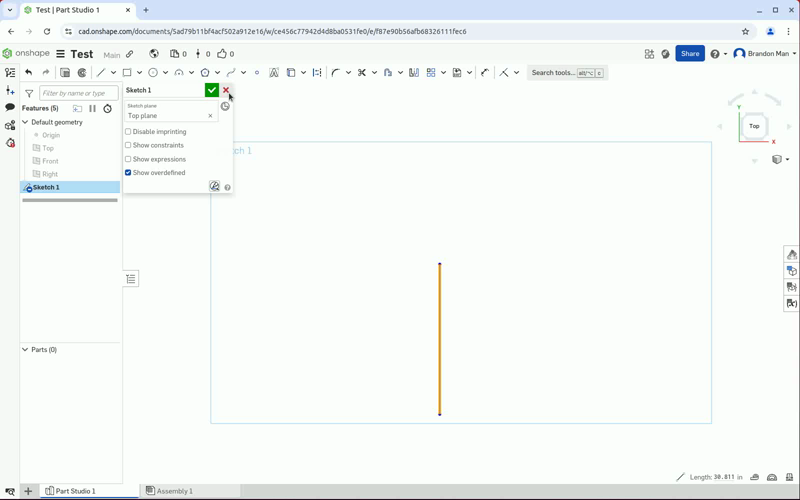
key(shift+h)
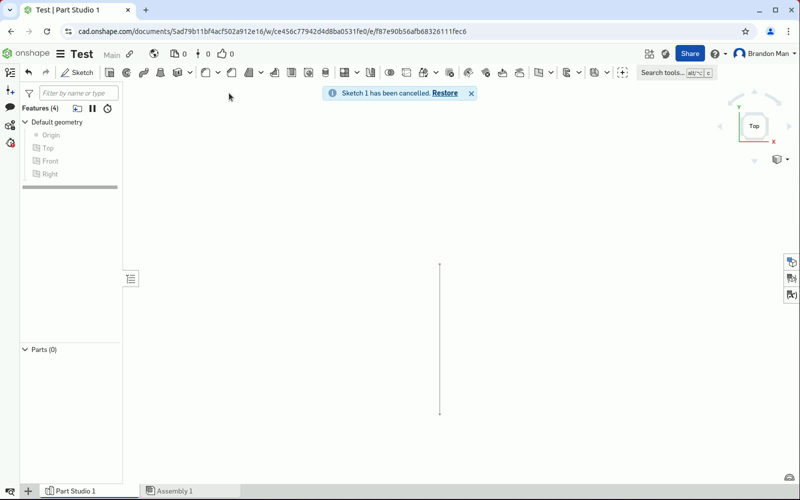
mouse_move(73, 352)
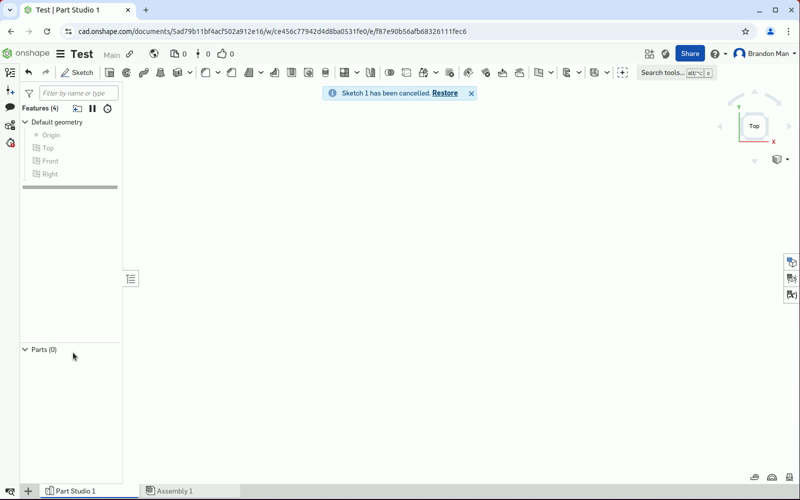
key(y)
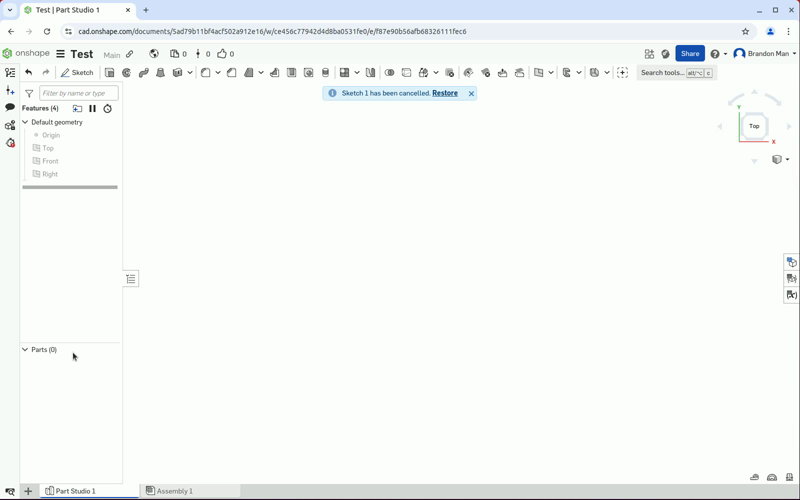
key(shift+p)
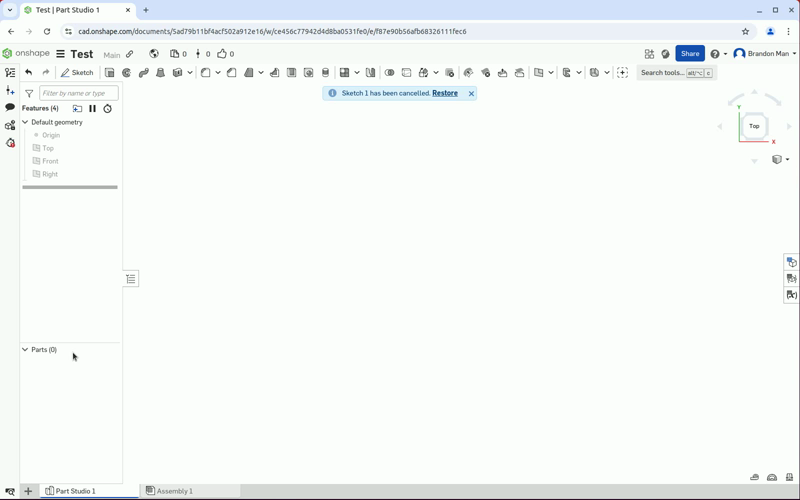
key(space)
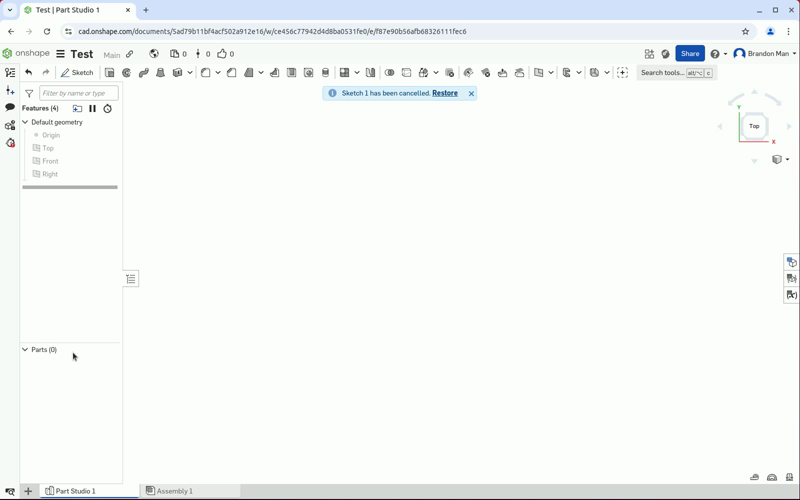
key_down(shift)
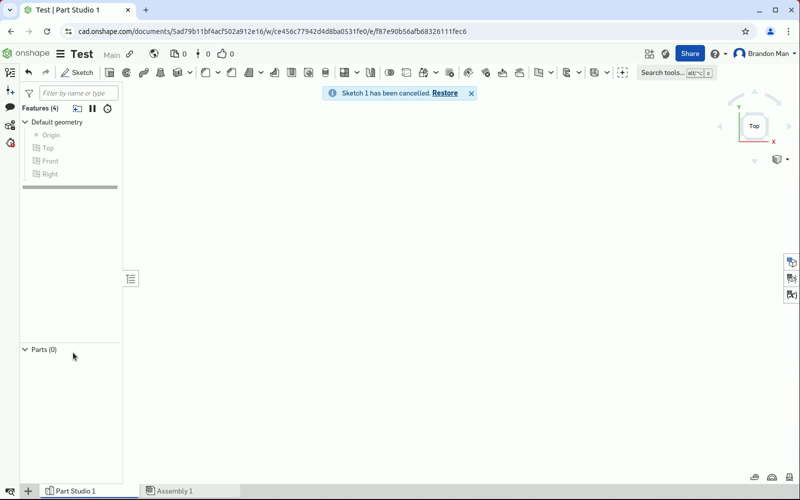
key(up)
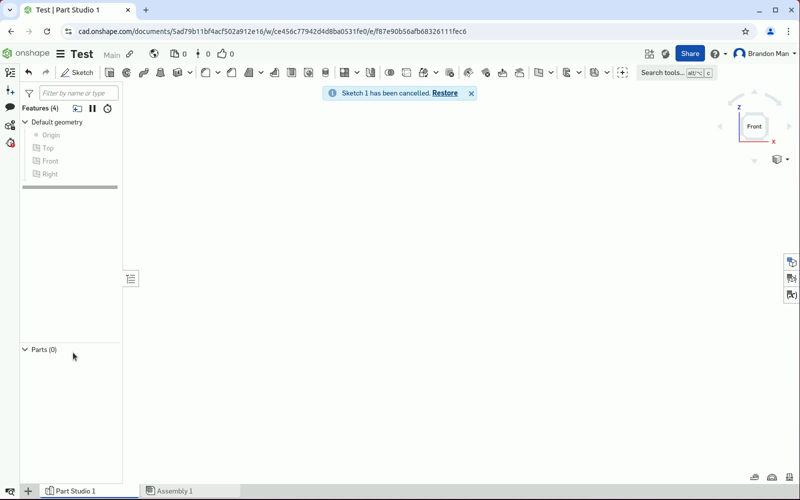
key_up(shift)
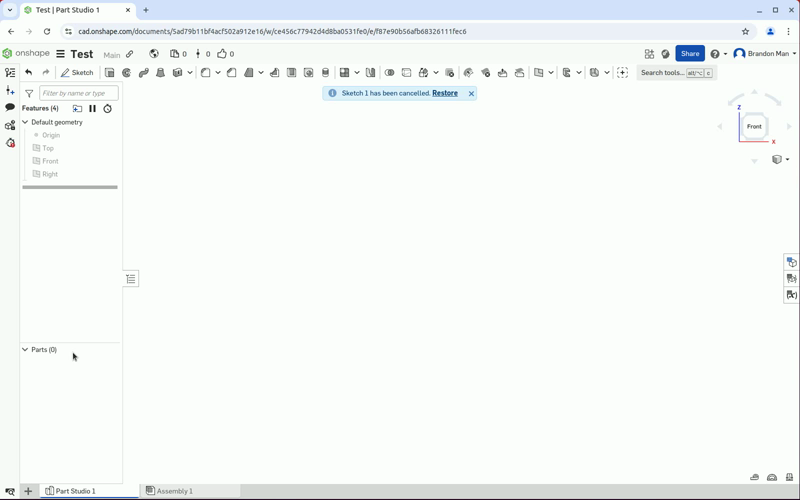
mouse_move(73, 352)
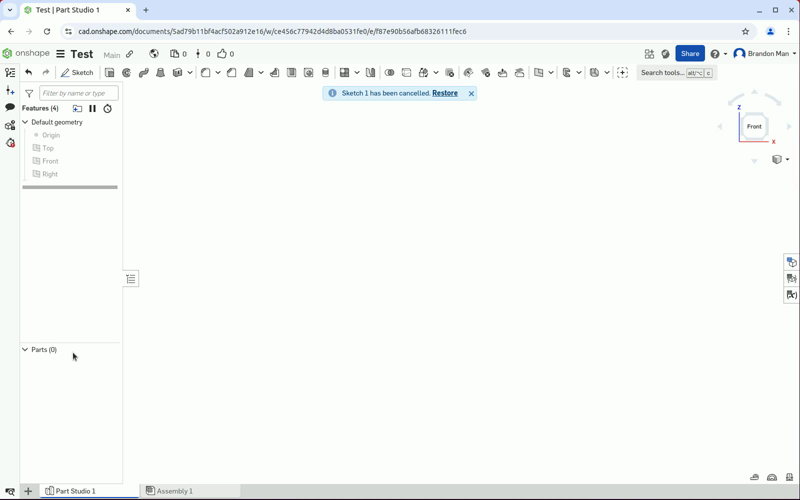
key(shift+y)
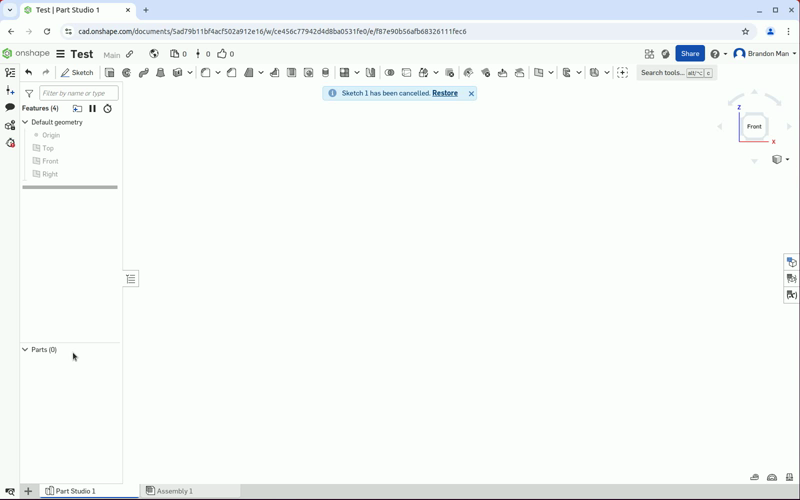
key(shift+s)
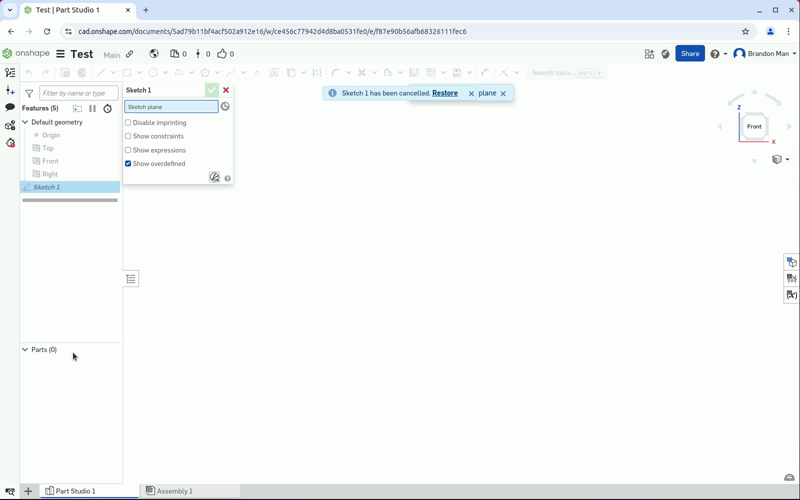
mouse_move(73, 163)
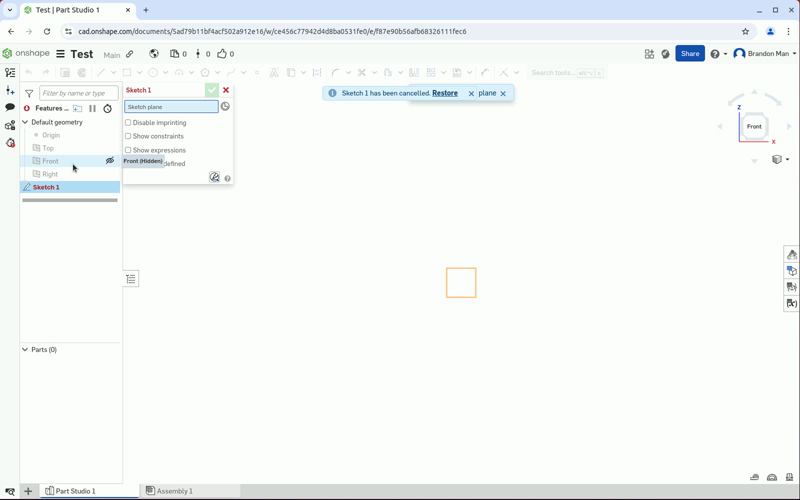
click(73, 163)
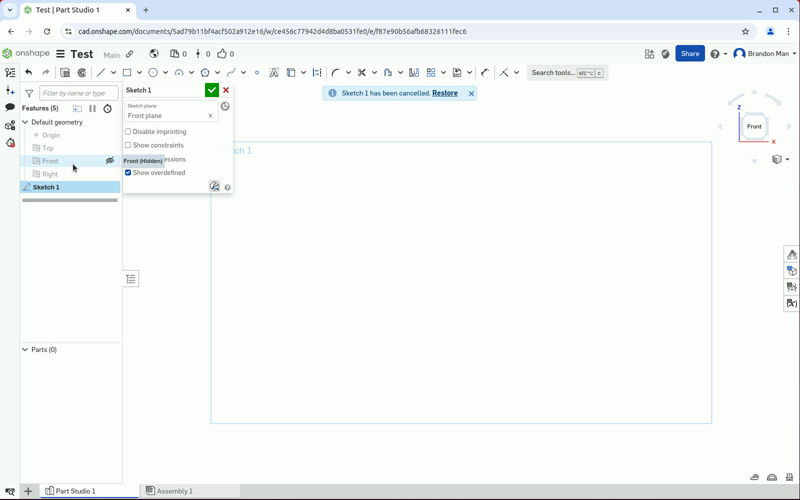
mouse_move(73, 352)
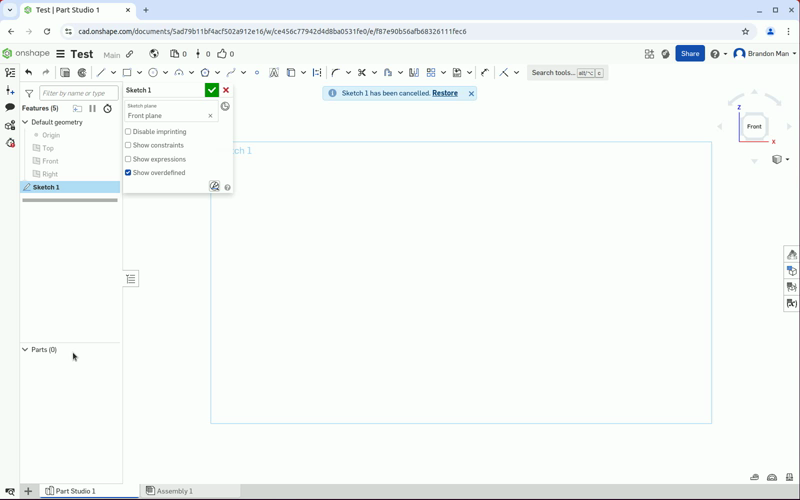
key(y)
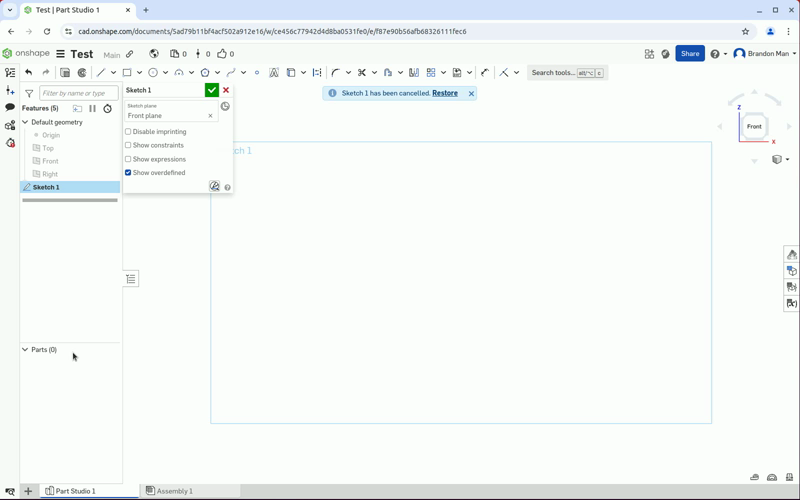
key(l)
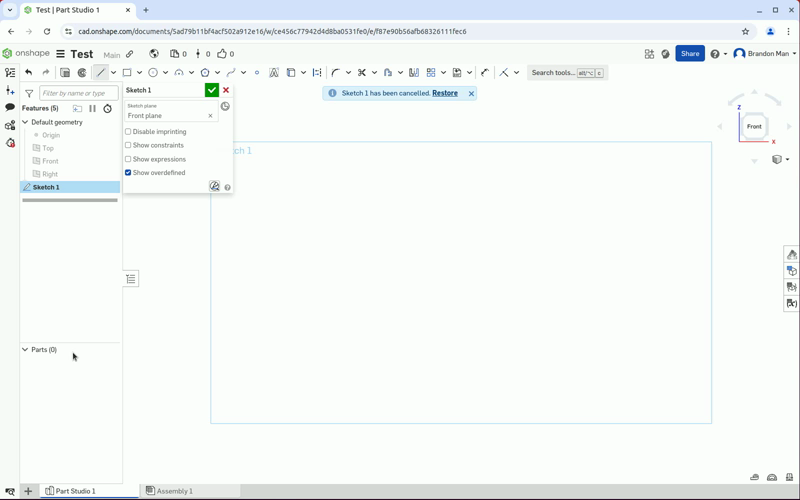
key_down(shift)
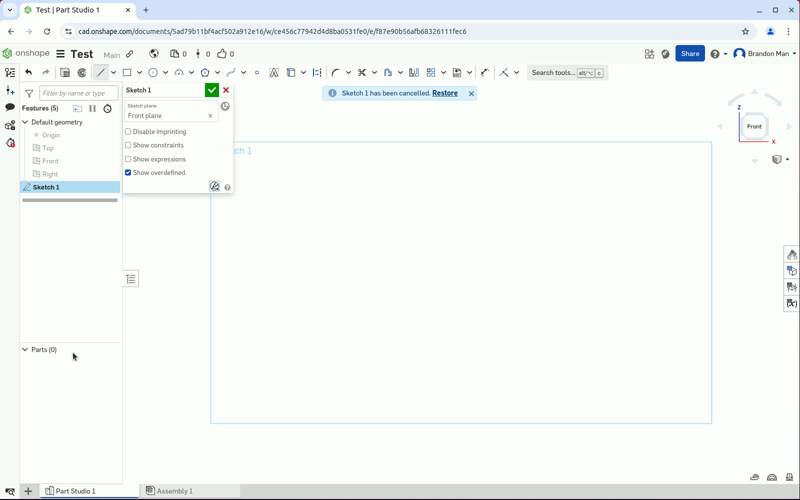
mouse_move(348, 337)
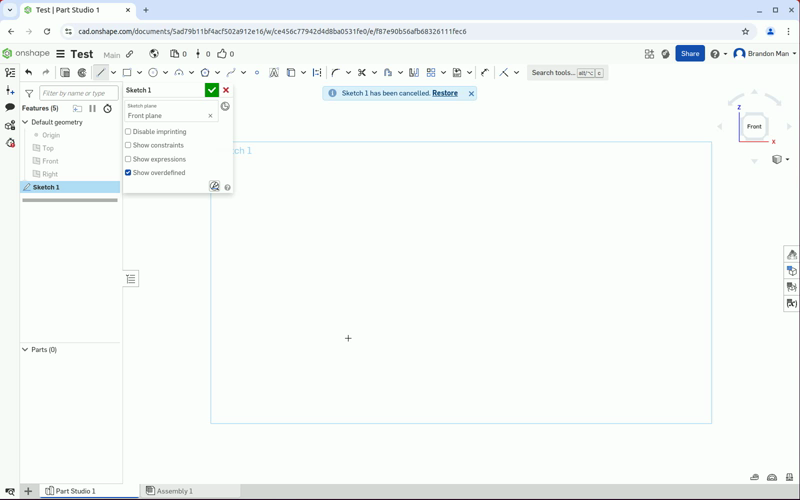
click(348, 337)
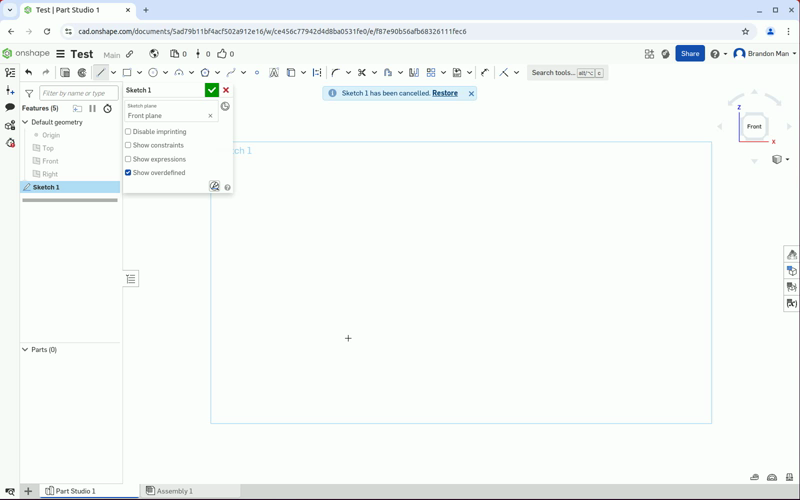
key_up(shift)
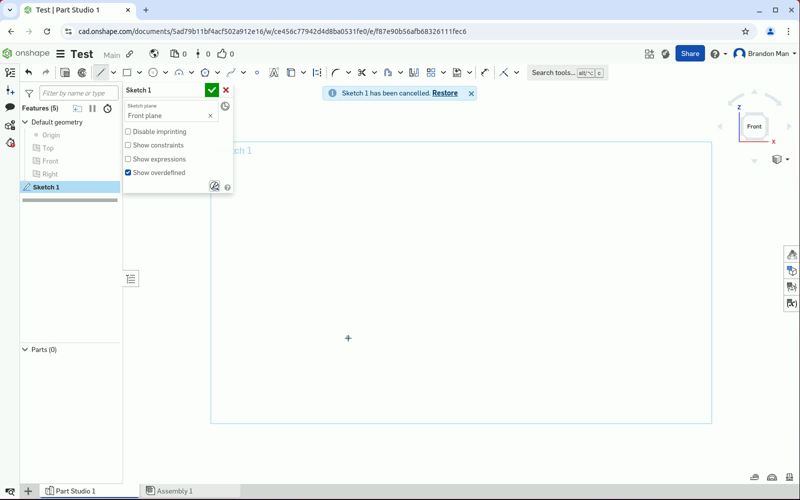
key_down(shift)
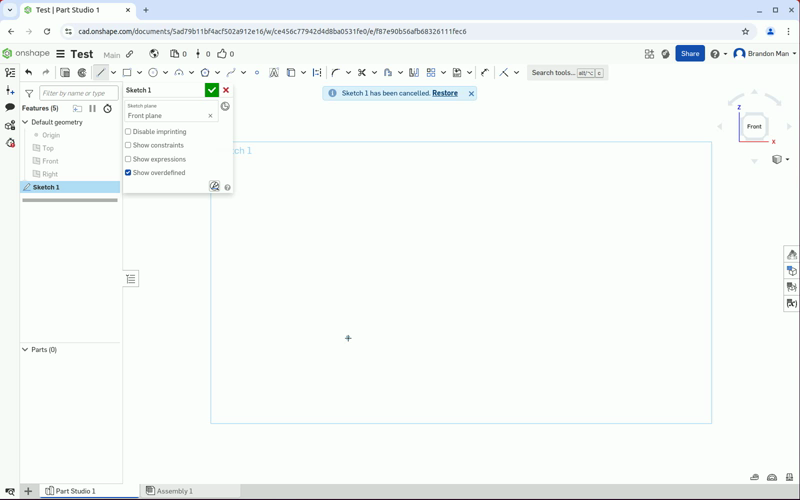
mouse_move(378, 337)
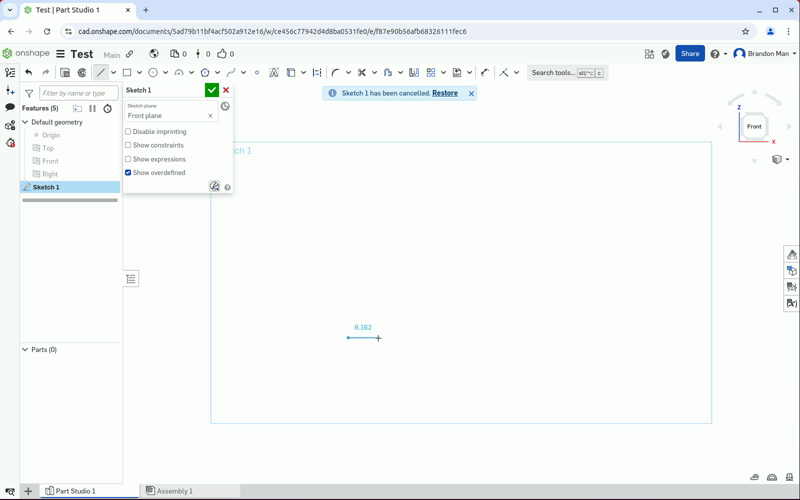
mouse_move(404, 337)
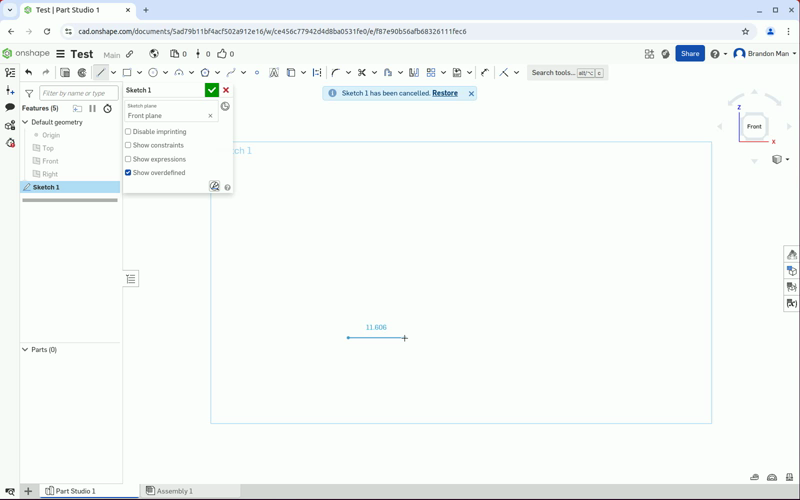
click(404, 337)
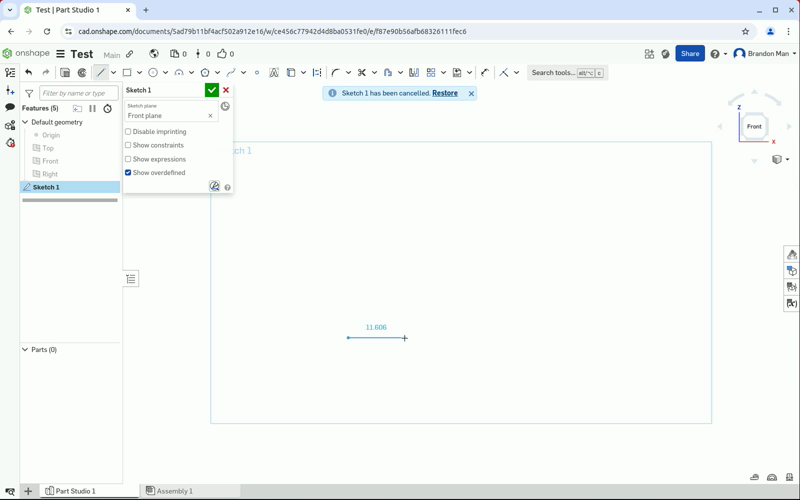
key_up(shift)
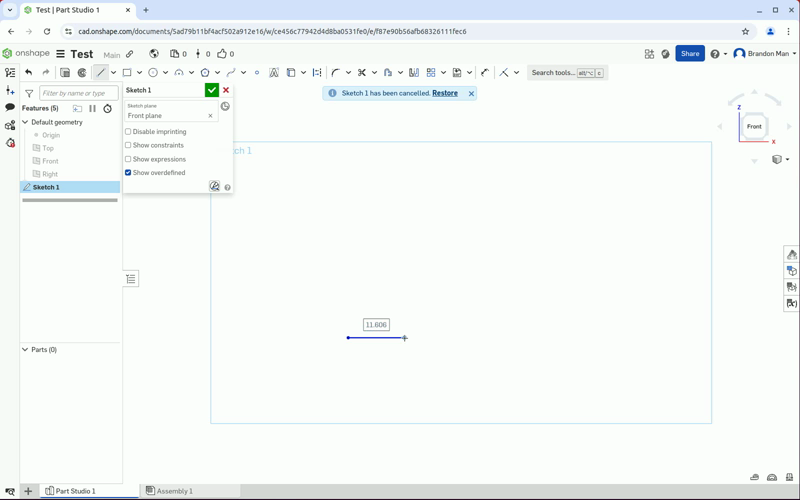
key_down(shift)
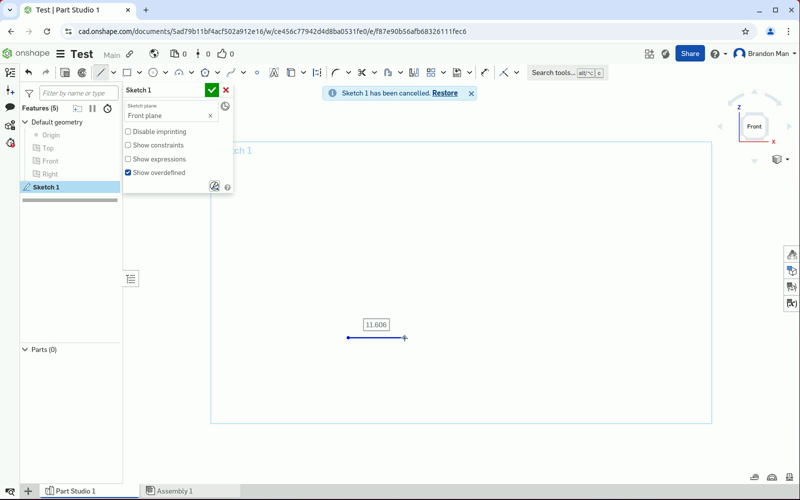
mouse_move(515, 338)
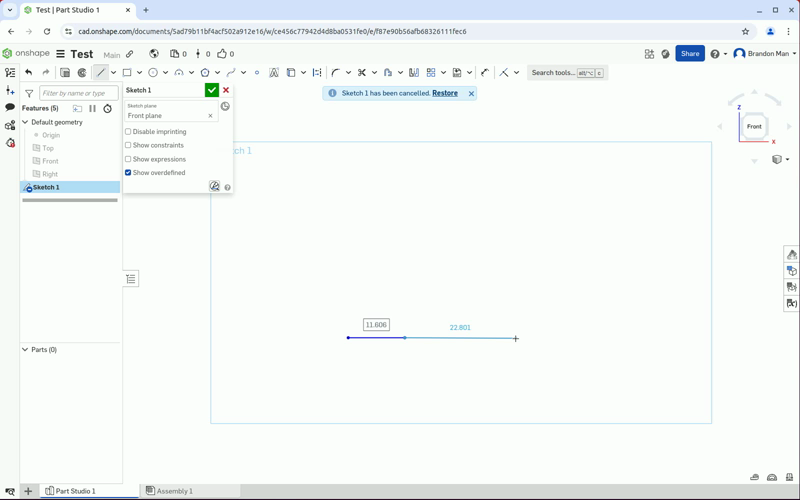
click(515, 338)
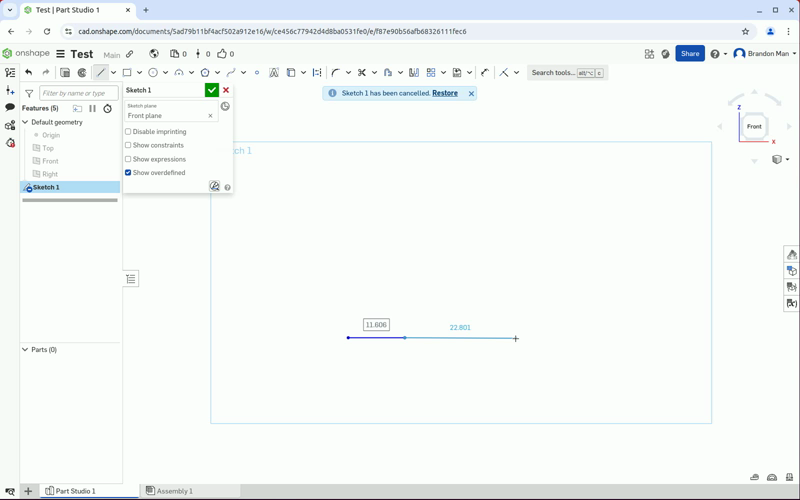
key_up(shift)
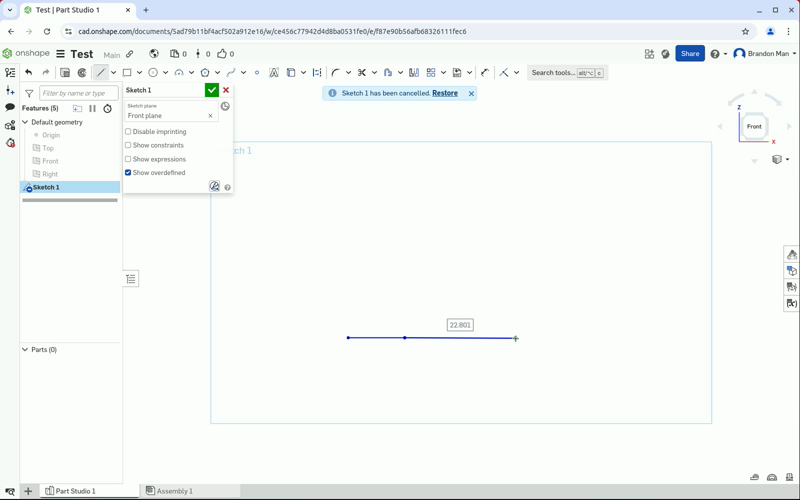
key_down(shift)
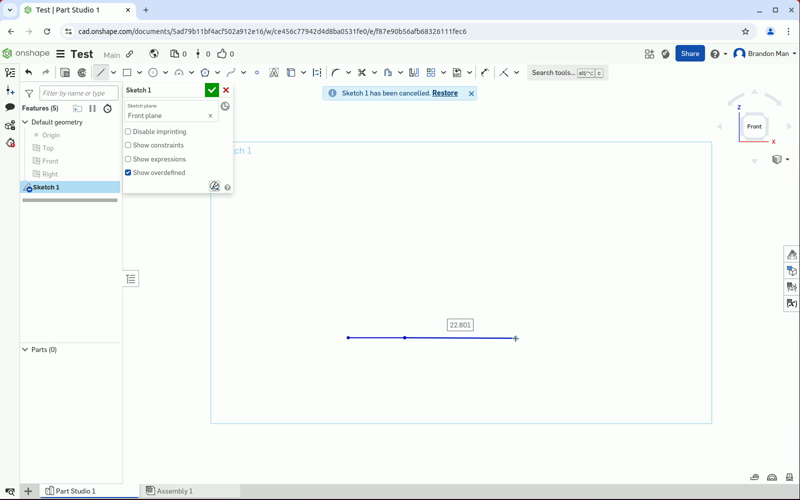
mouse_move(545, 338)
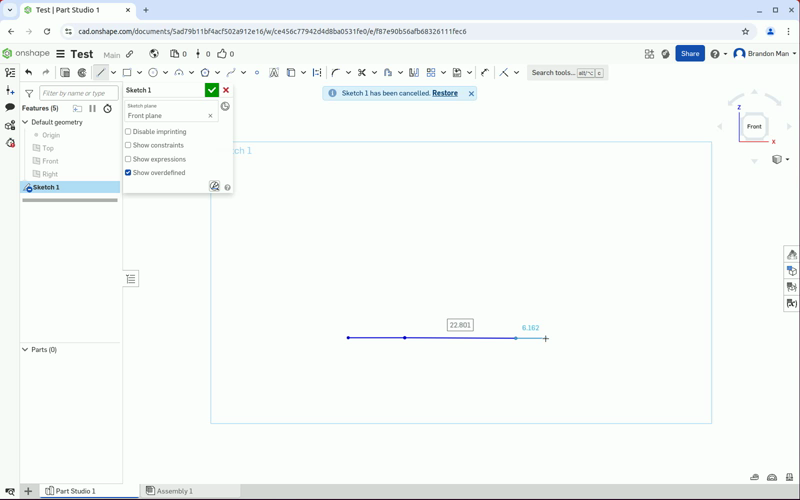
mouse_move(554, 338)
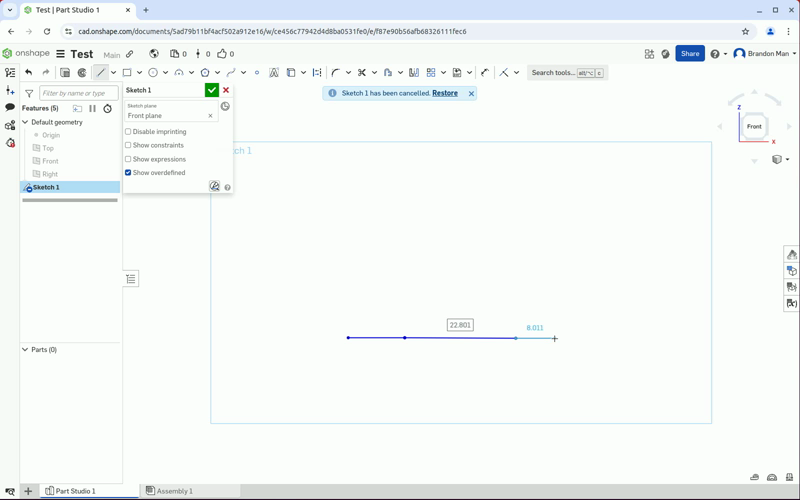
click(554, 338)
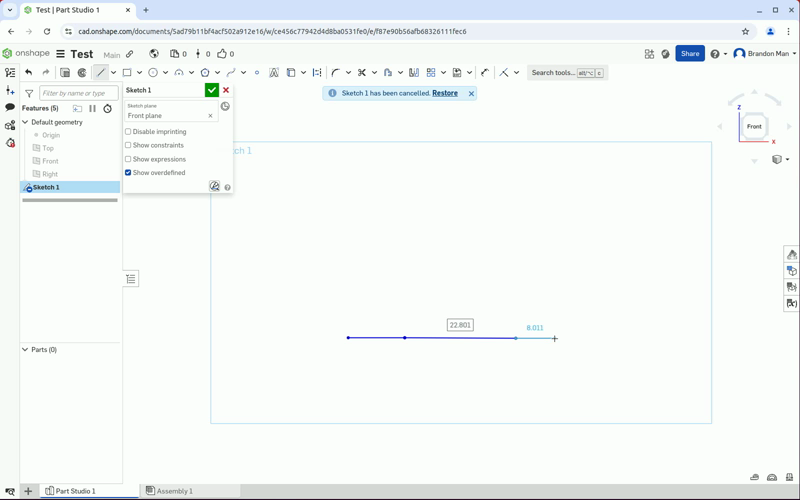
key_up(shift)
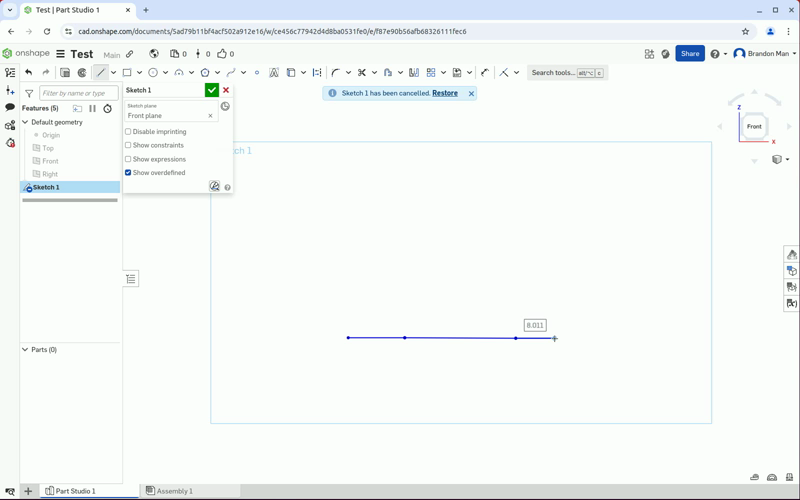
key_down(shift)
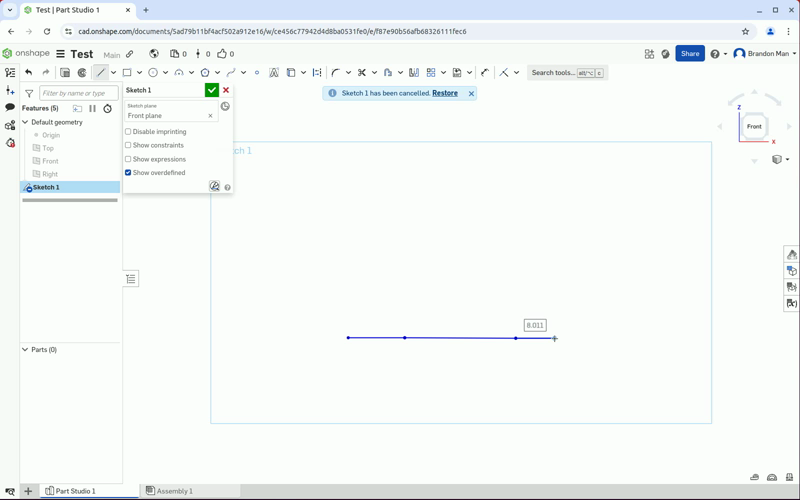
mouse_move(584, 338)
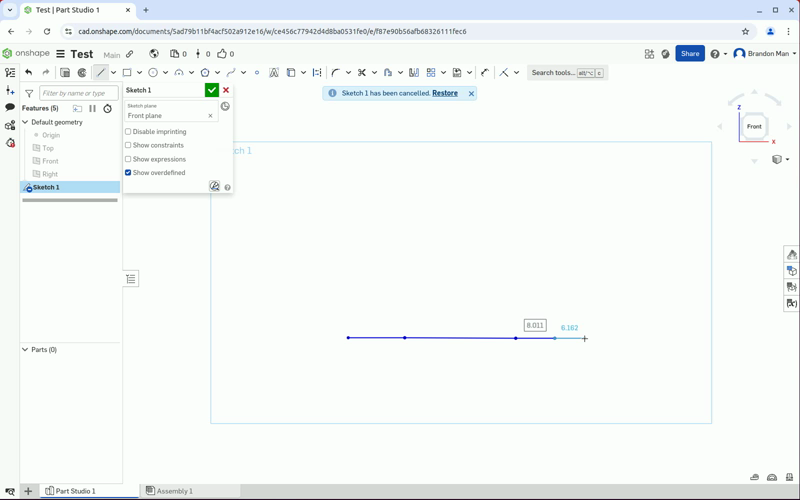
mouse_move(554, 312)
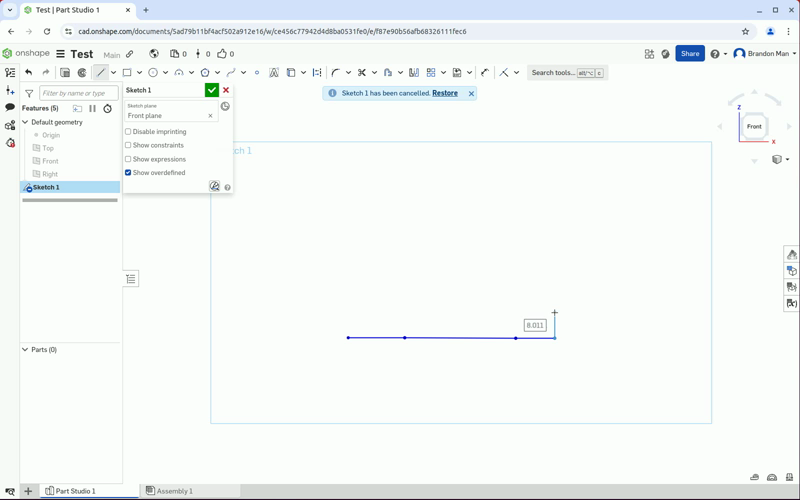
click(554, 312)
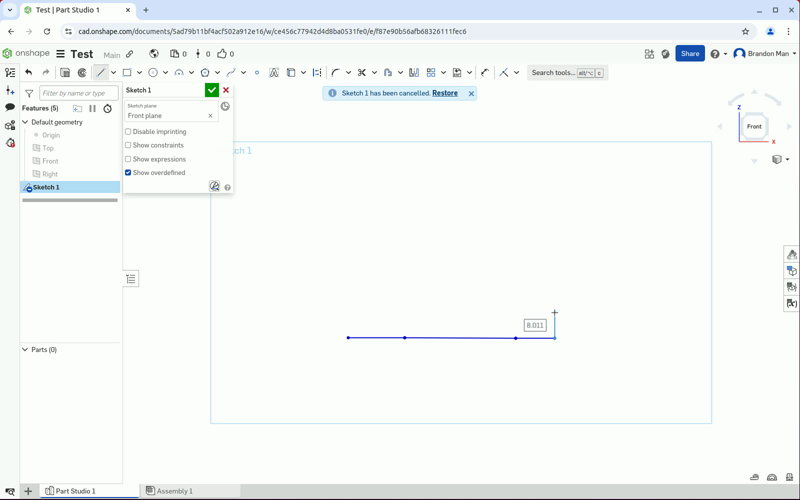
key_up(shift)
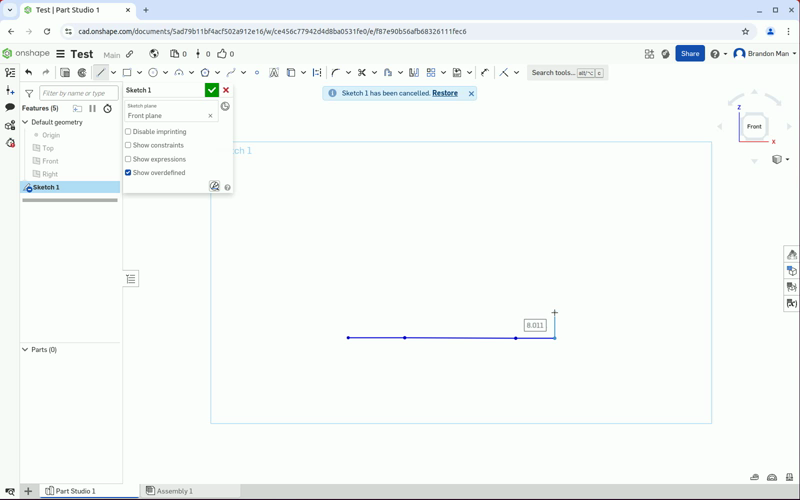
key_down(shift)
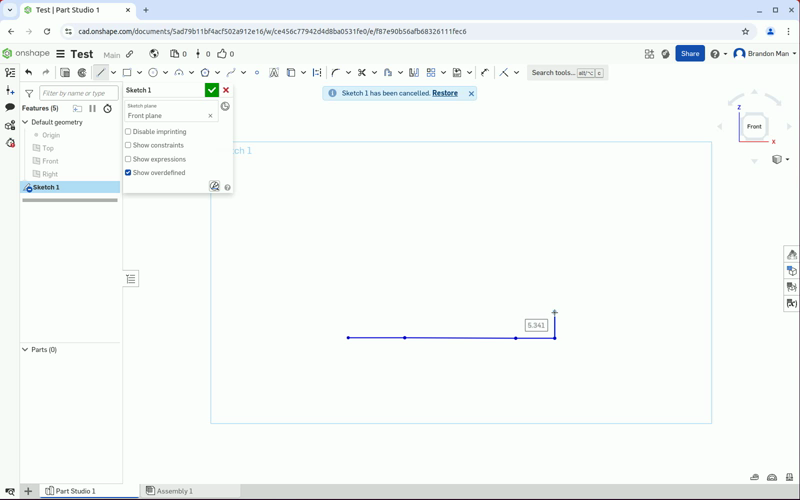
mouse_move(584, 312)
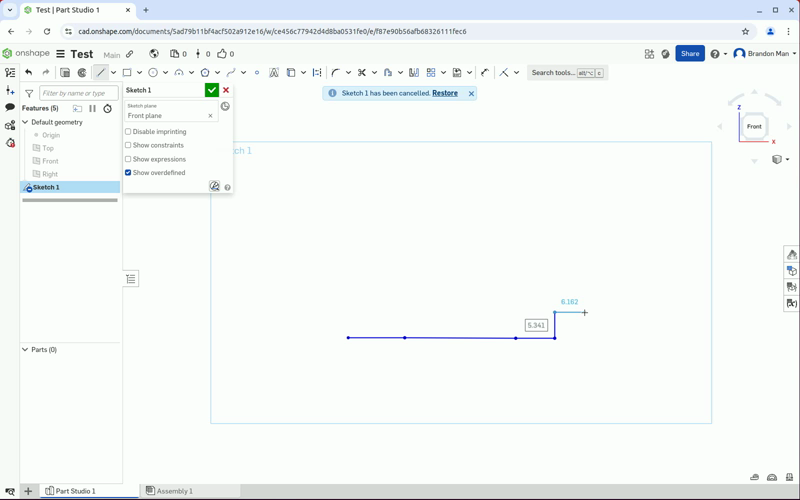
mouse_move(533, 312)
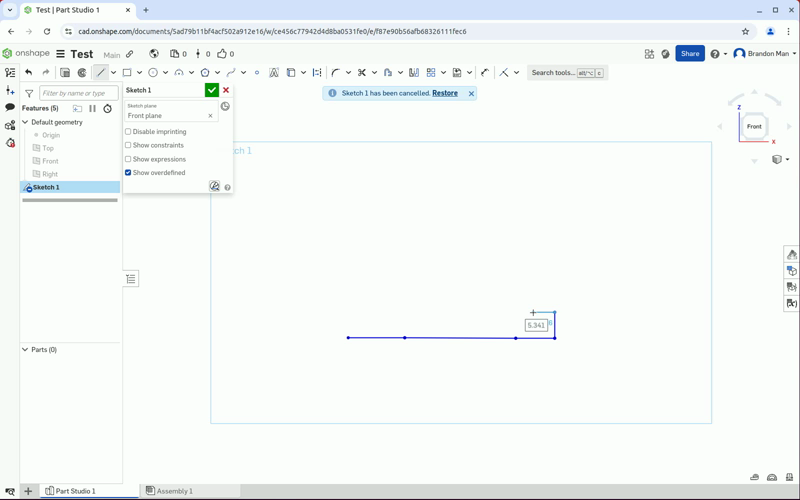
click(533, 312)
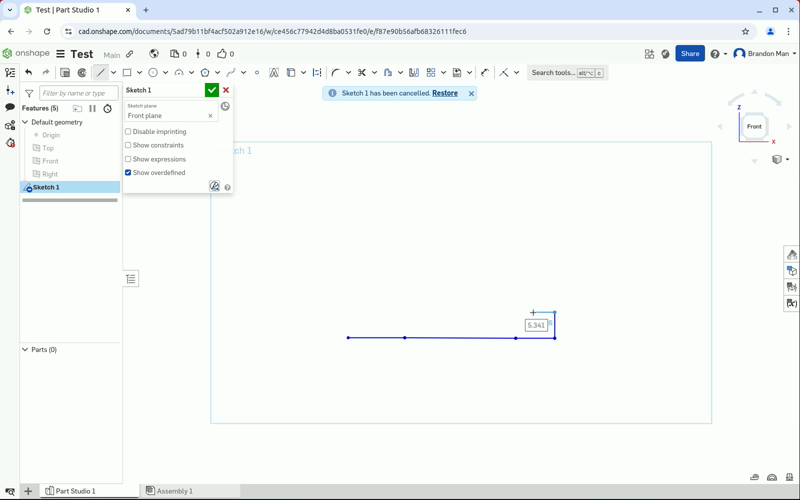
key_up(shift)
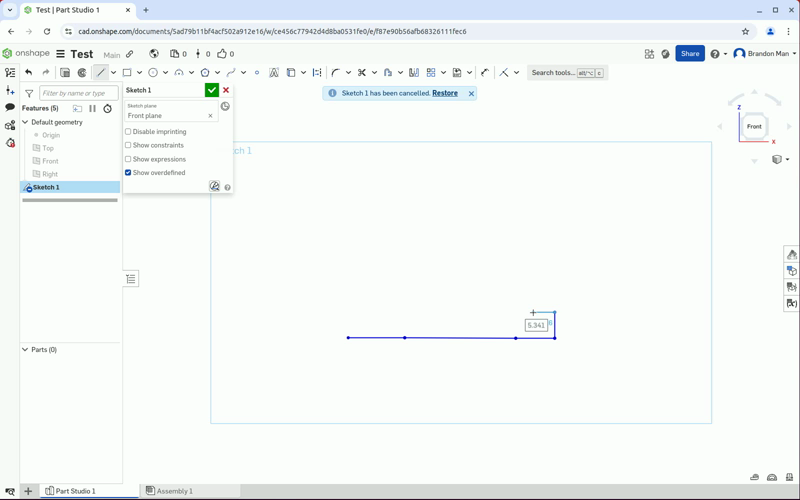
key(esc)
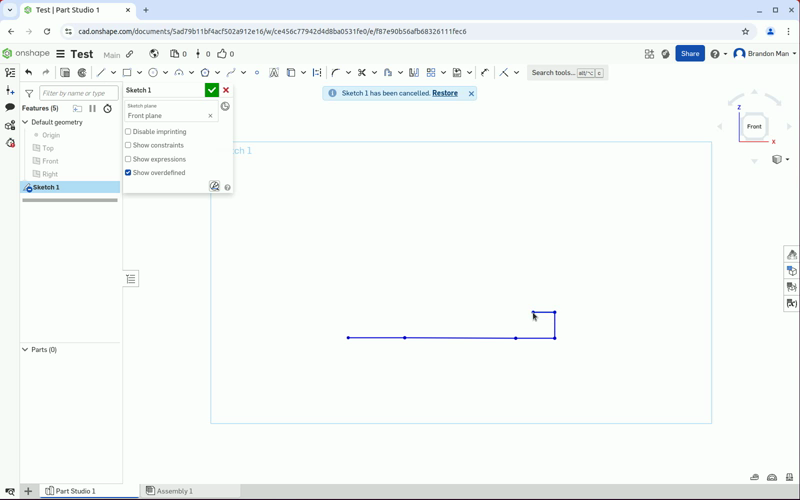
key(a)
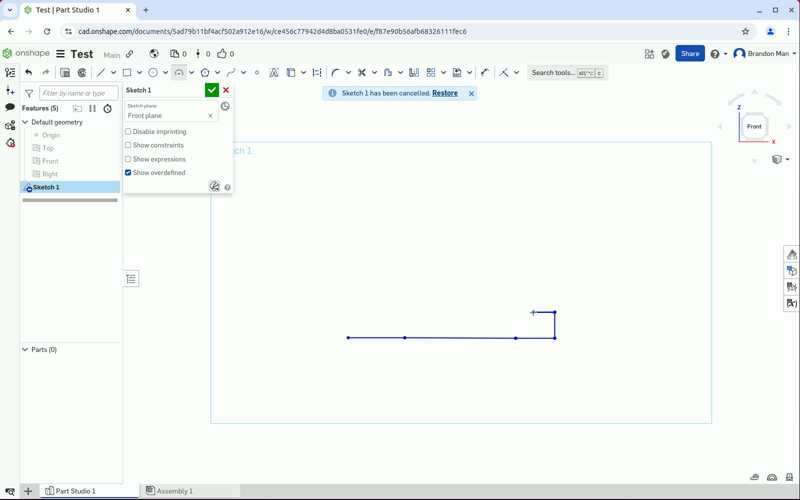
mouse_move(533, 312)
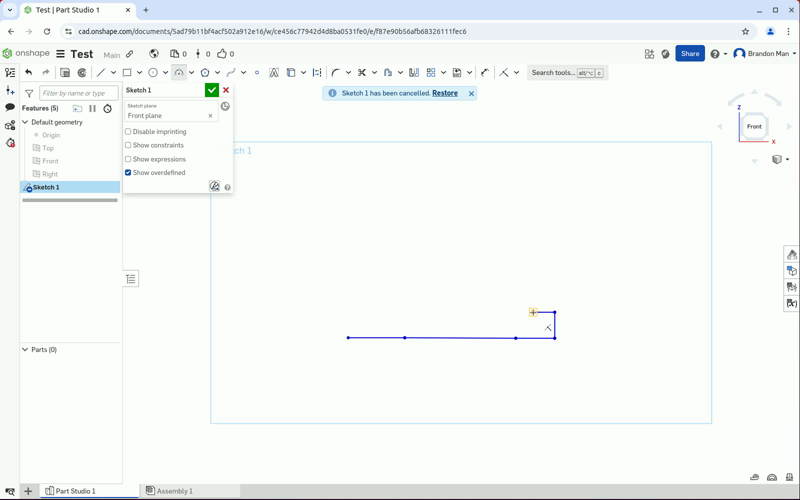
click(533, 312)
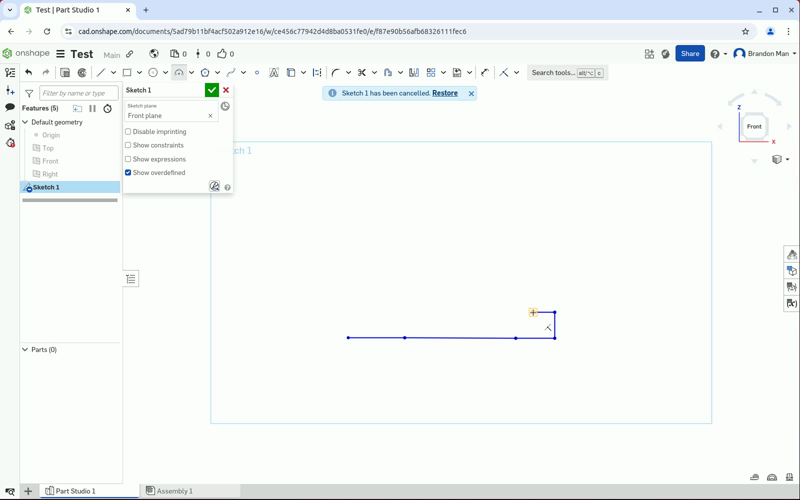
key_down(shift)
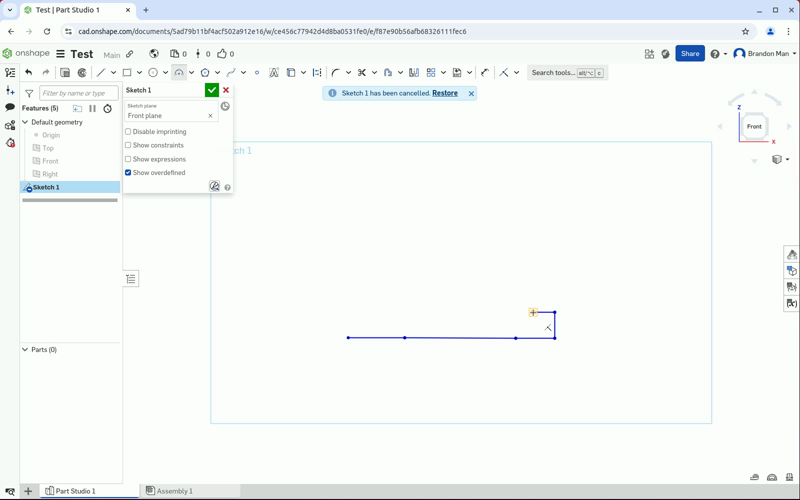
mouse_move(515, 294)
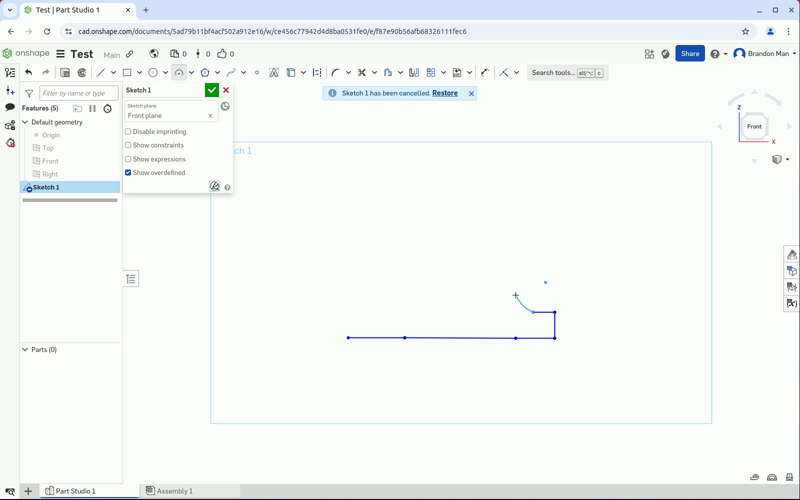
click(515, 294)
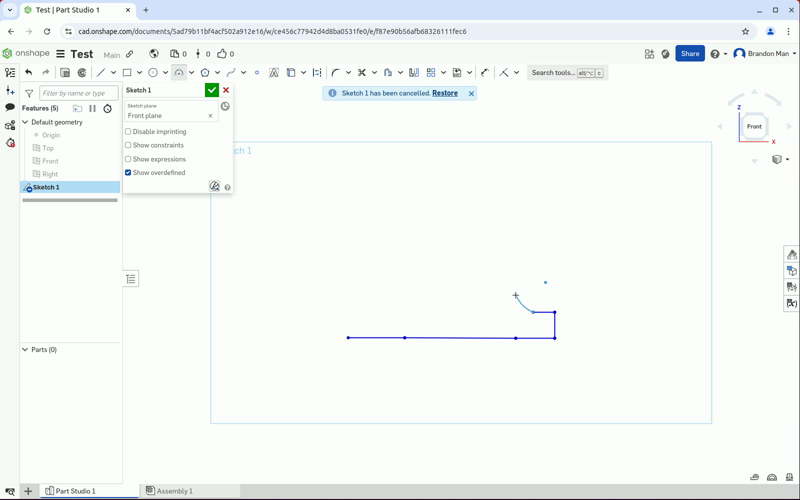
mouse_move(520, 306)
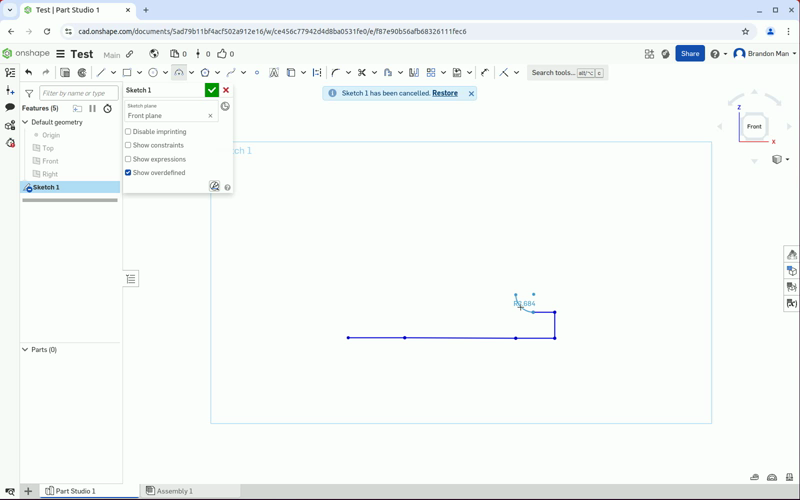
click(520, 306)
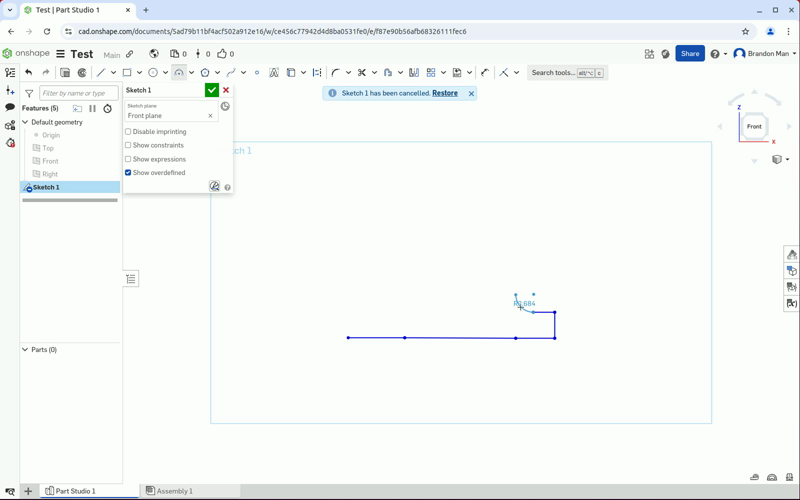
key_up(shift)
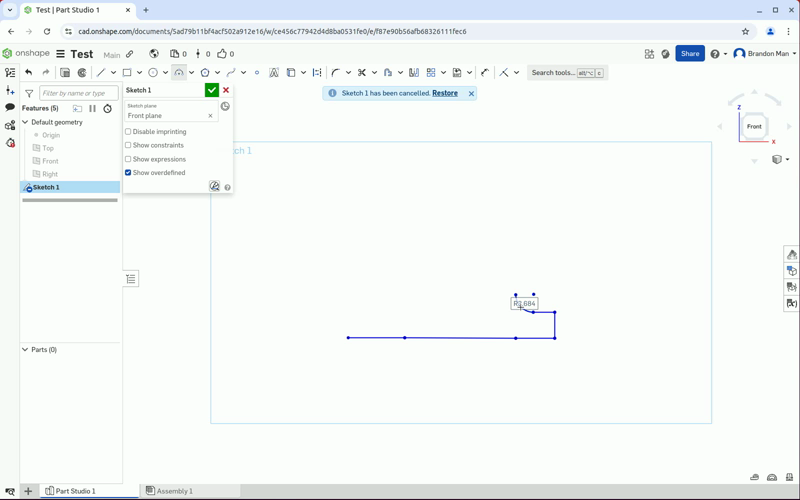
key(esc)
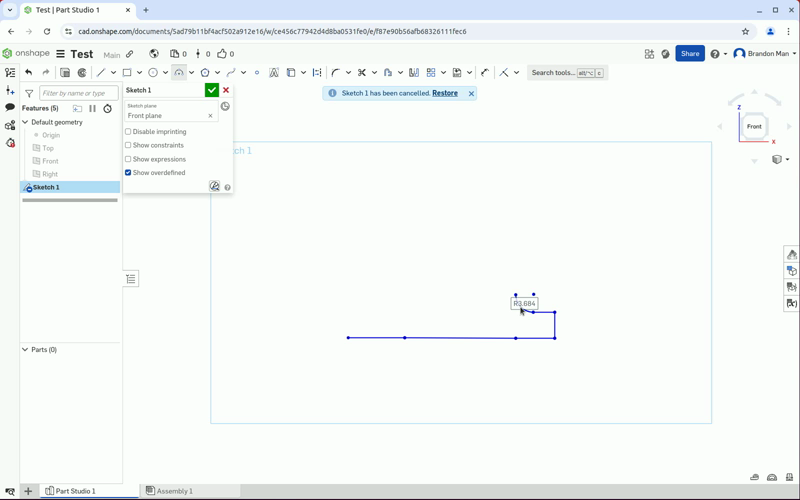
key(l)
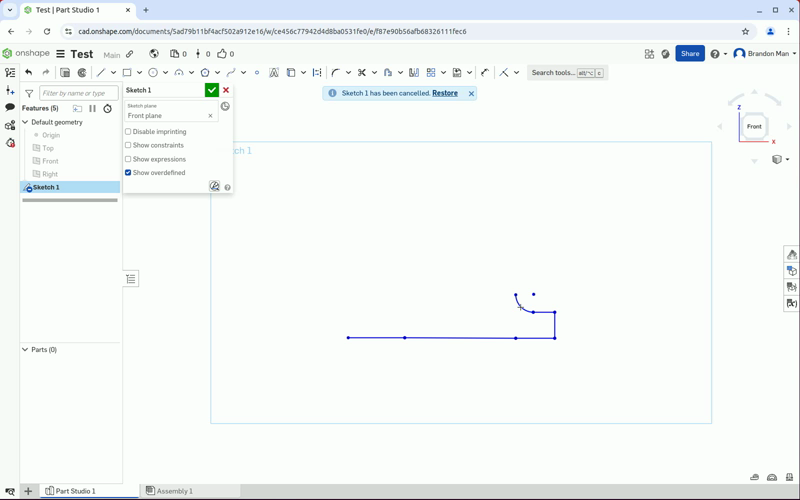
mouse_move(515, 294)
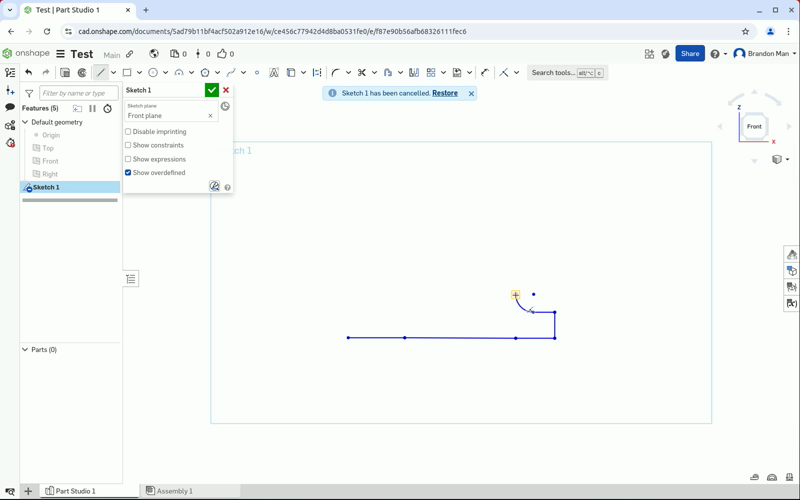
click(515, 294)
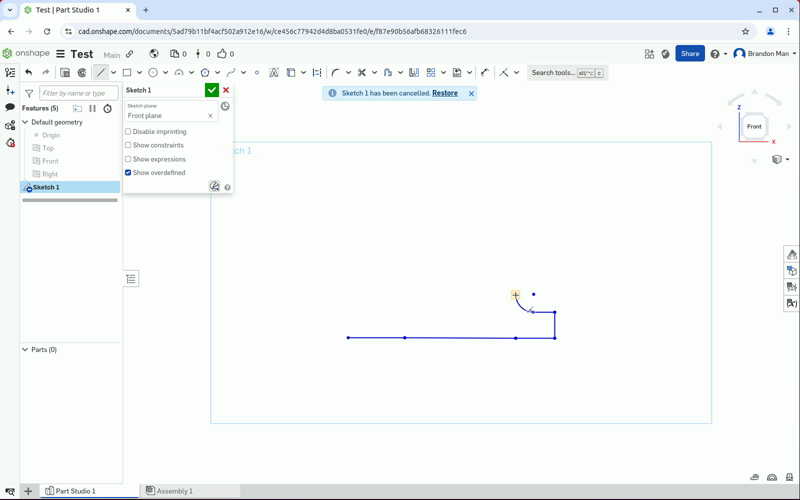
key_down(shift)
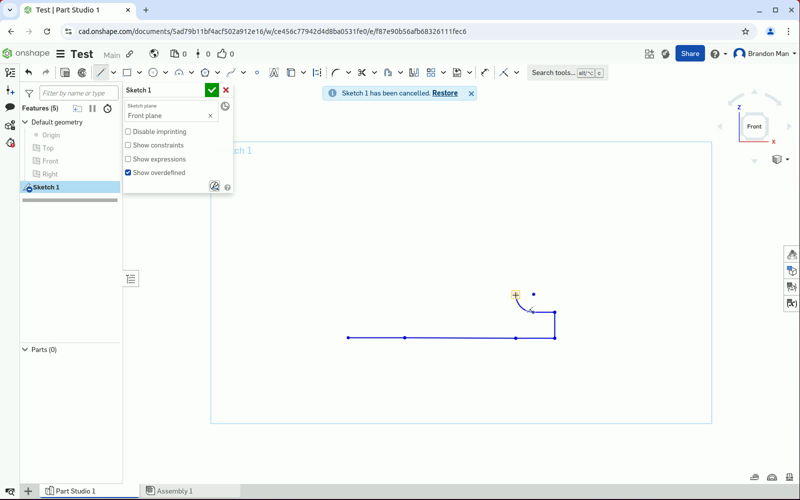
mouse_move(545, 294)
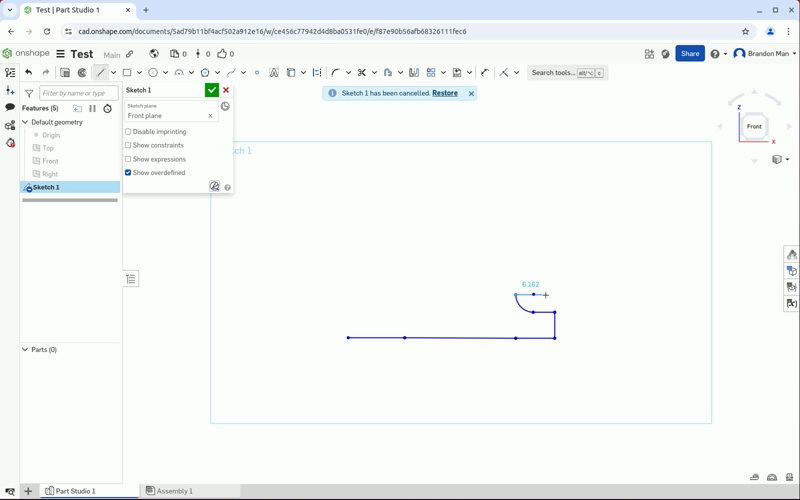
mouse_move(515, 283)
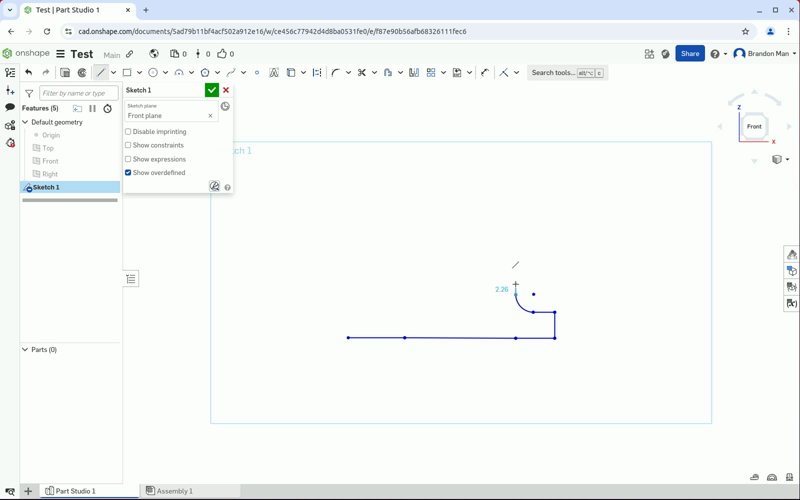
click(515, 283)
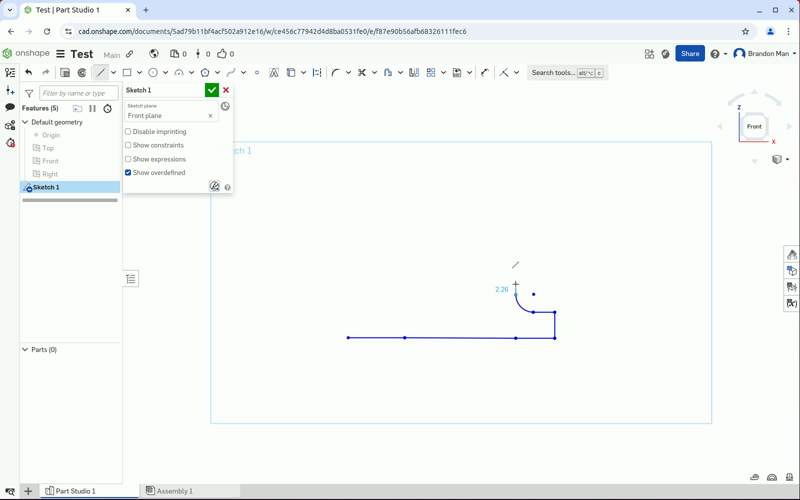
key_up(shift)
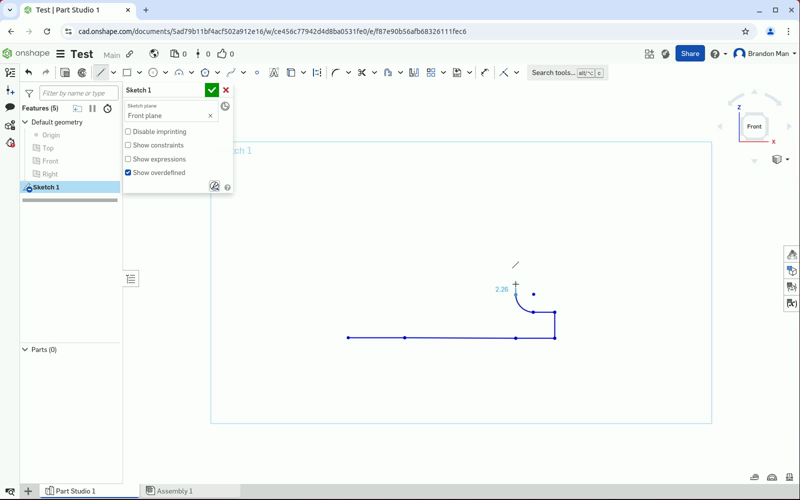
key(esc)
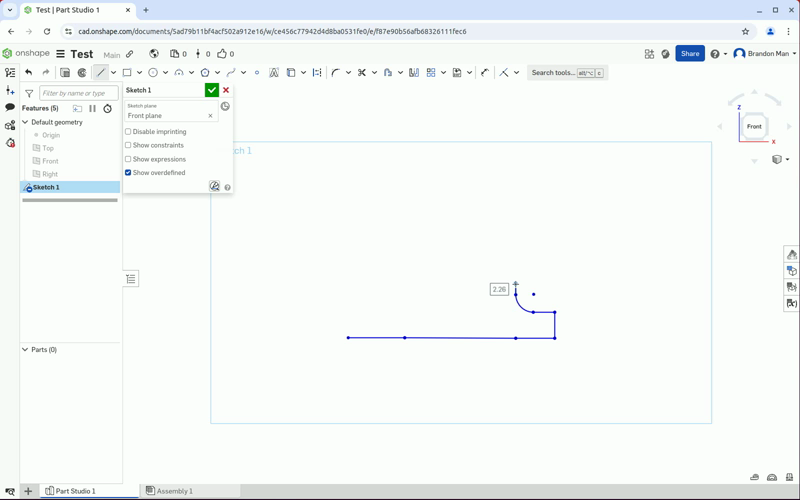
key(a)
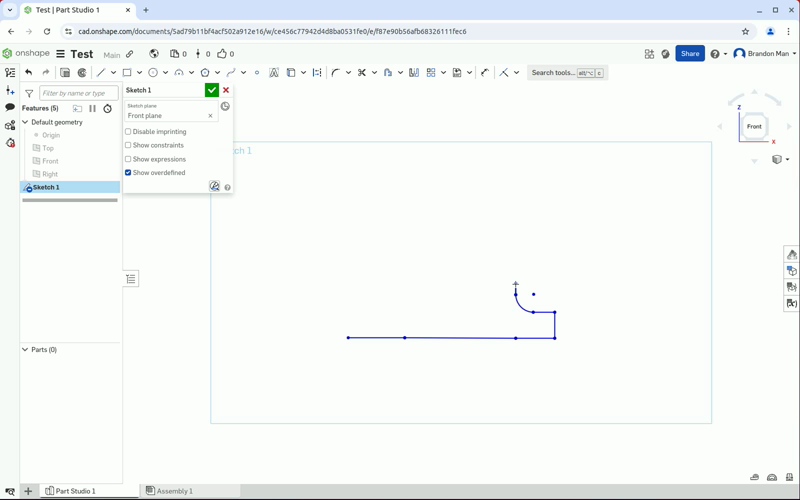
mouse_move(515, 283)
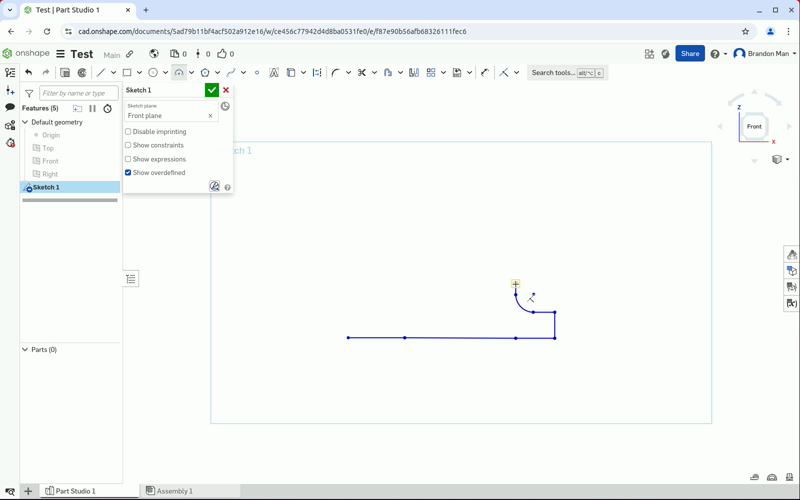
click(515, 283)
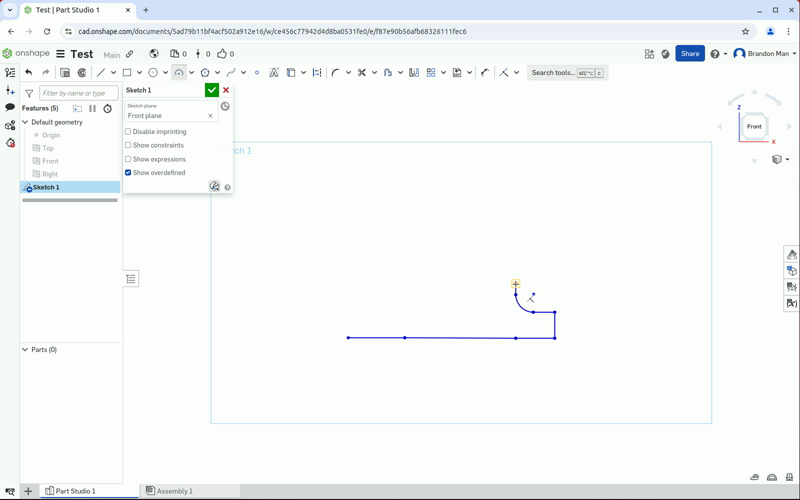
key_down(shift)
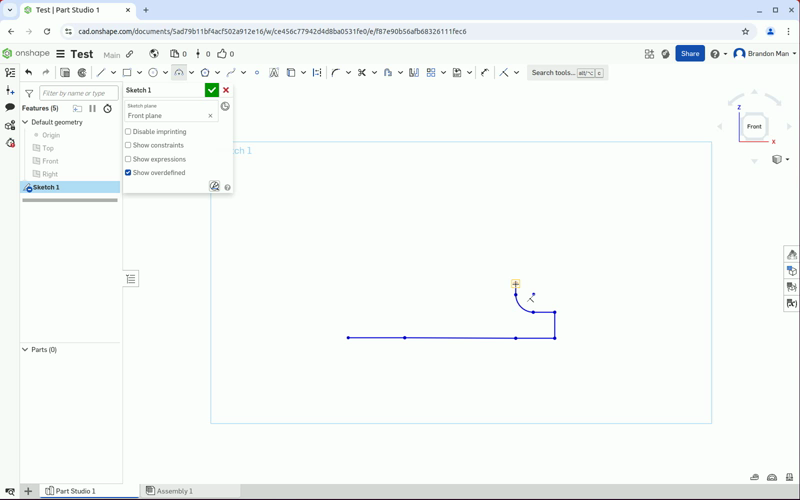
mouse_move(404, 283)
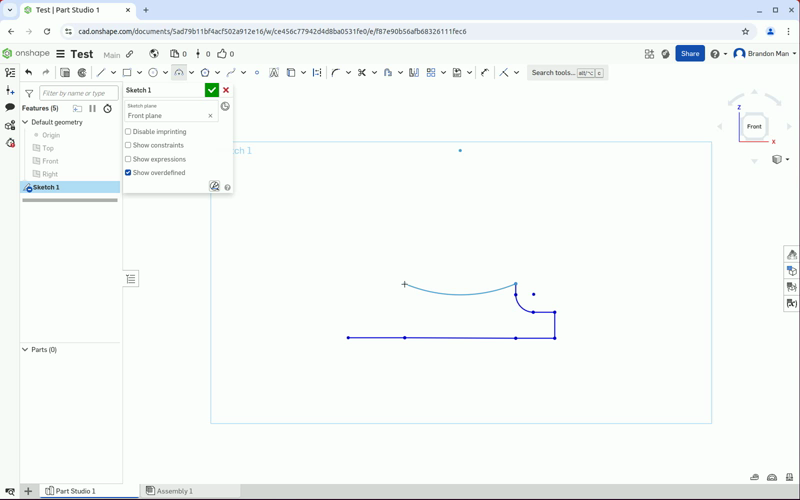
click(404, 283)
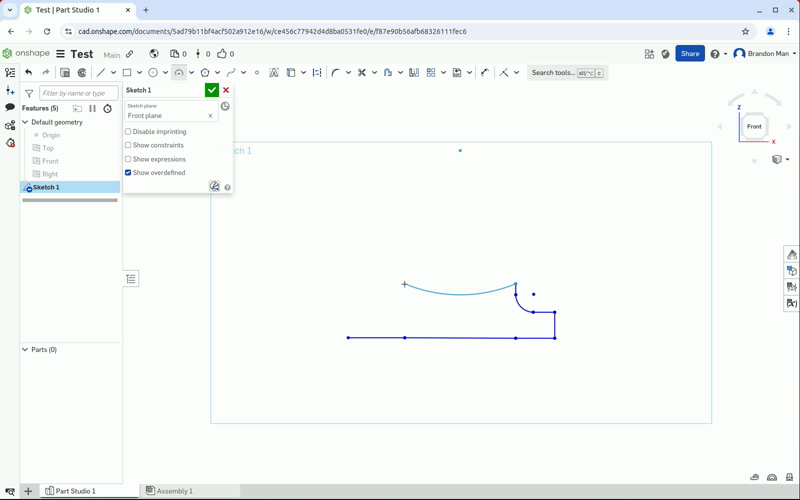
mouse_move(460, 228)
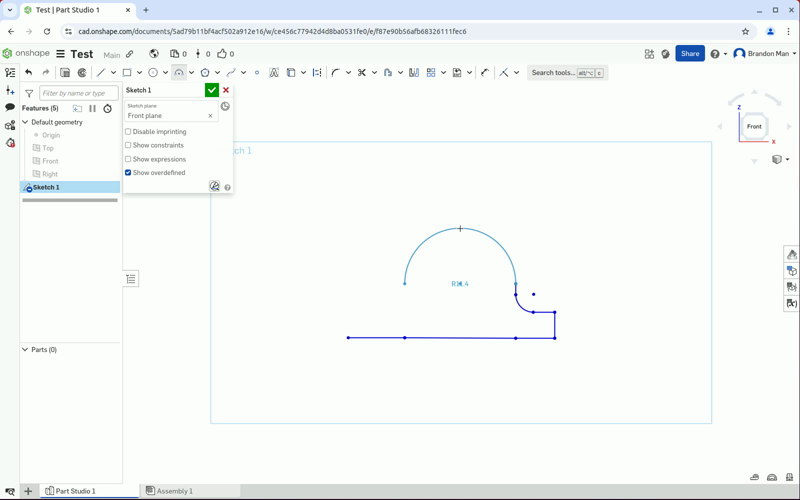
click(460, 228)
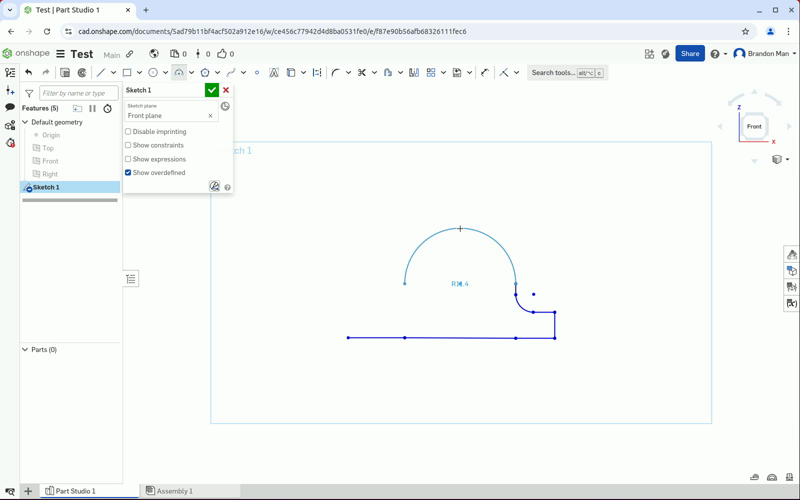
key_up(shift)
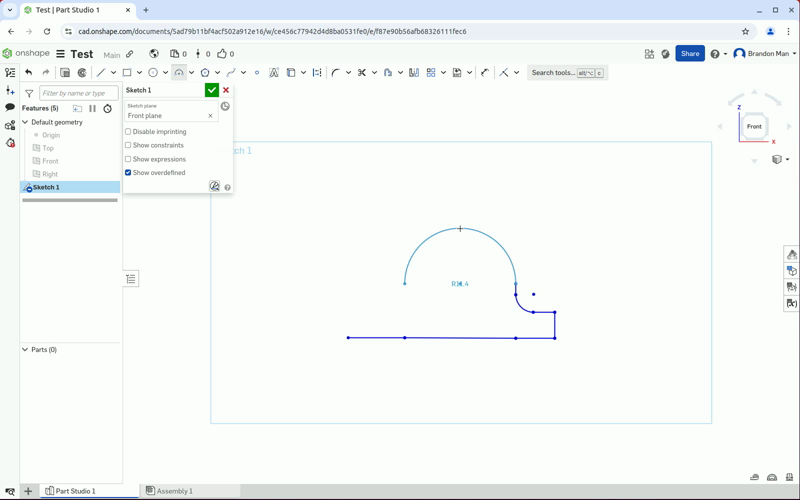
key(esc)
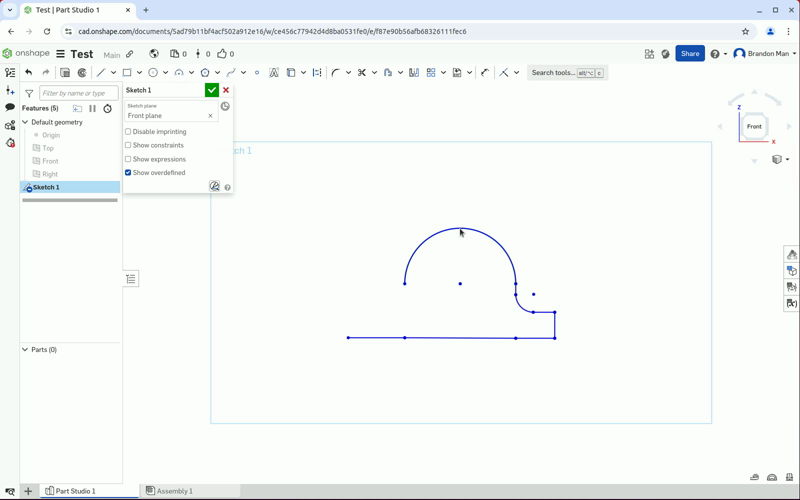
key(l)
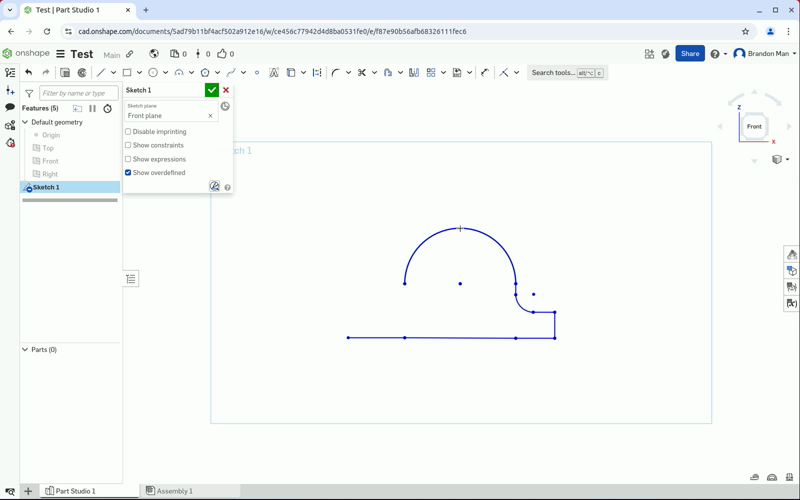
mouse_move(404, 283)
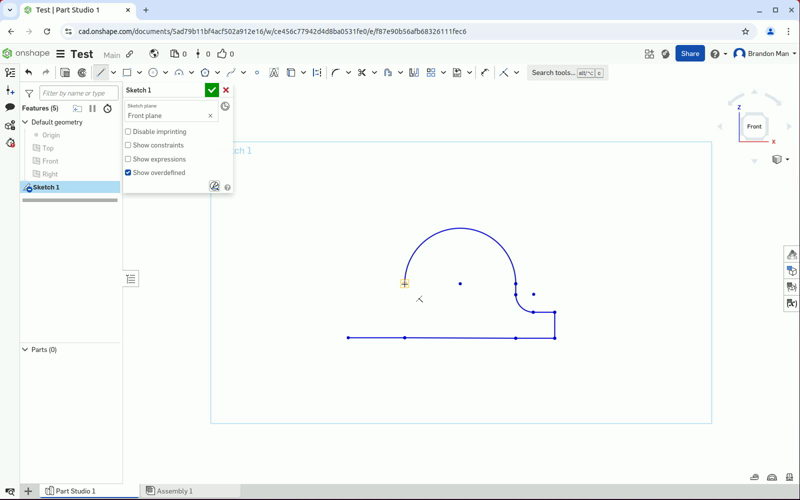
click(404, 283)
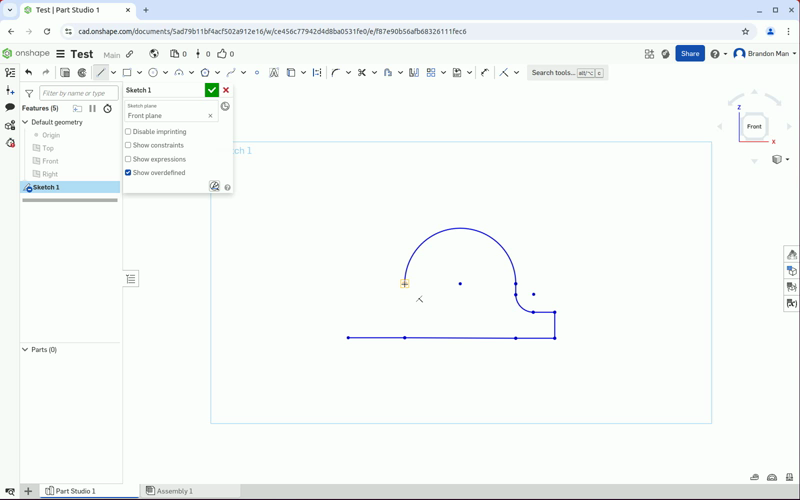
key_down(shift)
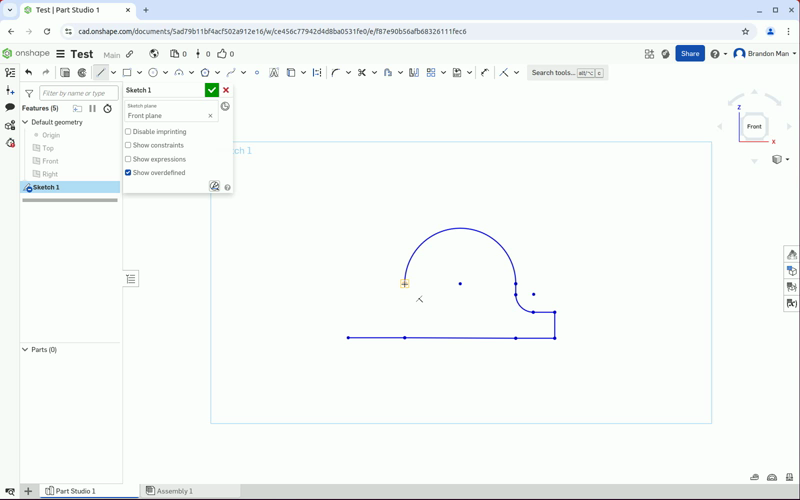
mouse_move(434, 283)
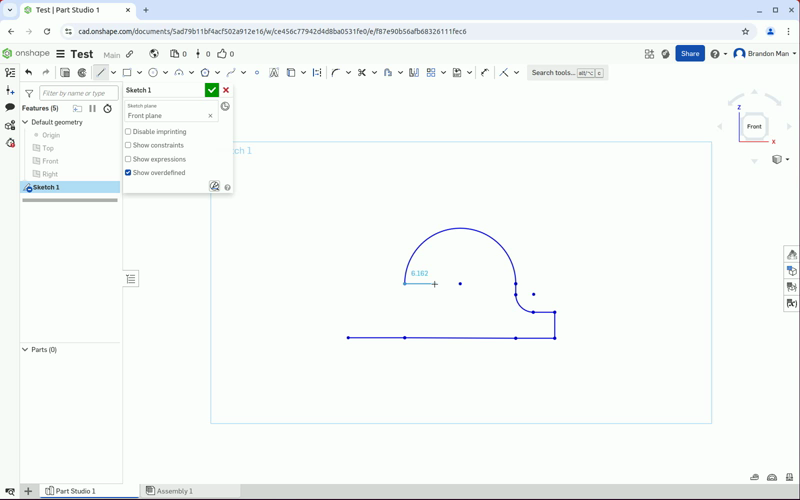
mouse_move(404, 294)
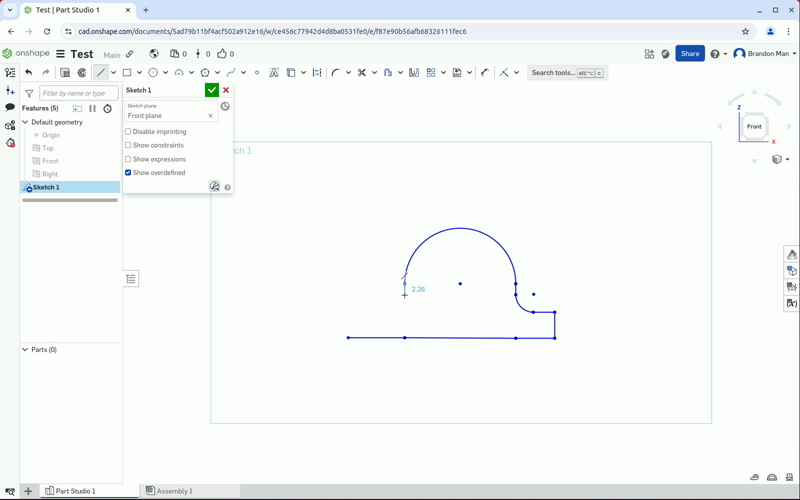
click(404, 294)
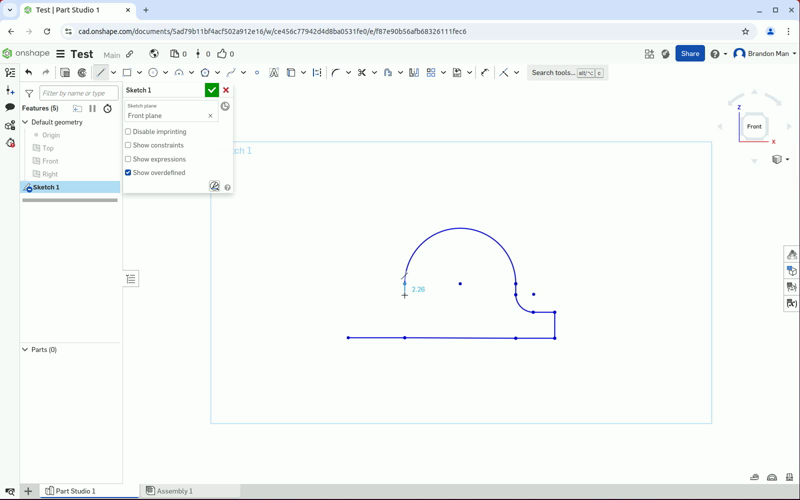
key_up(shift)
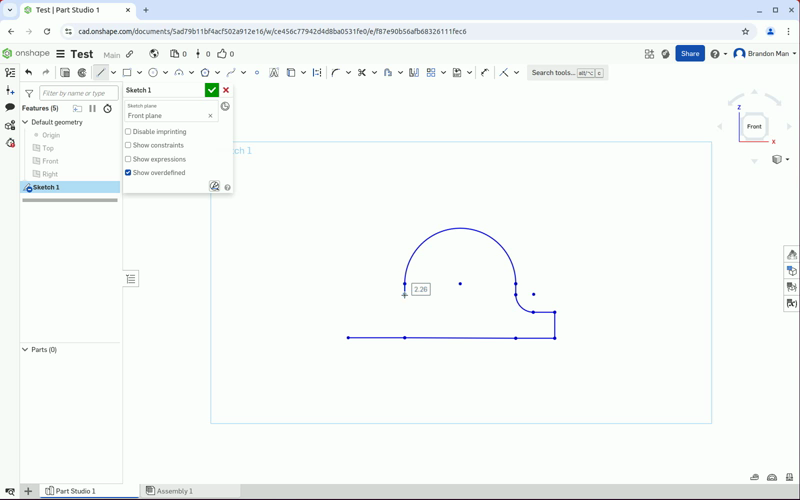
key(esc)
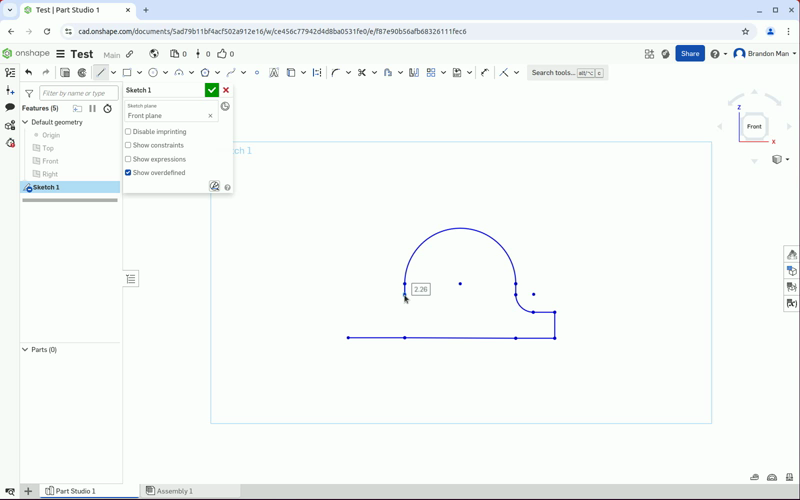
key(a)
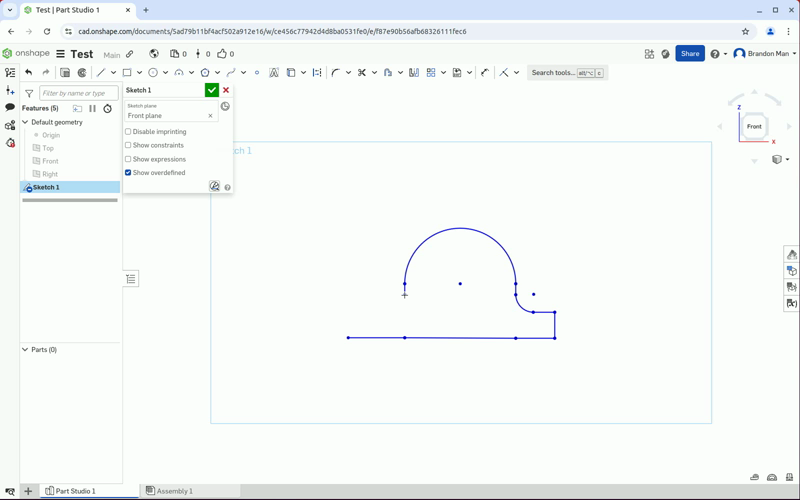
mouse_move(404, 294)
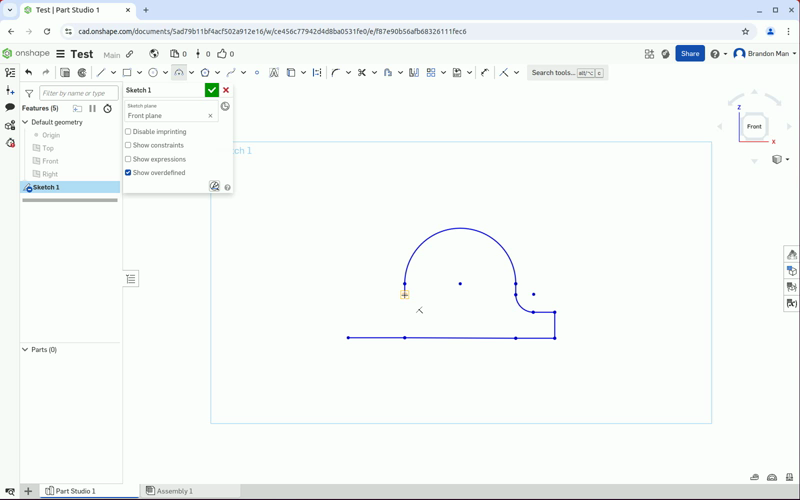
click(404, 294)
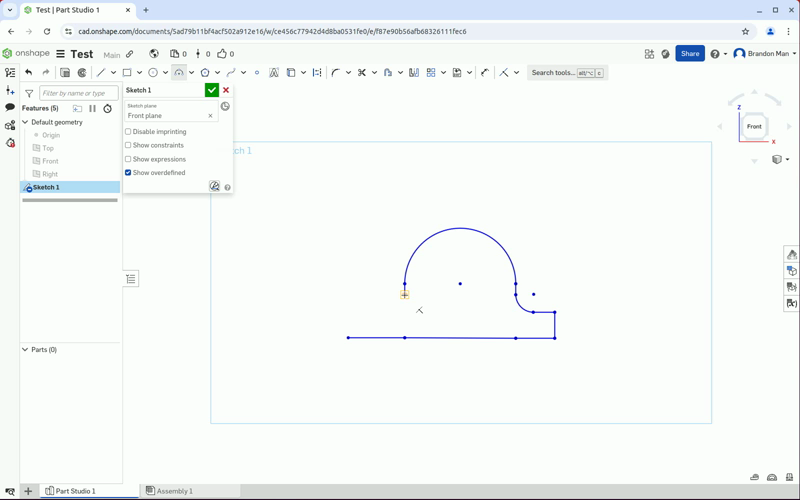
key_down(shift)
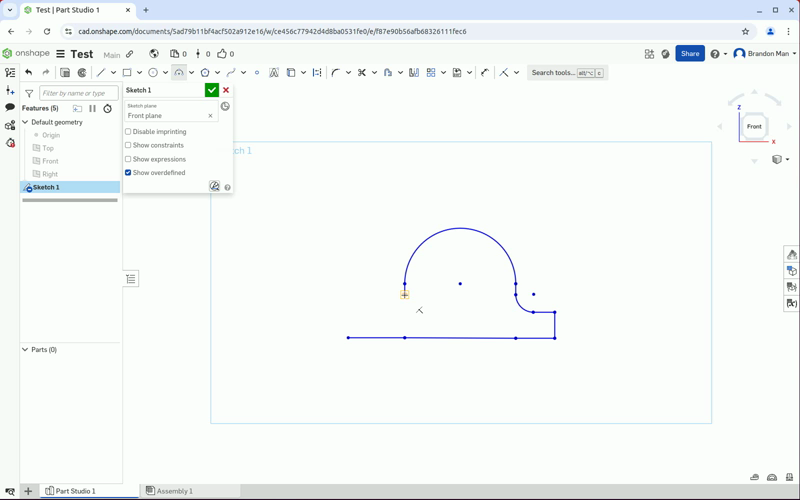
mouse_move(387, 312)
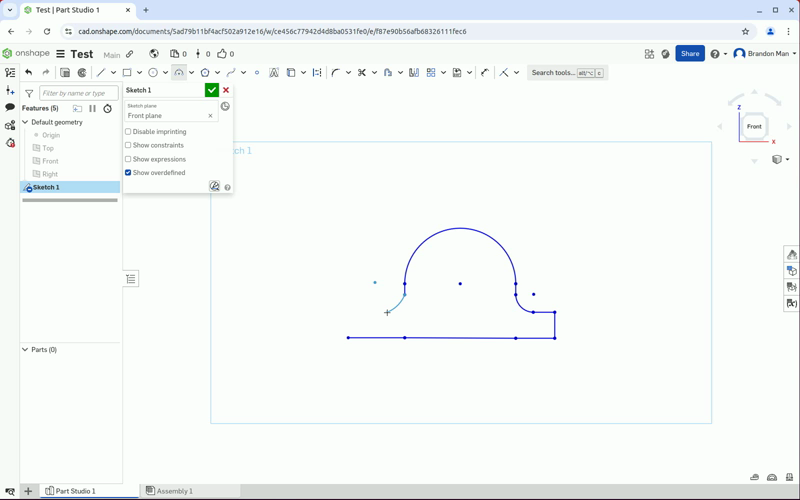
click(387, 312)
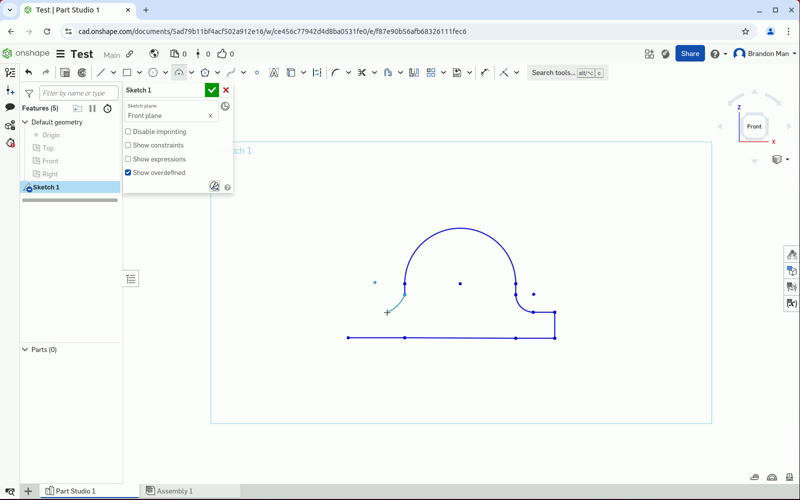
mouse_move(399, 306)
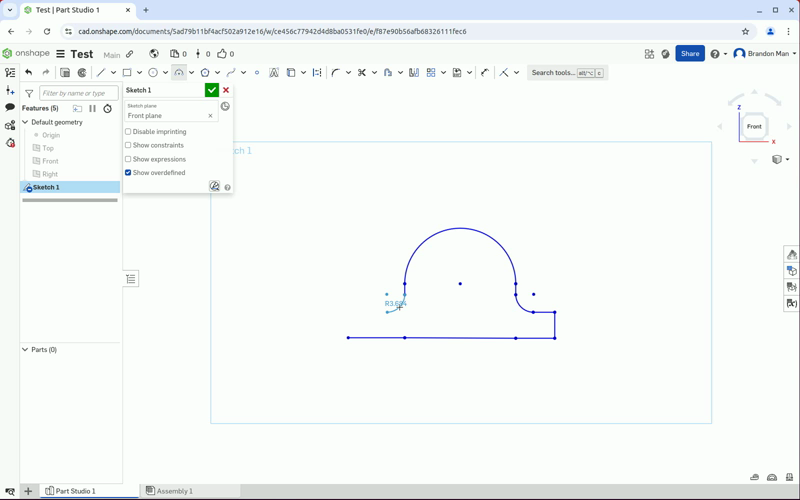
click(399, 306)
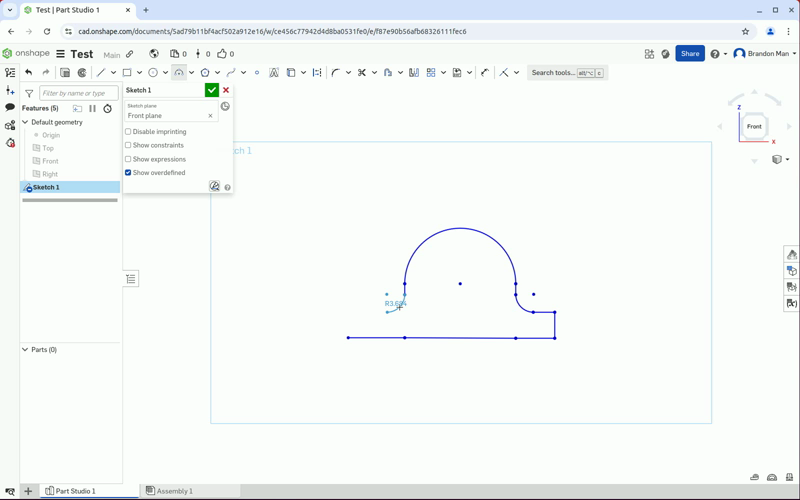
key_up(shift)
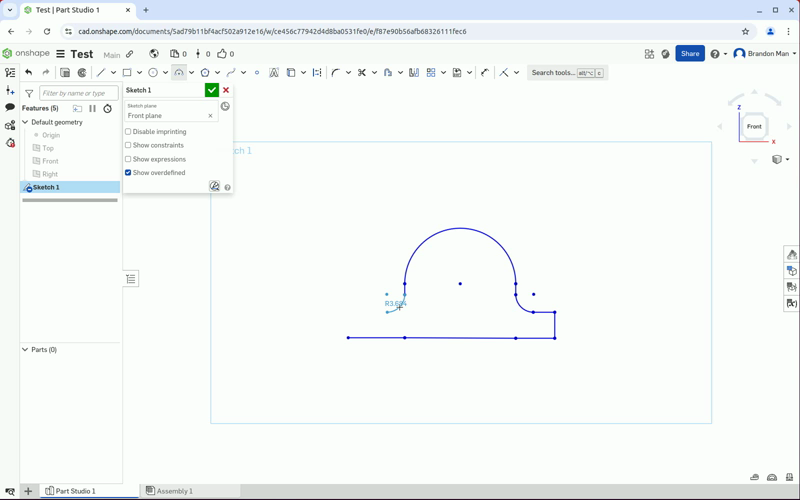
key(esc)
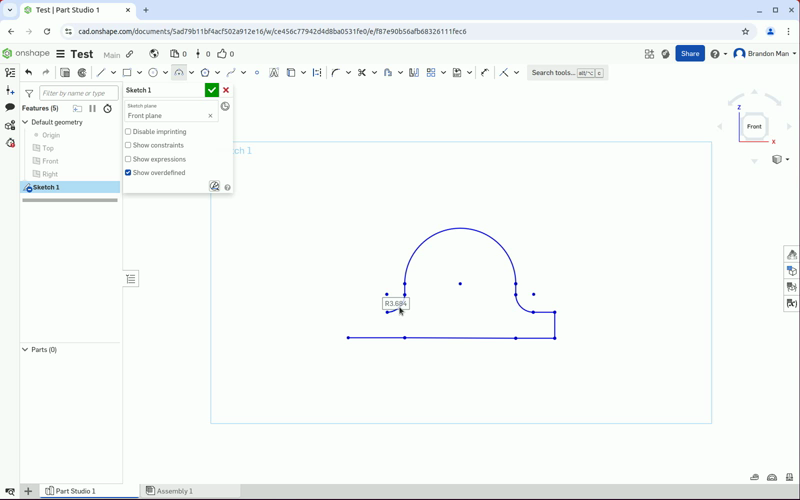
key(l)
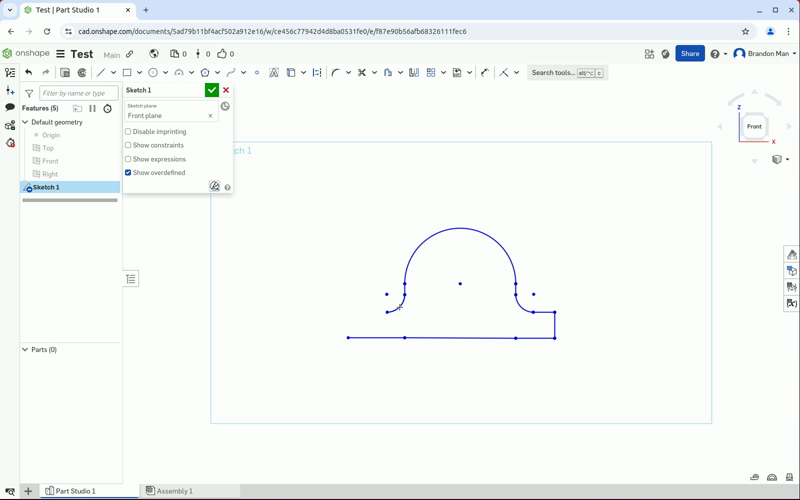
mouse_move(387, 312)
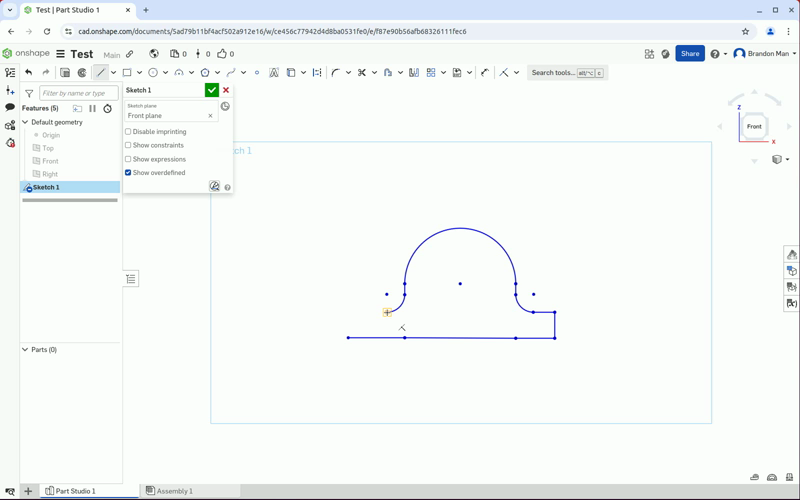
click(387, 312)
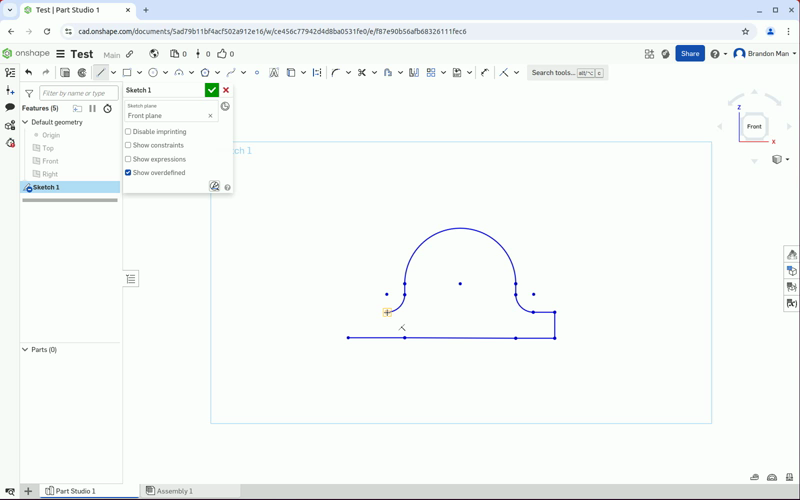
key_down(shift)
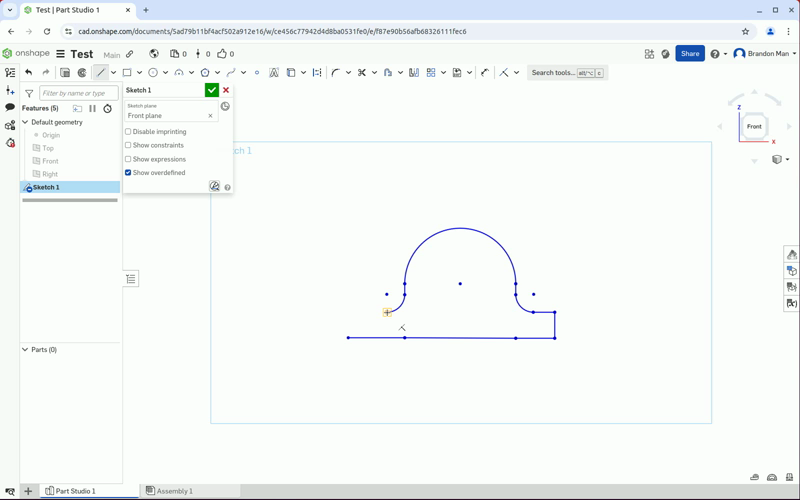
mouse_move(417, 312)
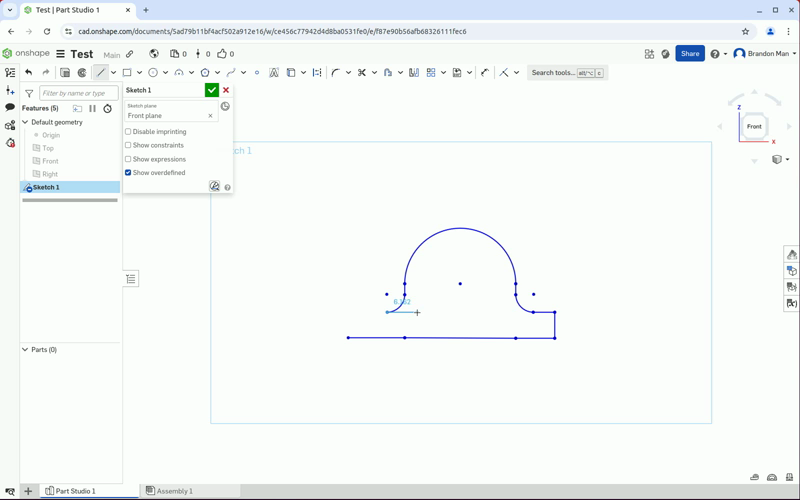
mouse_move(348, 312)
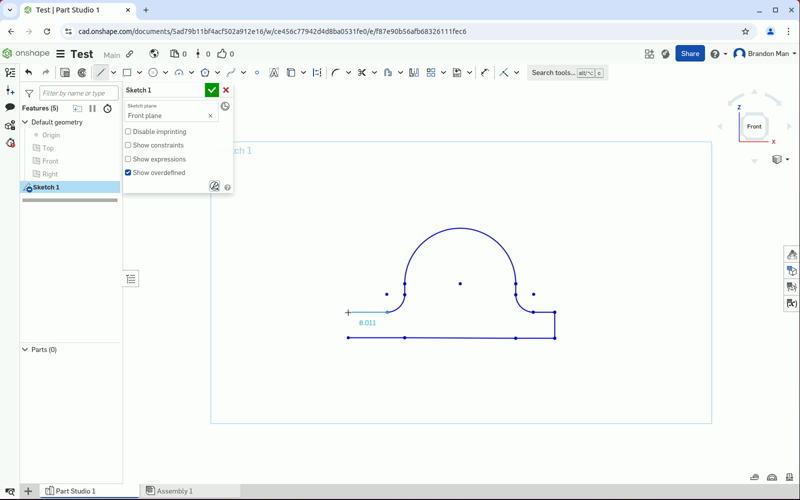
click(348, 312)
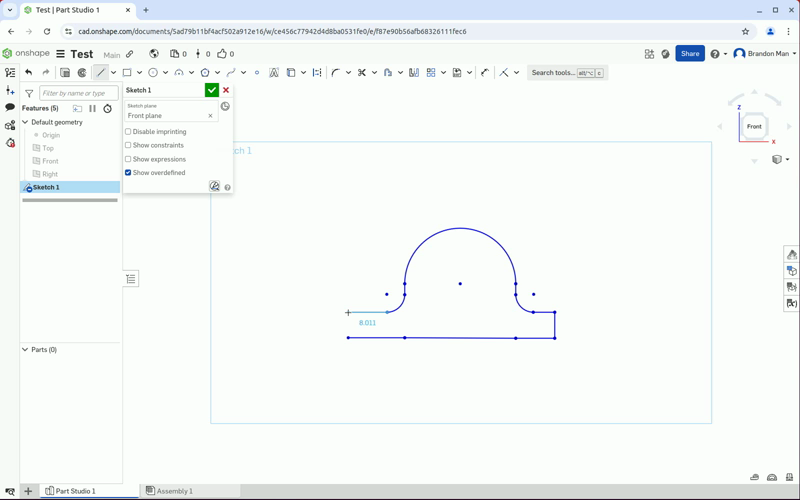
key_up(shift)
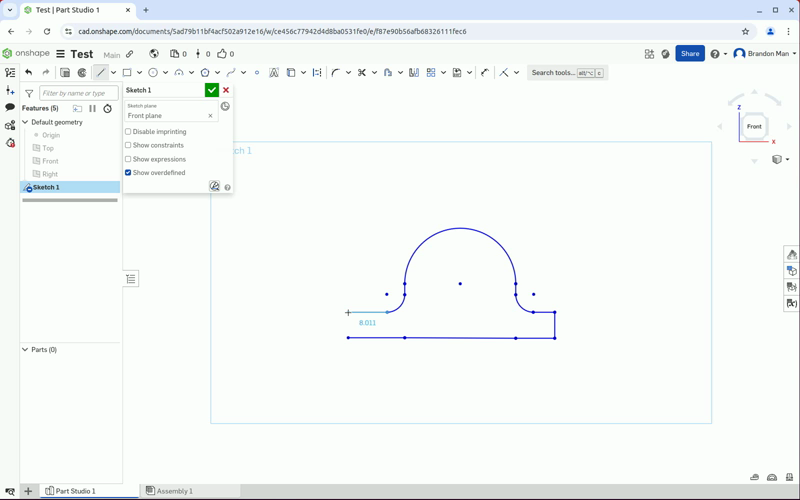
mouse_move(378, 312)
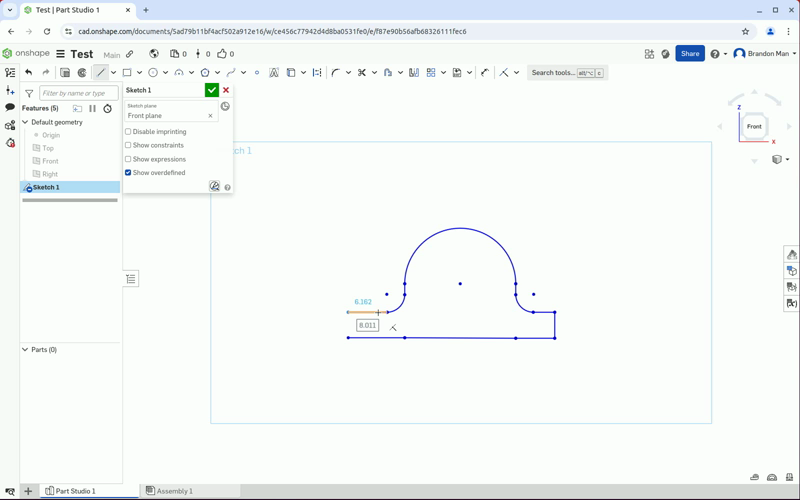
key_down(shift)
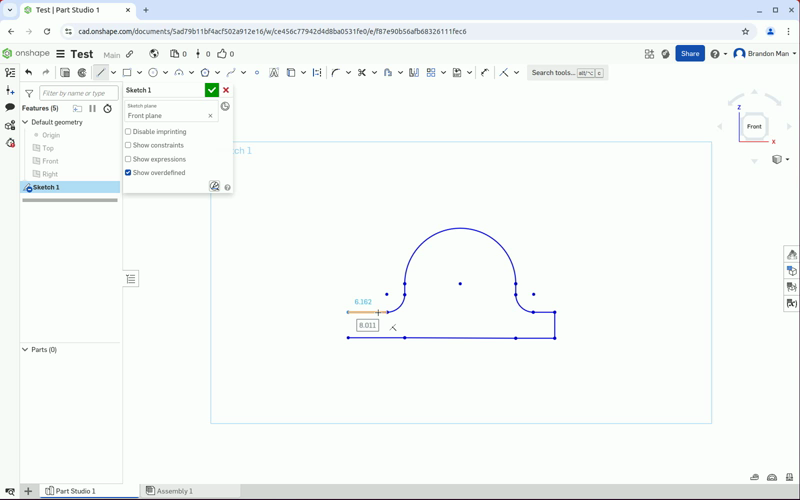
mouse_move(348, 337)
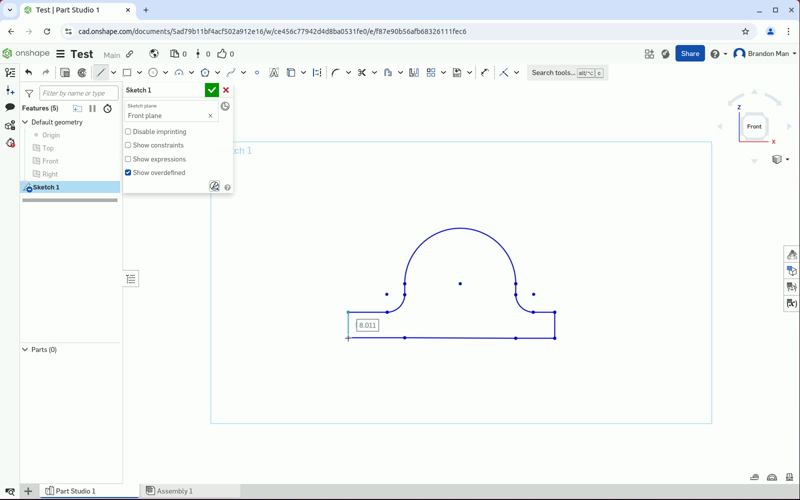
key_up(shift)
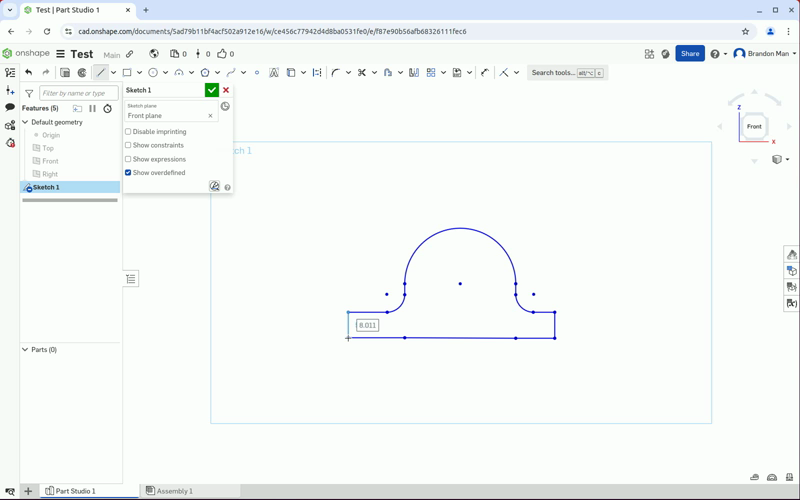
click(348, 337)
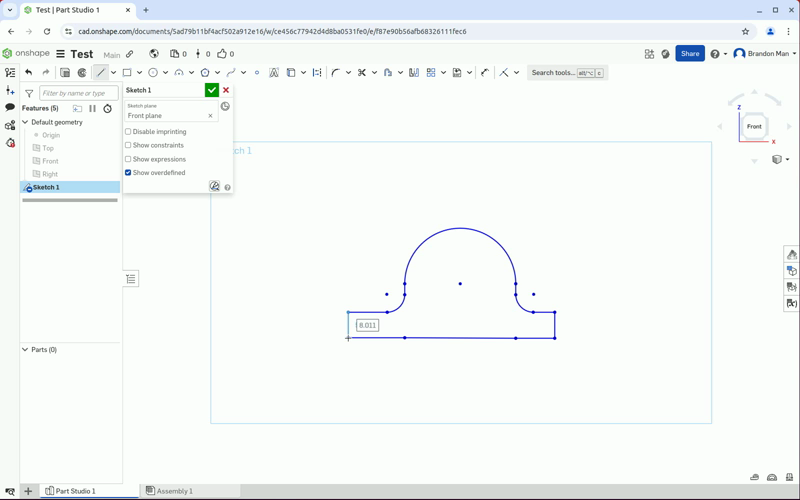
key(esc)
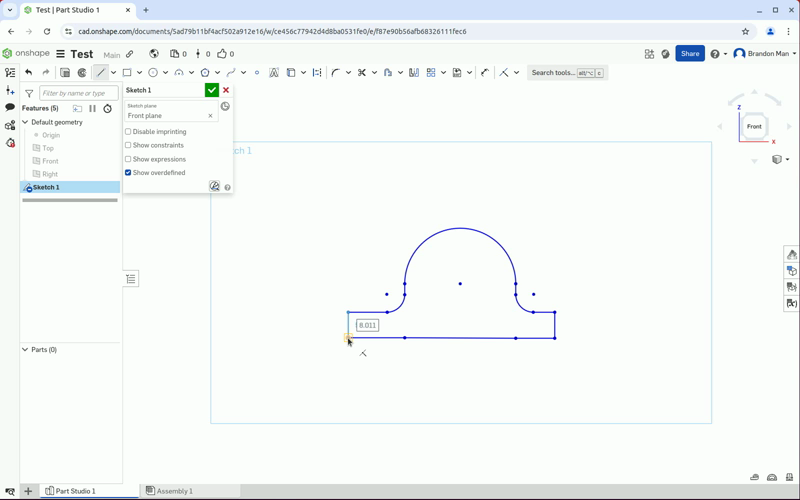
key(c)
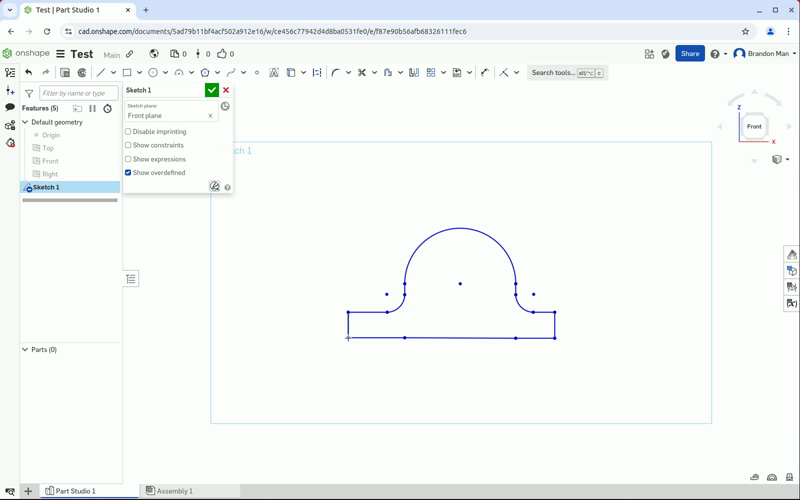
key_down(shift)
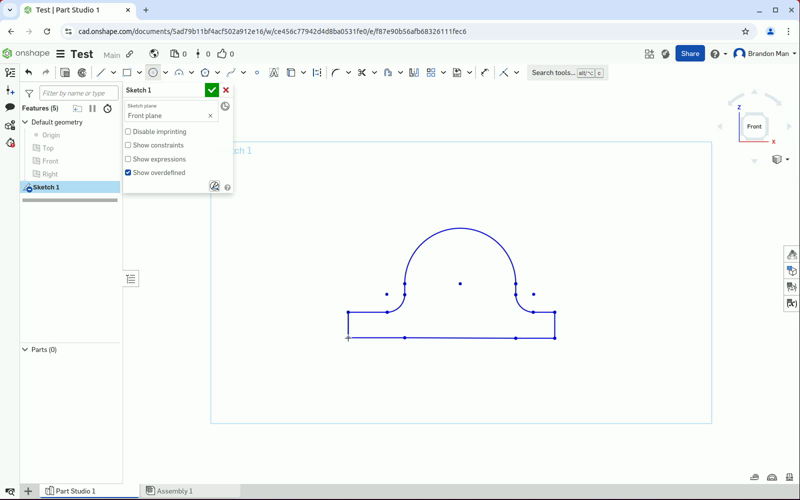
mouse_move(419, 305)
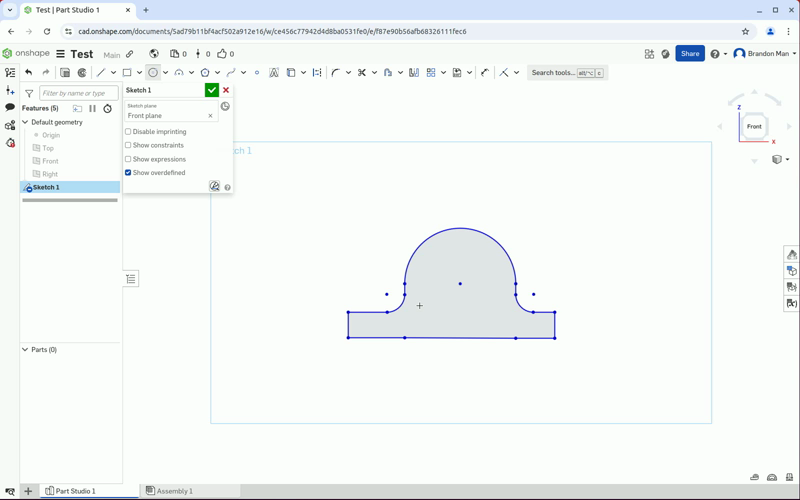
click(419, 305)
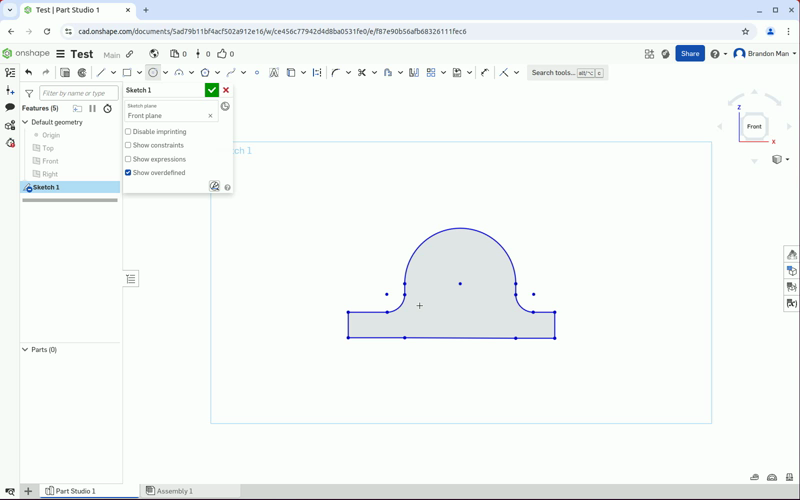
key_up(shift)
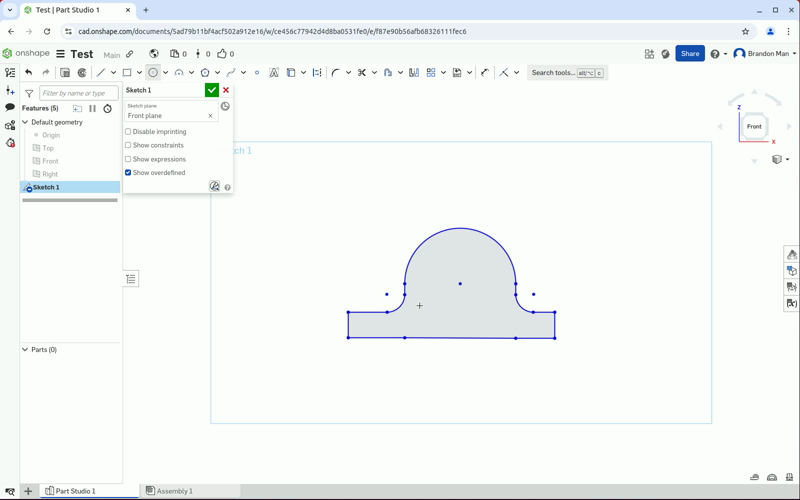
mouse_move(424, 305)
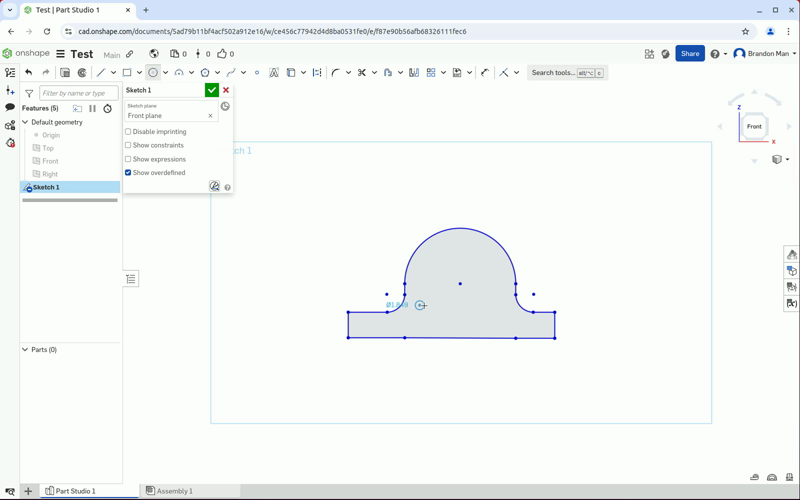
click(424, 305)
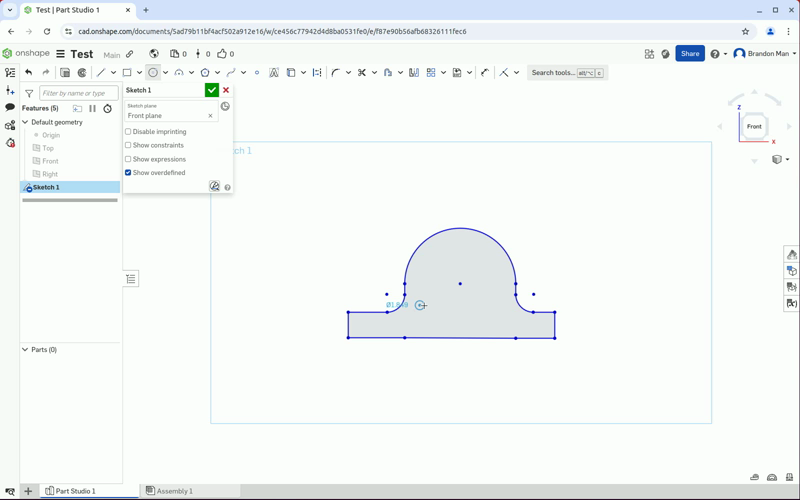
key(esc)
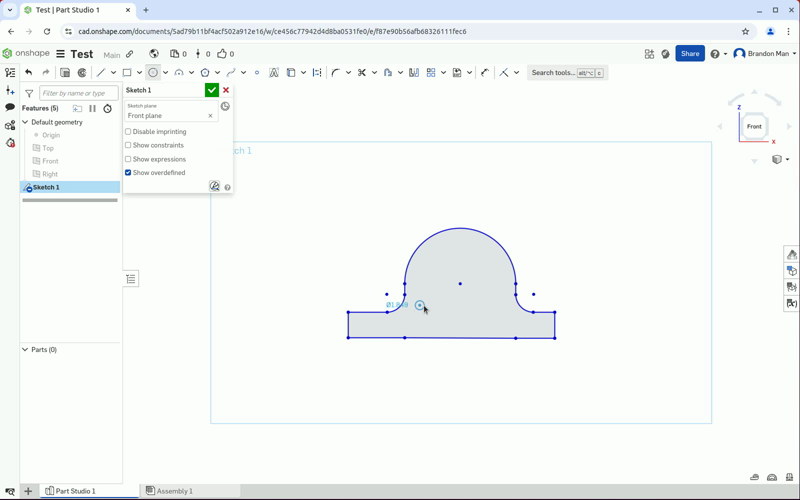
key(c)
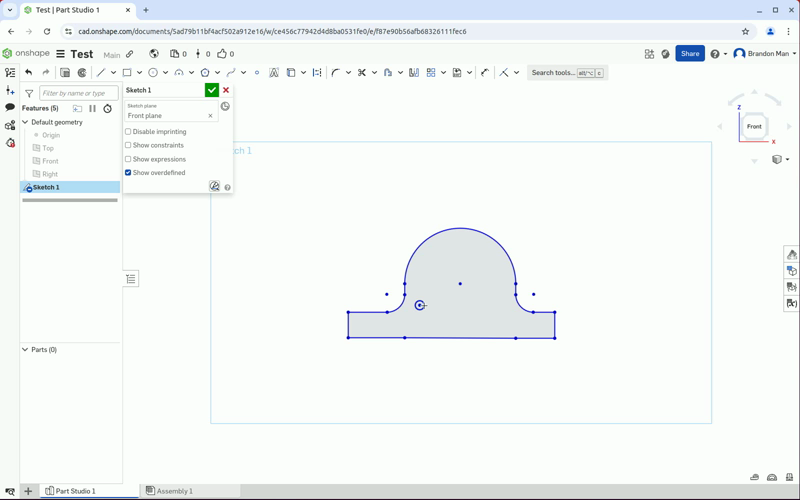
key_down(shift)
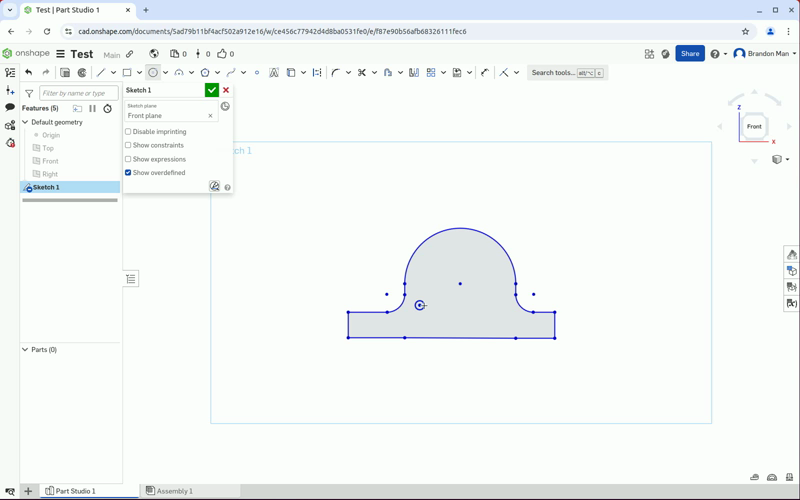
mouse_move(458, 283)
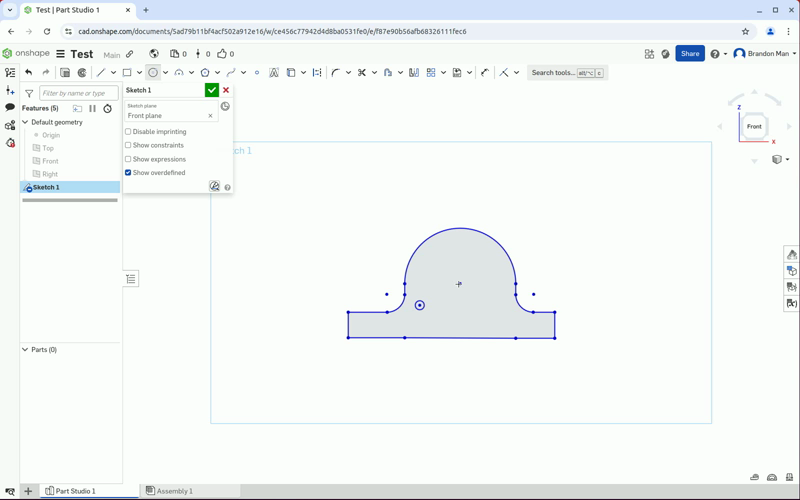
scroll(6)
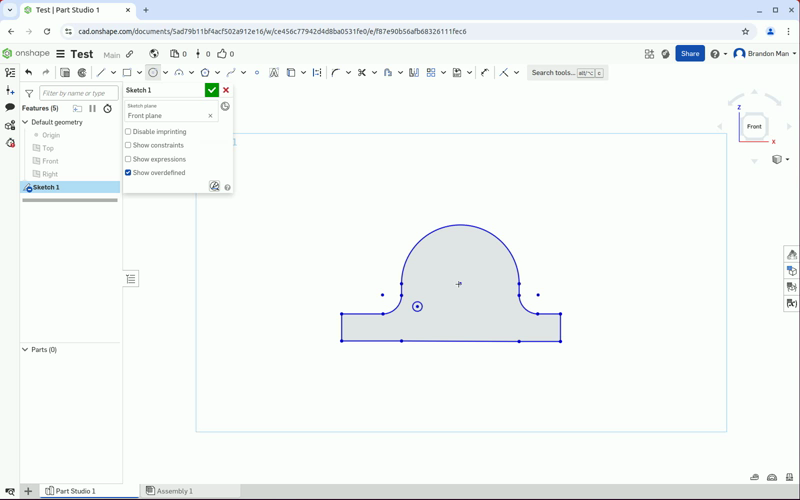
scroll(6)
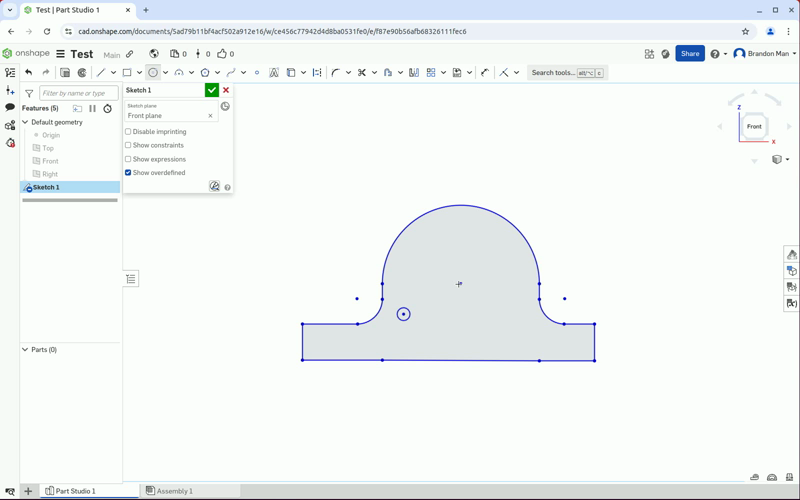
scroll(6)
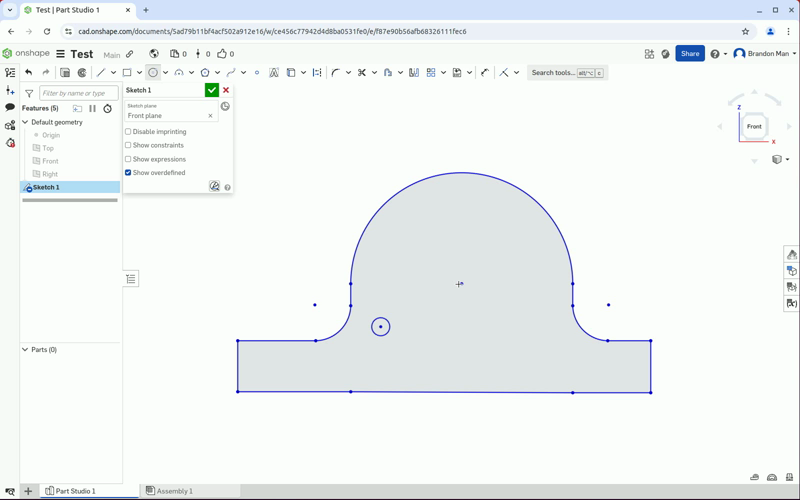
scroll(6)
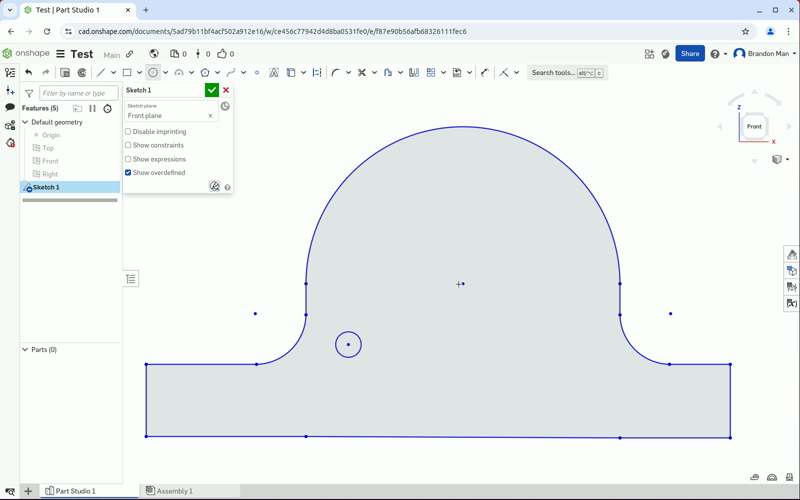
scroll(6)
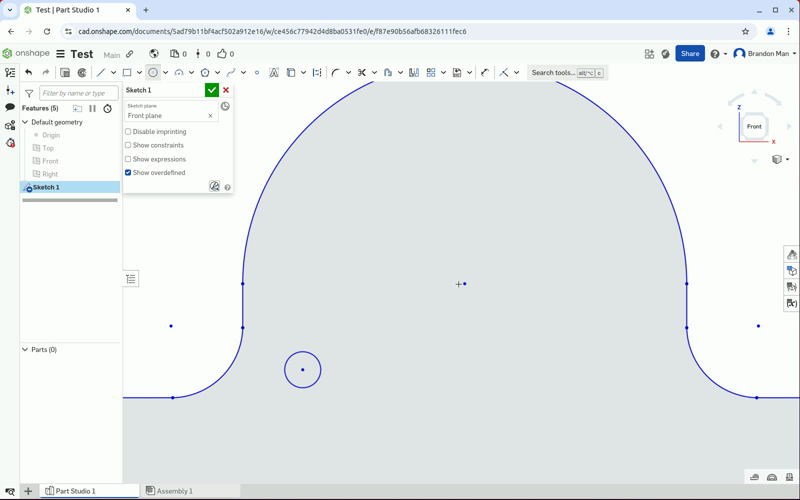
scroll(6)
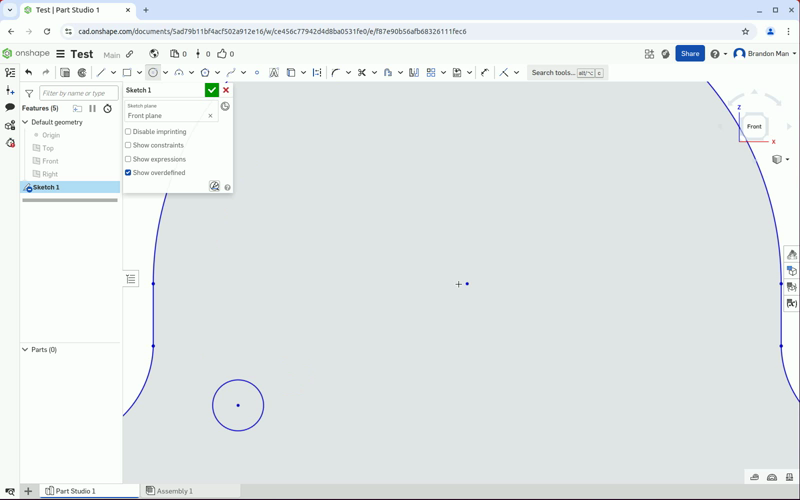
scroll(6)
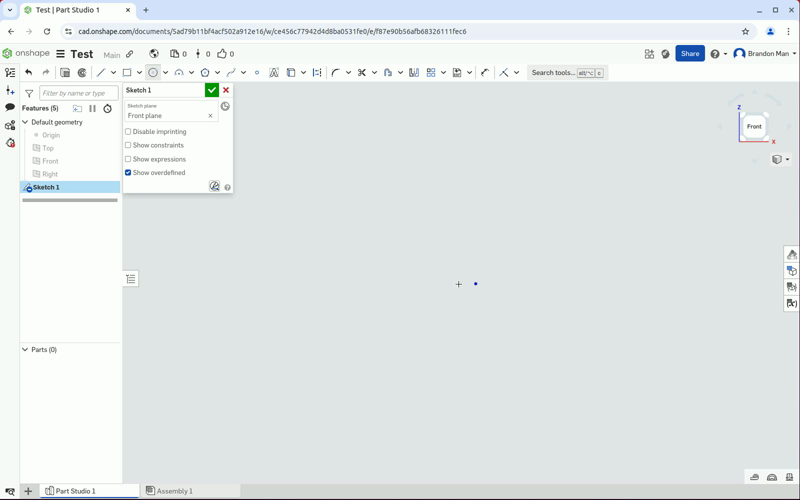
click(458, 283)
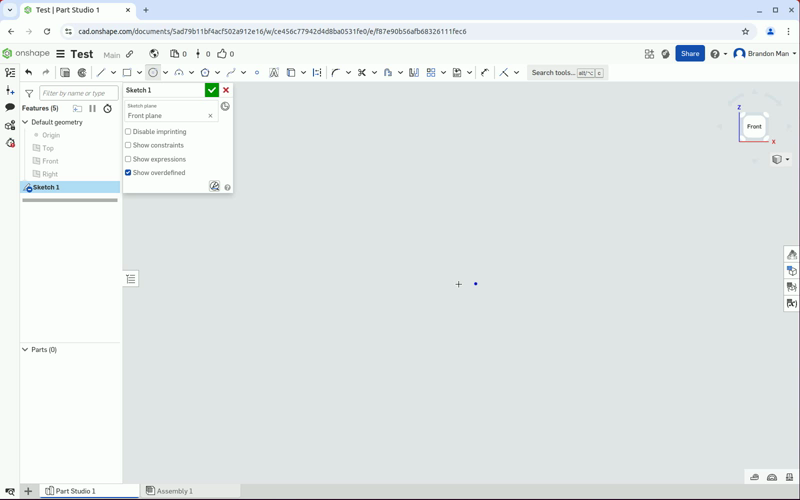
scroll(-6)
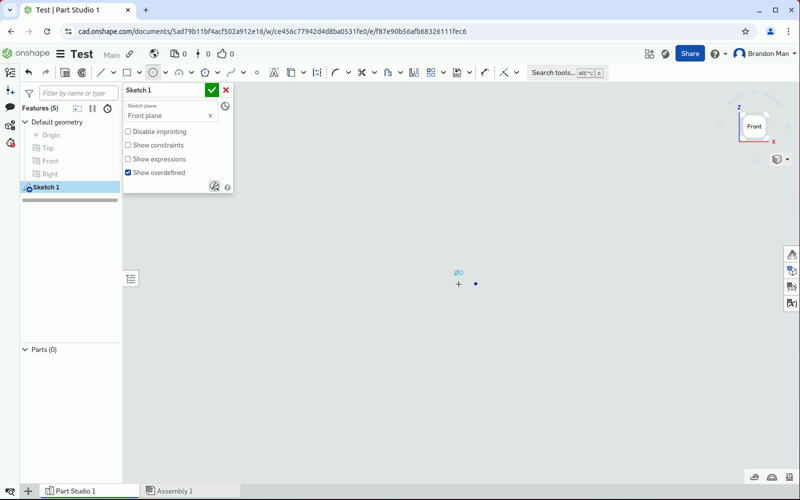
scroll(-6)
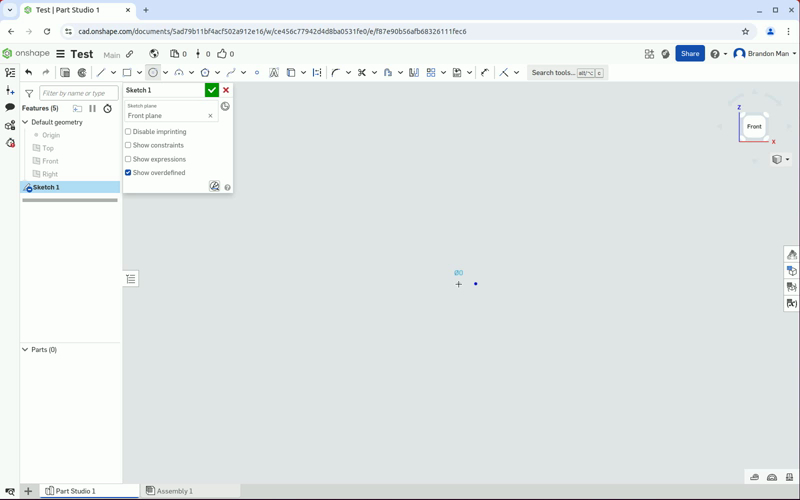
scroll(-6)
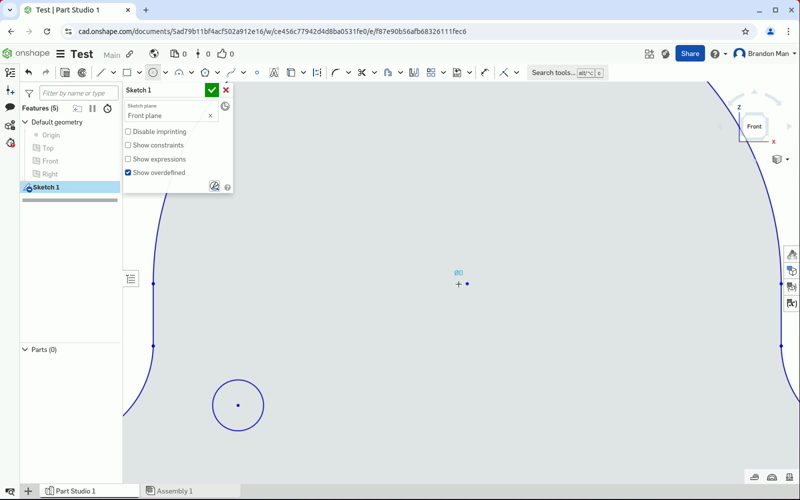
scroll(-6)
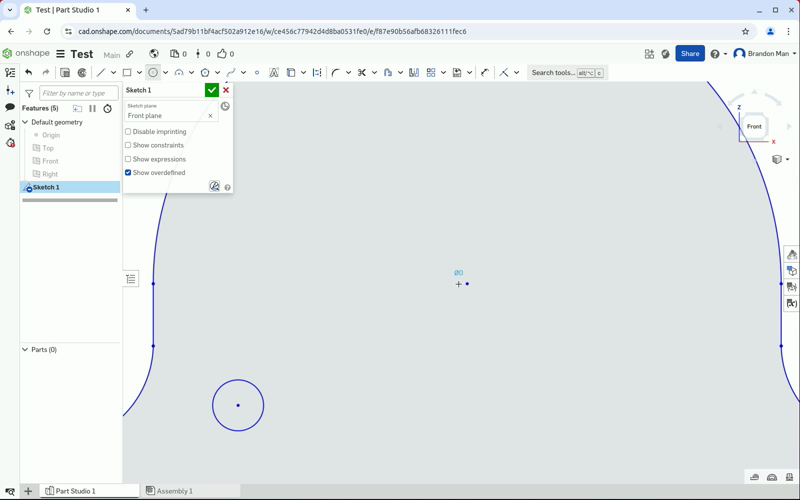
scroll(-6)
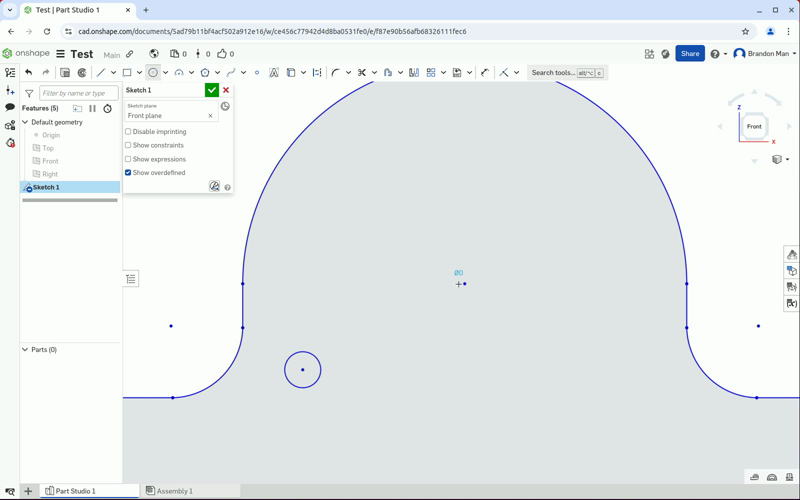
scroll(-6)
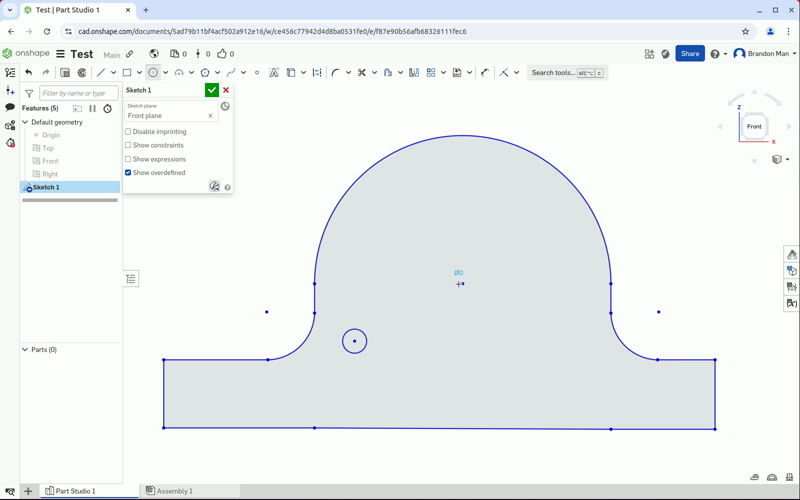
scroll(-6)
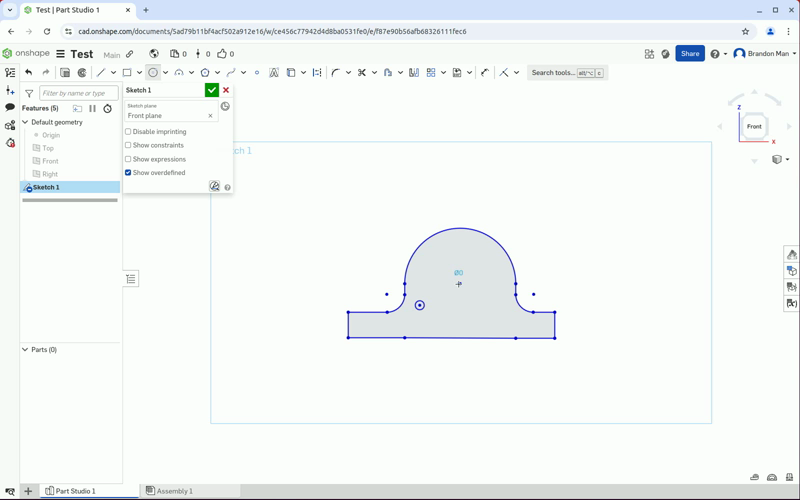
key_up(shift)
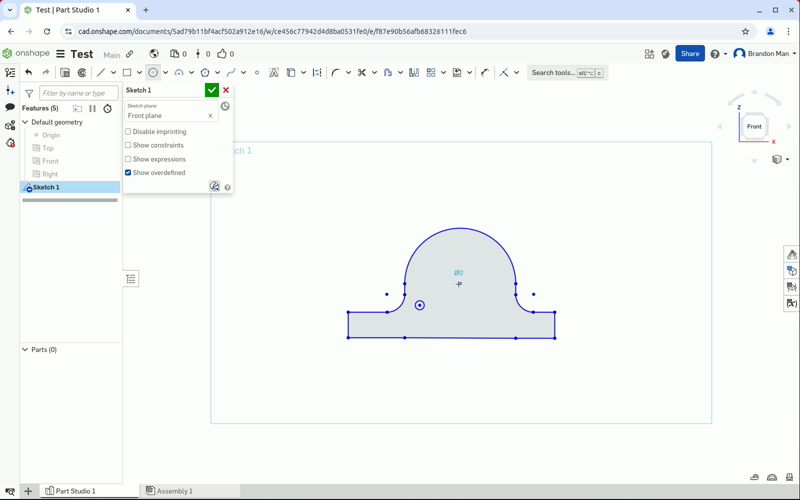
mouse_move(495, 283)
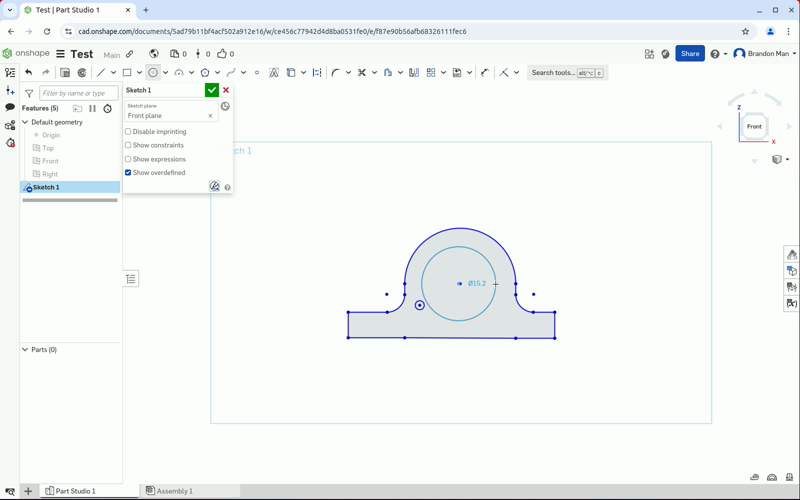
click(495, 283)
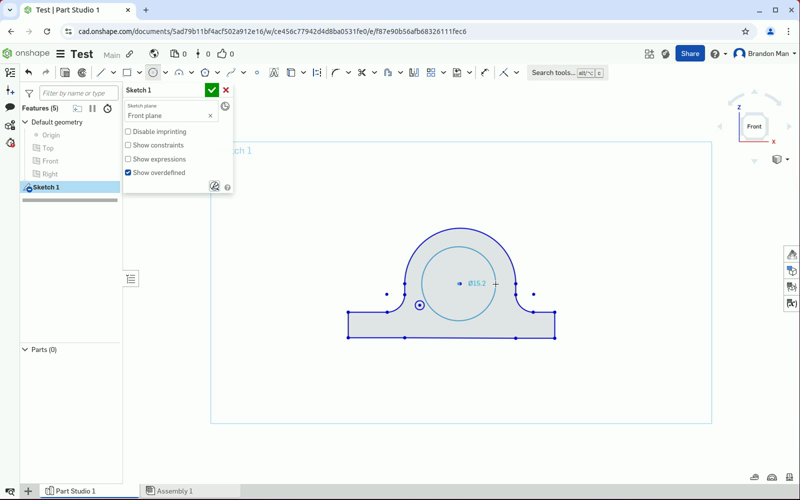
key(esc)
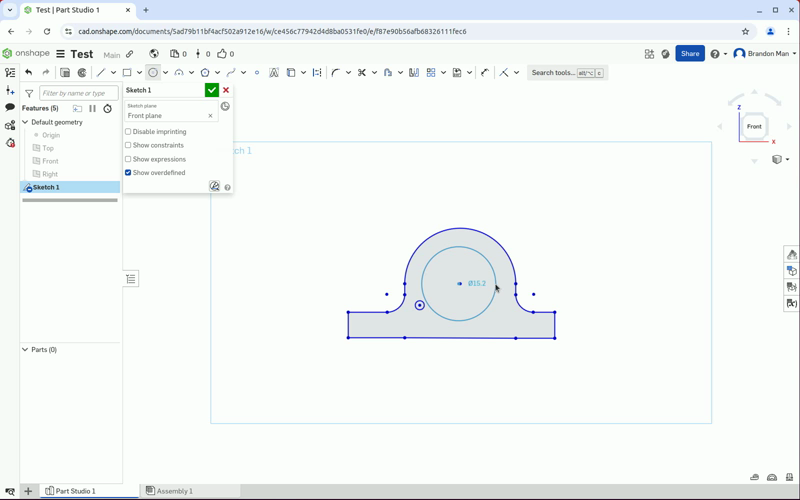
key(c)
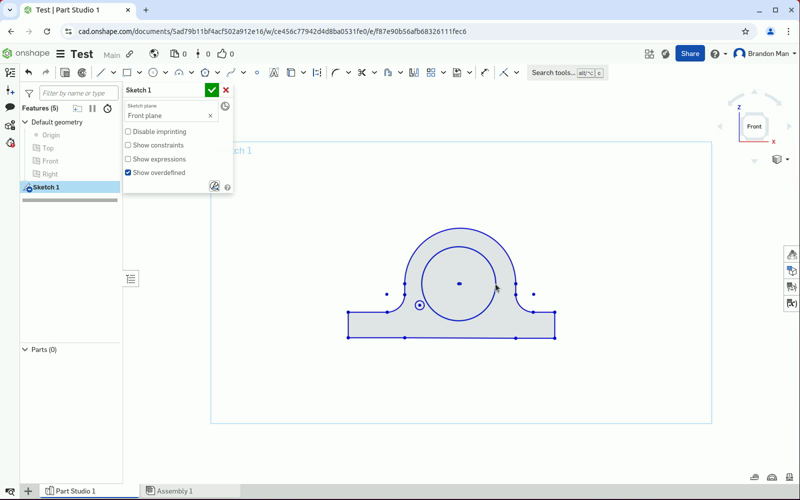
key_down(shift)
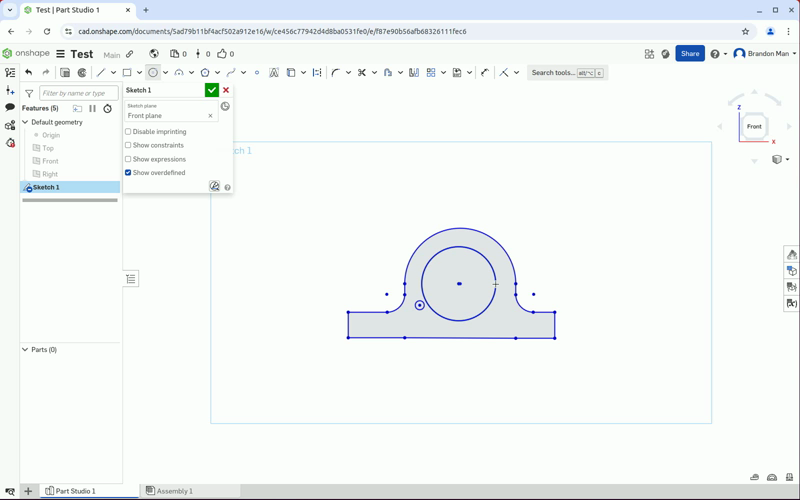
mouse_move(458, 235)
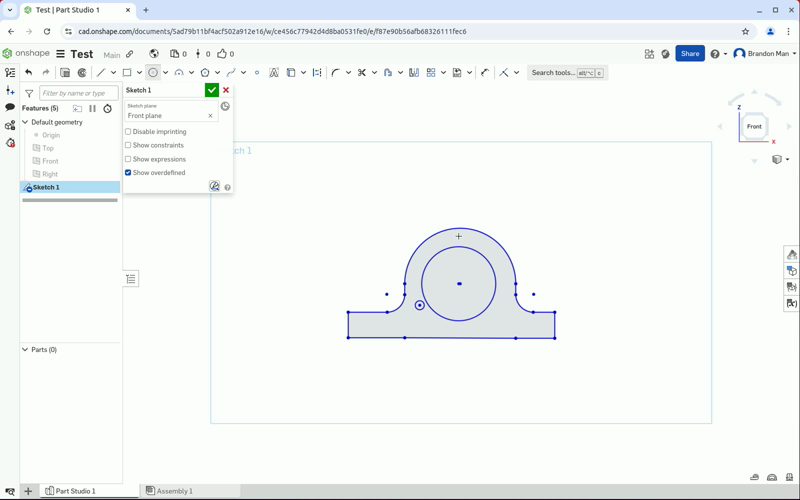
click(458, 235)
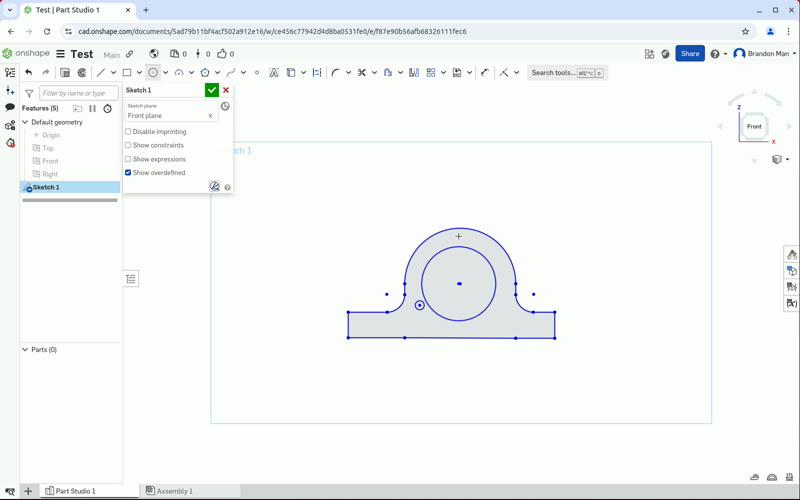
key_up(shift)
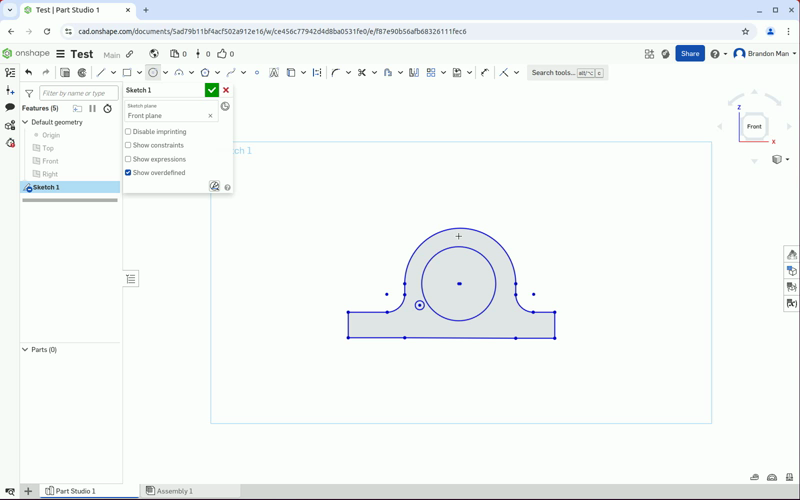
mouse_move(463, 235)
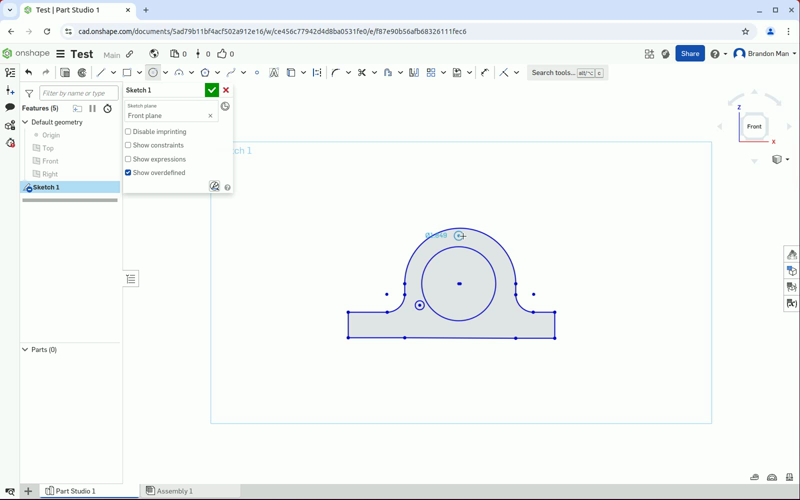
click(463, 235)
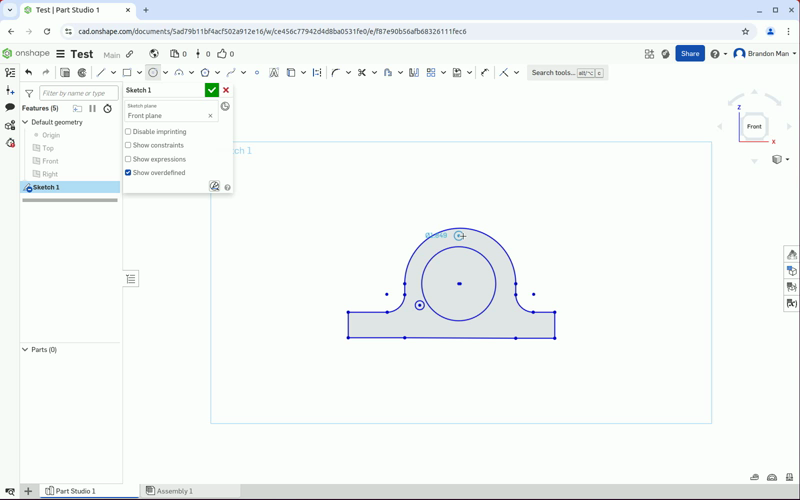
key(esc)
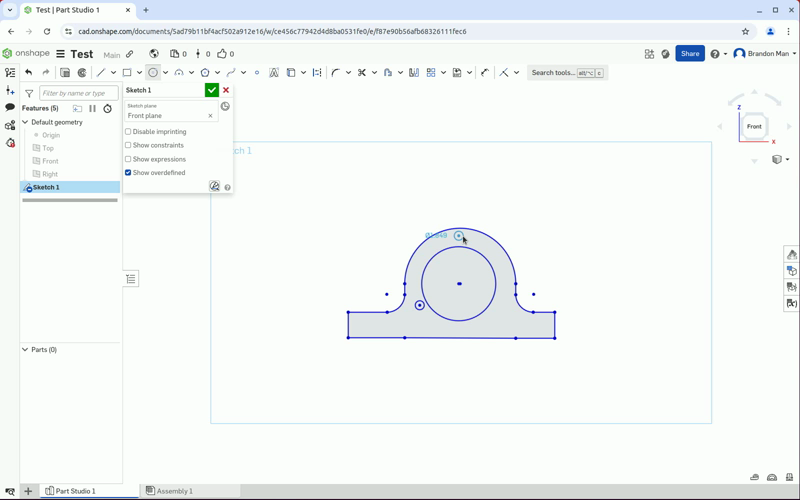
key(c)
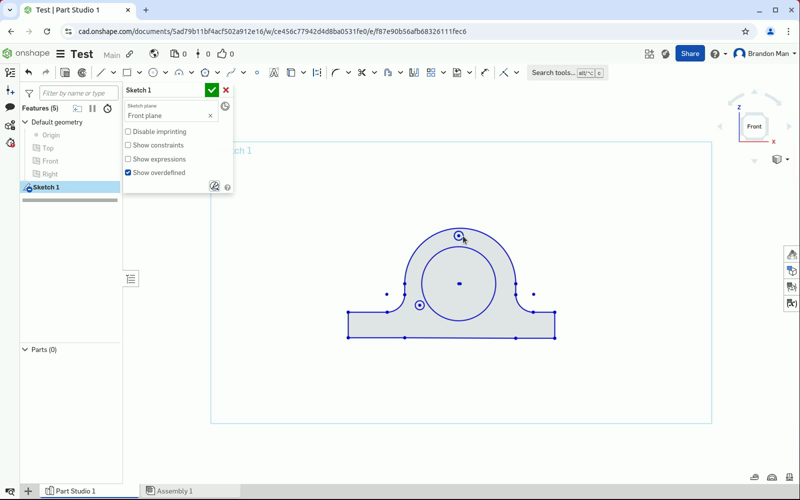
key_down(shift)
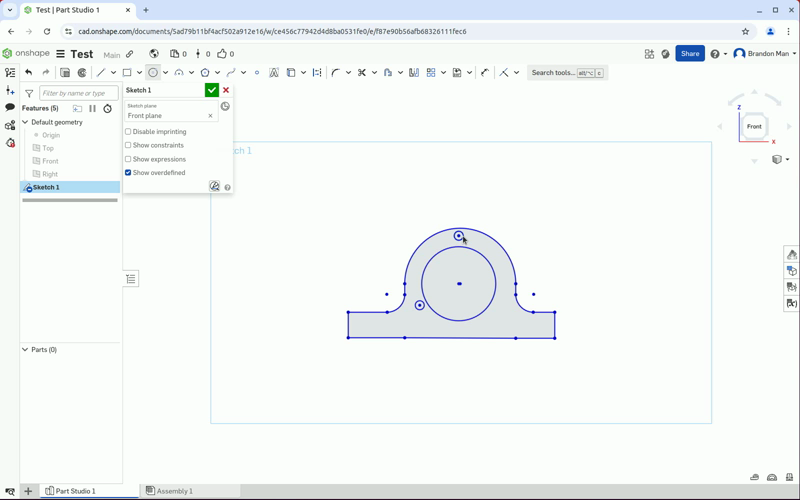
mouse_move(500, 305)
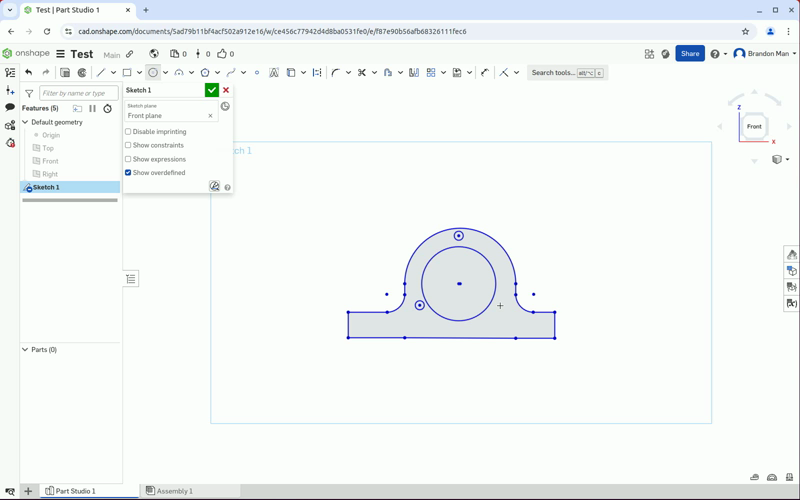
click(500, 305)
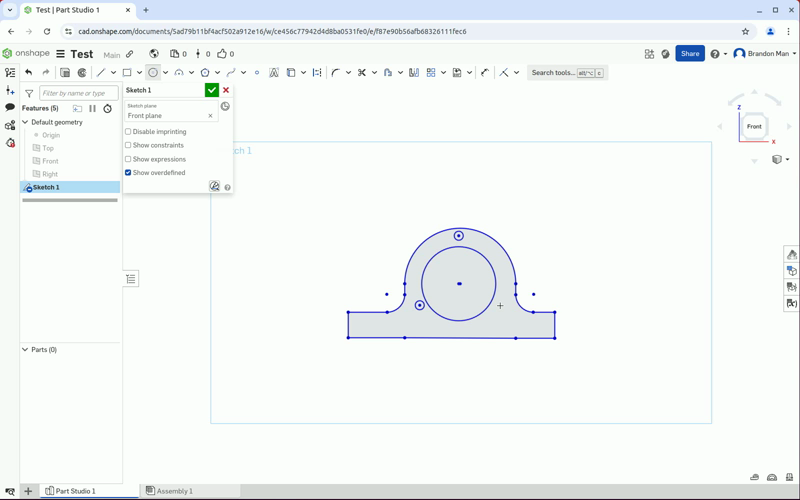
key_up(shift)
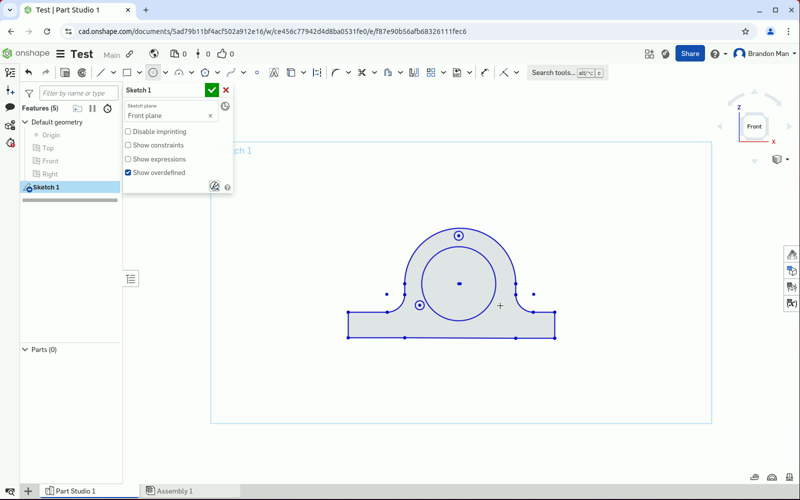
mouse_move(504, 305)
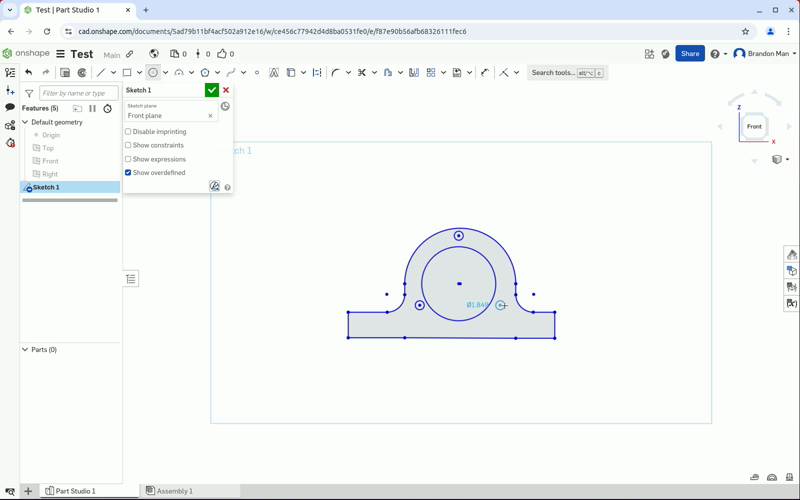
click(504, 305)
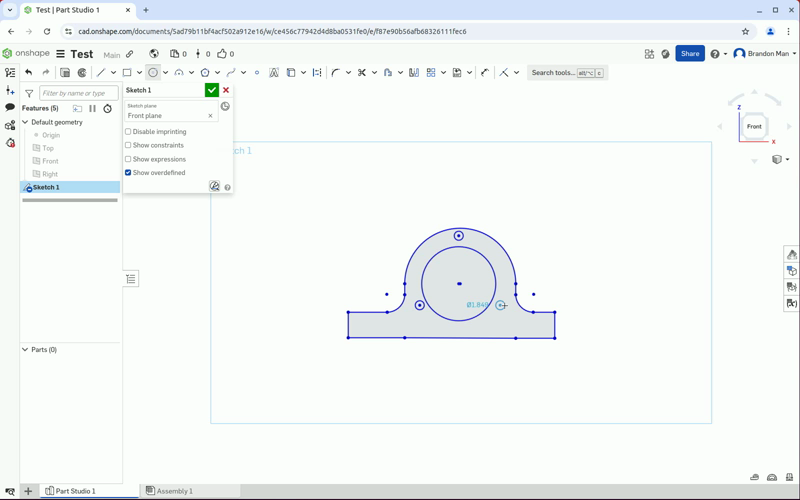
key(esc)
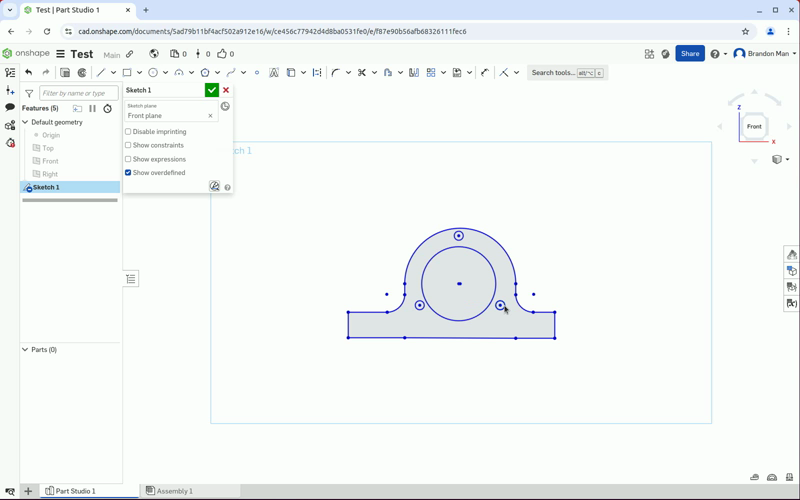
mouse_move(378, 320)
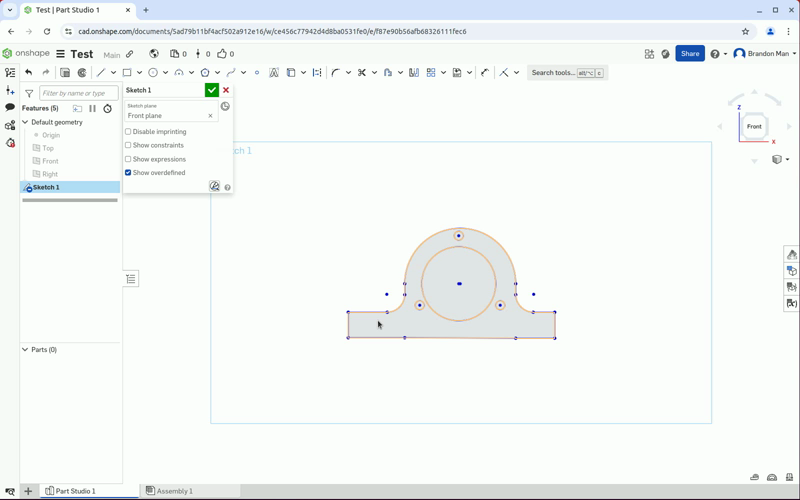
click(378, 320)
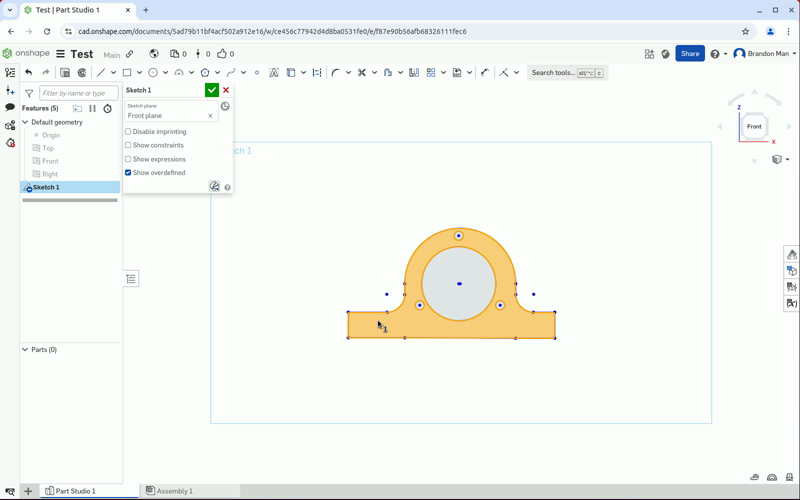
mouse_move(73, 352)
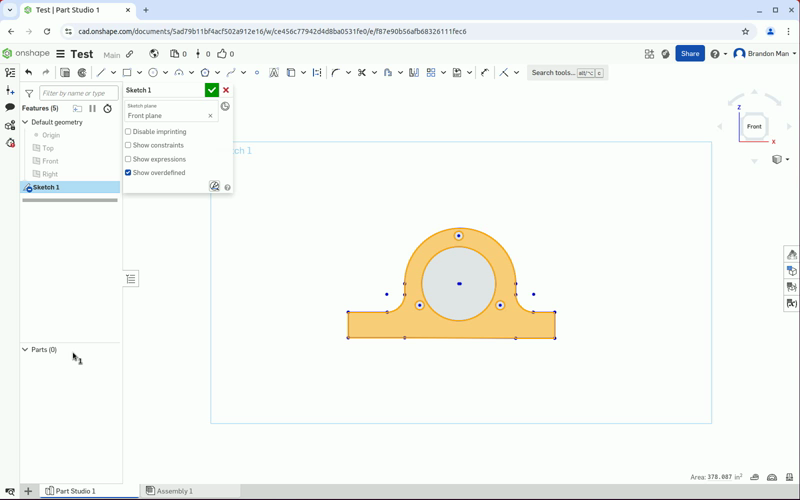
key(shift+y)
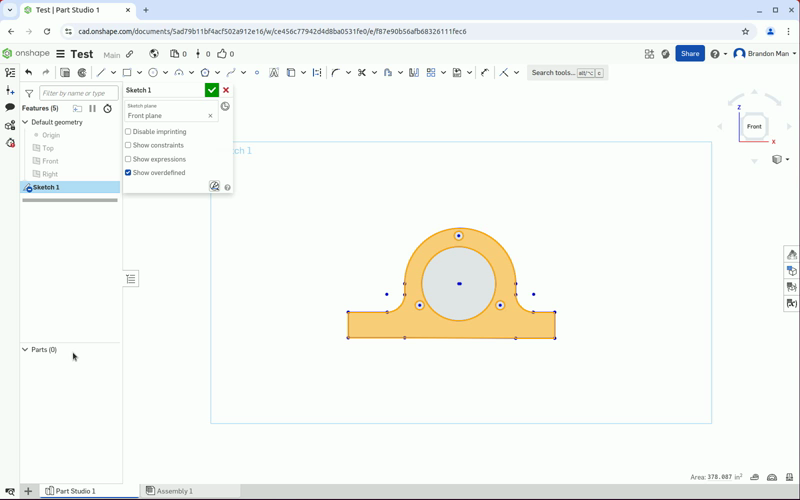
key(shift+e)
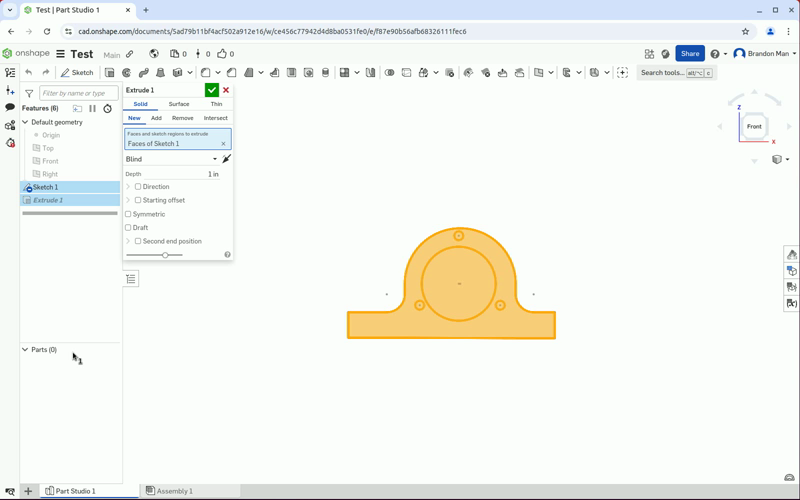
mouse_move(143, 106)
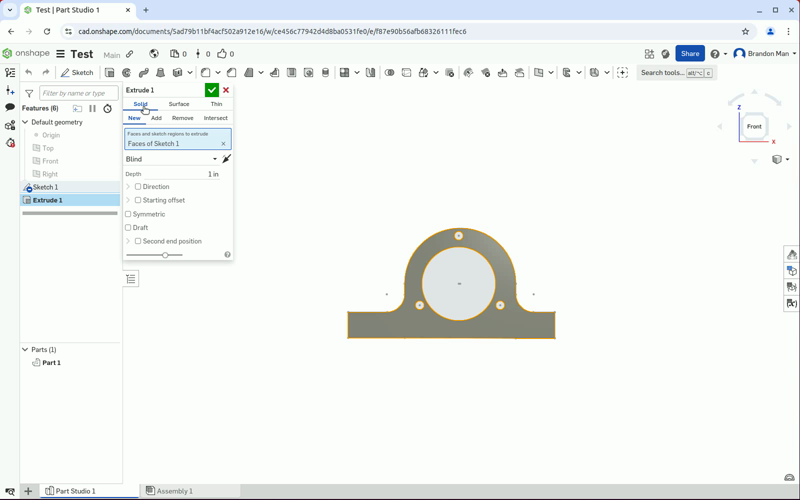
click(143, 106)
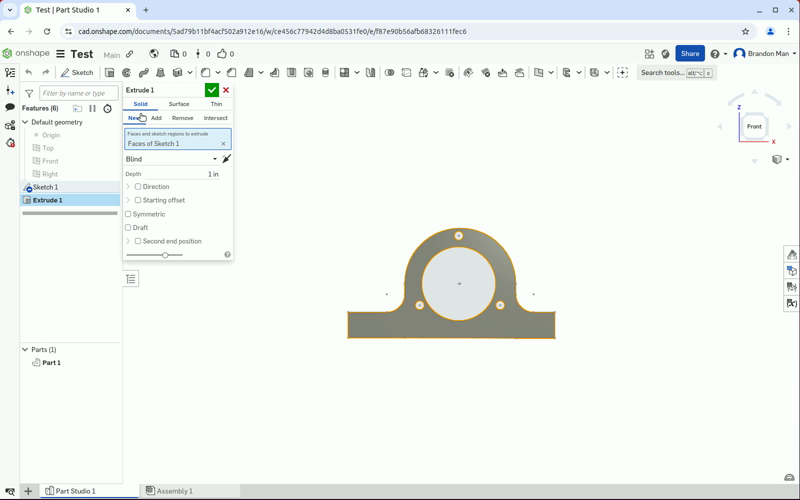
mouse_move(137, 120)
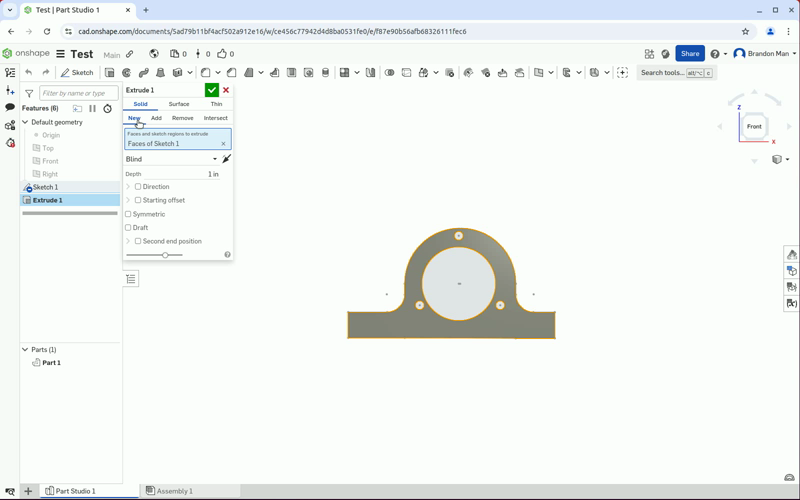
click(137, 120)
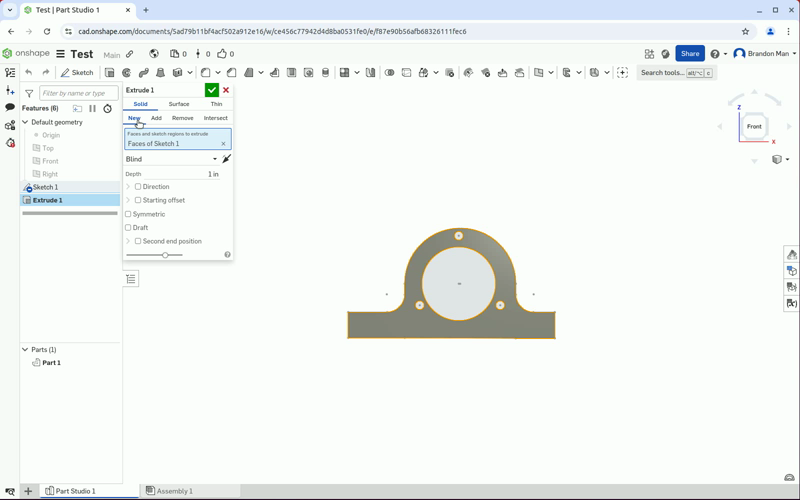
key(tab, 4)
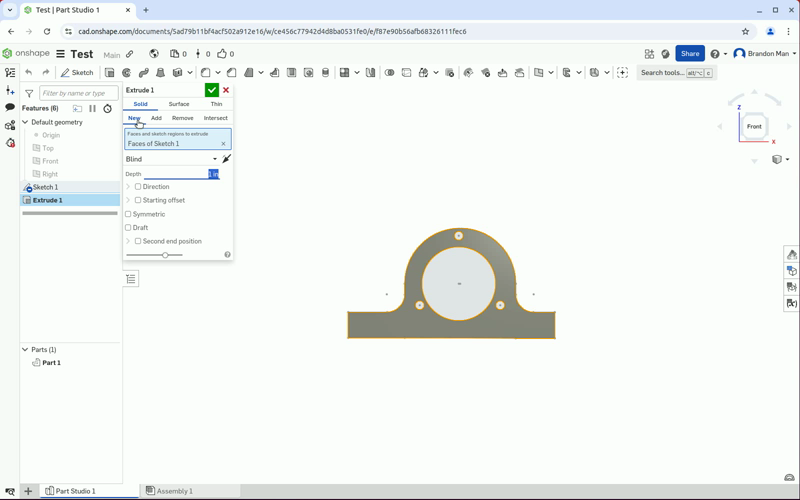
text(7.221)
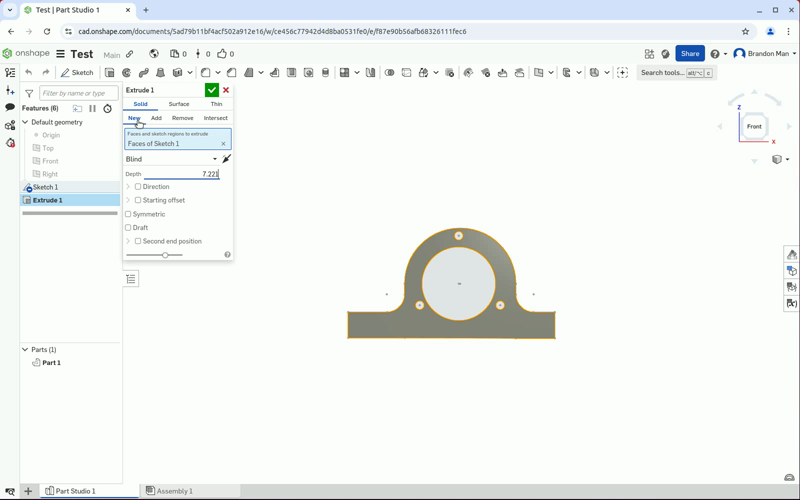
key(enter)
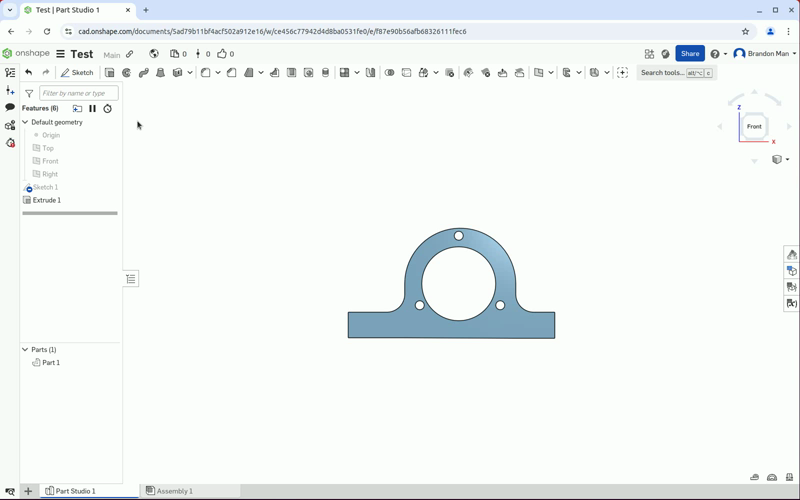
key(shift+h)
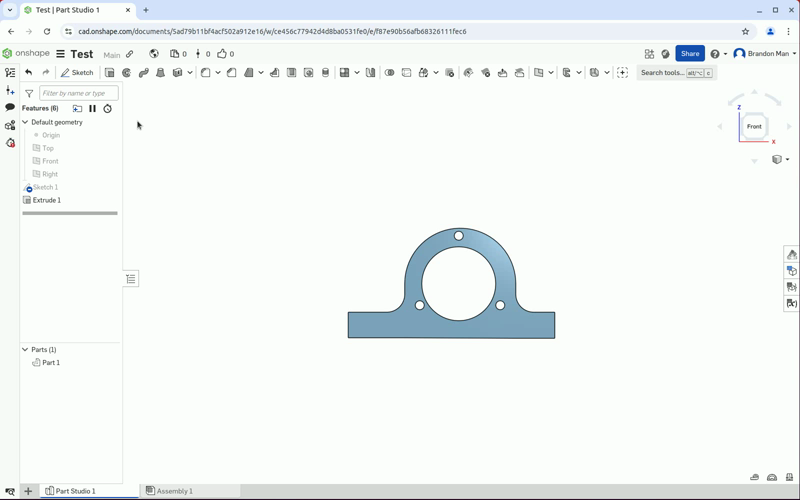
key(shift+h)
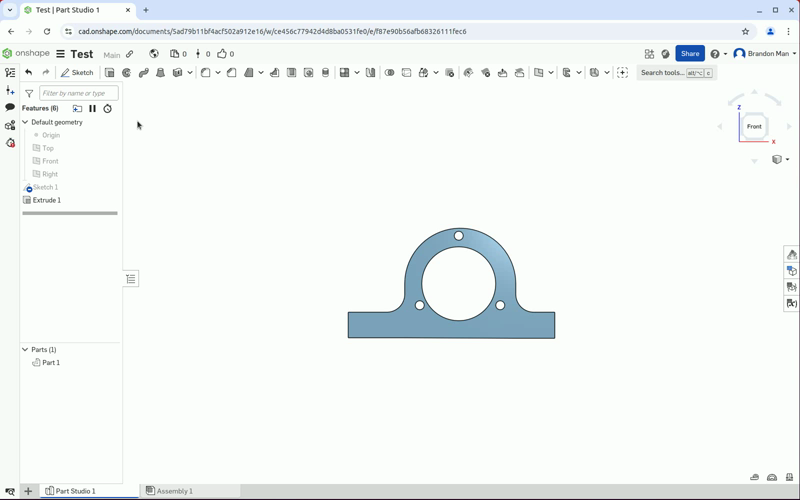
mouse_move(73, 189)
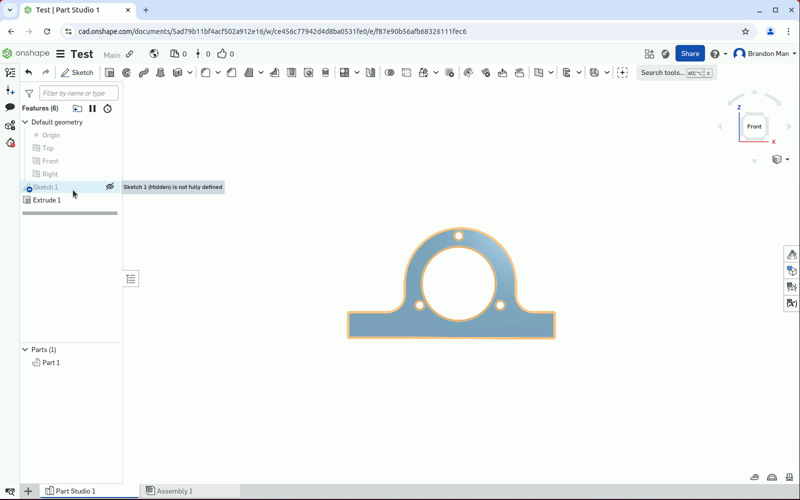
click(73, 189)
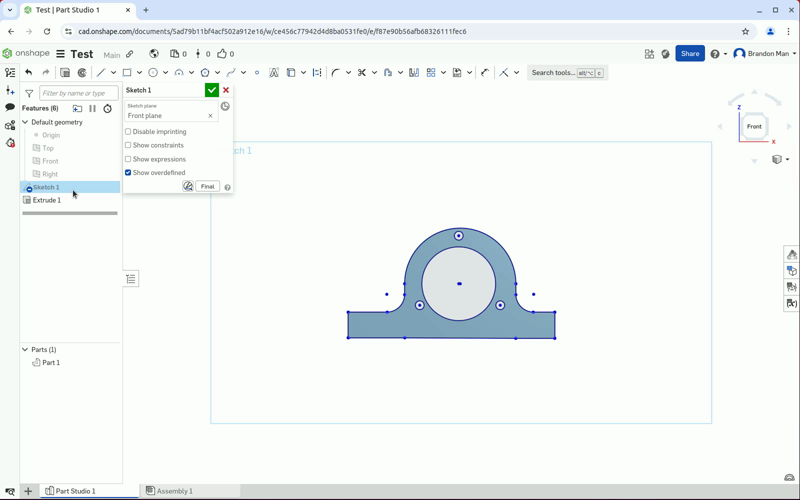
mouse_move(229, 92)
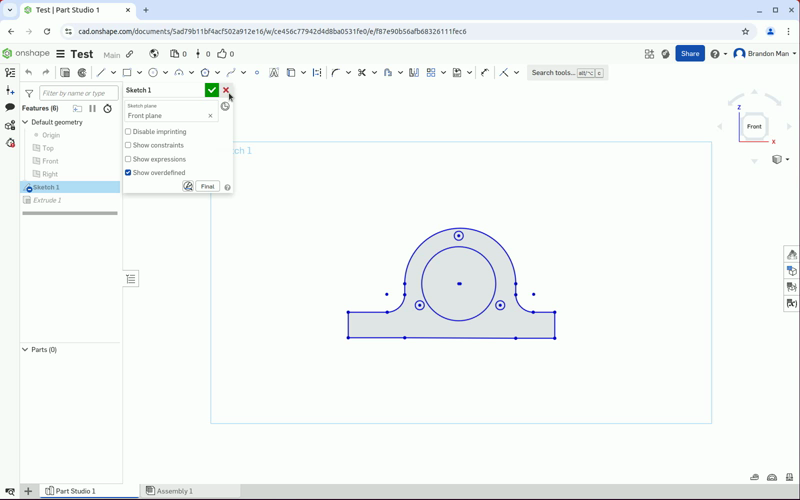
click(229, 92)
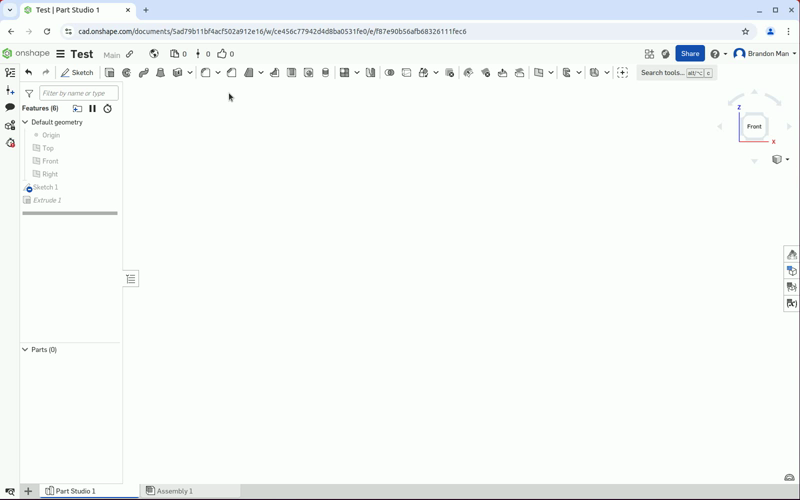
mouse_move(73, 352)
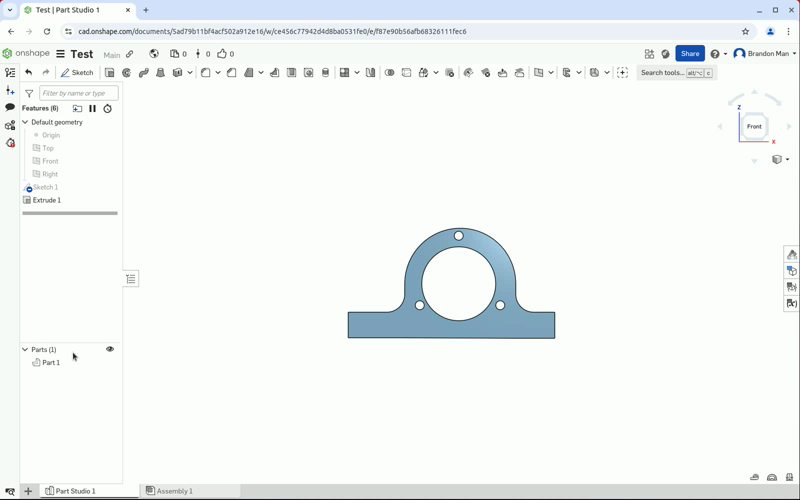
key(y)
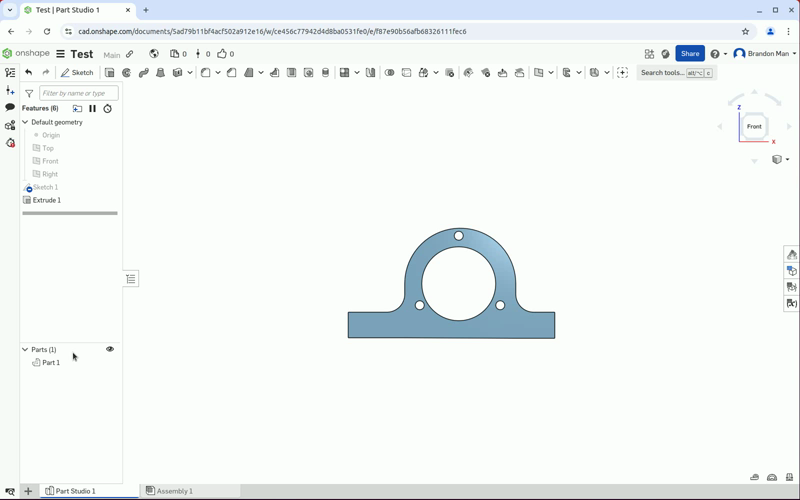
key(shift+p)
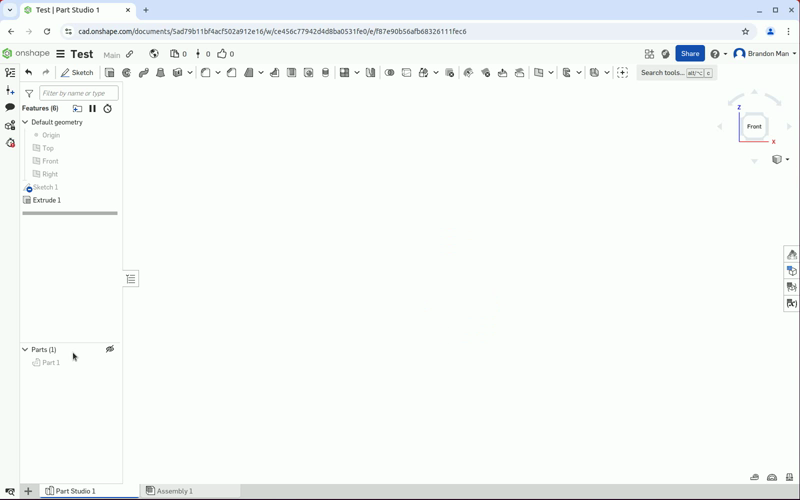
key(space)
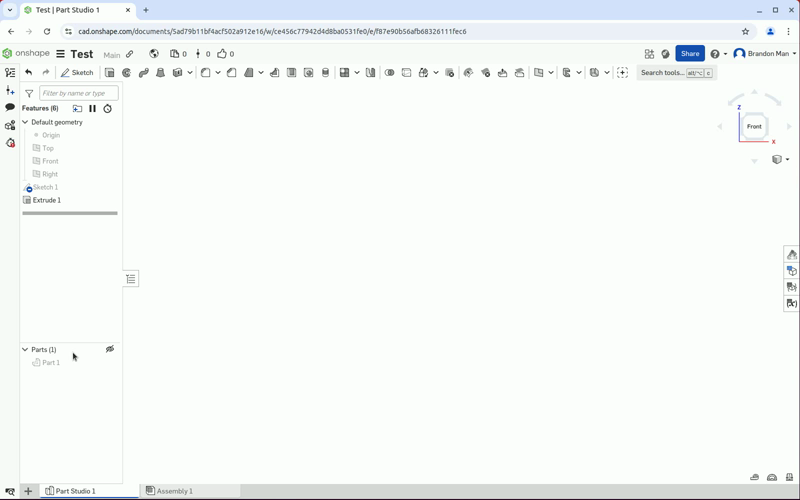
key_down(shift)
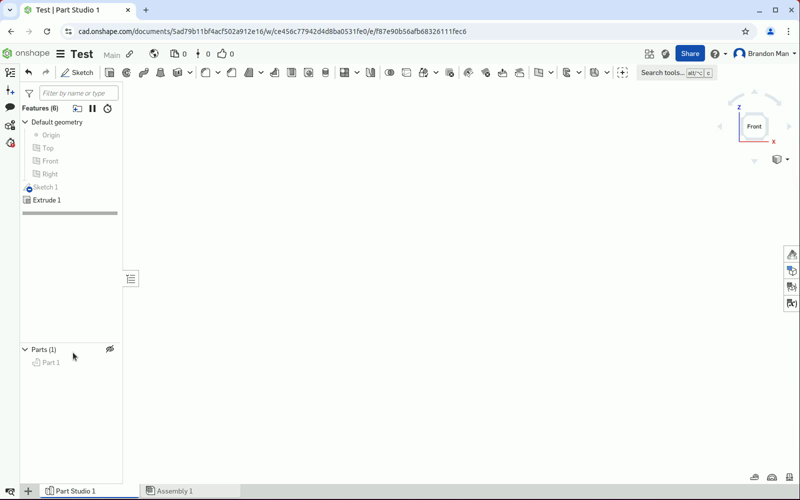
key(down)
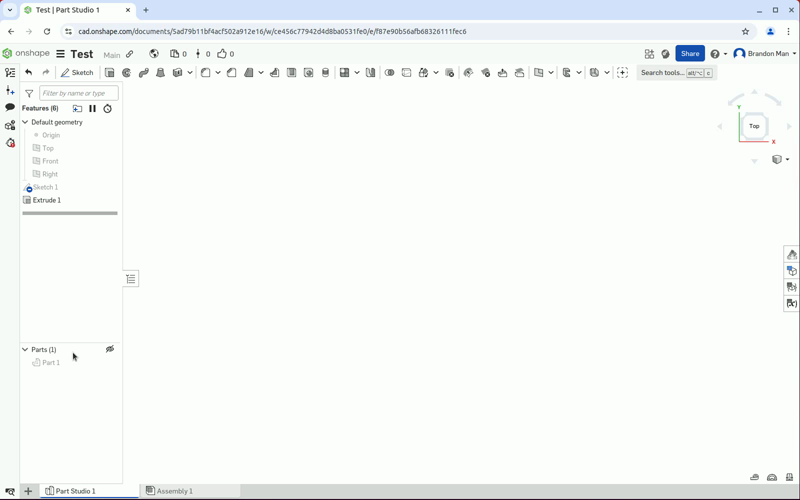
key_up(shift)
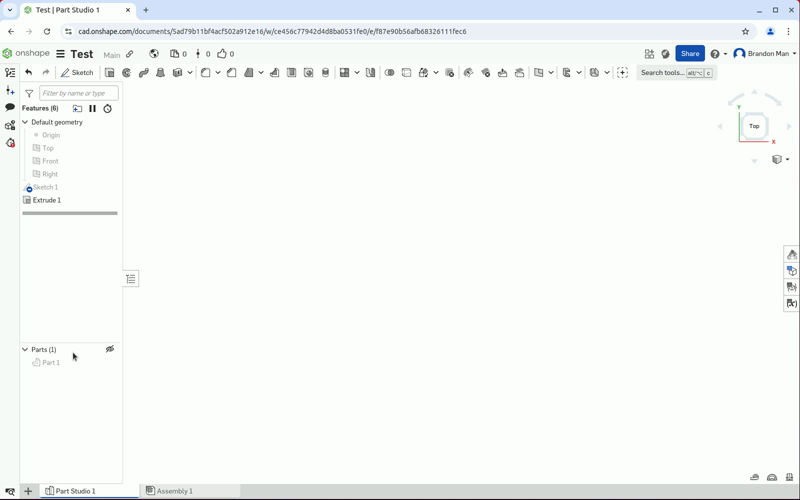
mouse_move(73, 352)
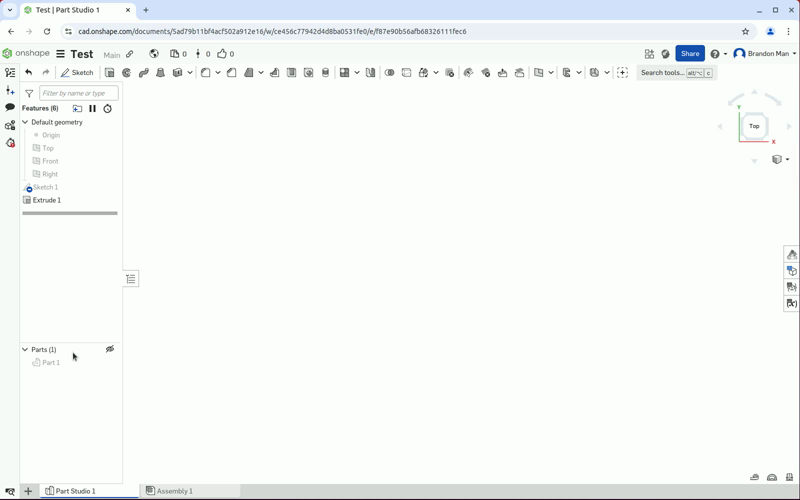
key(shift+y)
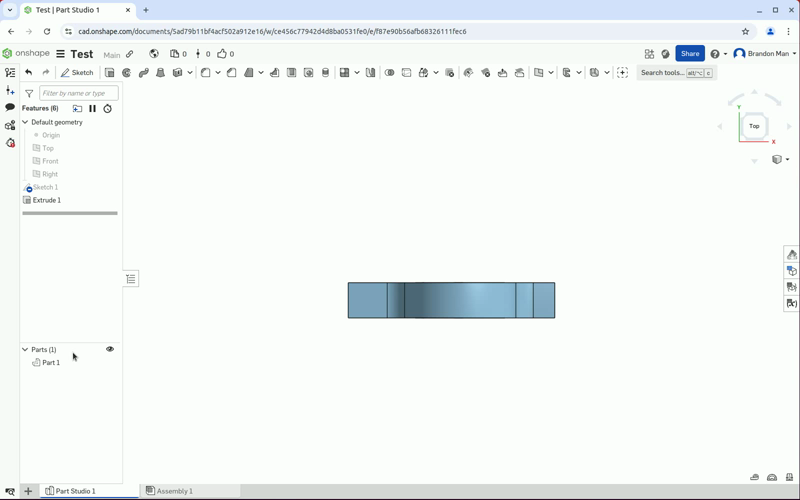
mouse_move(541, 75)
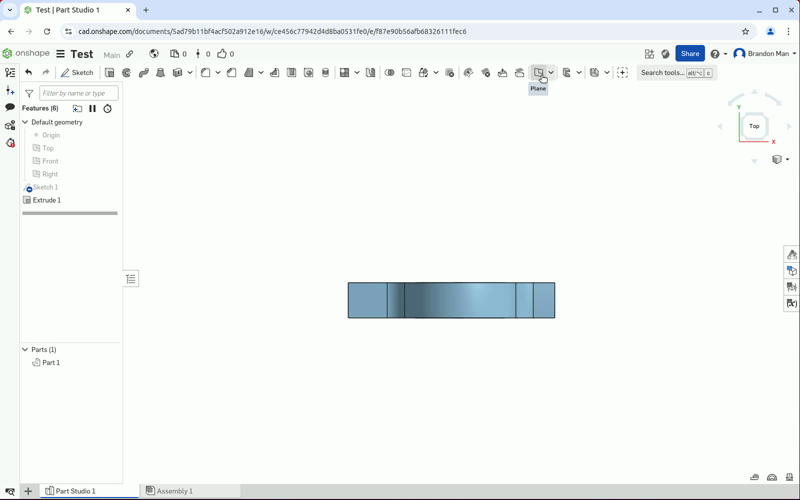
click(541, 75)
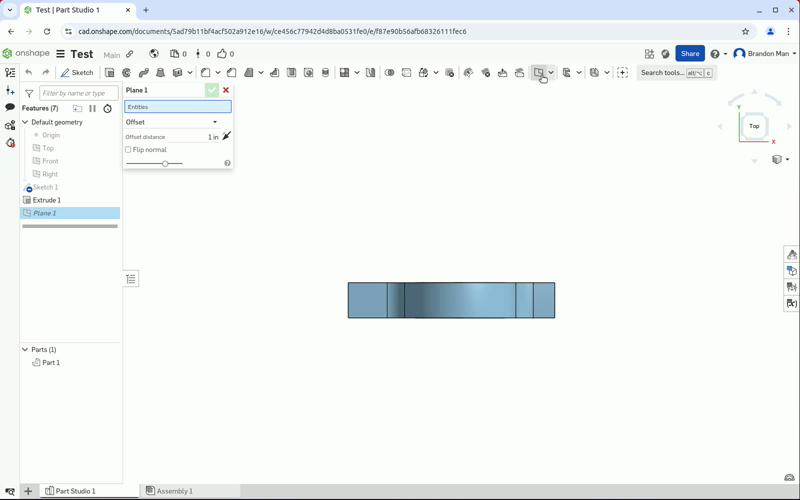
mouse_move(73, 150)
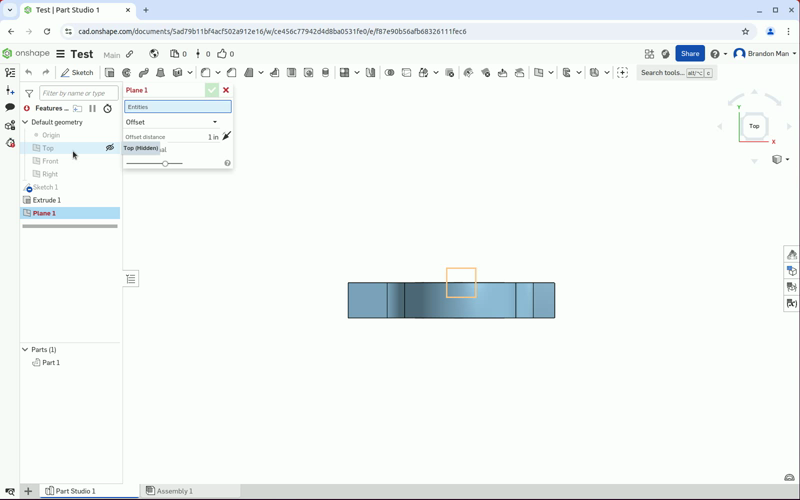
click(73, 150)
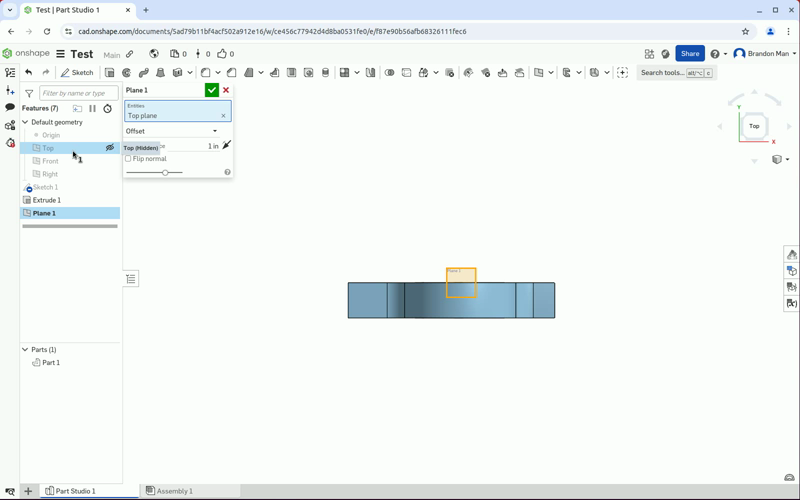
key(tab, 2)
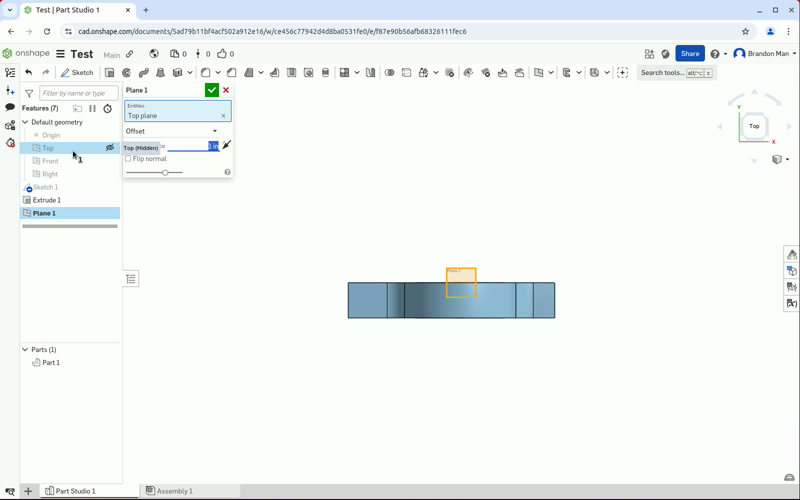
text(6.008)
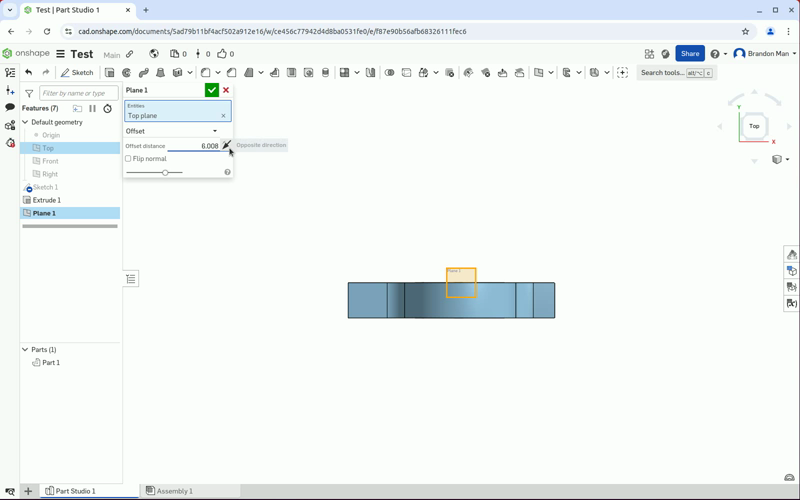
mouse_move(229, 147)
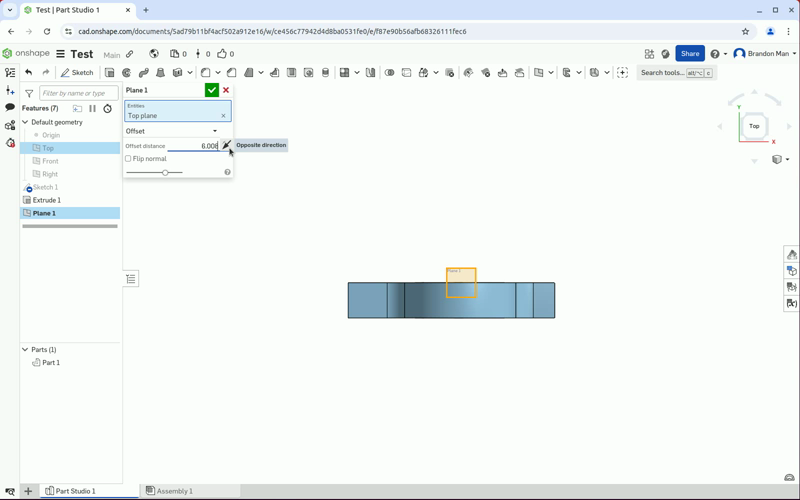
click(229, 147)
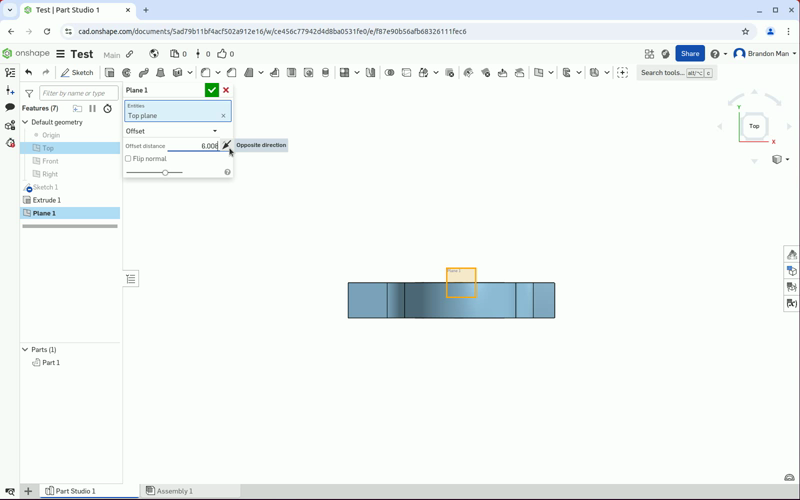
key(enter, 2)
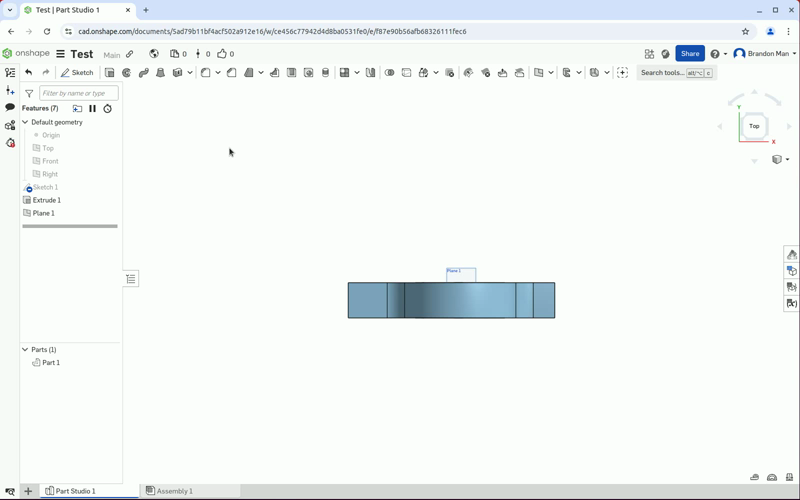
key(shift+s)
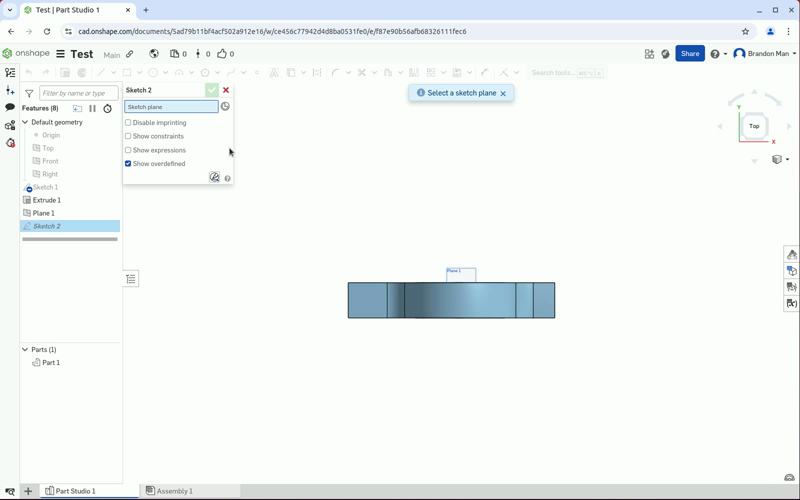
mouse_move(73, 215)
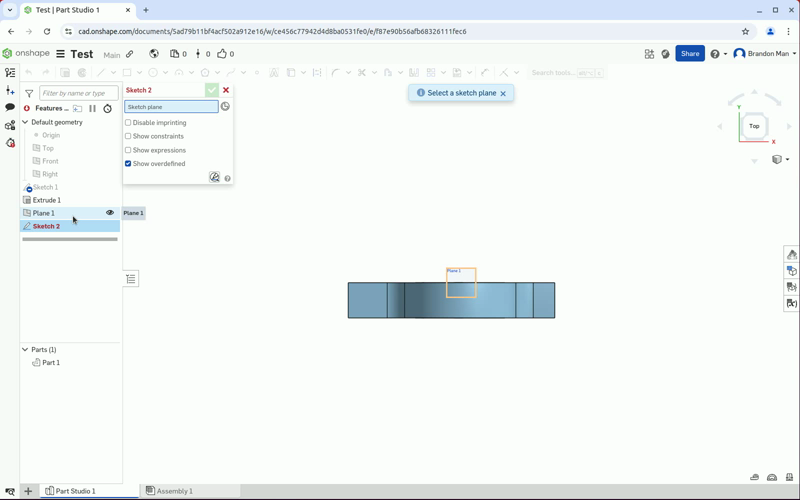
click(73, 215)
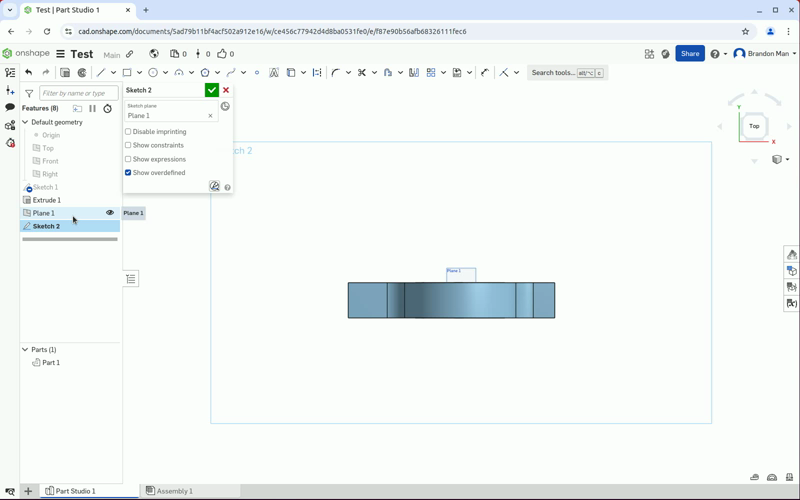
mouse_move(73, 352)
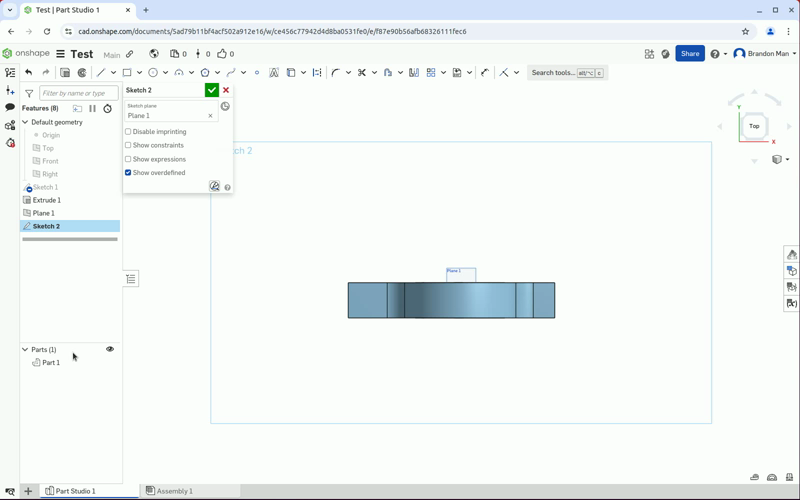
key(y)
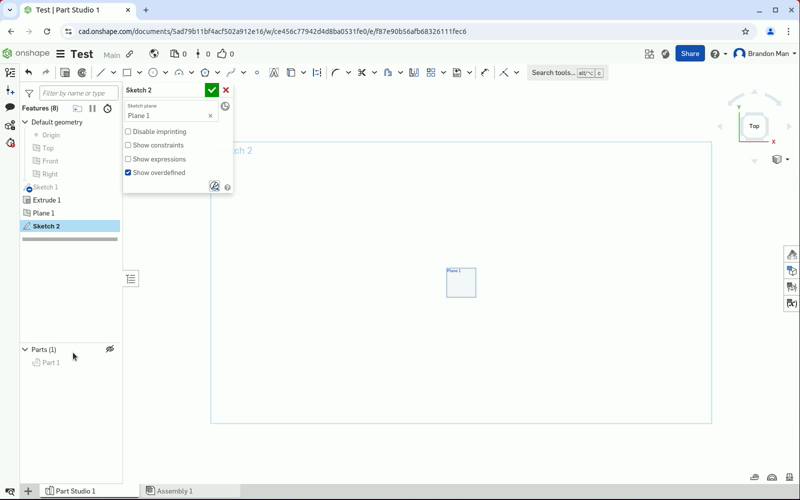
key(c)
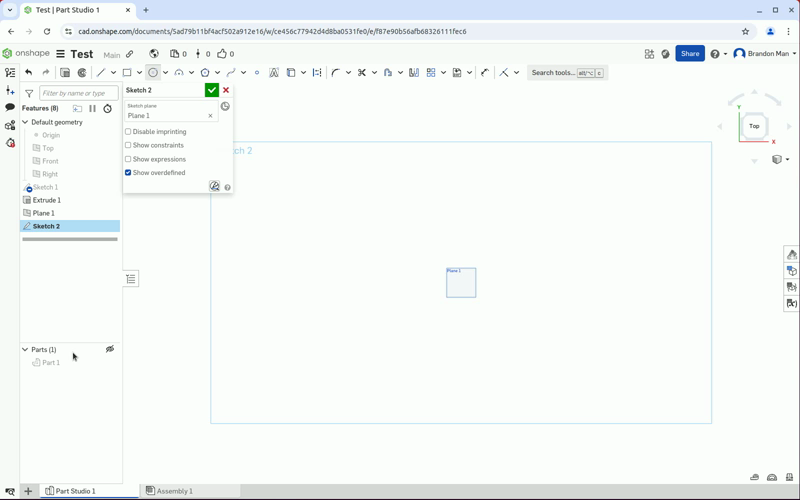
key_down(shift)
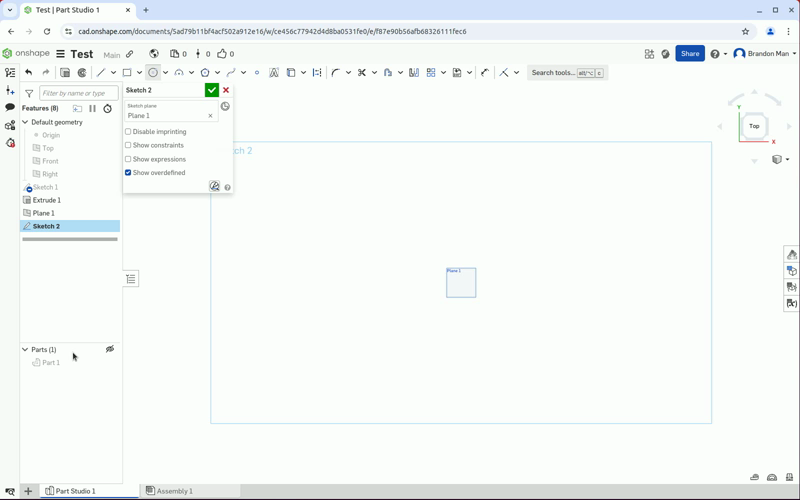
mouse_move(539, 300)
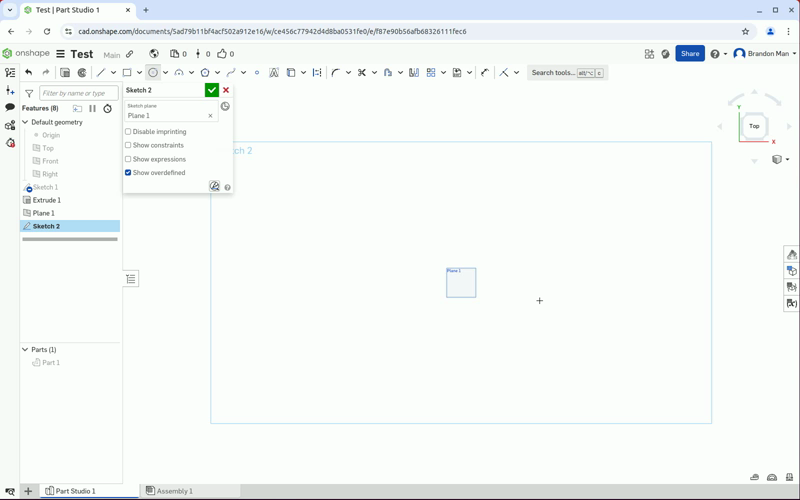
click(539, 300)
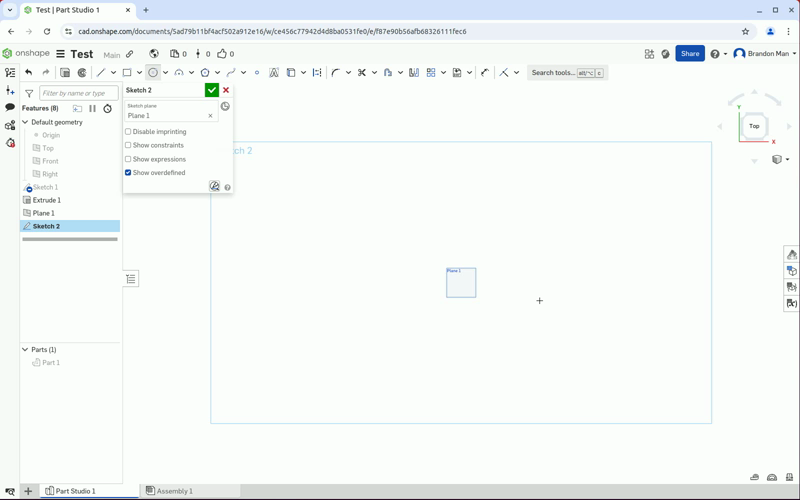
key_up(shift)
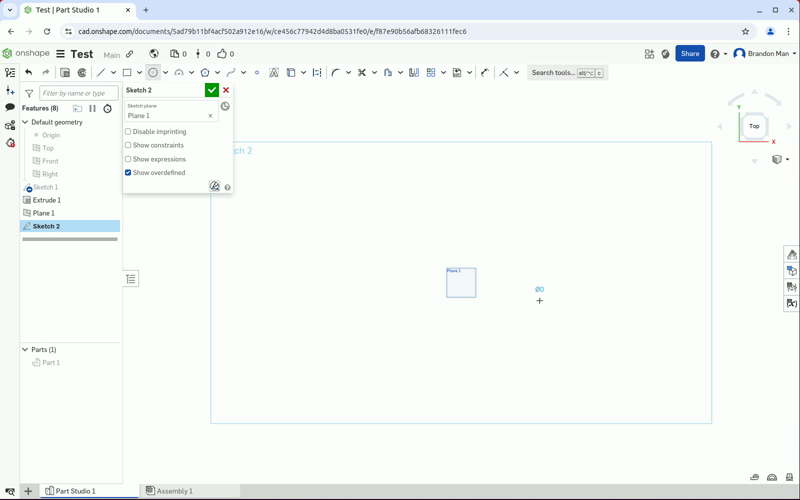
mouse_move(546, 300)
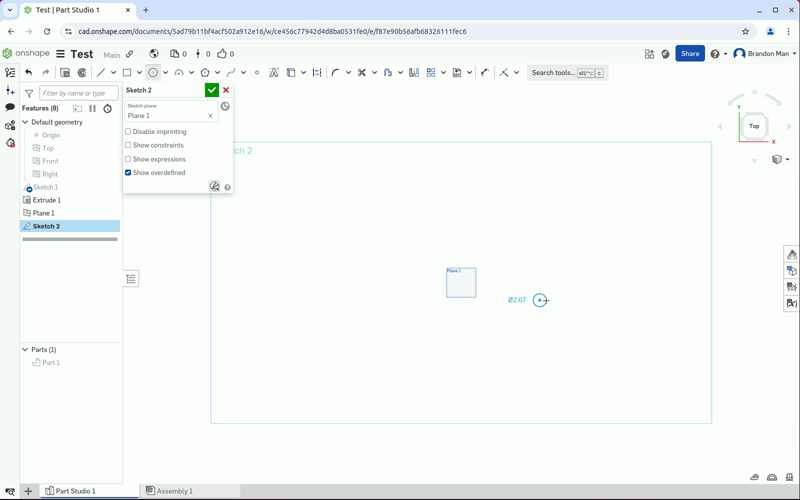
click(546, 300)
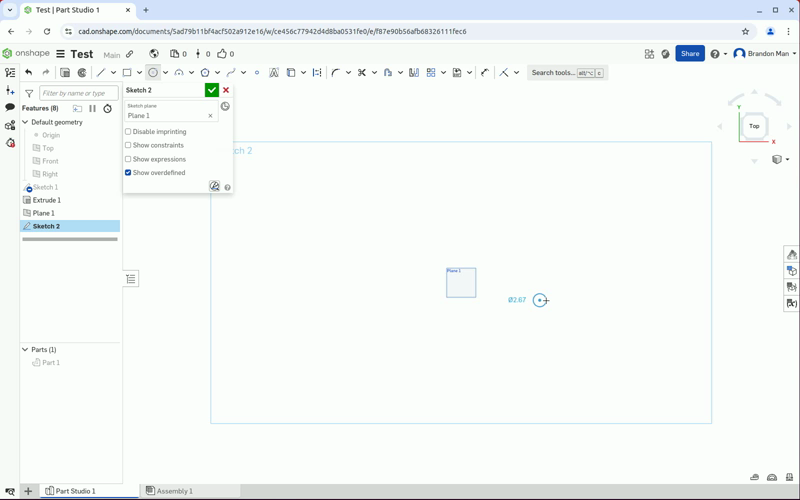
key(esc)
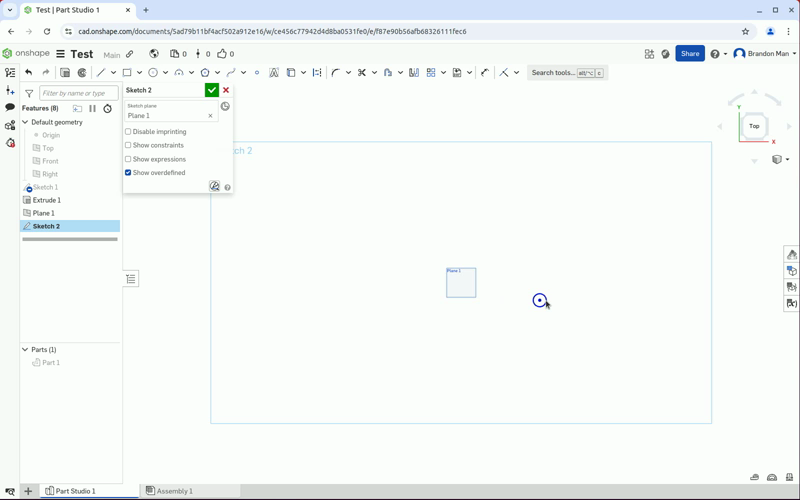
mouse_move(542, 300)
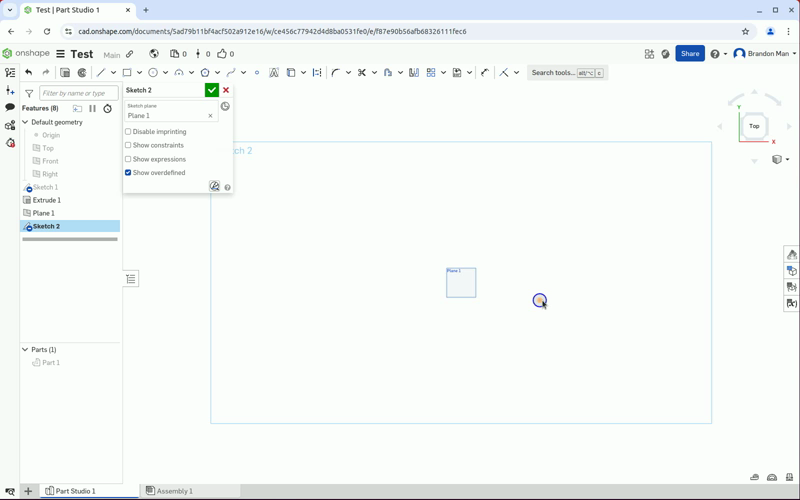
scroll(6)
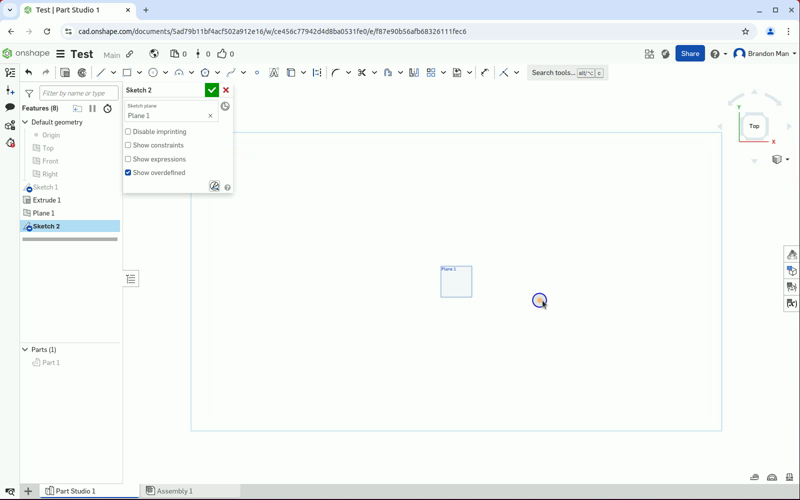
scroll(6)
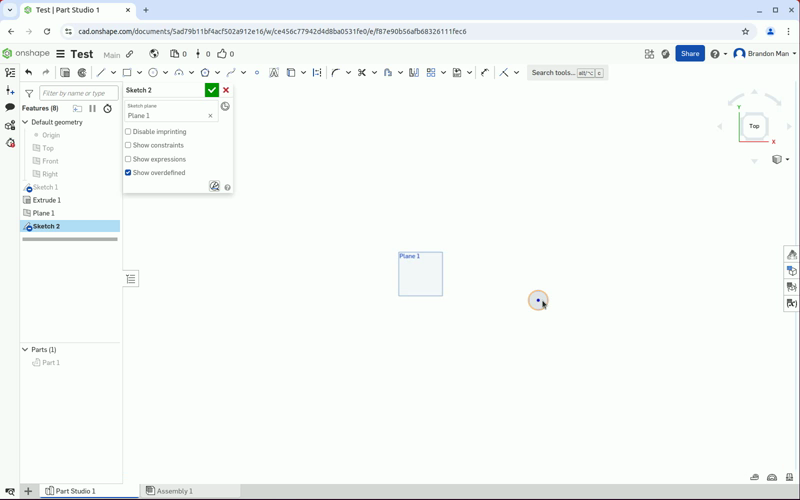
scroll(6)
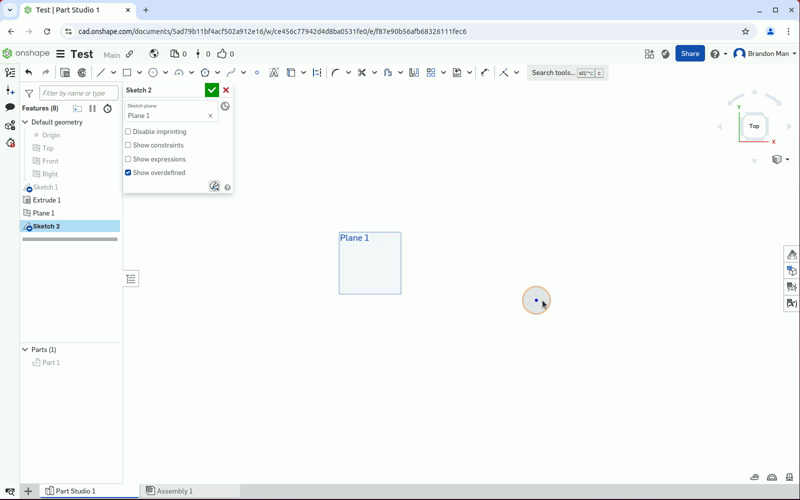
scroll(6)
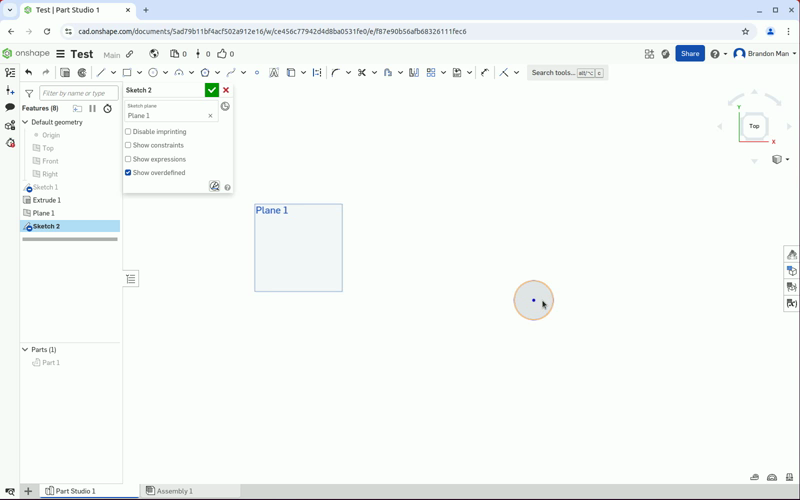
scroll(6)
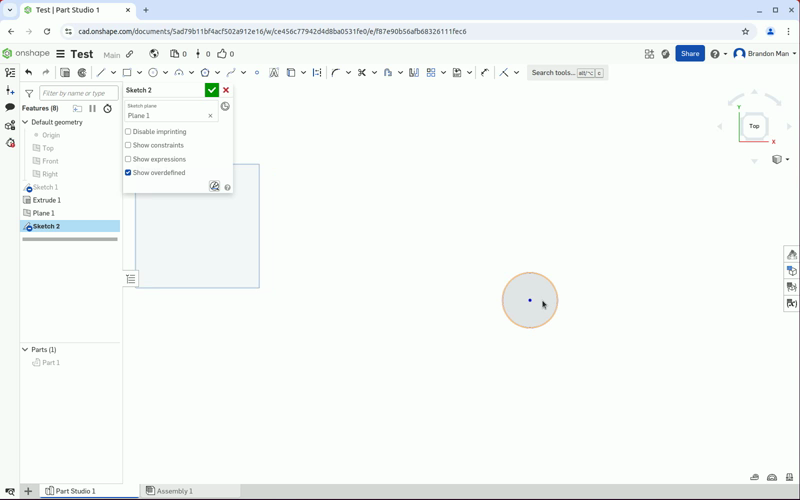
scroll(6)
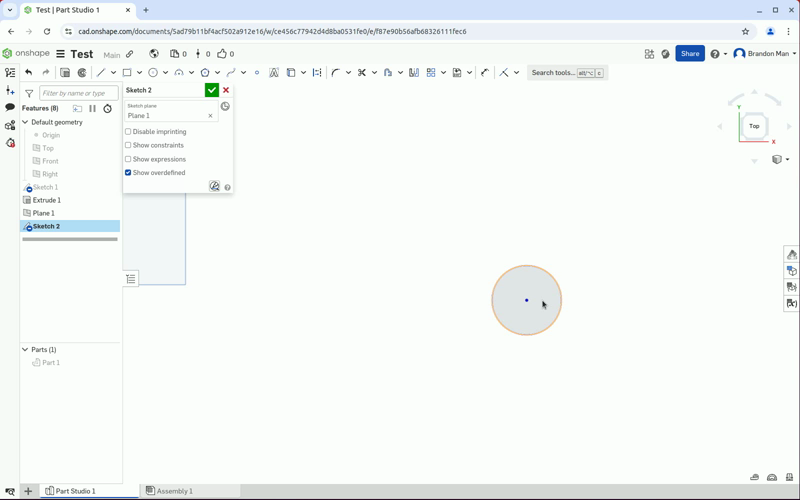
scroll(6)
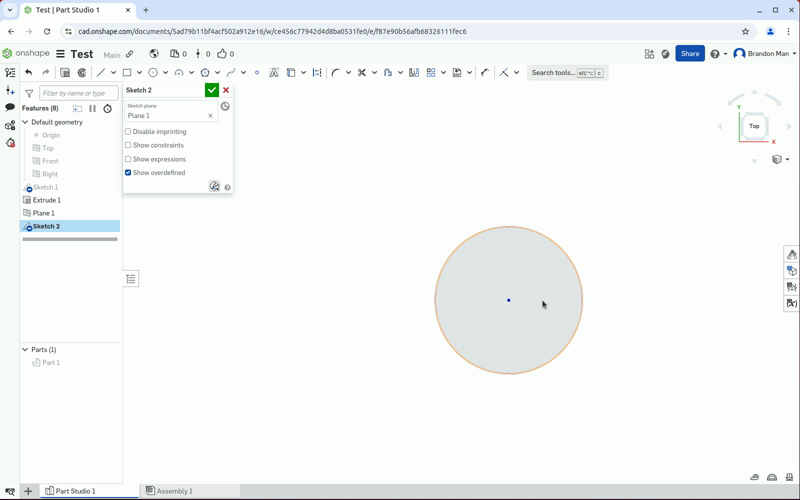
click(542, 300)
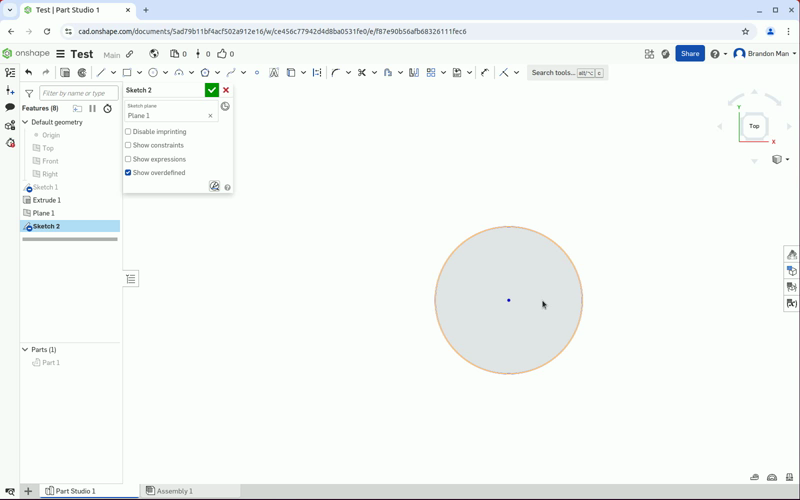
scroll(-6)
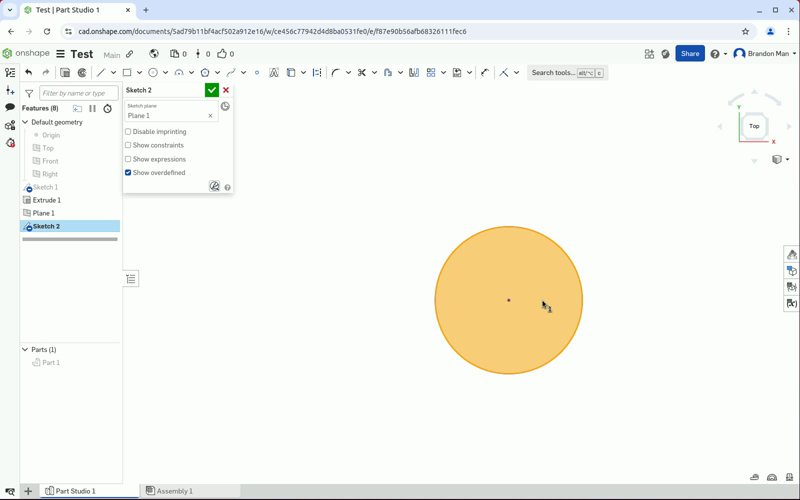
scroll(-6)
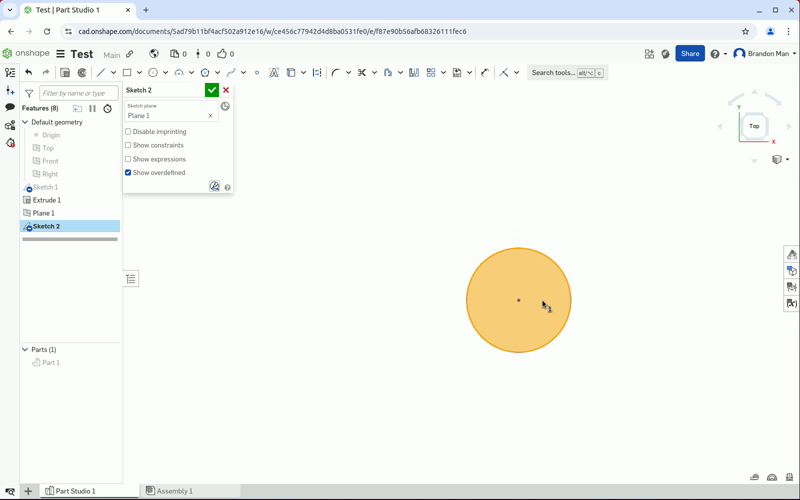
scroll(-6)
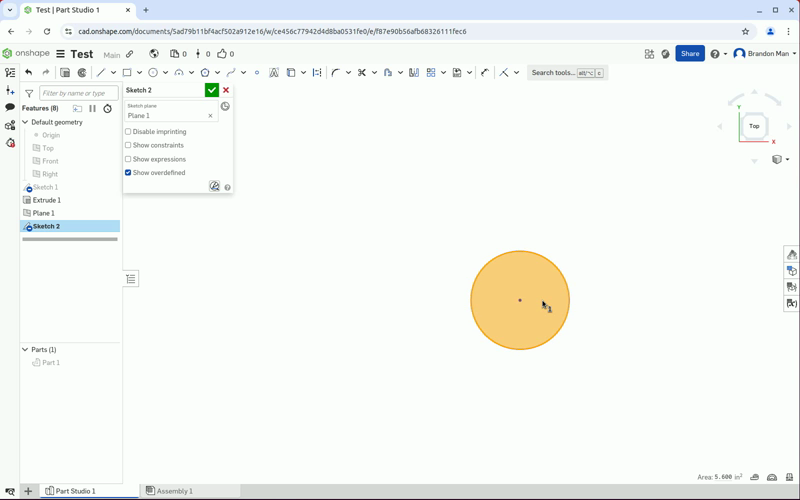
scroll(-6)
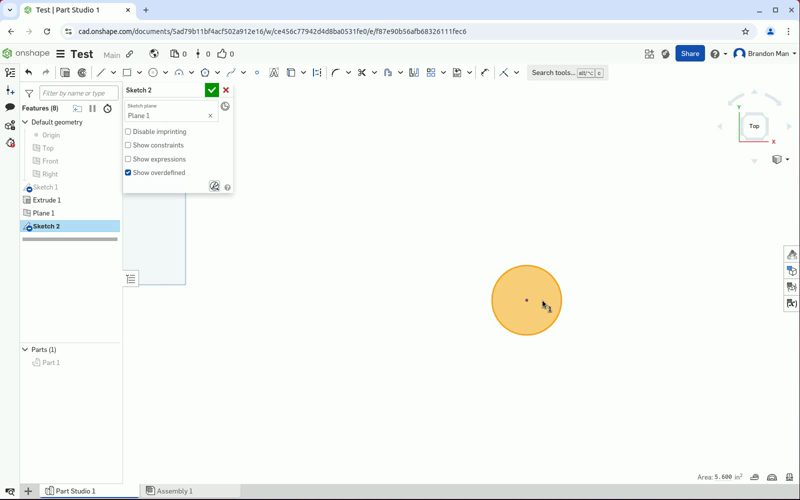
scroll(-6)
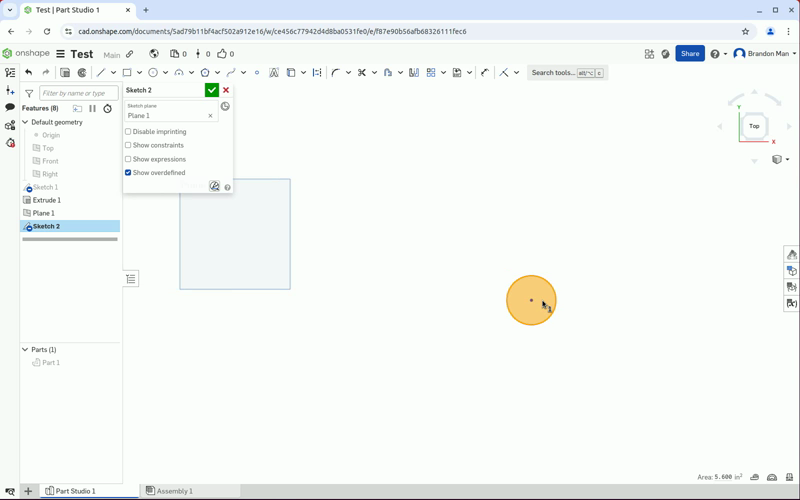
scroll(-6)
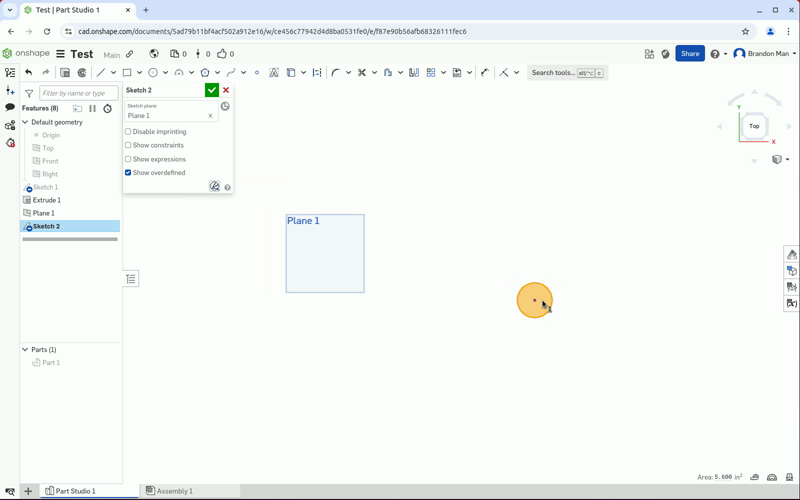
scroll(-6)
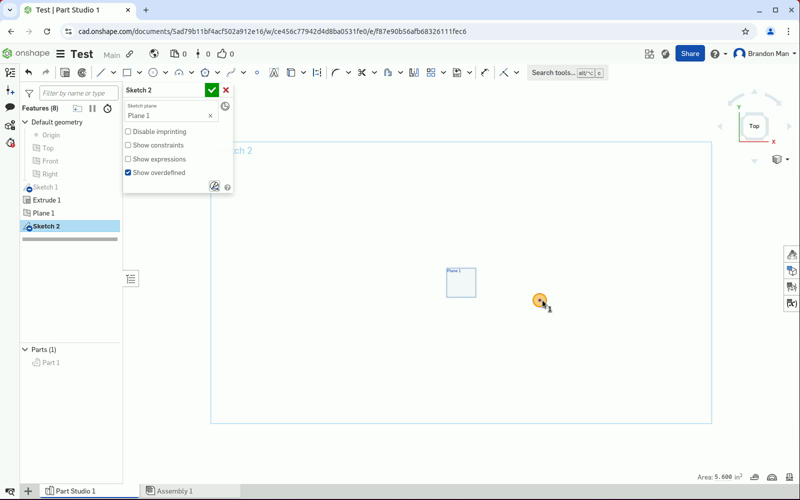
mouse_move(73, 352)
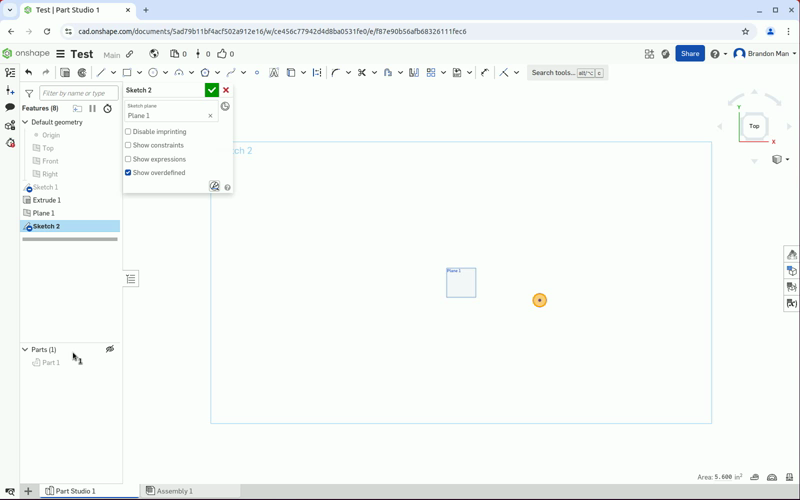
key(shift+y)
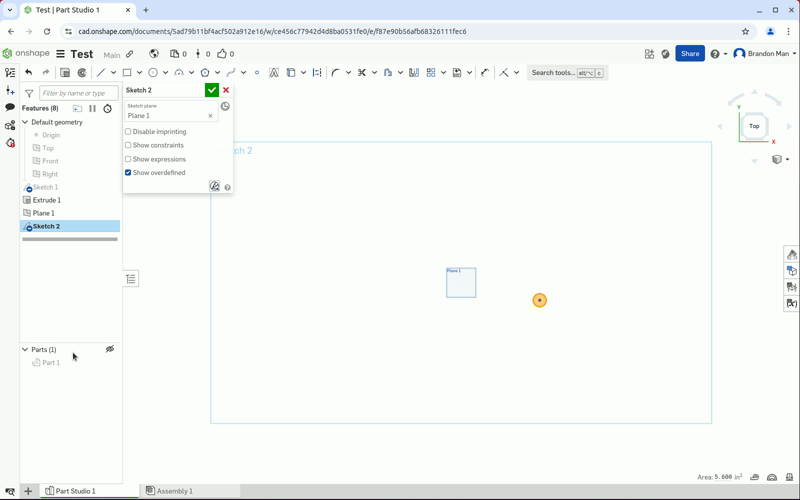
key(shift+e)
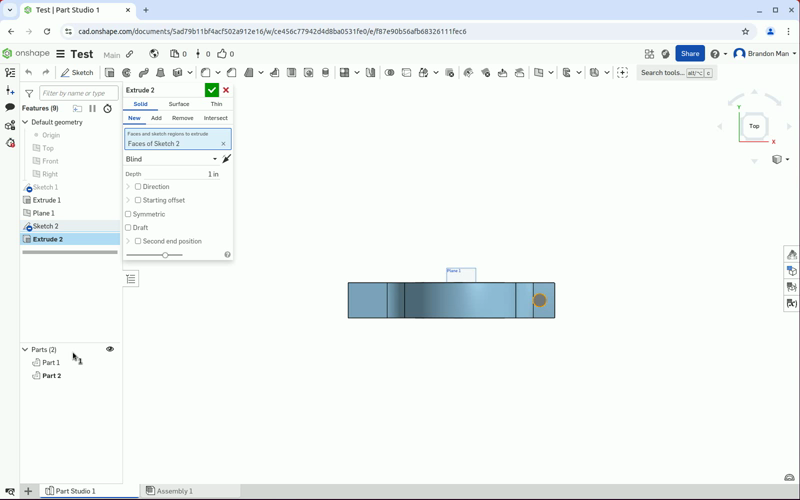
mouse_move(143, 106)
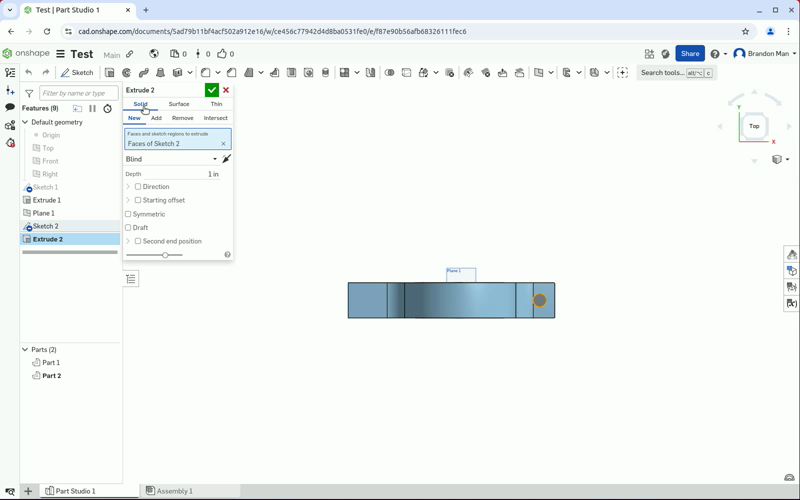
click(143, 106)
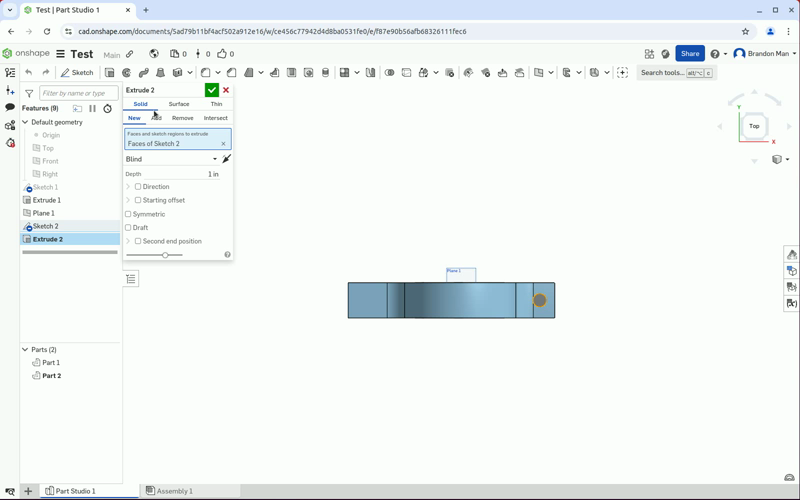
mouse_move(186, 120)
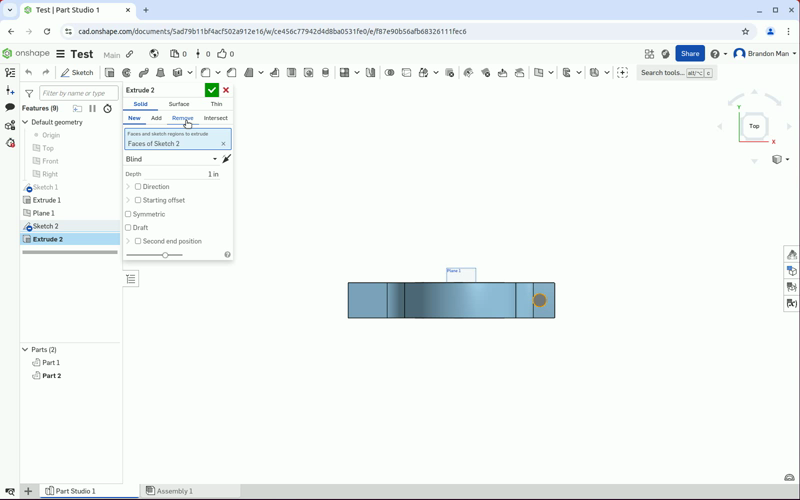
click(186, 120)
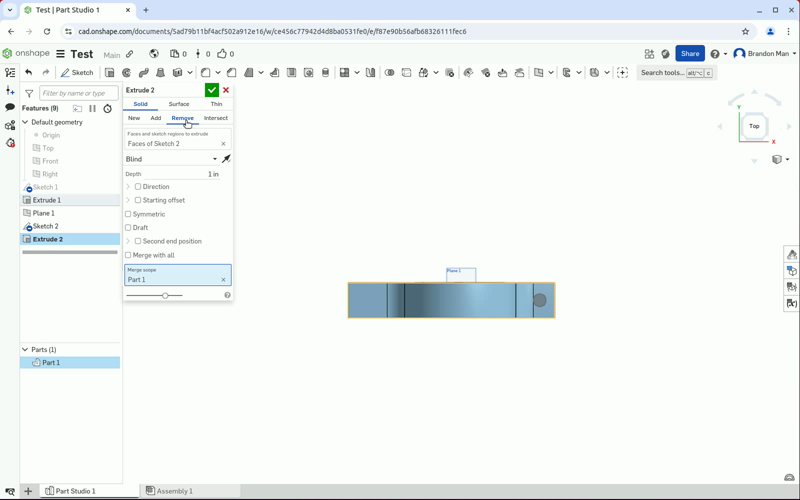
key(tab, 4)
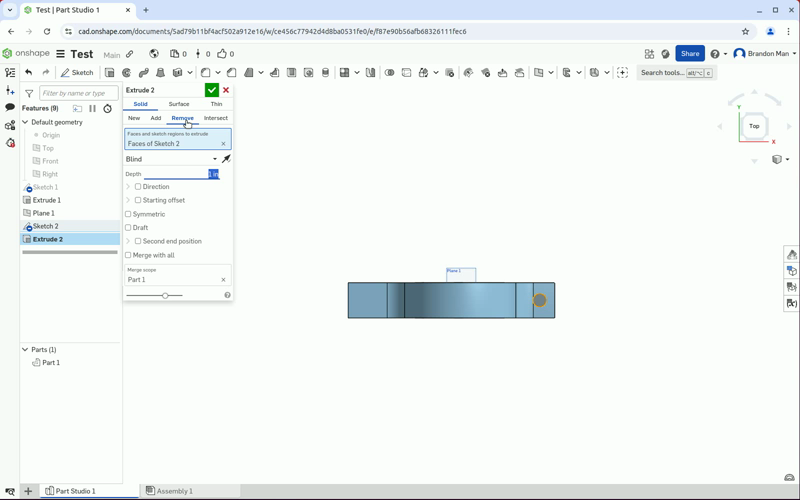
text(8.906)
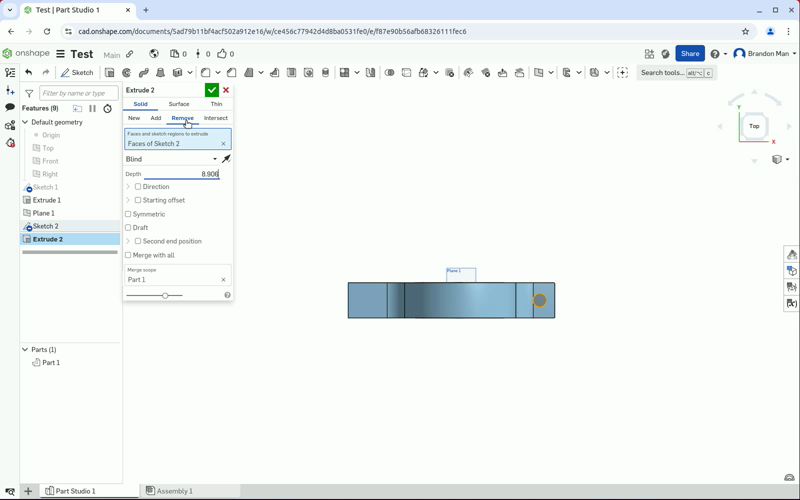
key(tab, 6)
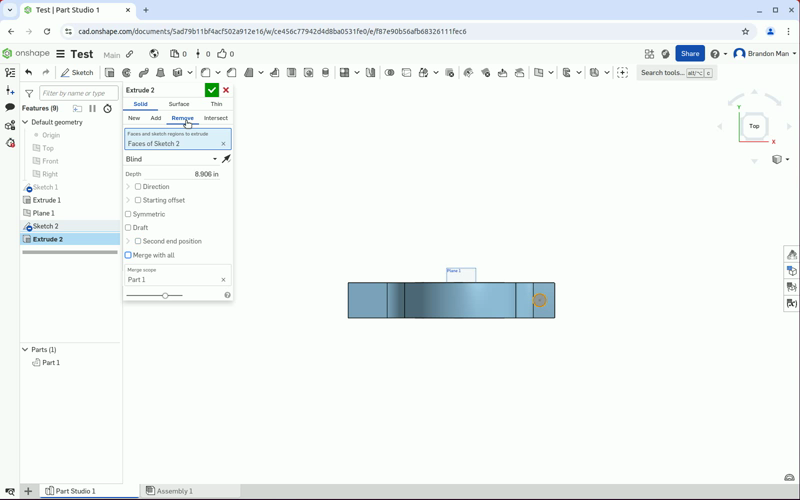
key(space)
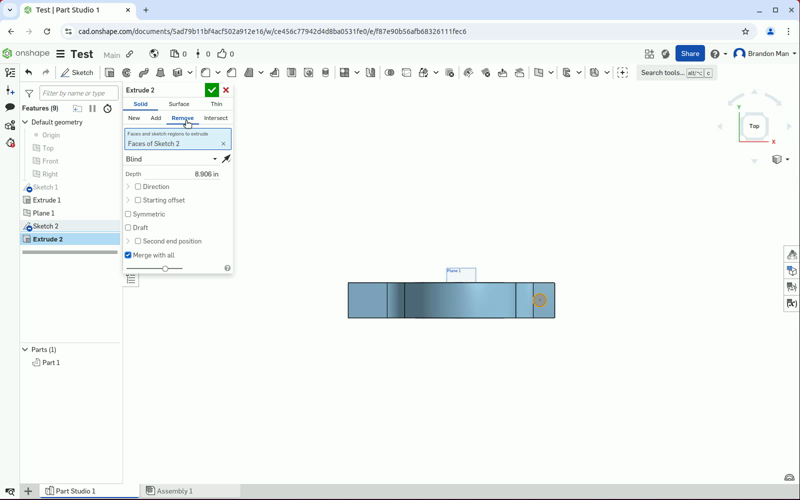
key(enter)
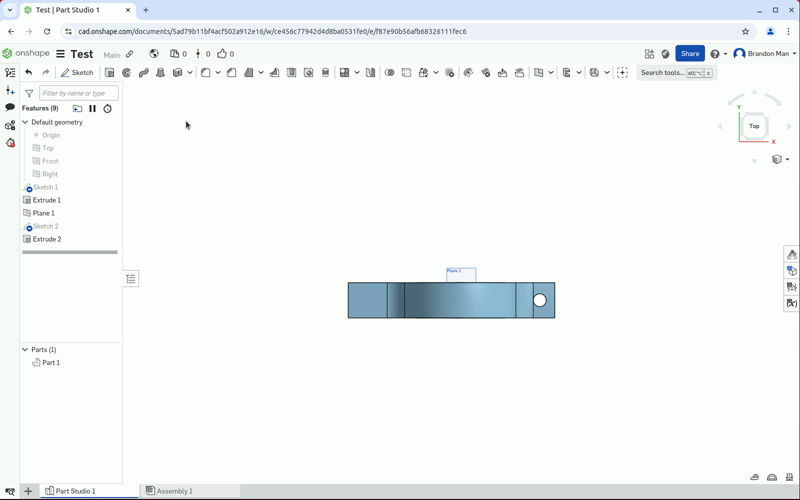
key(shift+h)
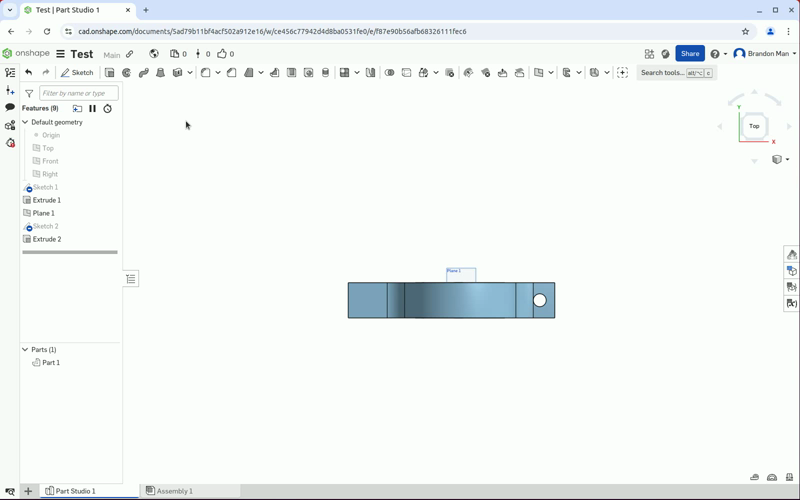
key(shift+h)
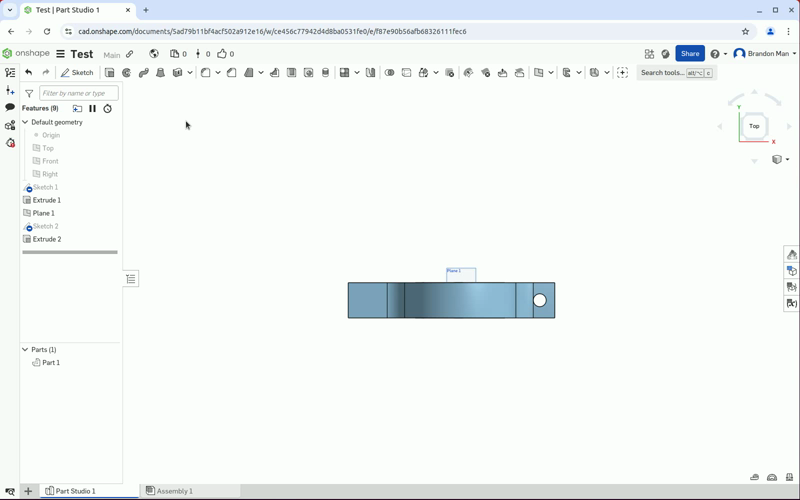
mouse_move(73, 189)
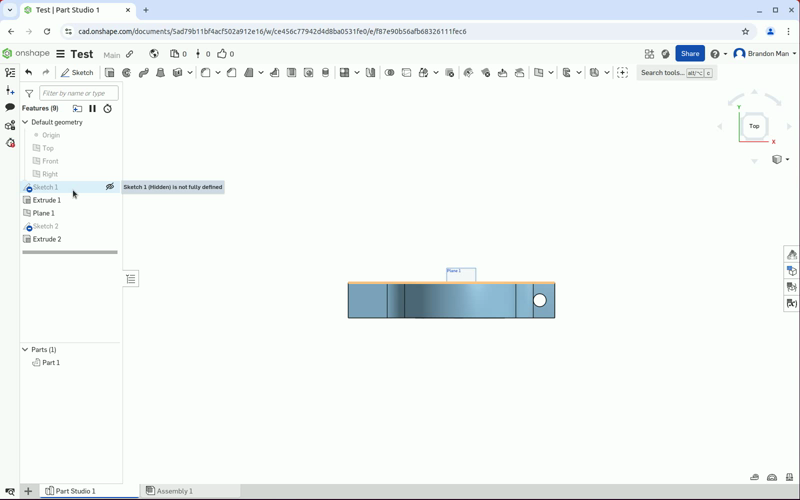
click(73, 189)
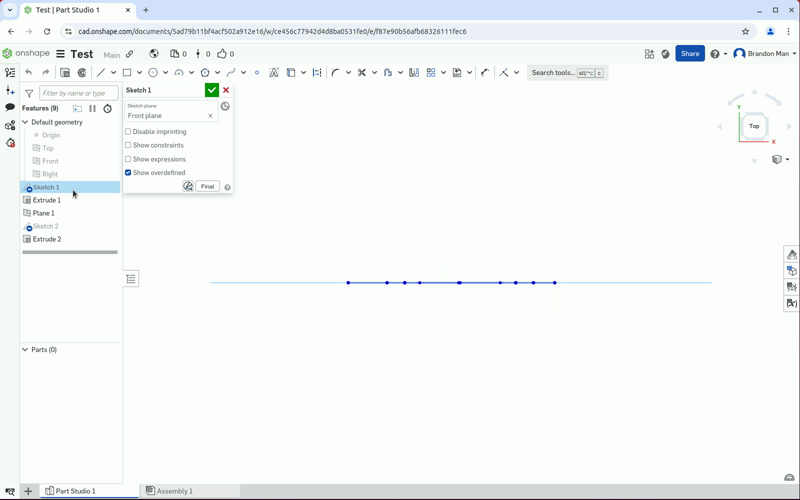
mouse_move(229, 92)
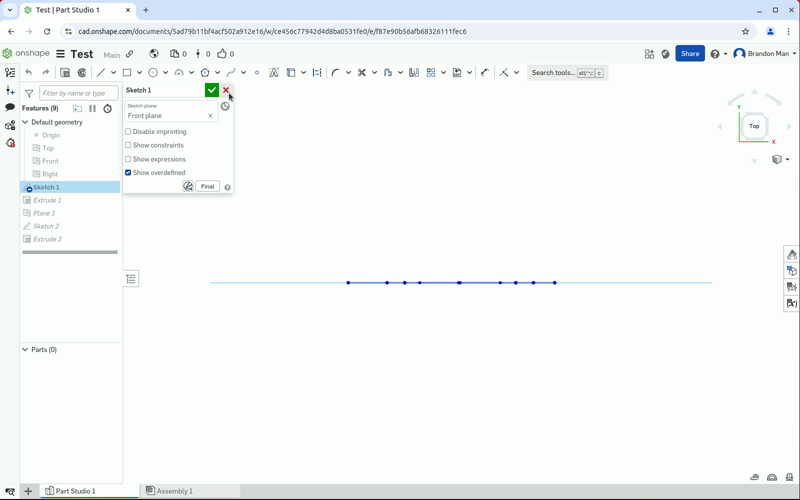
click(229, 92)
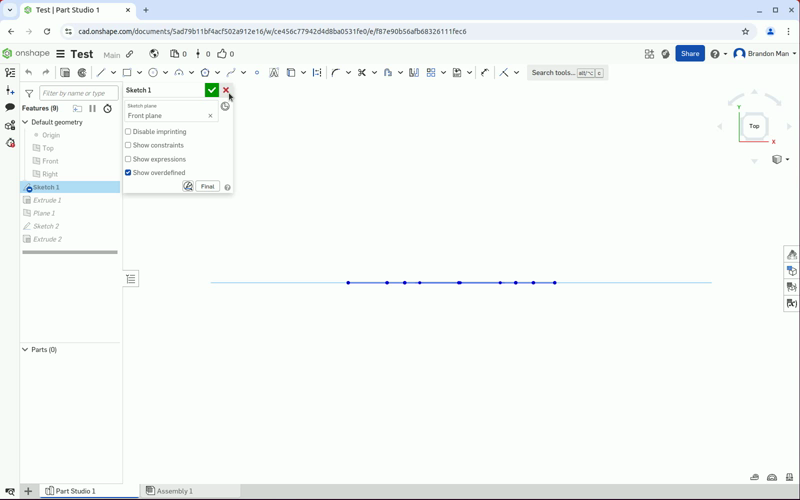
key(shift+s)
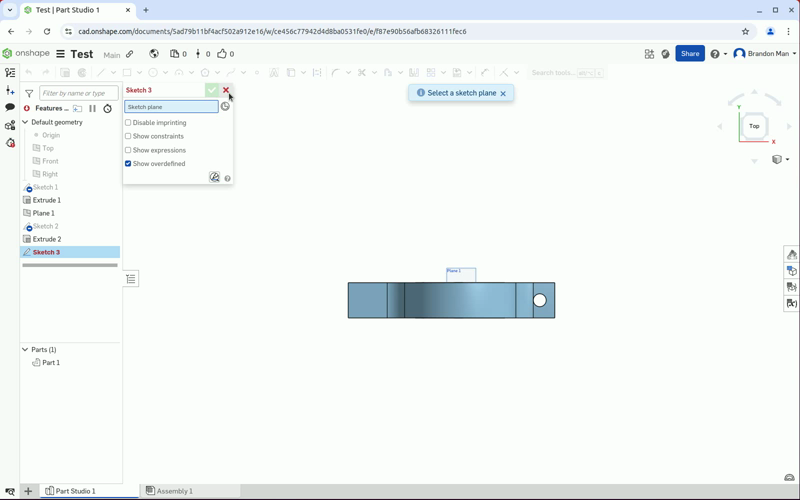
mouse_move(73, 215)
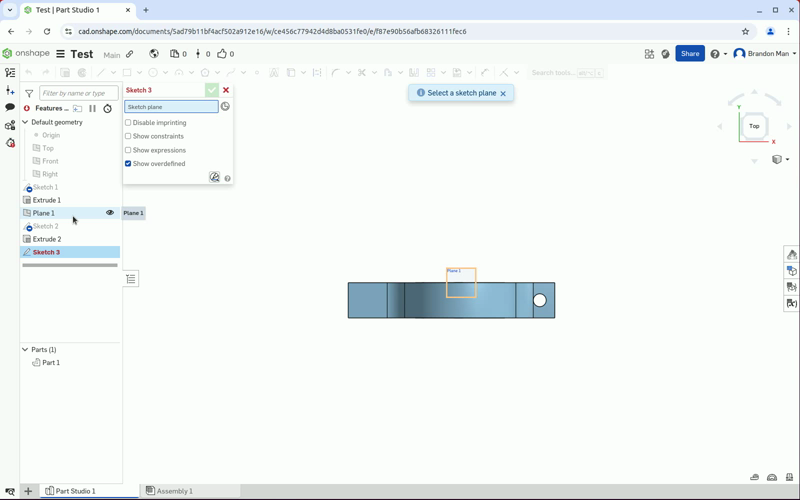
click(73, 215)
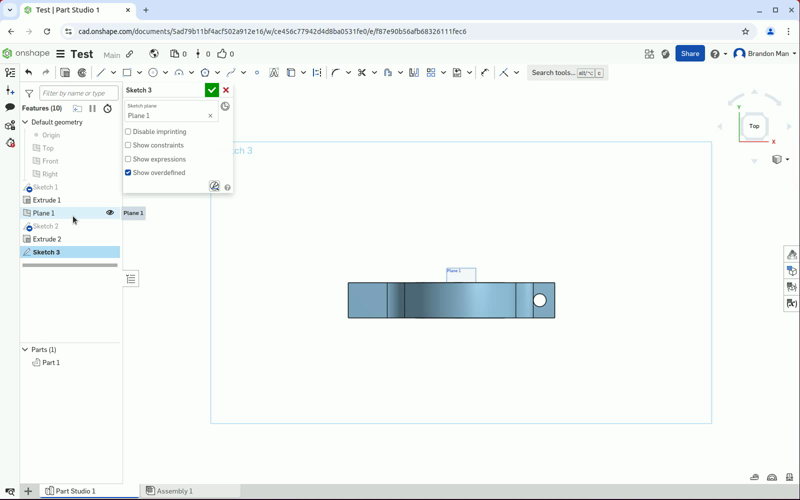
mouse_move(73, 352)
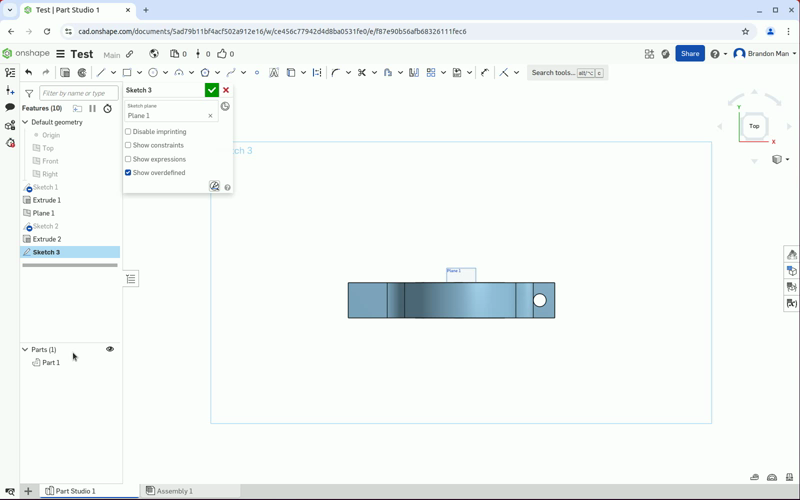
key(y)
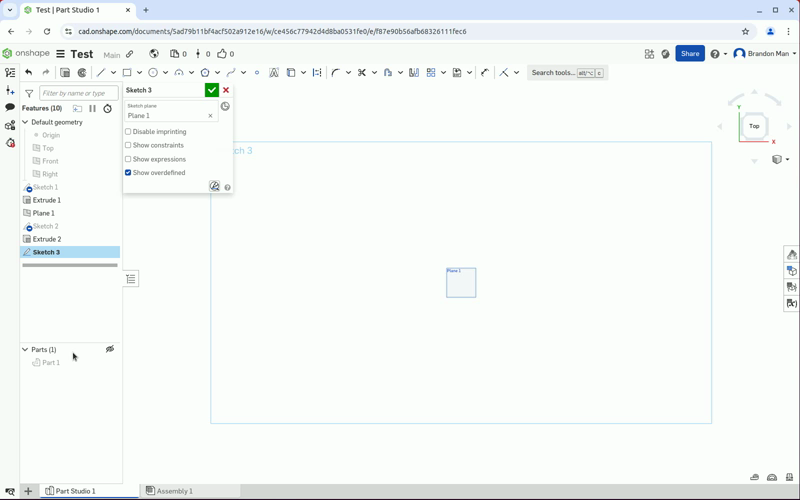
key(c)
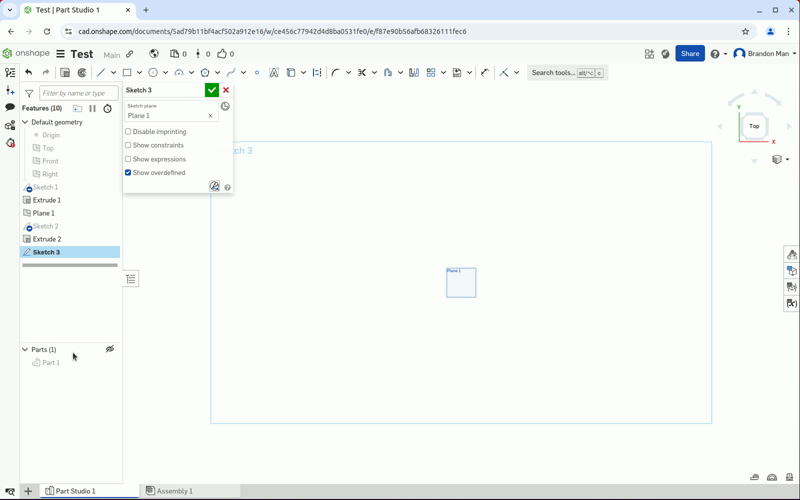
key_down(shift)
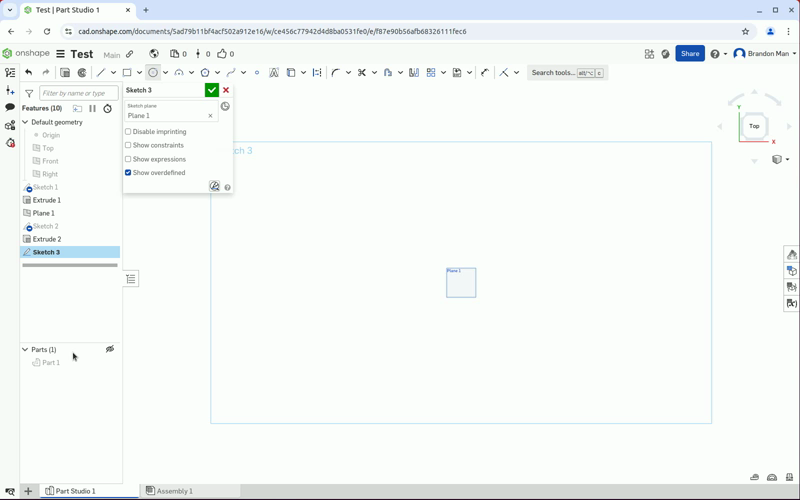
mouse_move(366, 300)
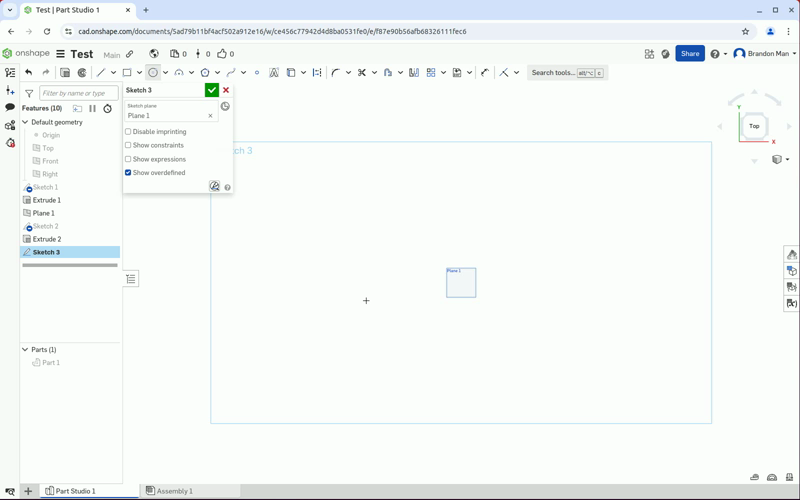
click(366, 300)
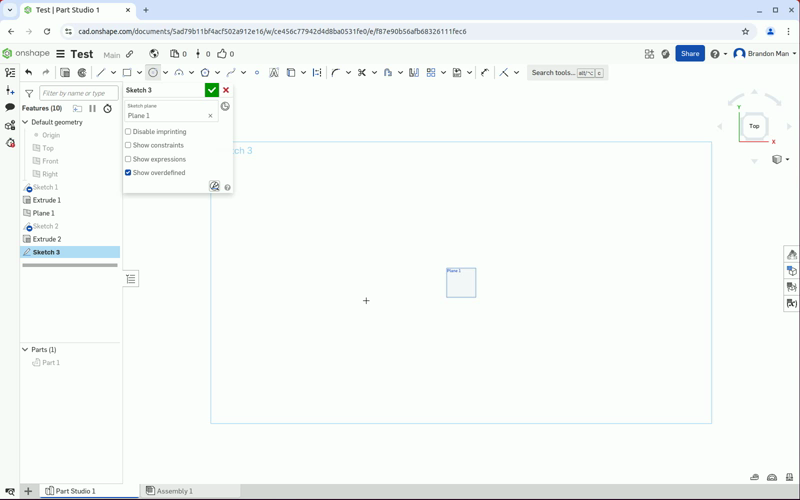
key_up(shift)
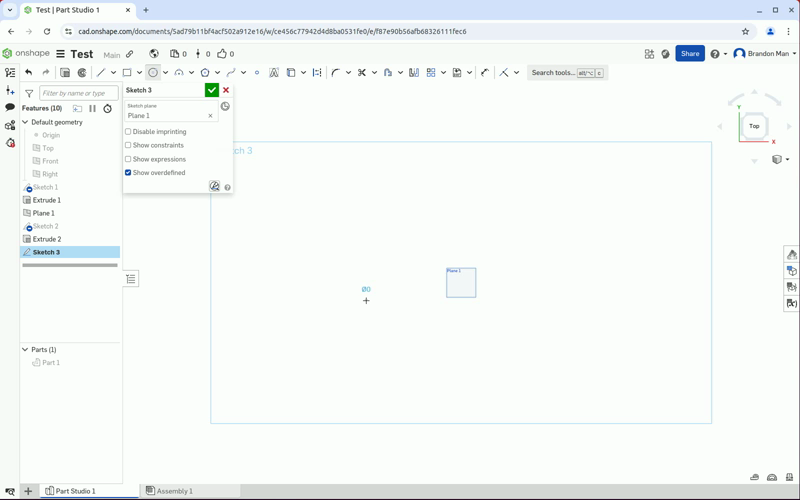
mouse_move(372, 300)
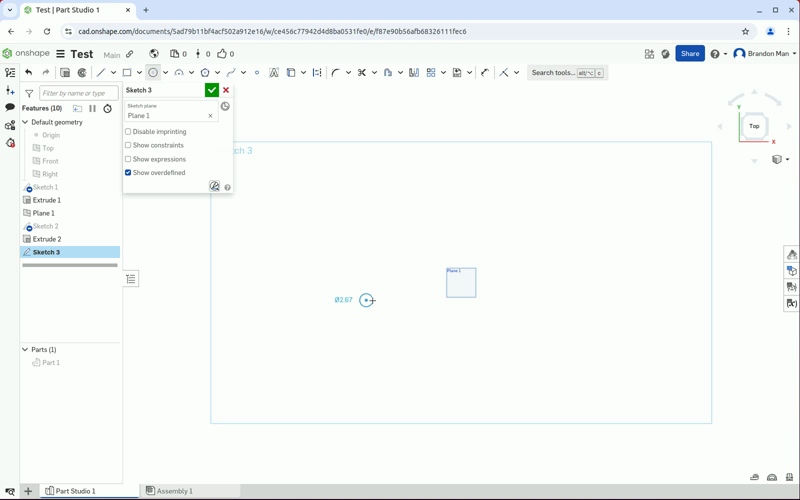
click(372, 300)
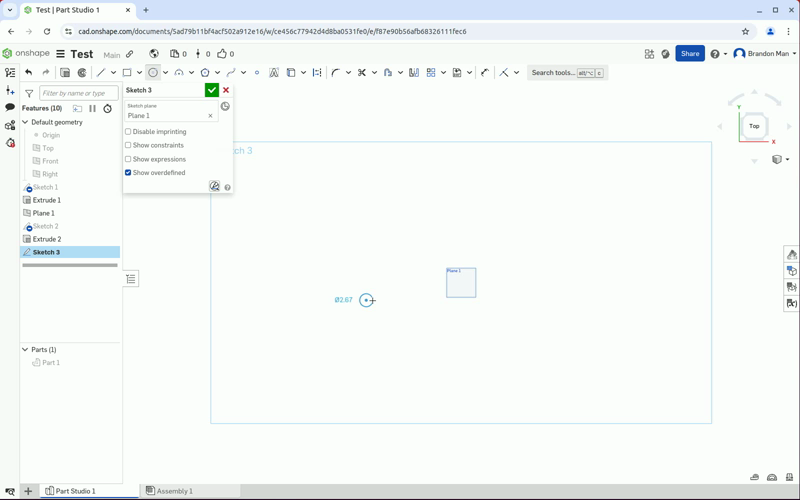
key(esc)
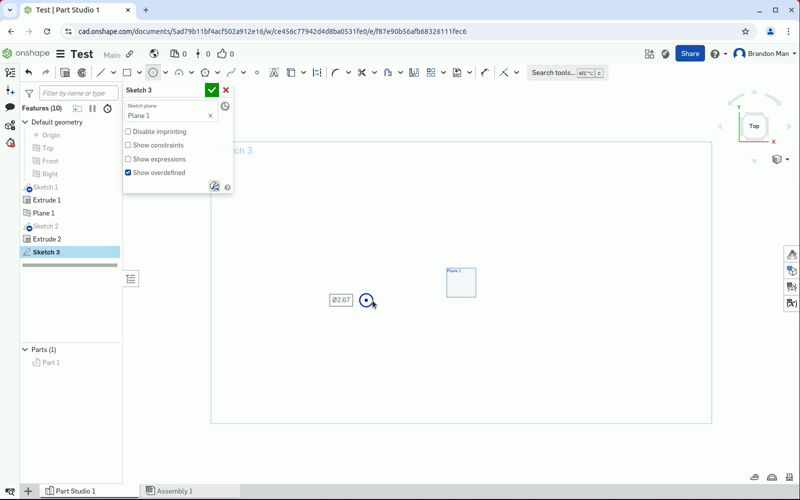
mouse_move(369, 300)
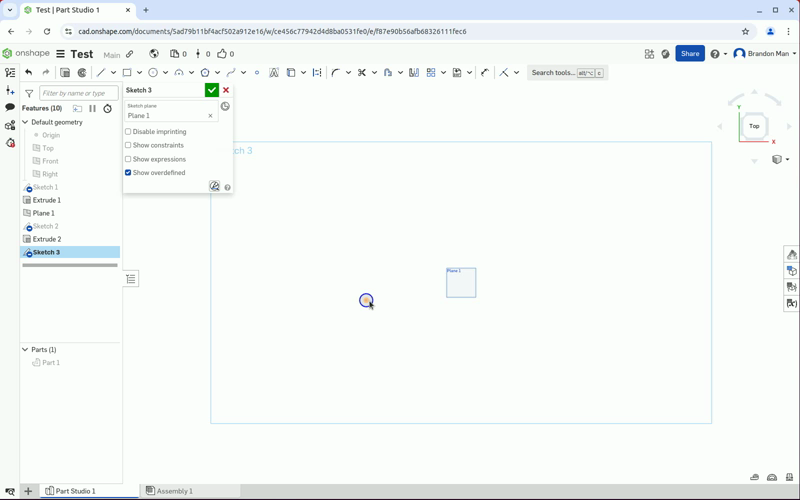
scroll(6)
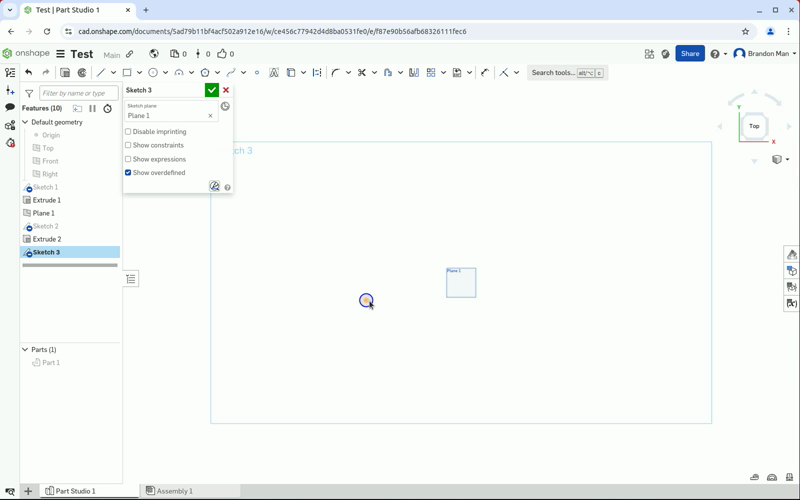
scroll(6)
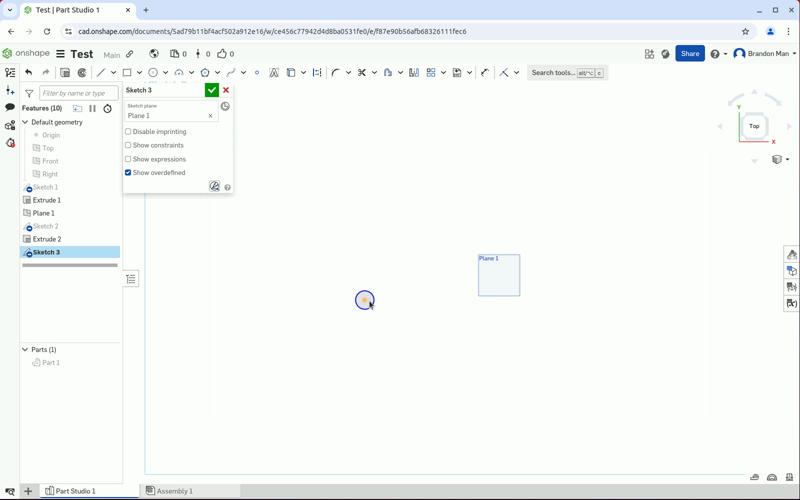
scroll(6)
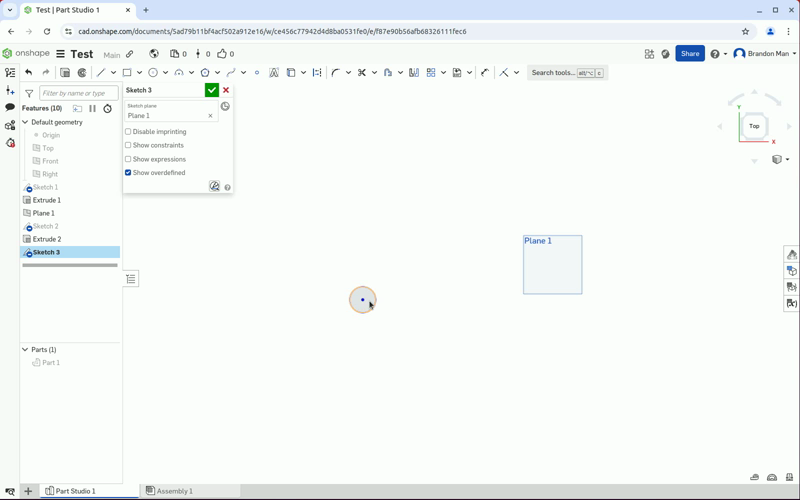
scroll(6)
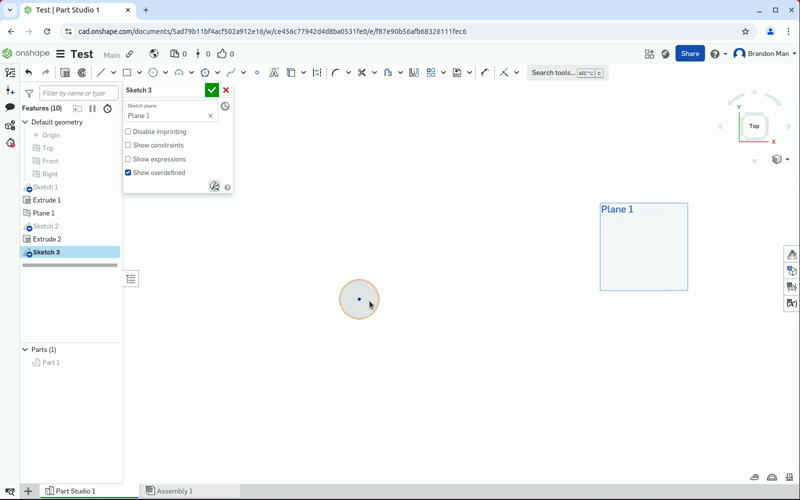
scroll(6)
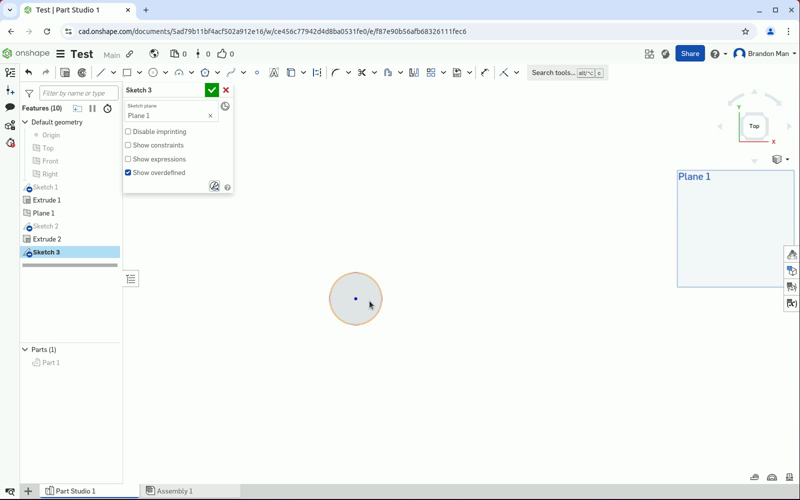
scroll(6)
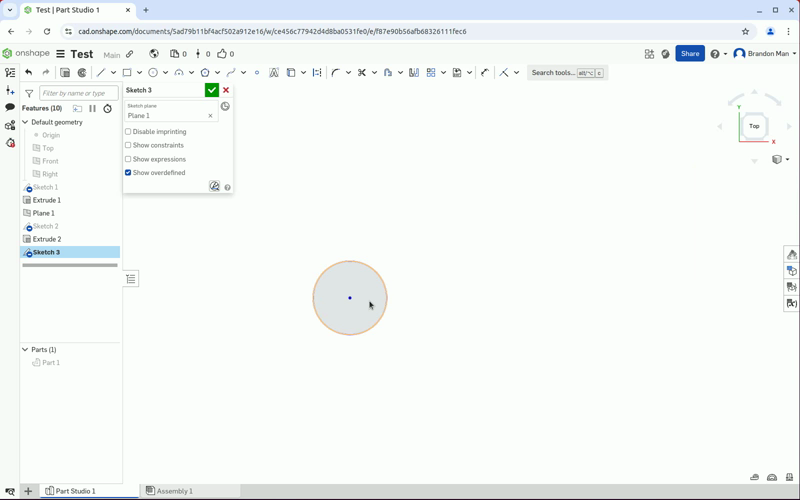
scroll(6)
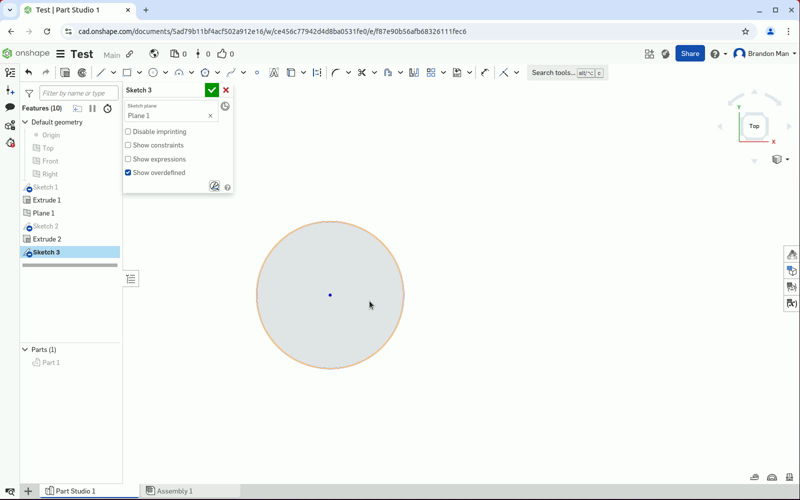
click(369, 300)
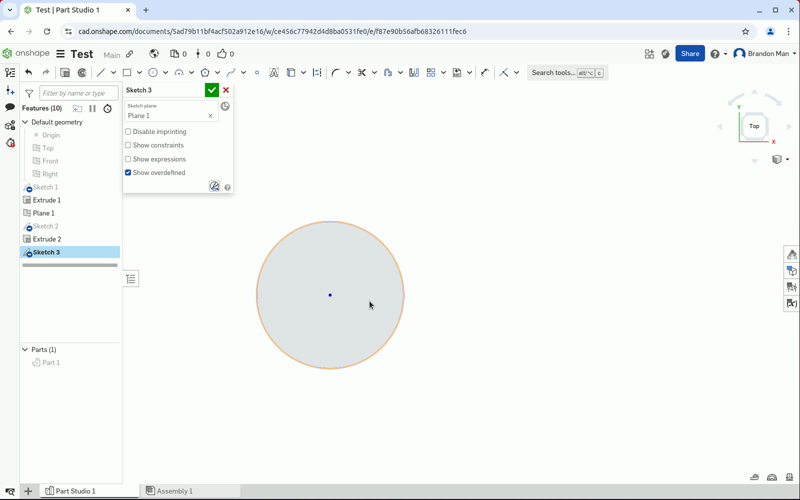
scroll(-6)
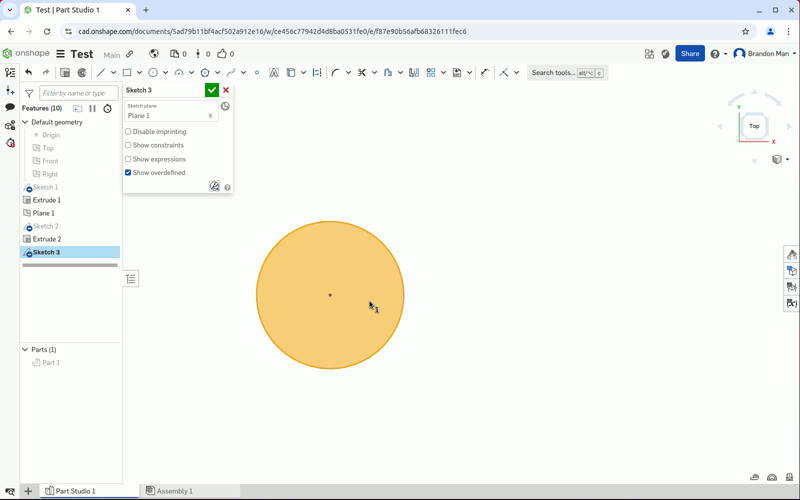
scroll(-6)
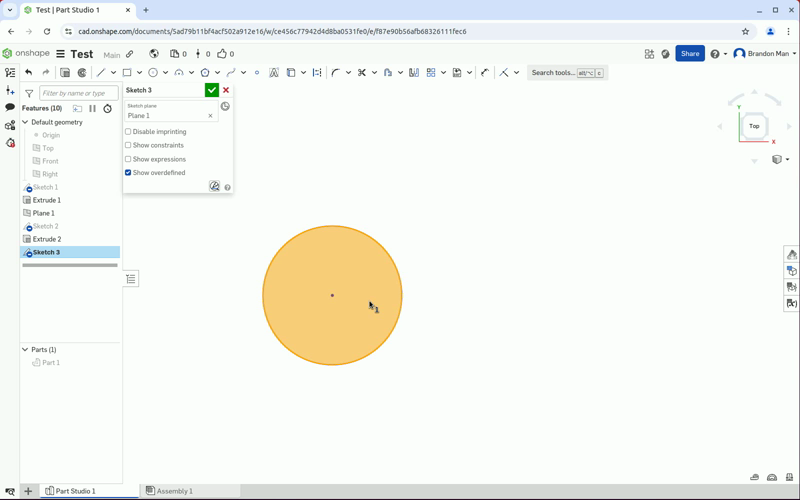
scroll(-6)
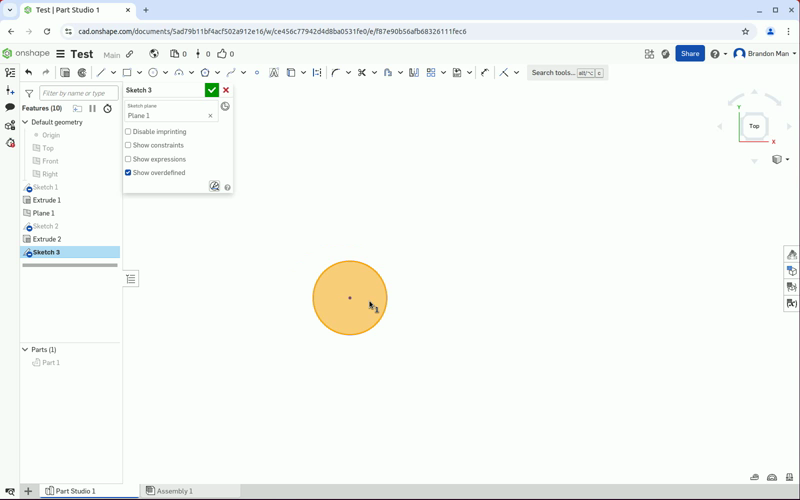
scroll(-6)
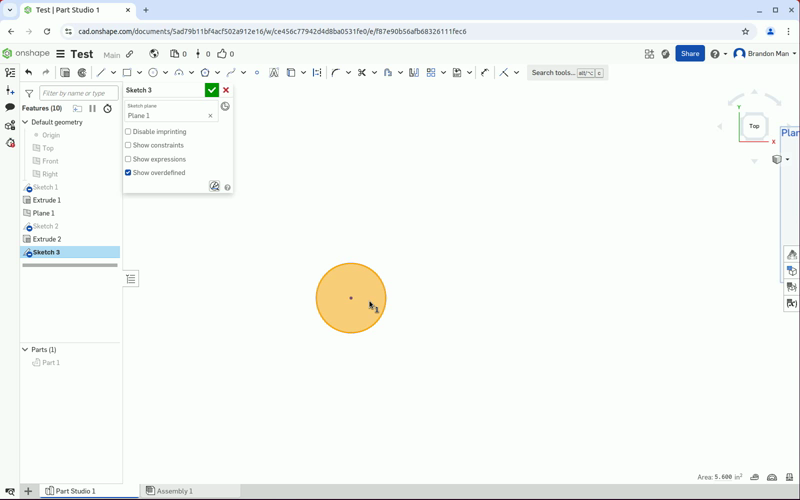
scroll(-6)
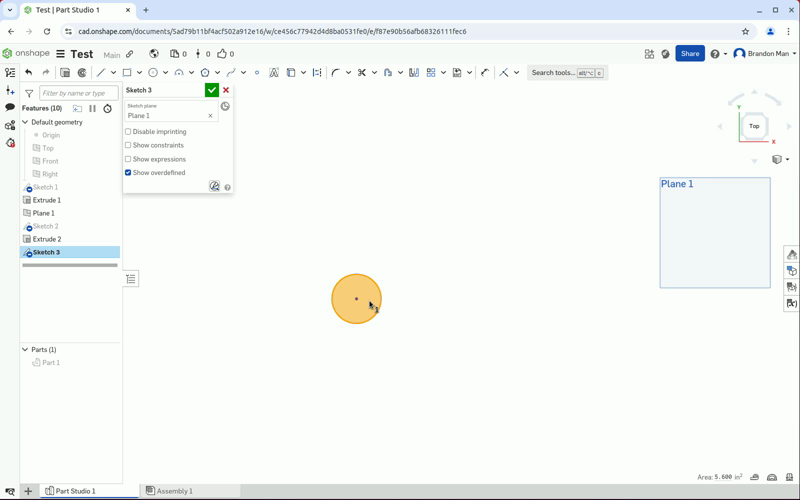
scroll(-6)
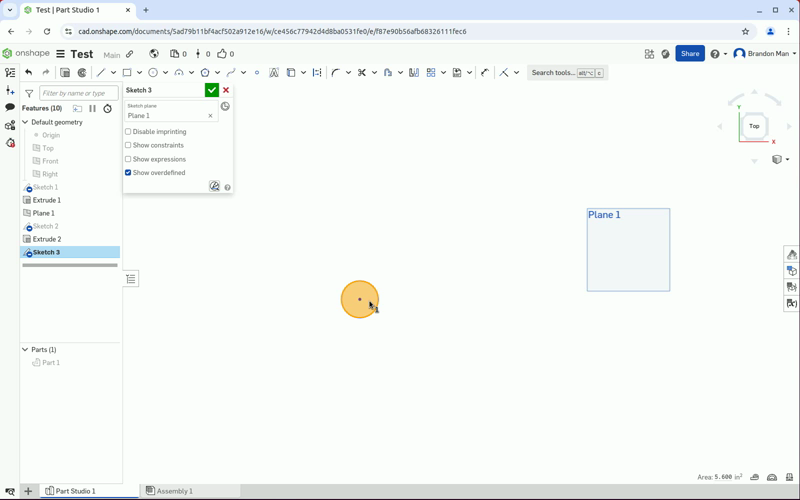
scroll(-6)
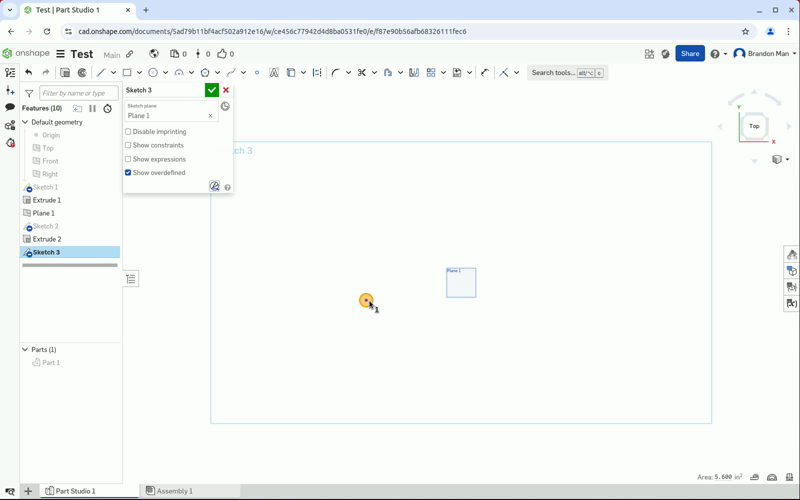
mouse_move(73, 352)
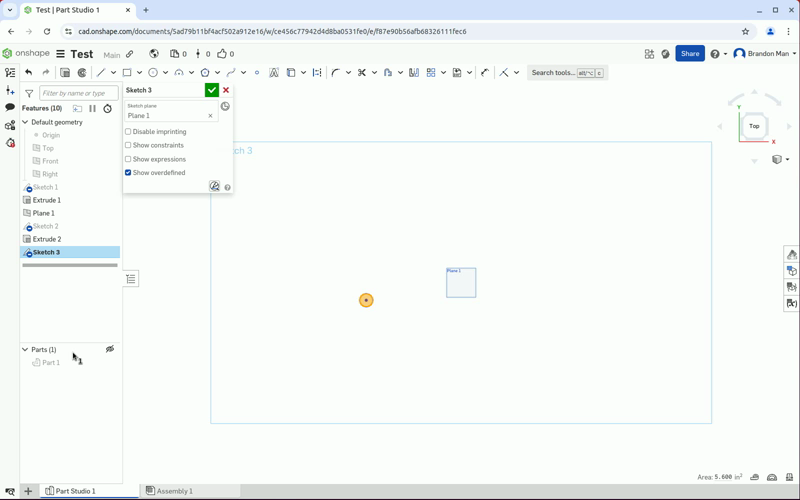
key(shift+y)
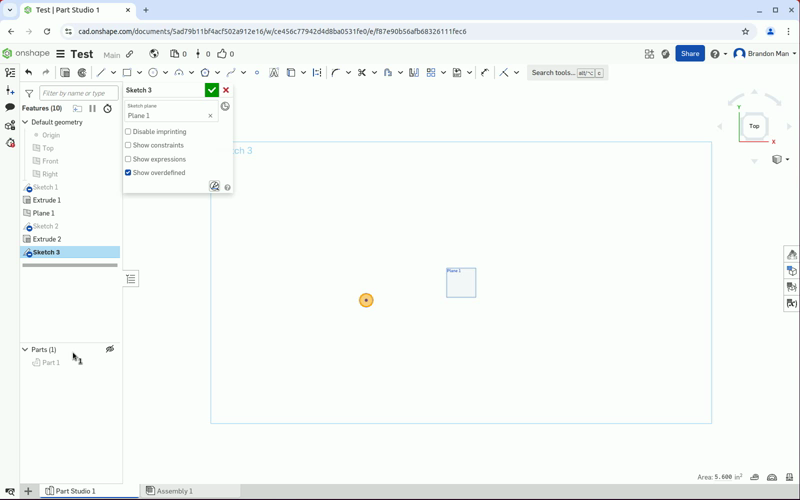
key(shift+e)
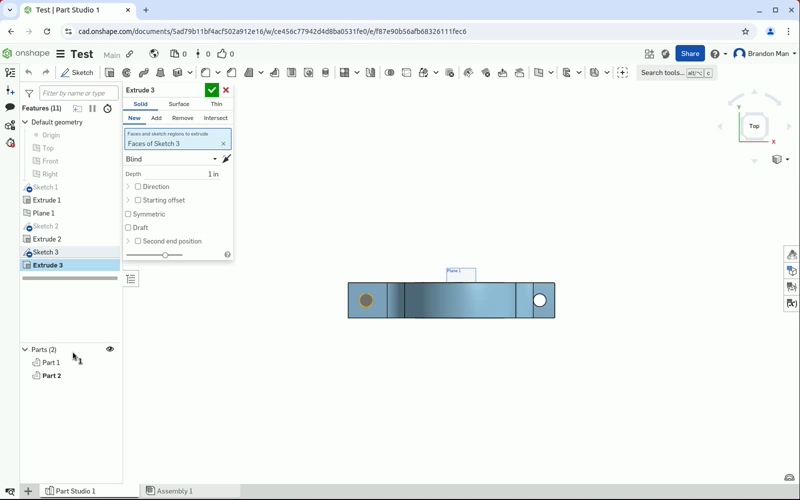
mouse_move(143, 106)
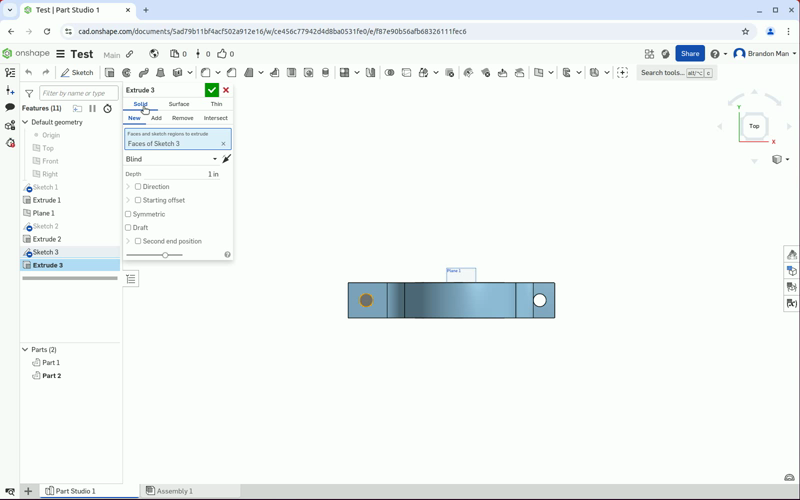
click(143, 106)
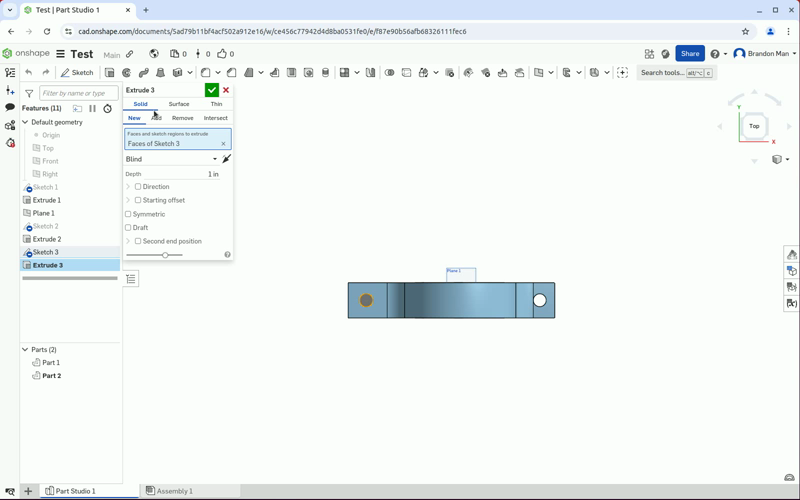
mouse_move(186, 120)
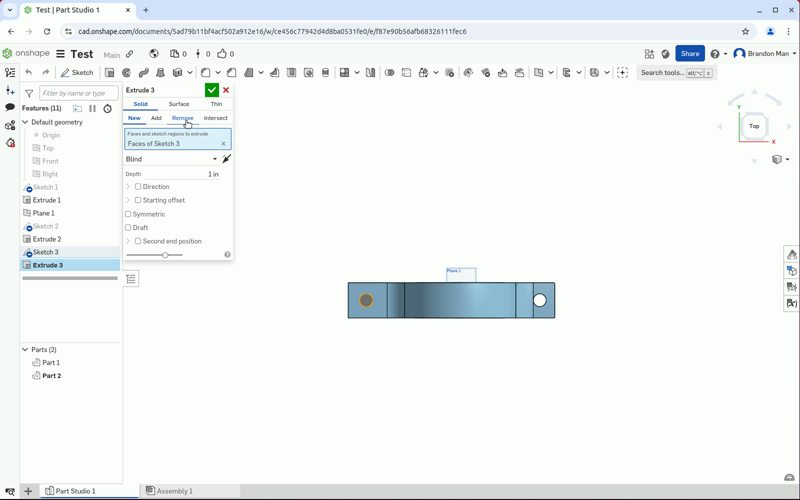
click(186, 120)
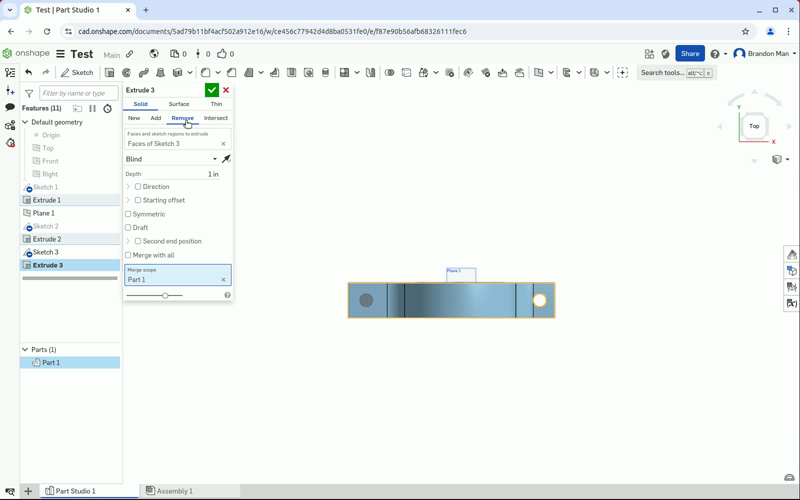
key(tab, 4)
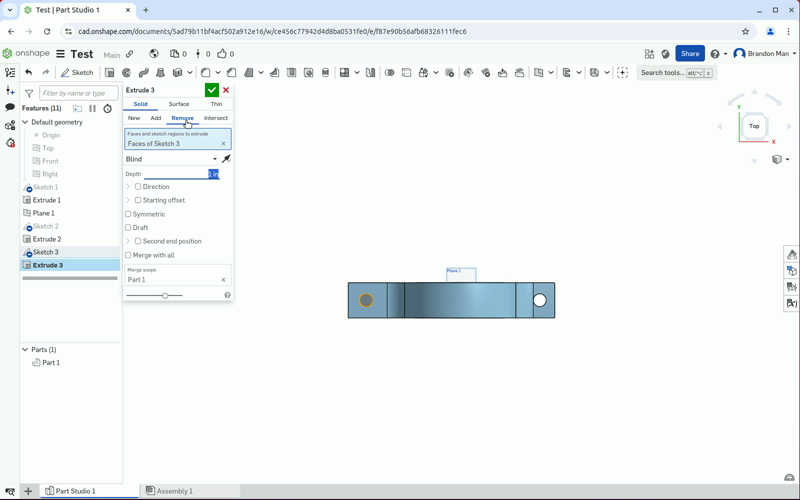
text(8.906)
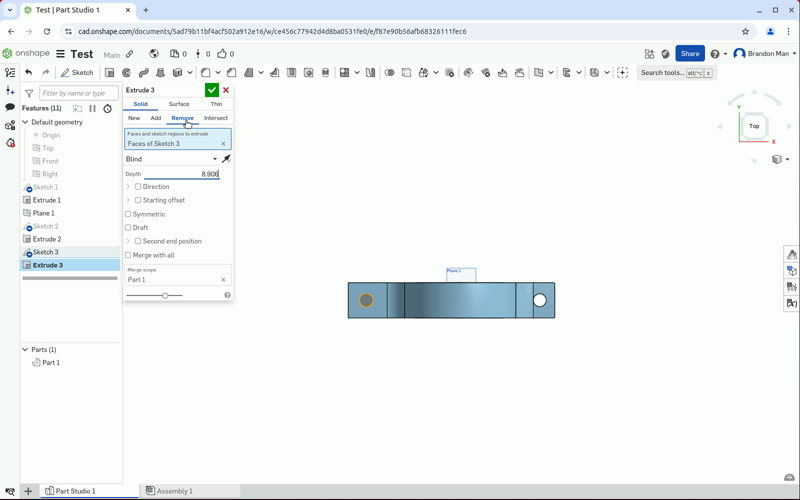
key(tab, 6)
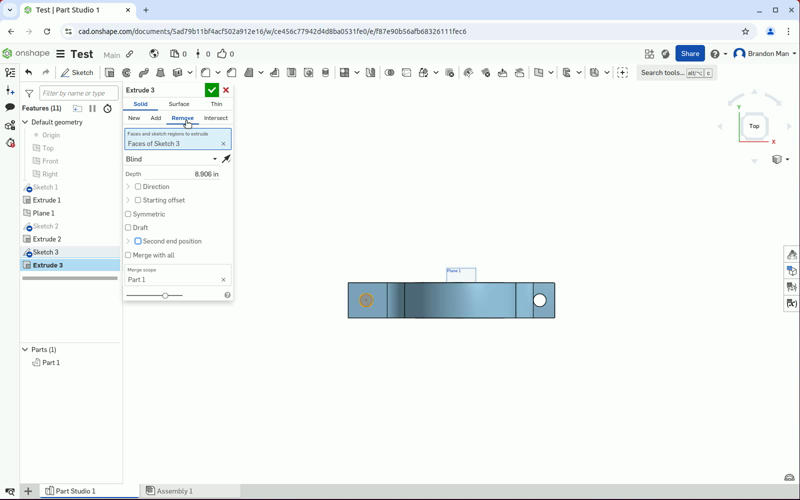
key(space)
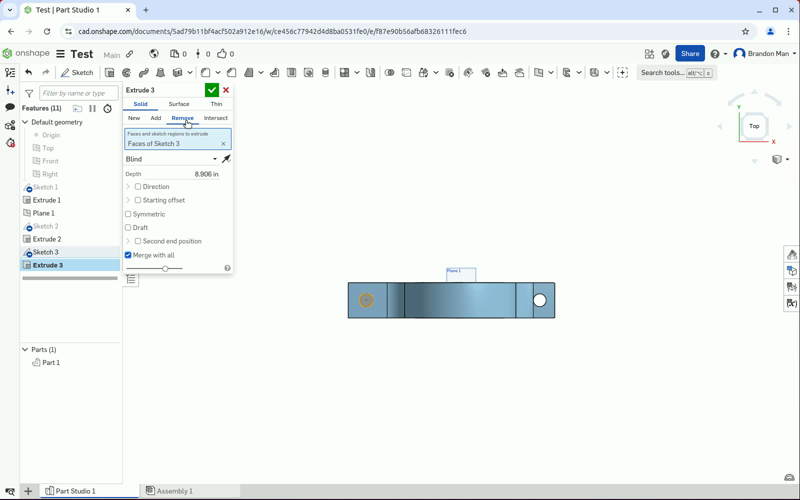
key(enter)
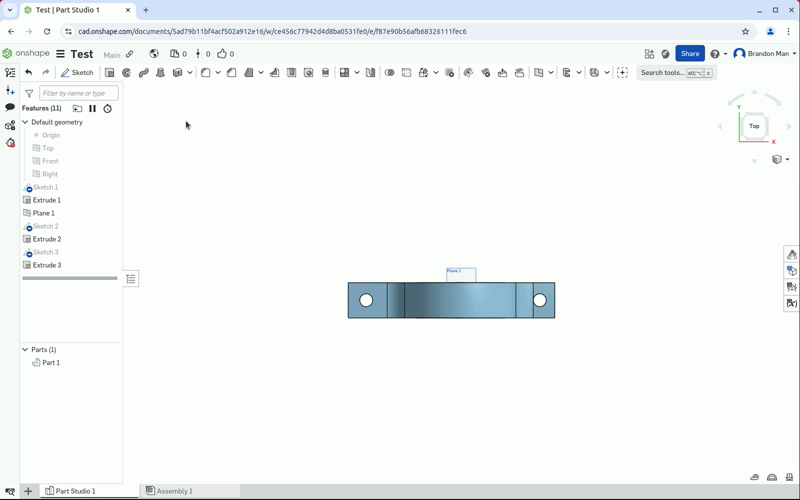
key(shift+h)
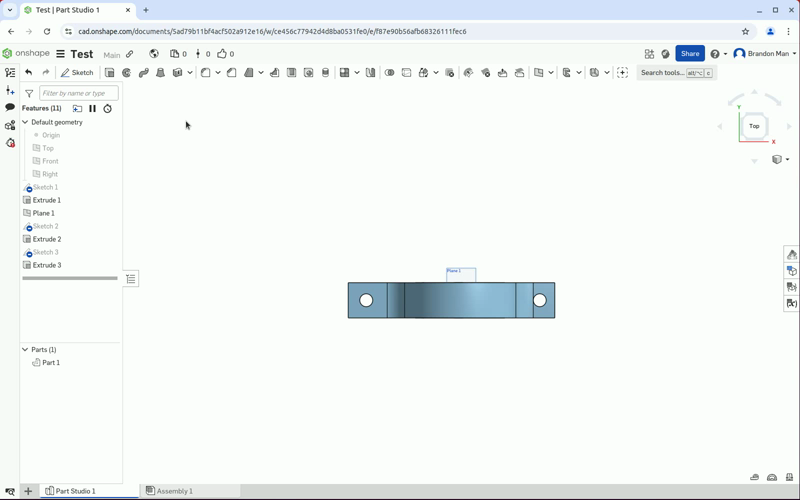
key(shift+h)
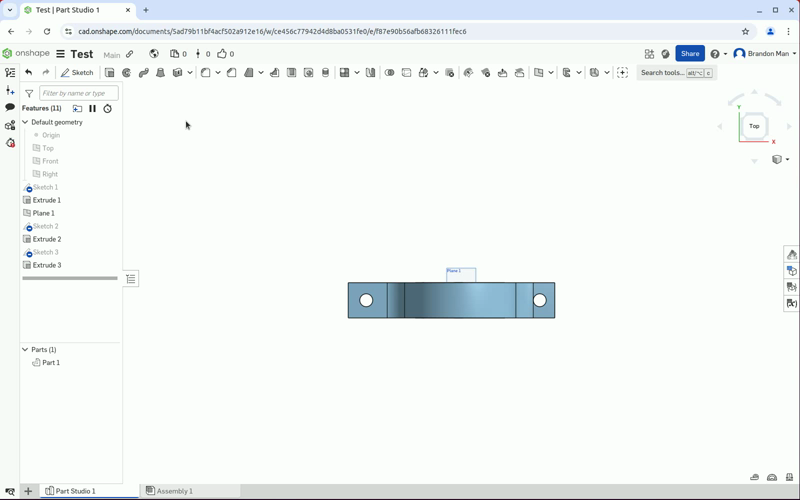
mouse_move(73, 189)
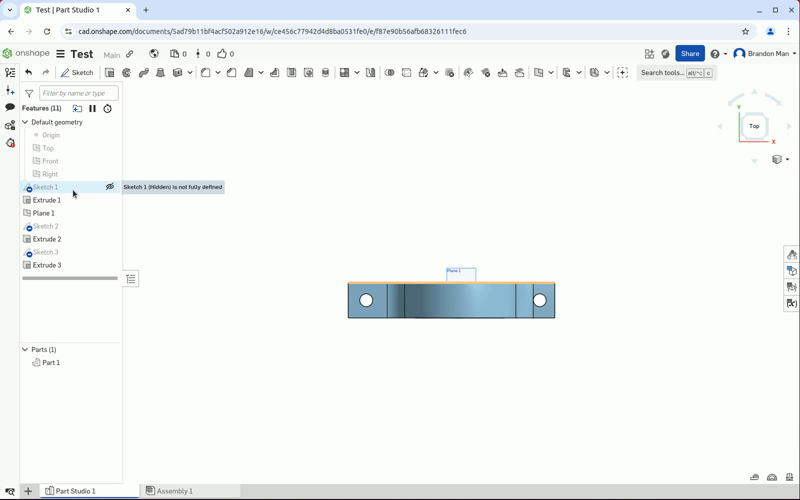
click(73, 189)
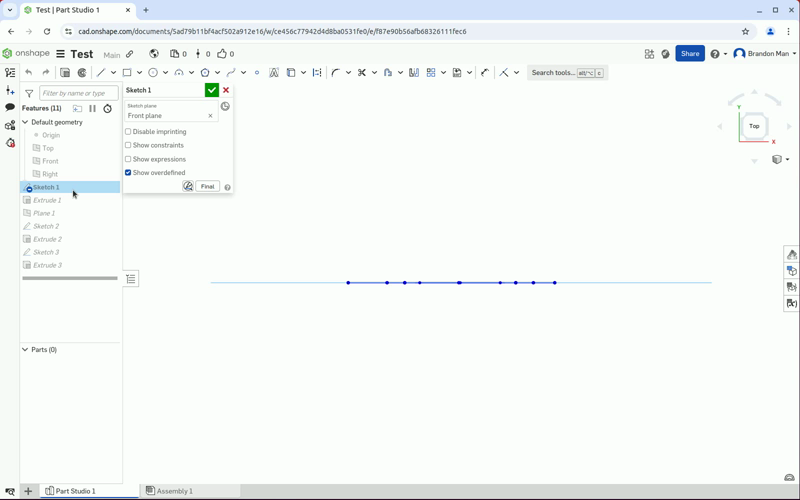
mouse_move(229, 92)
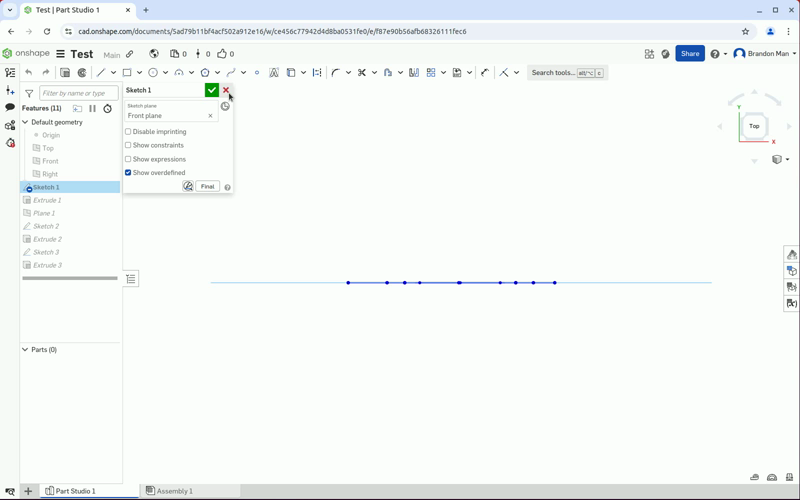
click(229, 92)
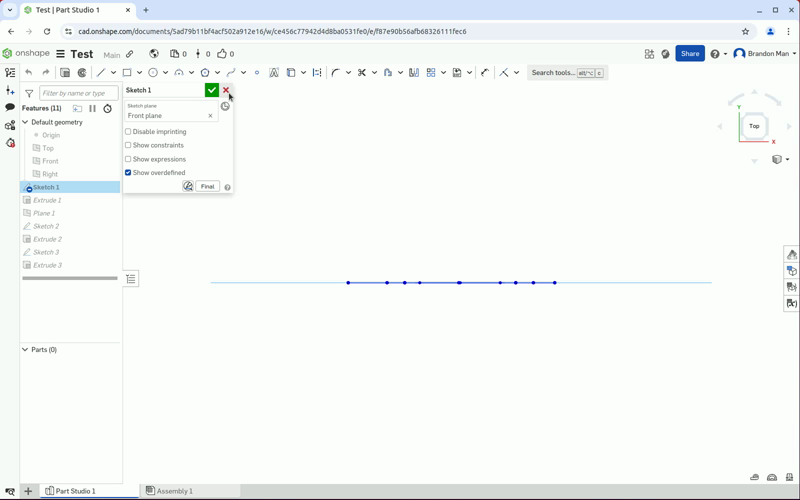
key(shift+s)
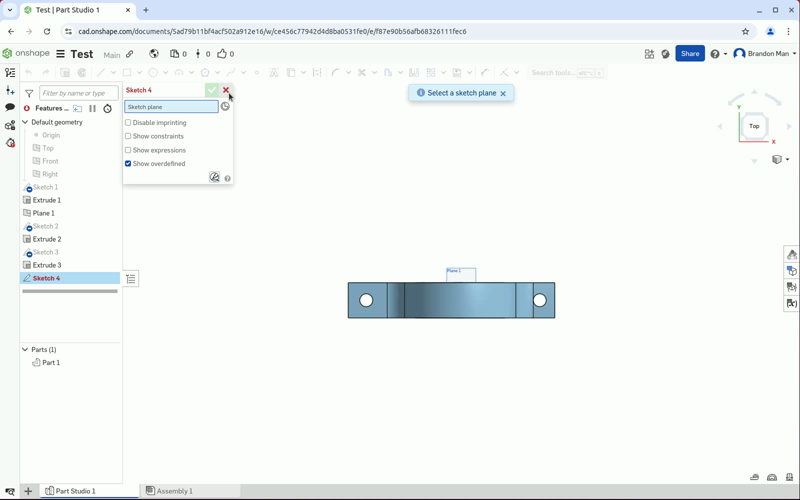
mouse_move(73, 150)
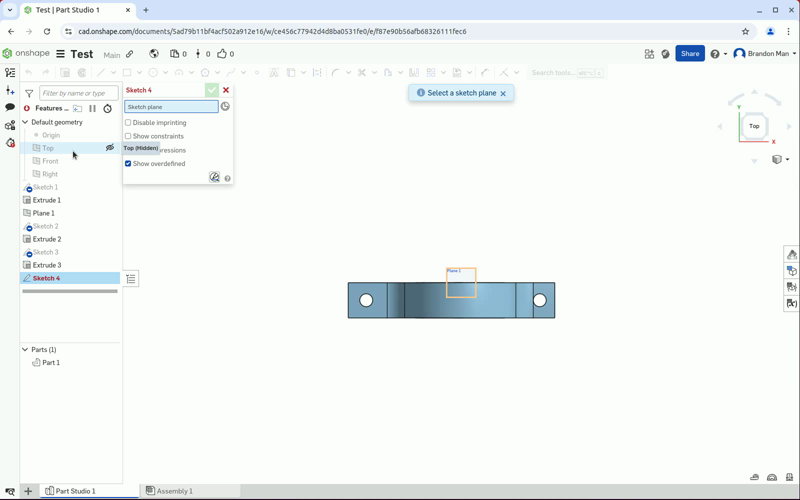
click(73, 150)
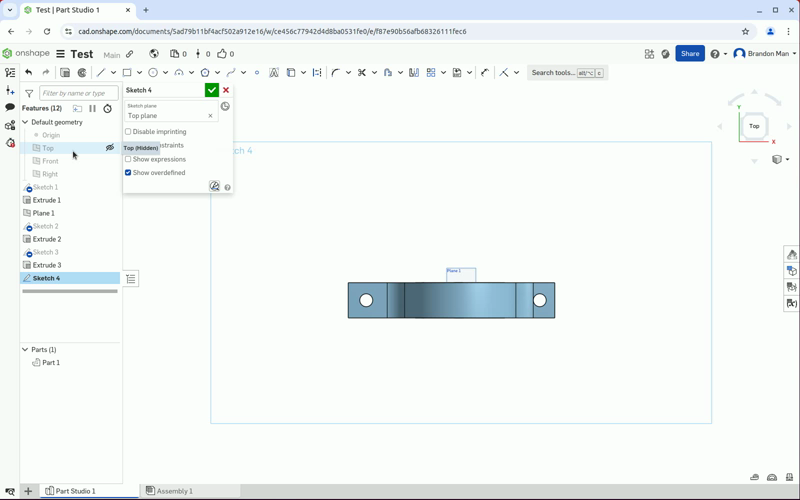
mouse_move(73, 352)
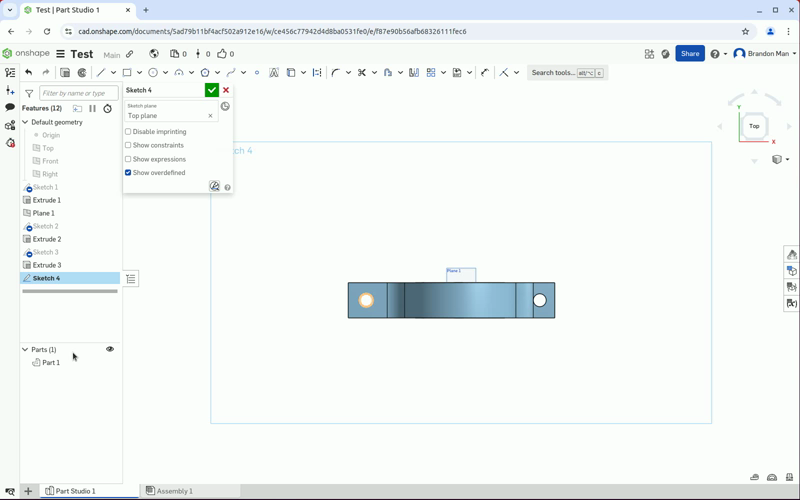
key(y)
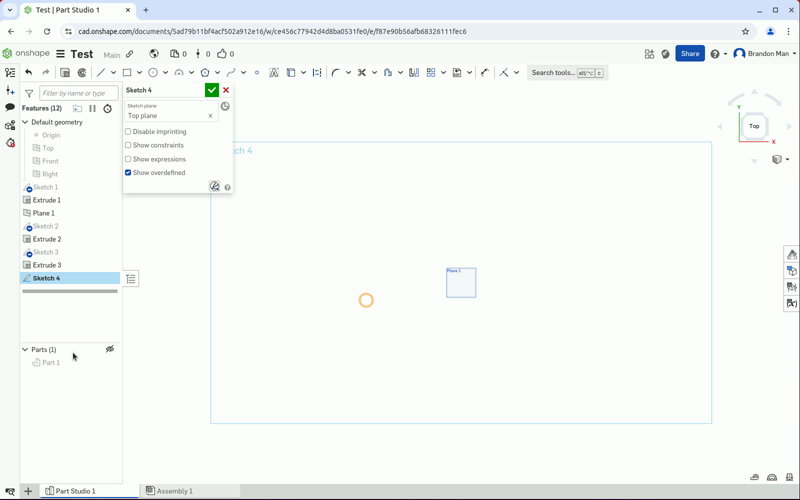
key(c)
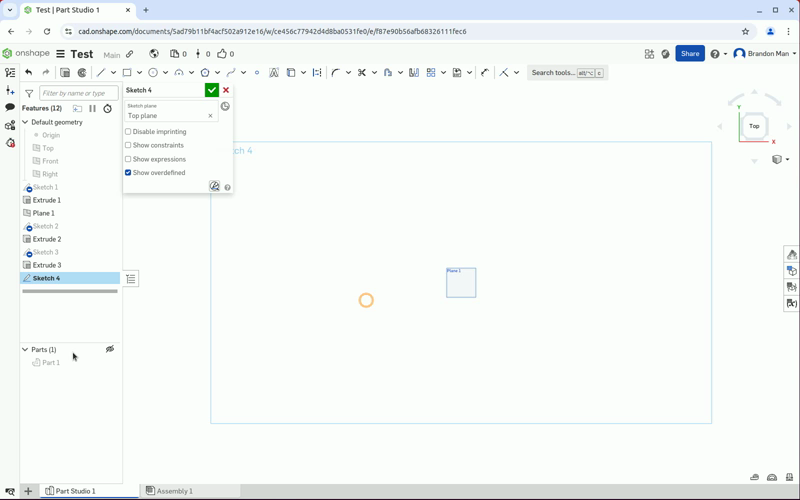
key_down(shift)
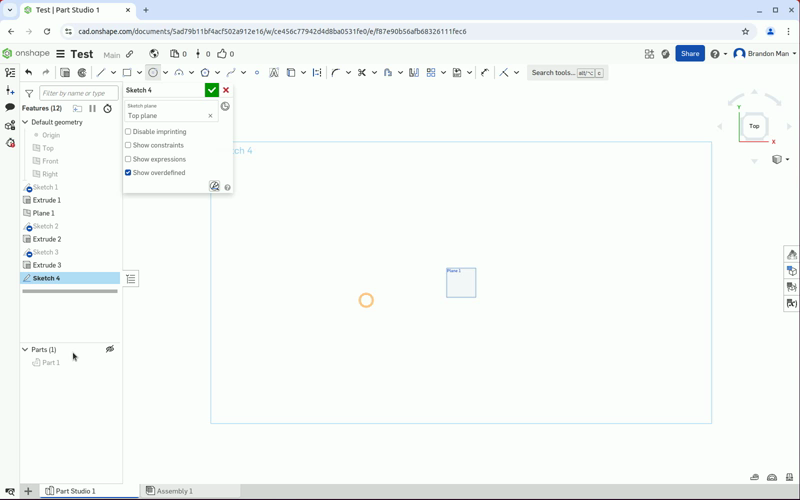
mouse_move(366, 300)
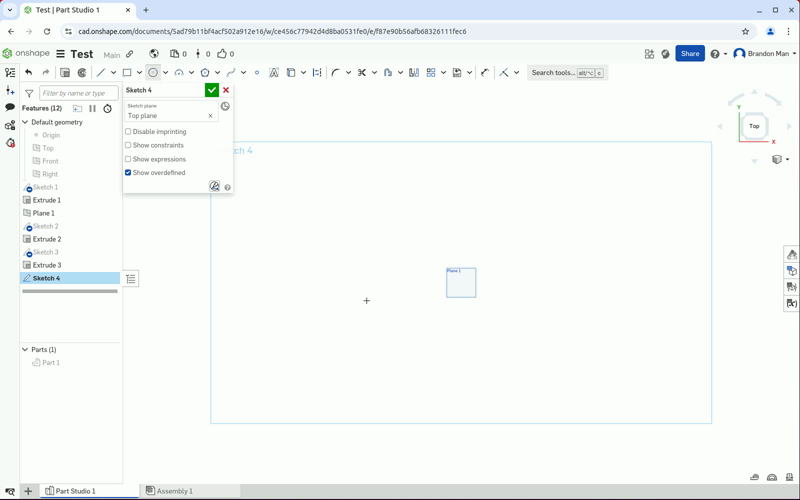
click(366, 300)
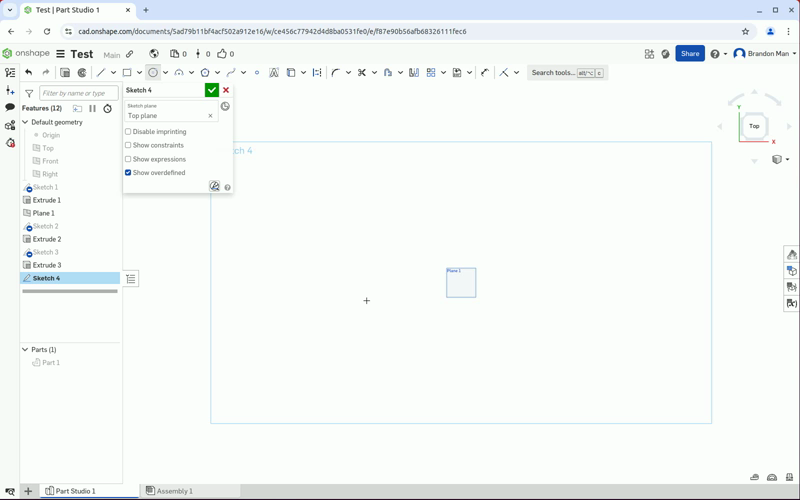
key_up(shift)
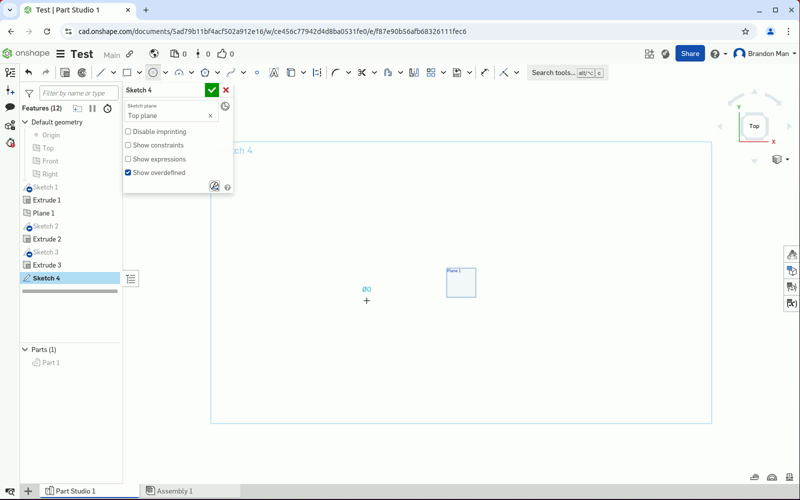
mouse_move(376, 300)
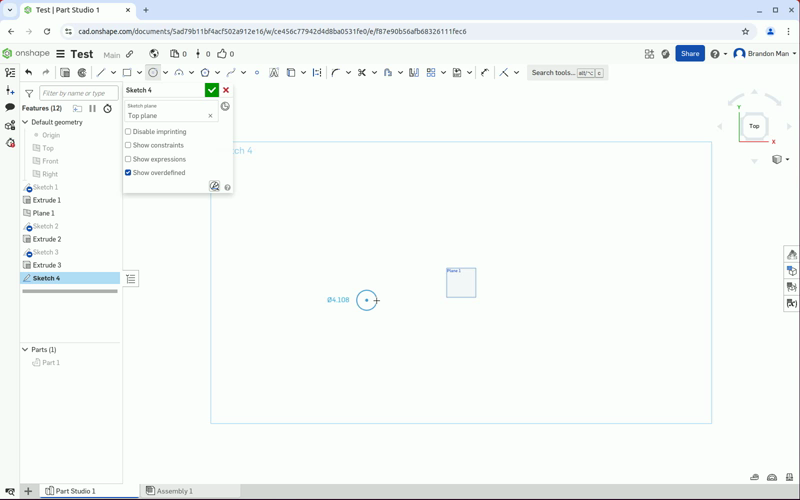
click(376, 300)
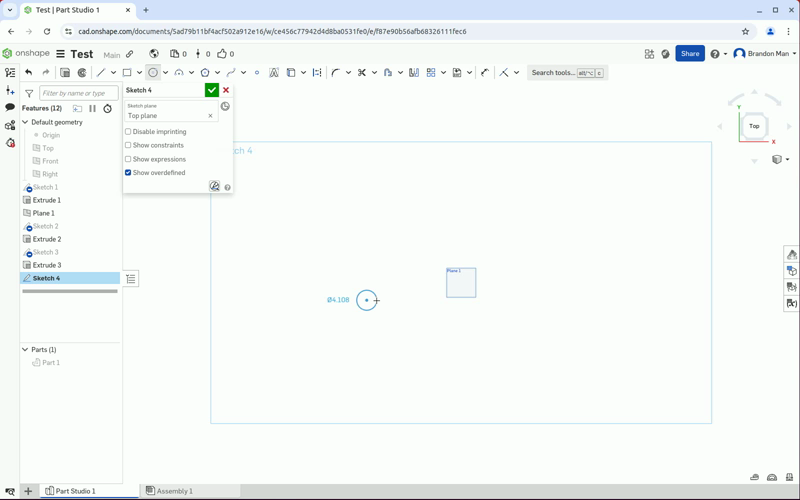
key(esc)
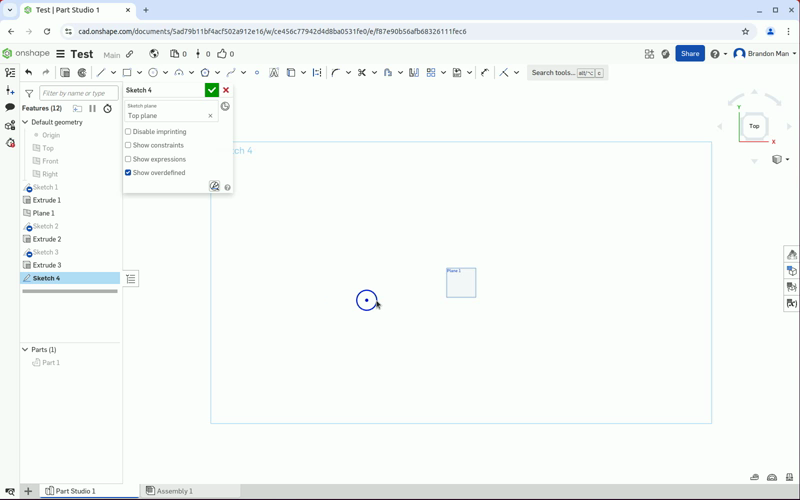
mouse_move(362, 301)
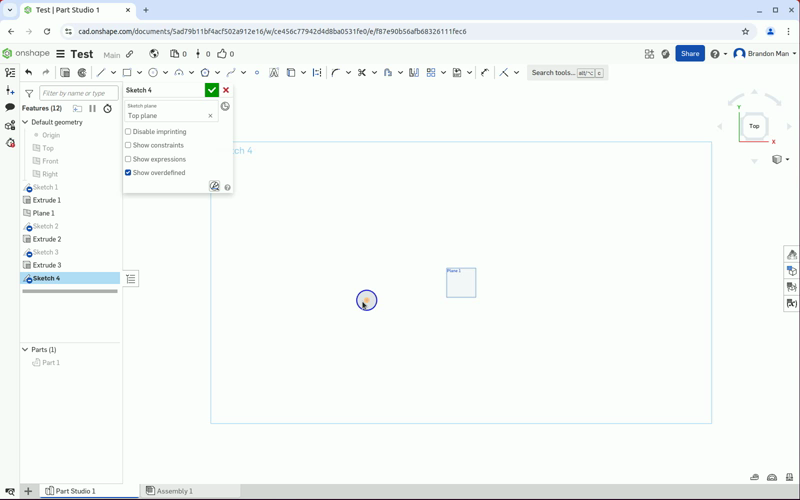
scroll(6)
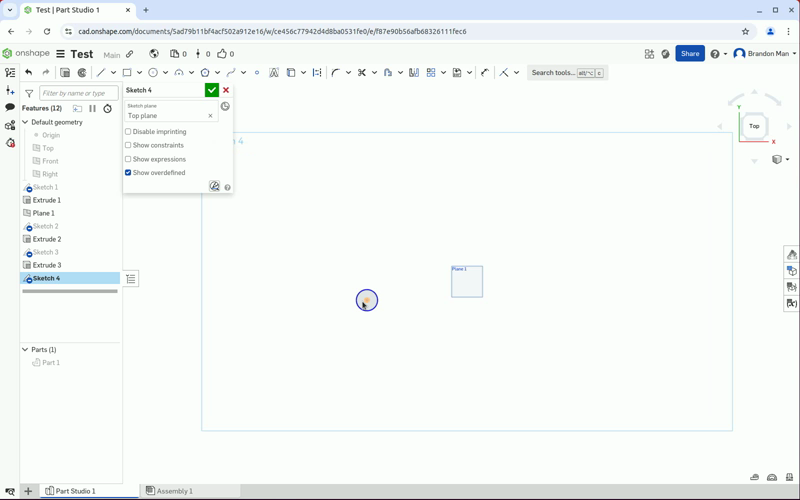
scroll(6)
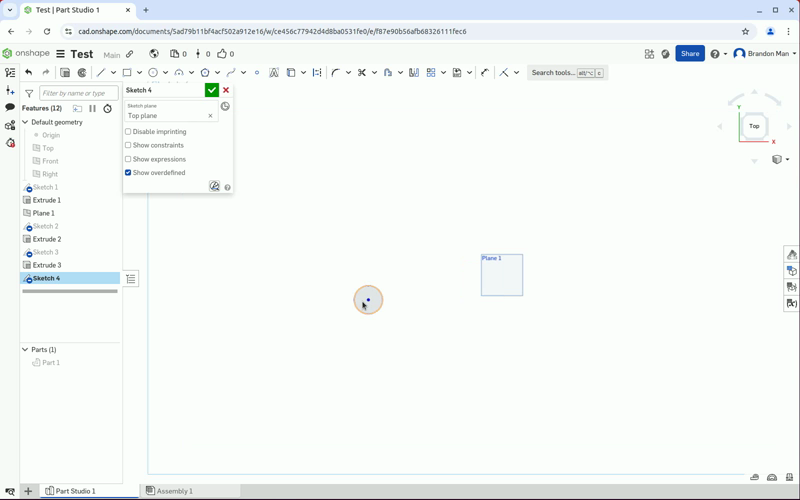
scroll(6)
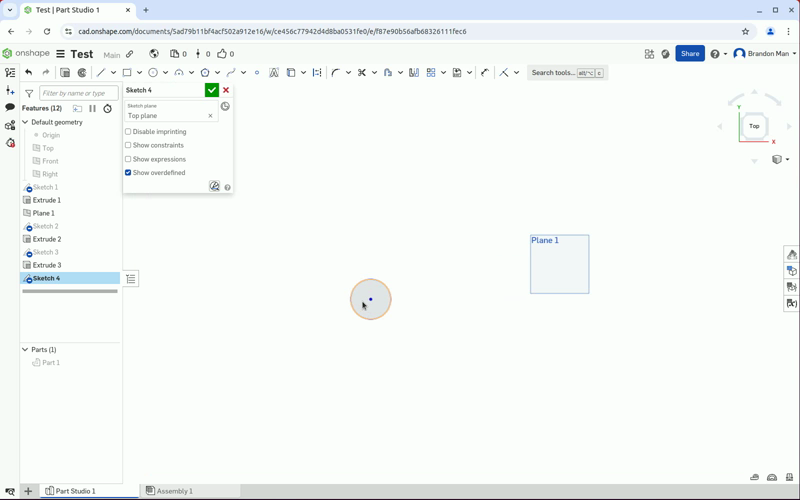
scroll(6)
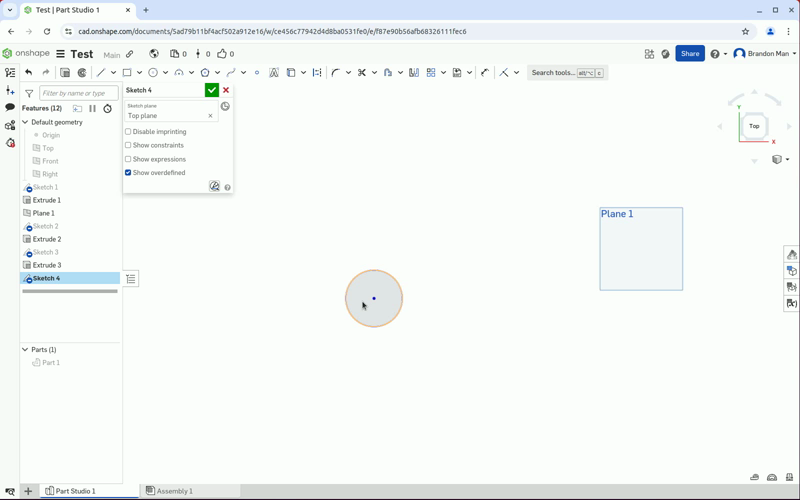
scroll(6)
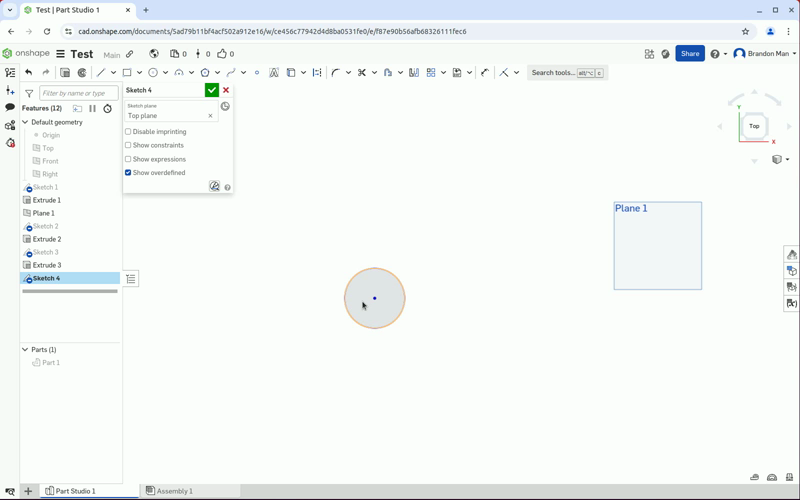
scroll(6)
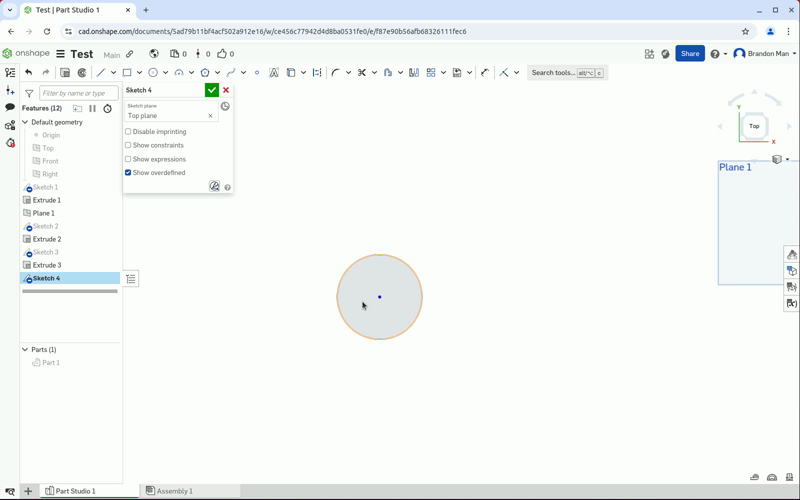
scroll(6)
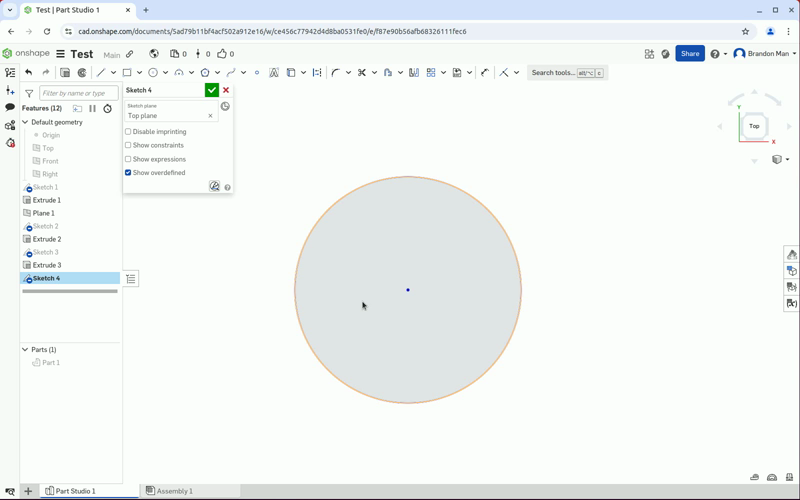
click(362, 301)
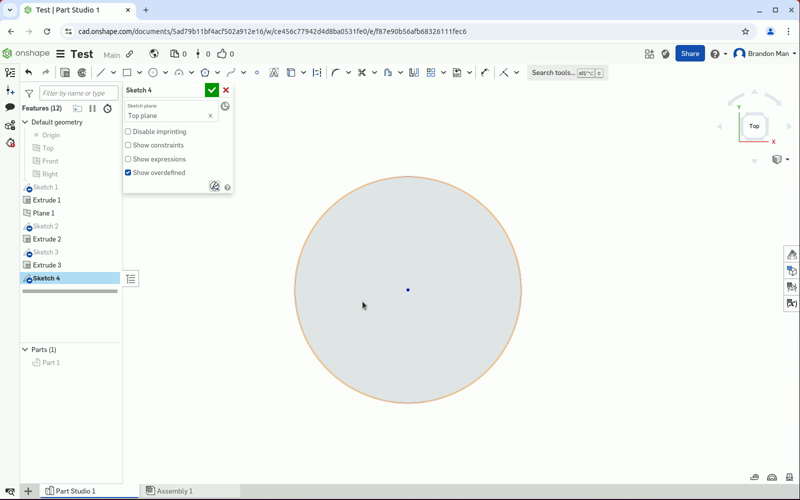
scroll(-6)
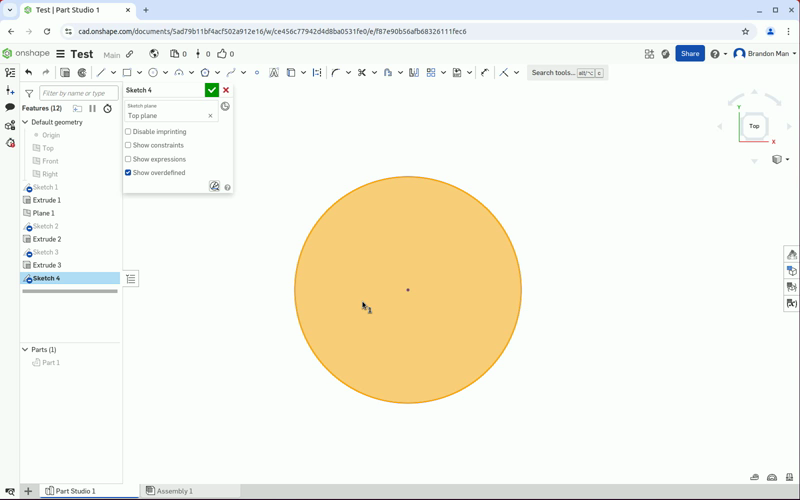
scroll(-6)
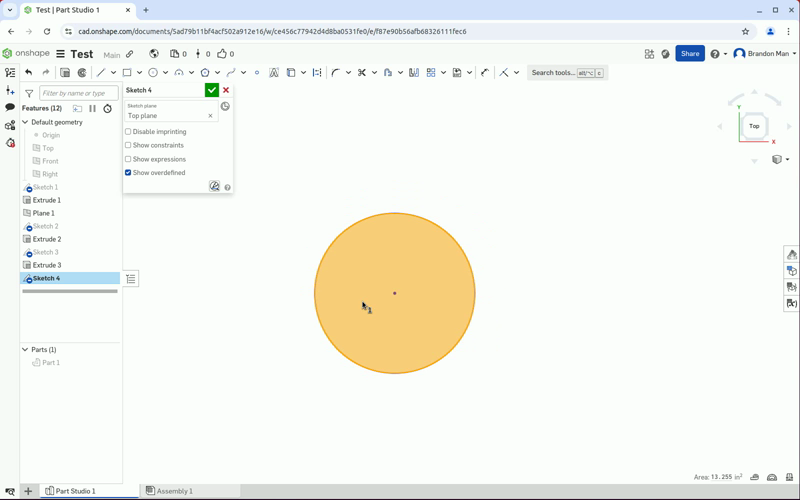
scroll(-6)
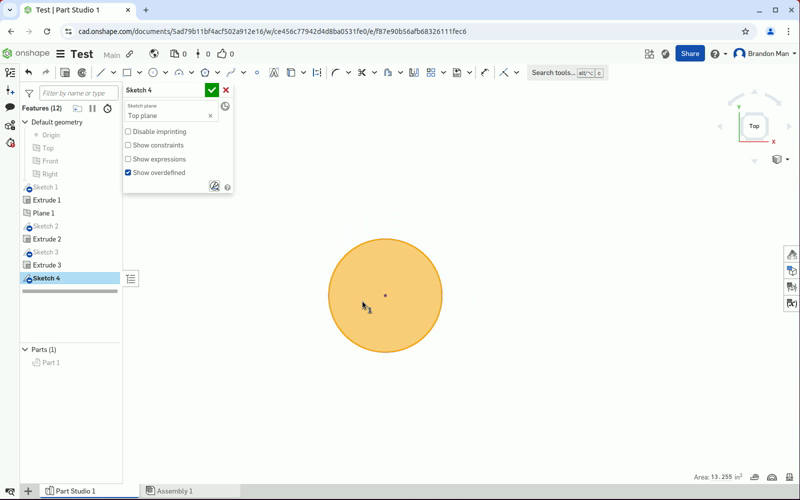
scroll(-6)
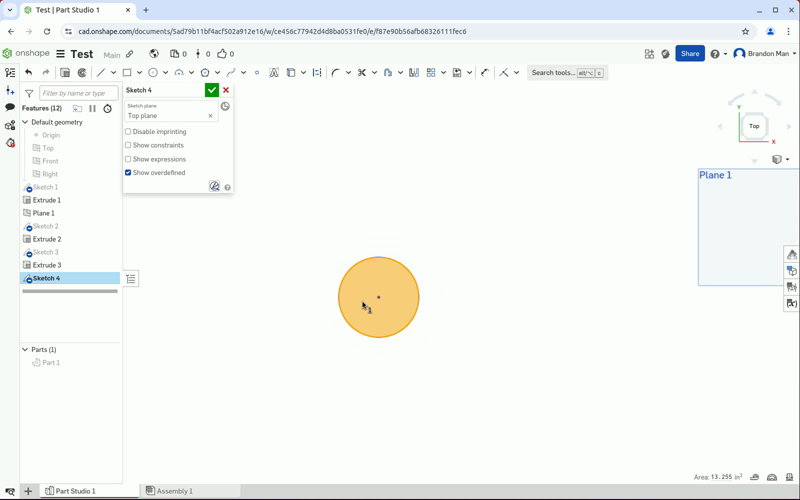
scroll(-6)
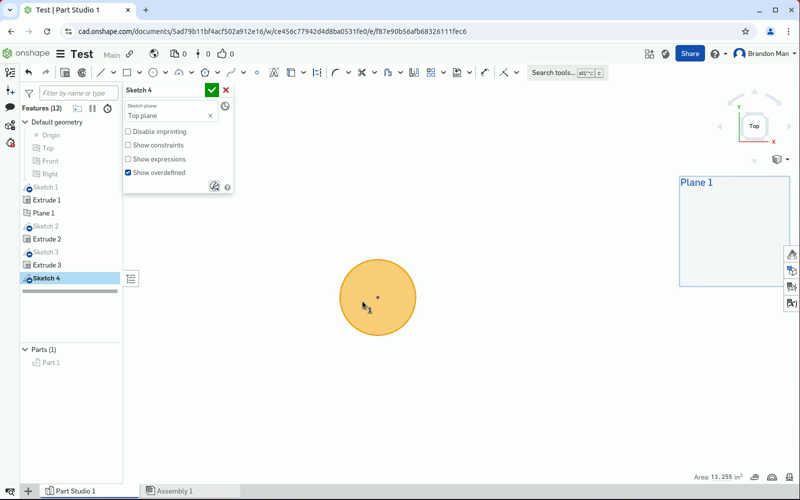
scroll(-6)
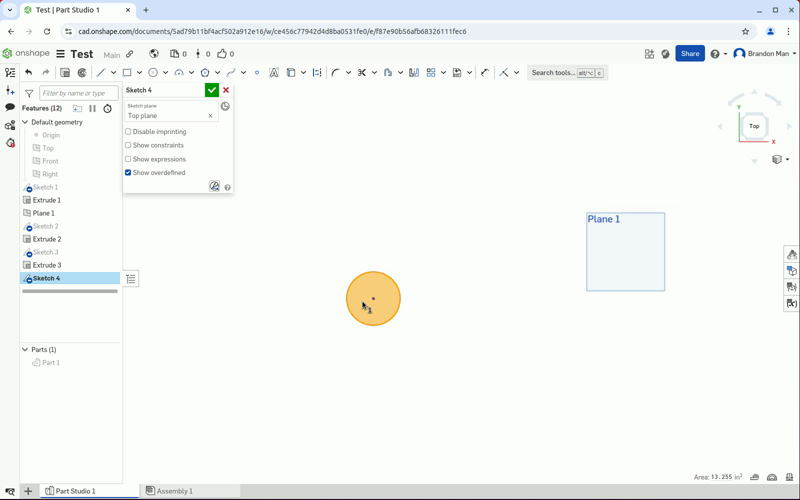
scroll(-6)
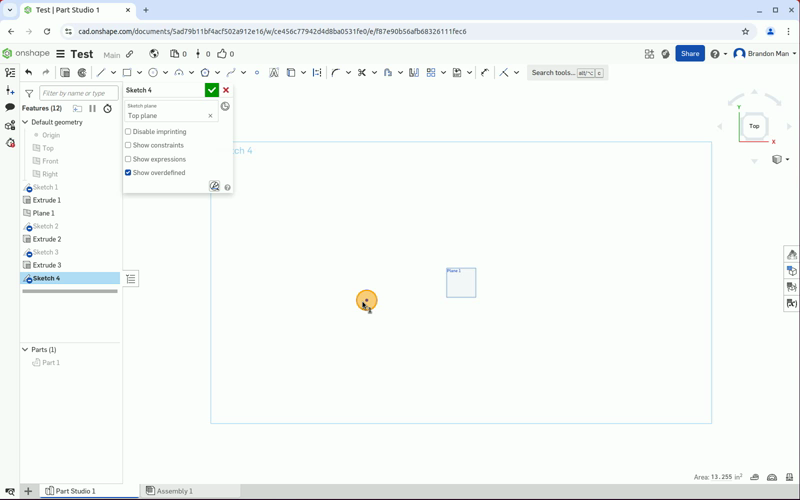
mouse_move(73, 352)
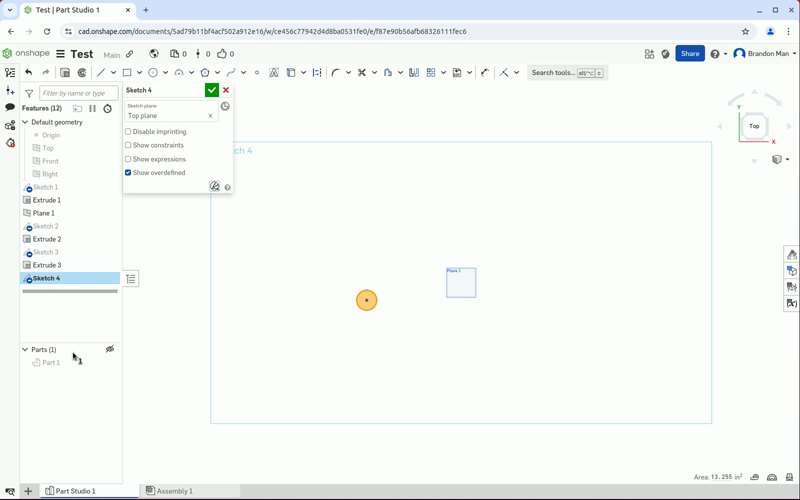
key(shift+y)
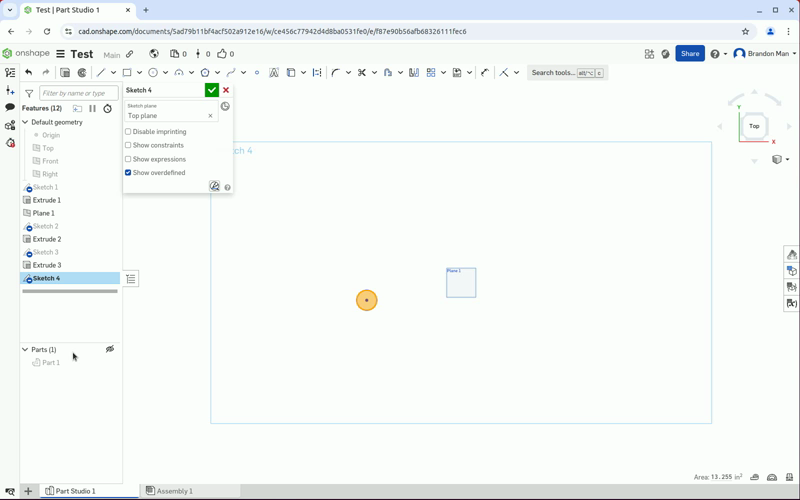
key(shift+e)
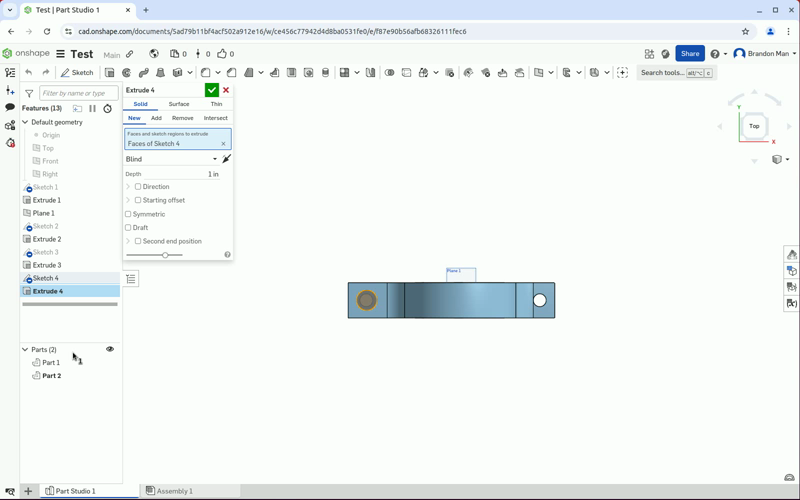
mouse_move(143, 106)
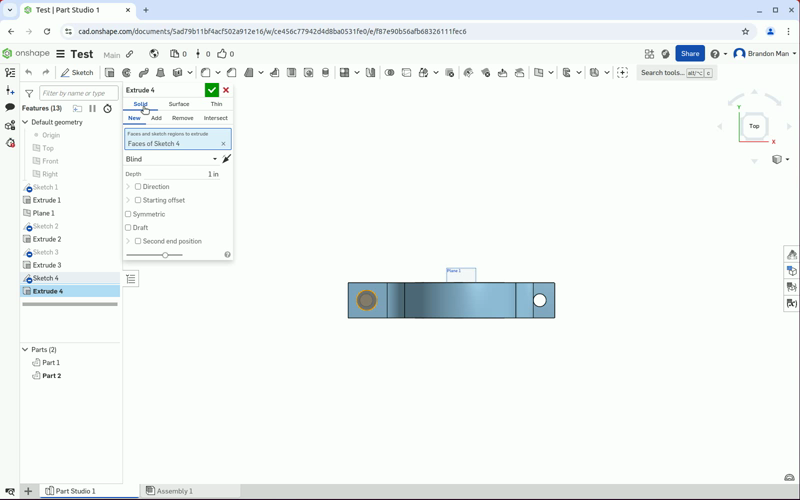
click(143, 106)
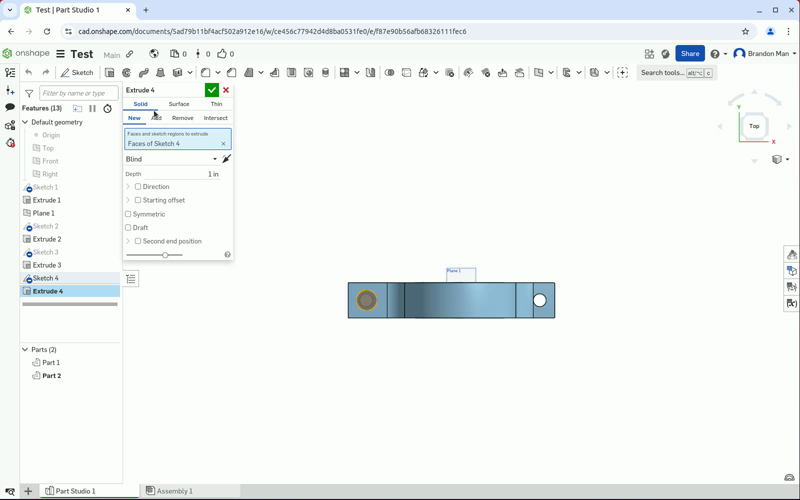
mouse_move(186, 120)
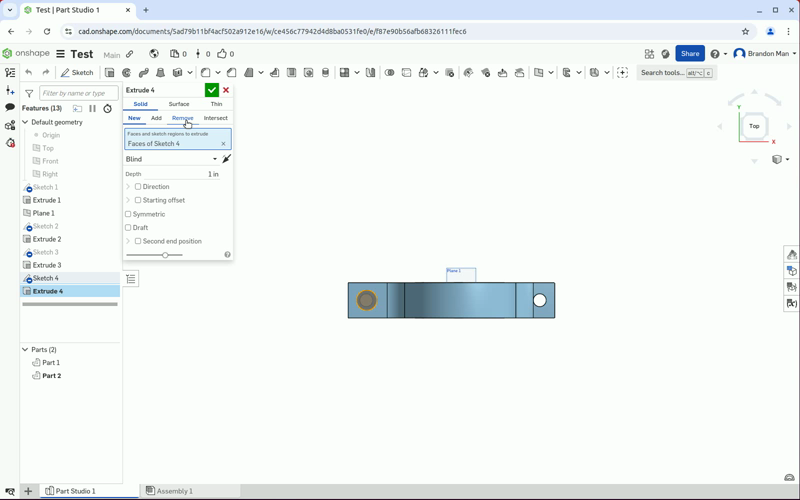
click(186, 120)
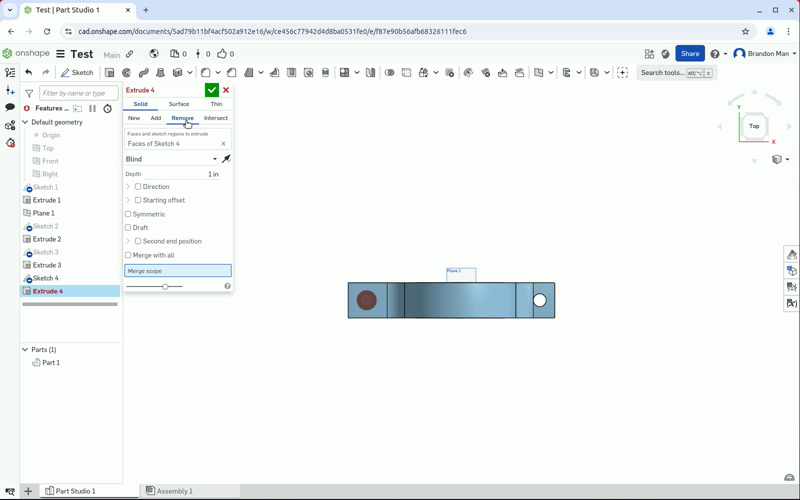
key(tab, 4)
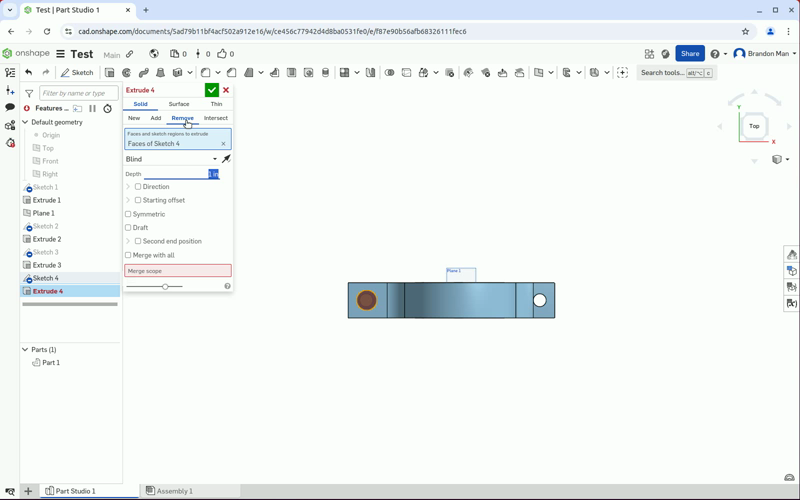
text(7.703)
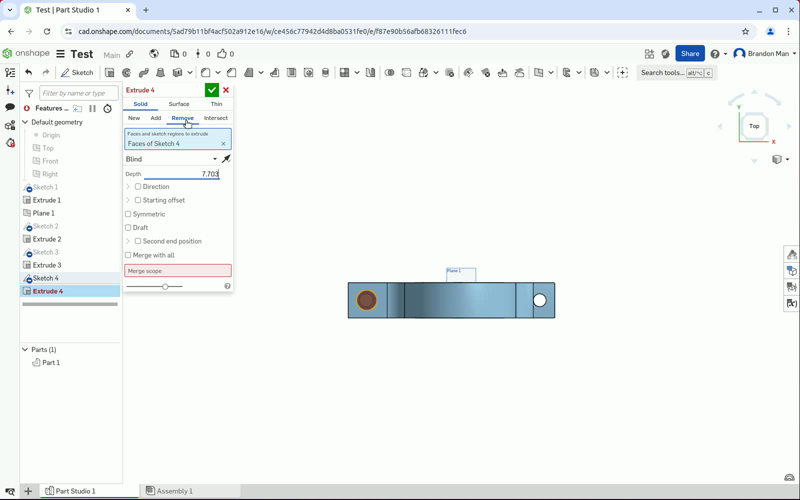
key(tab, 6)
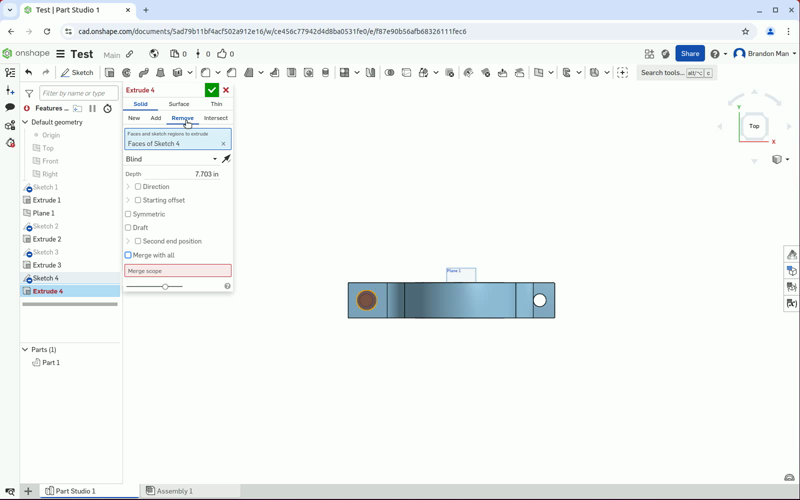
key(space)
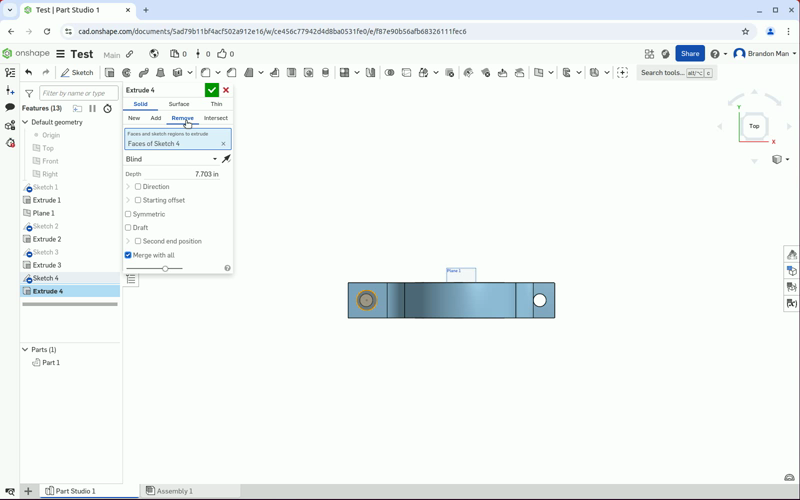
key(enter)
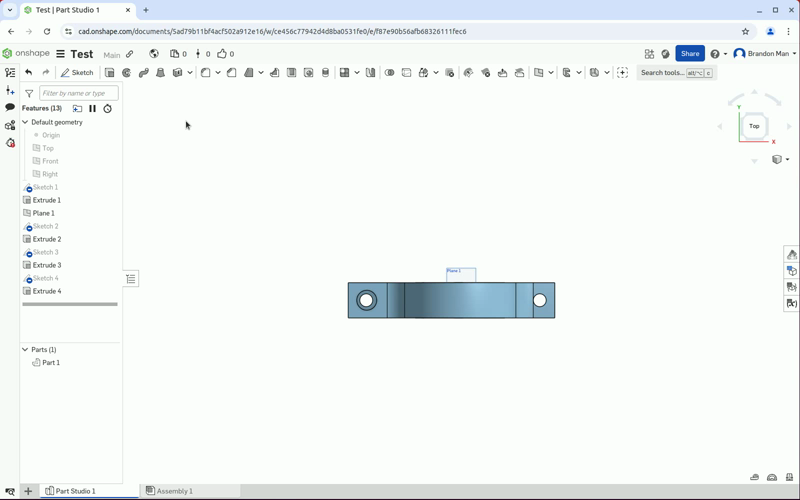
key(shift+h)
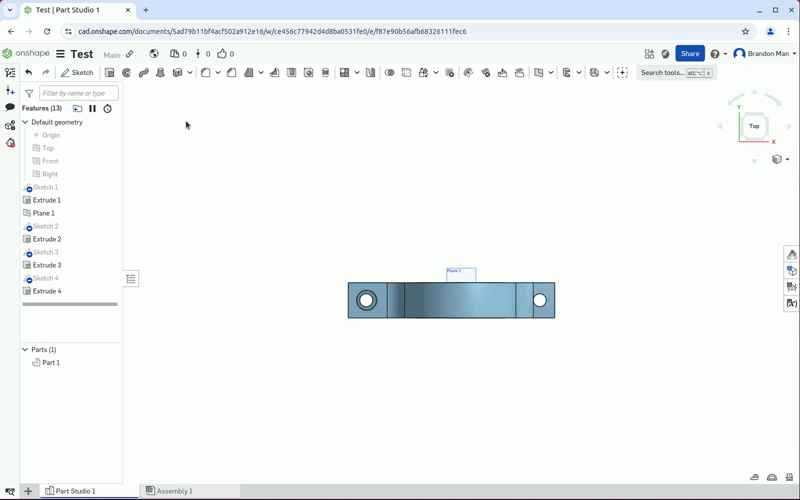
key(shift+h)
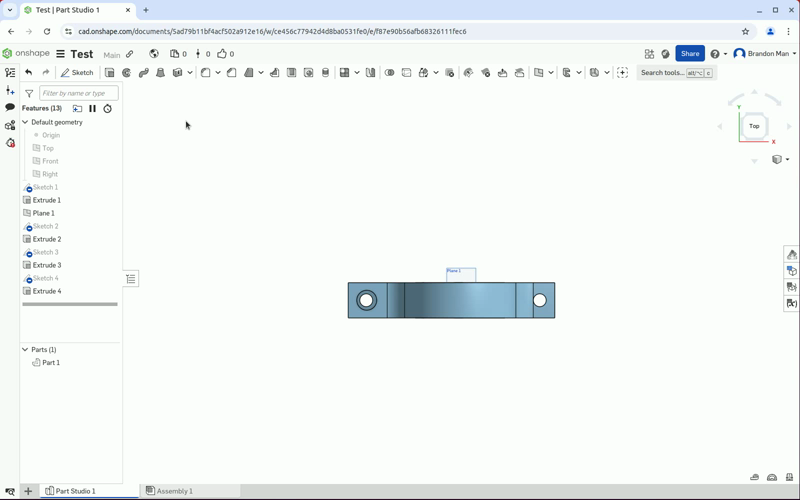
mouse_move(73, 189)
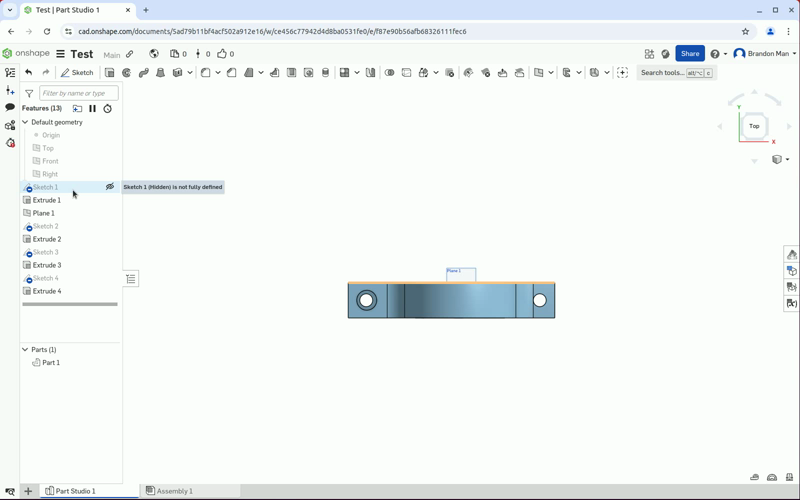
click(73, 189)
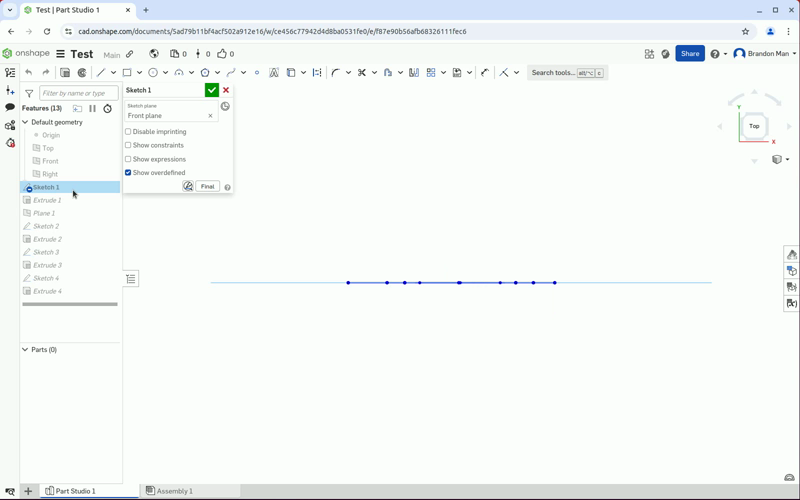
mouse_move(229, 92)
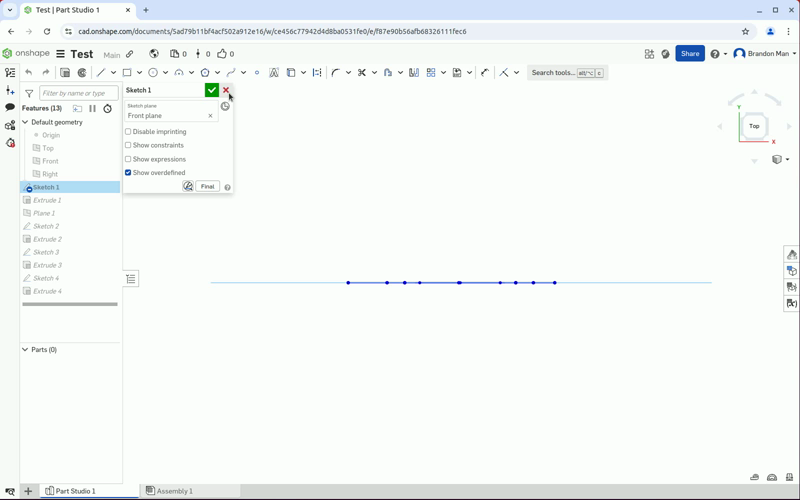
click(229, 92)
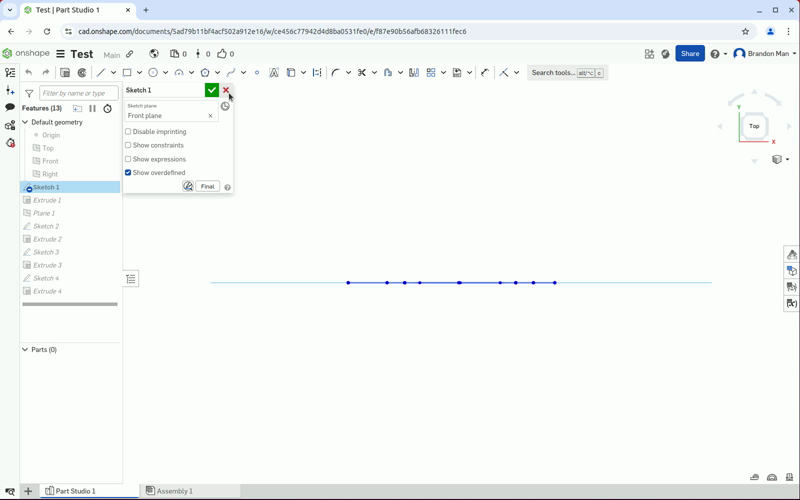
key(shift+s)
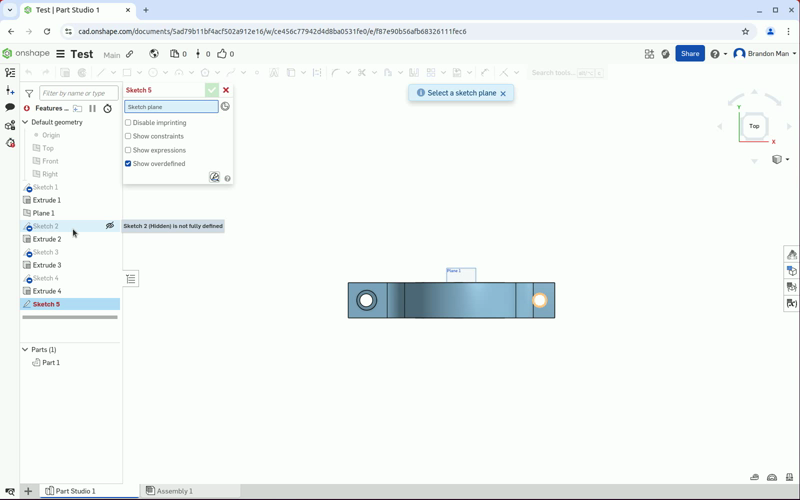
scroll(3)
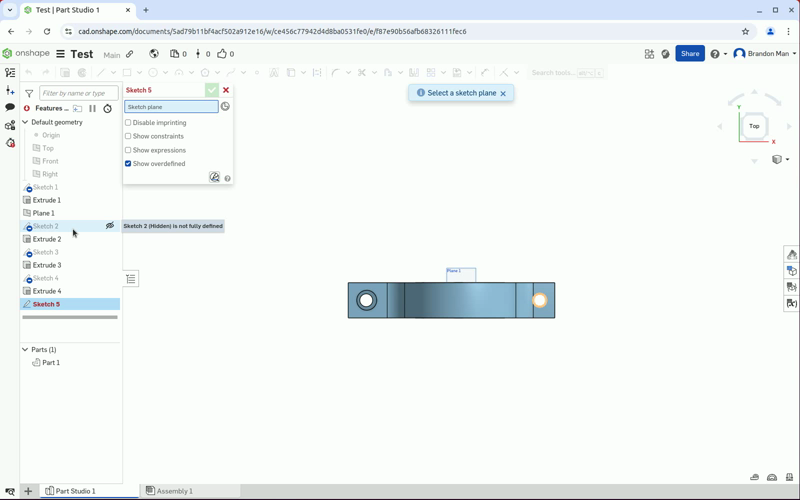
mouse_move(73, 150)
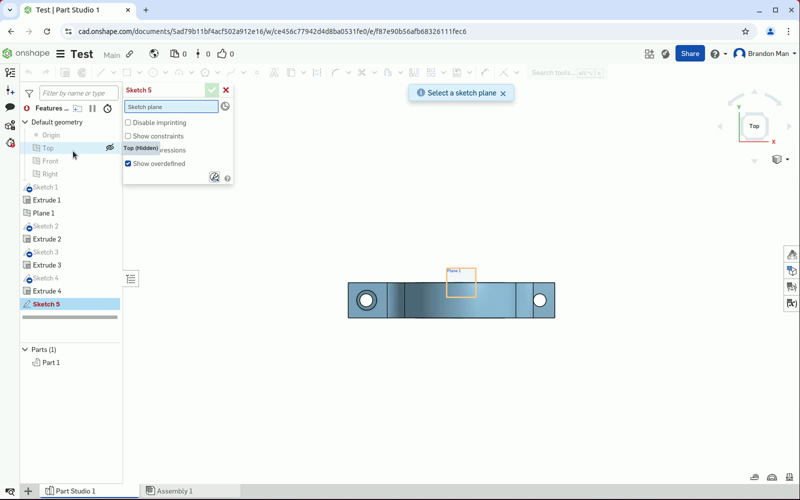
click(73, 150)
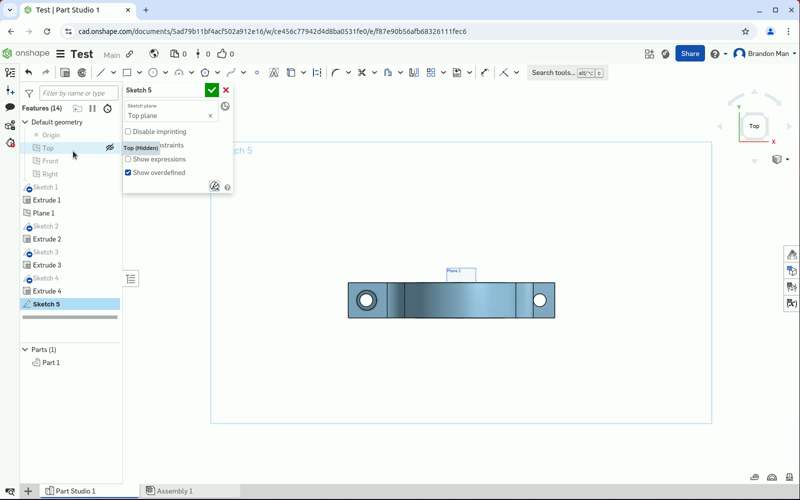
mouse_move(73, 352)
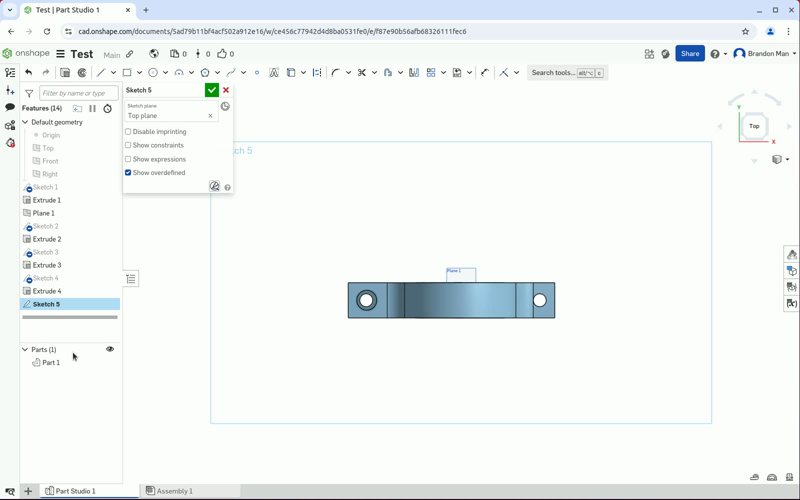
key(y)
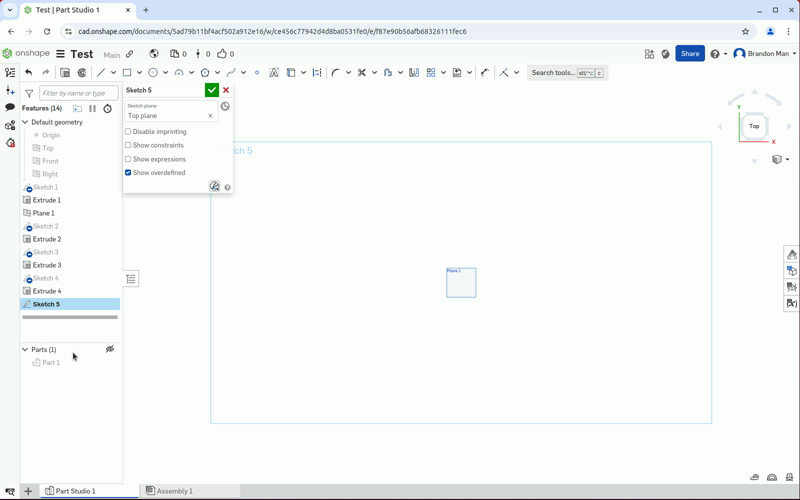
key(c)
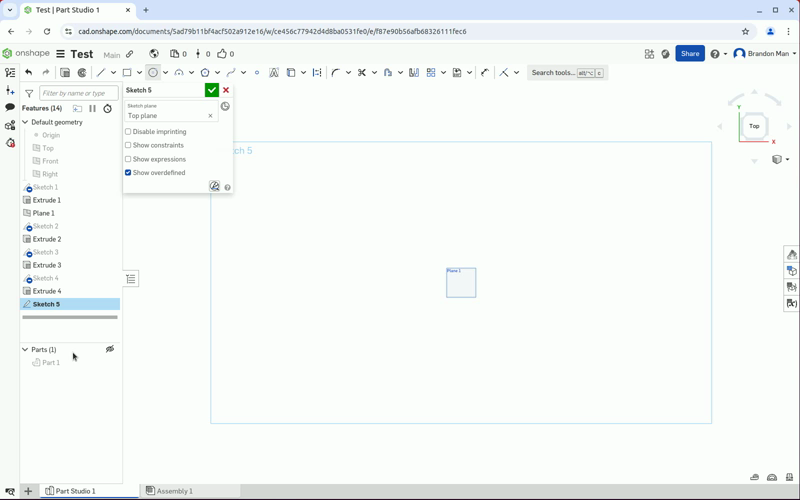
key_down(shift)
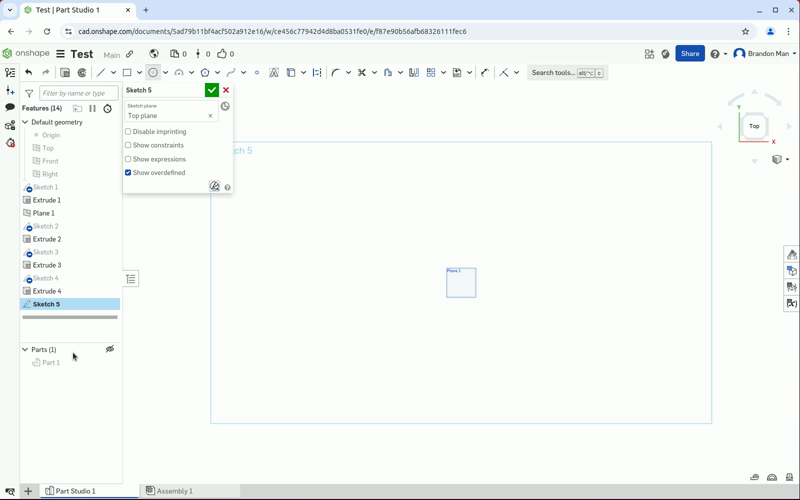
mouse_move(538, 300)
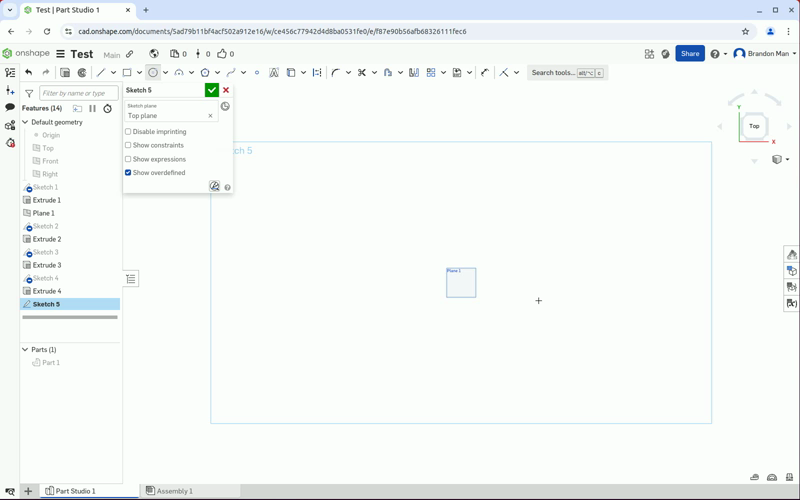
click(538, 300)
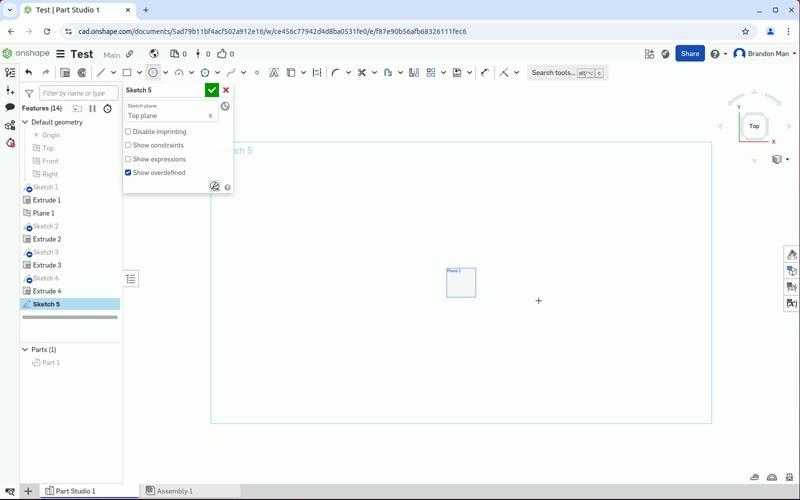
key_up(shift)
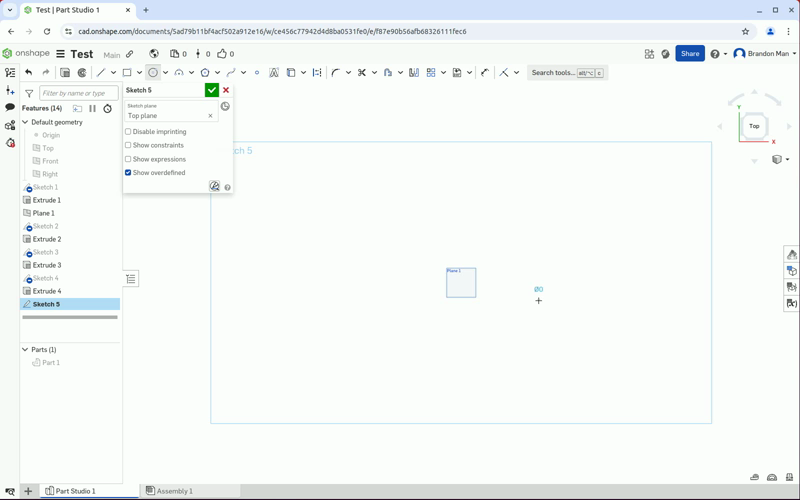
mouse_move(548, 300)
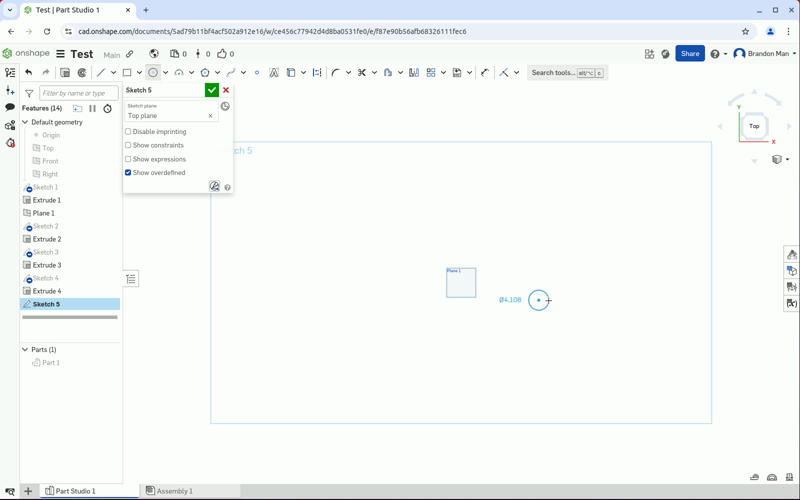
click(548, 300)
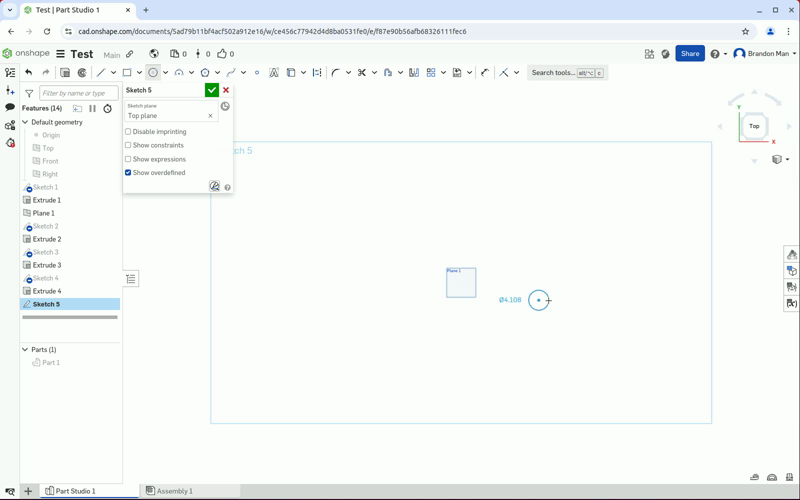
key(esc)
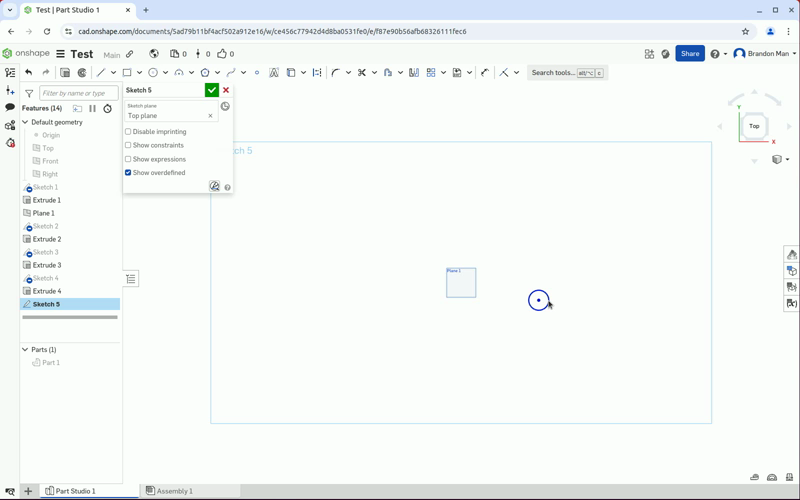
mouse_move(534, 292)
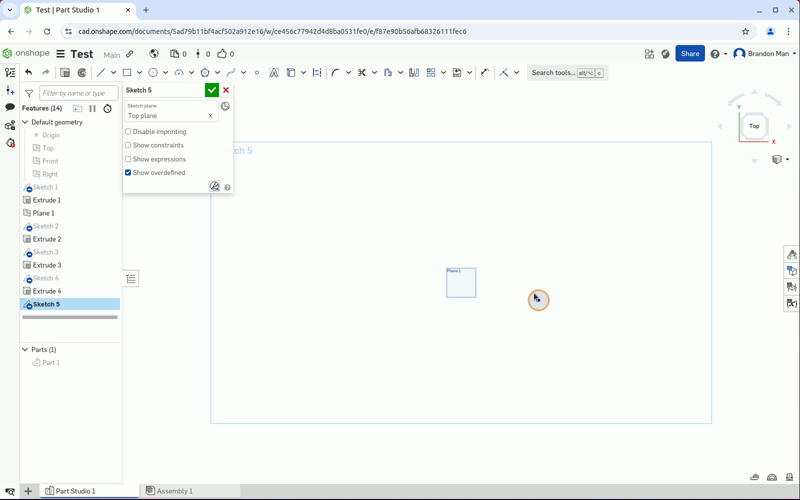
scroll(6)
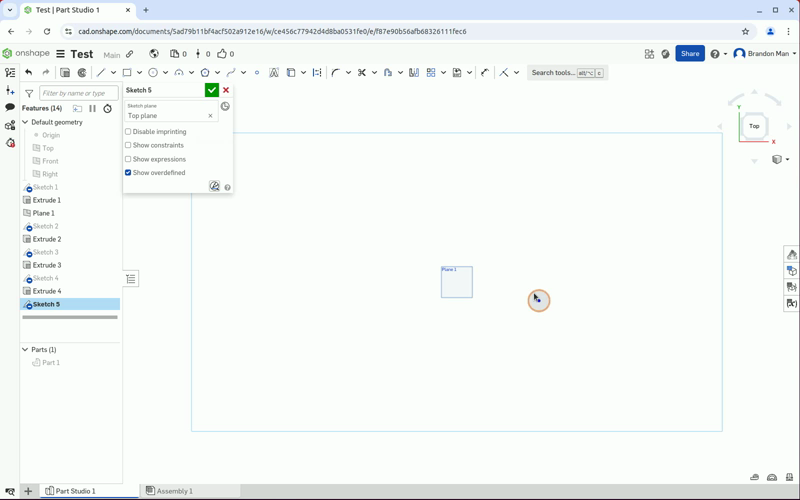
scroll(6)
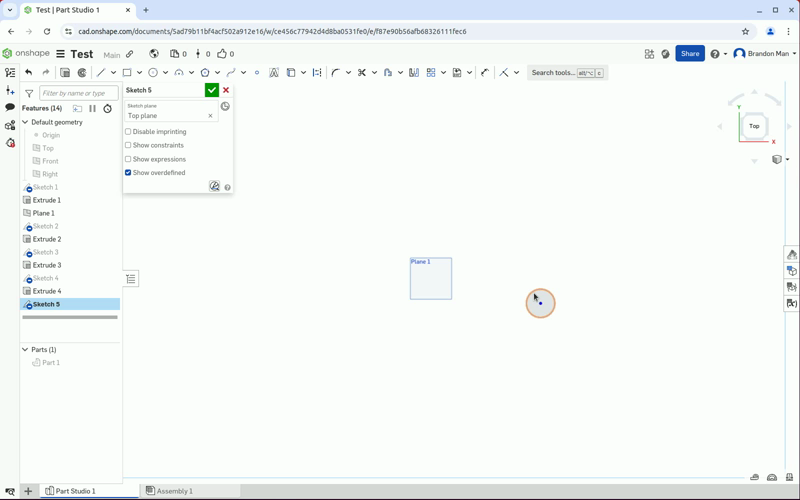
scroll(6)
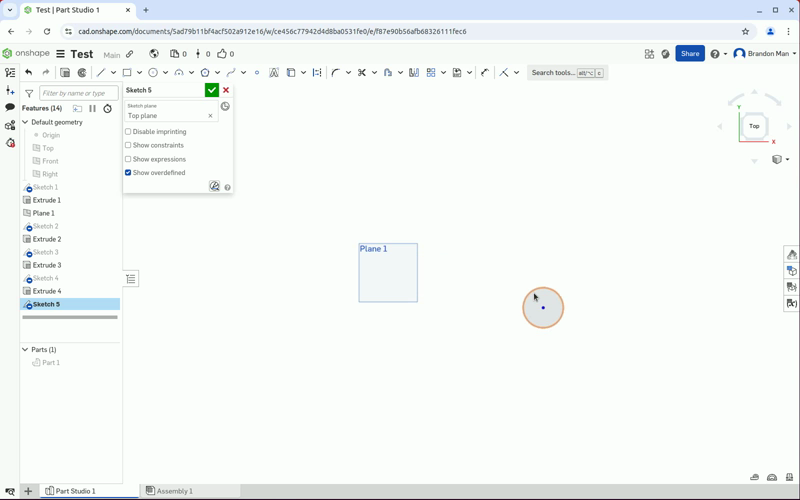
scroll(6)
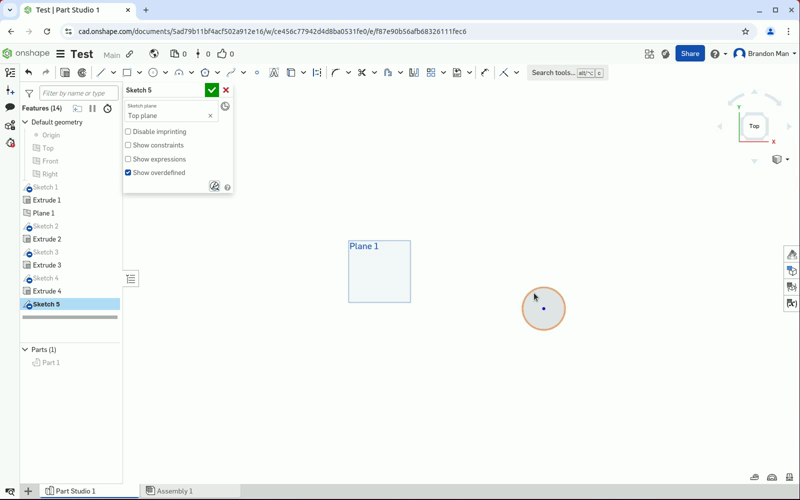
scroll(6)
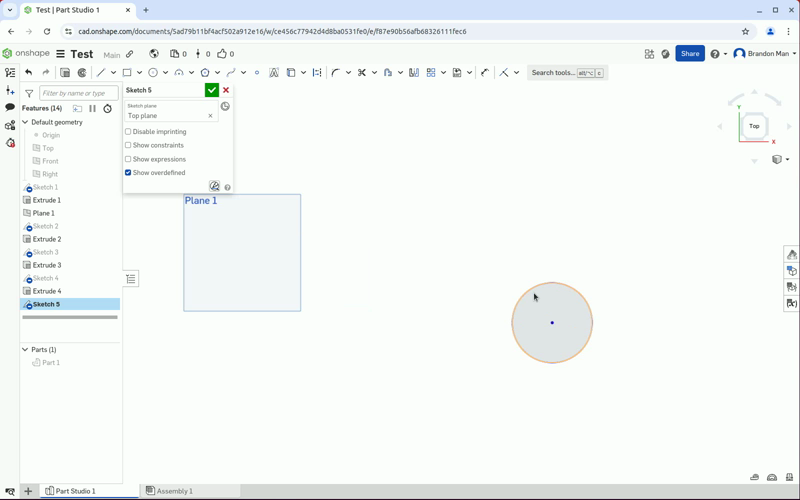
scroll(6)
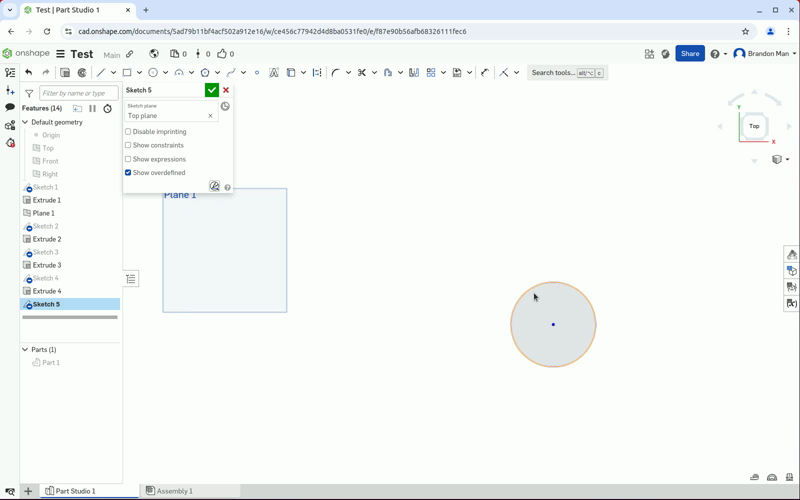
scroll(6)
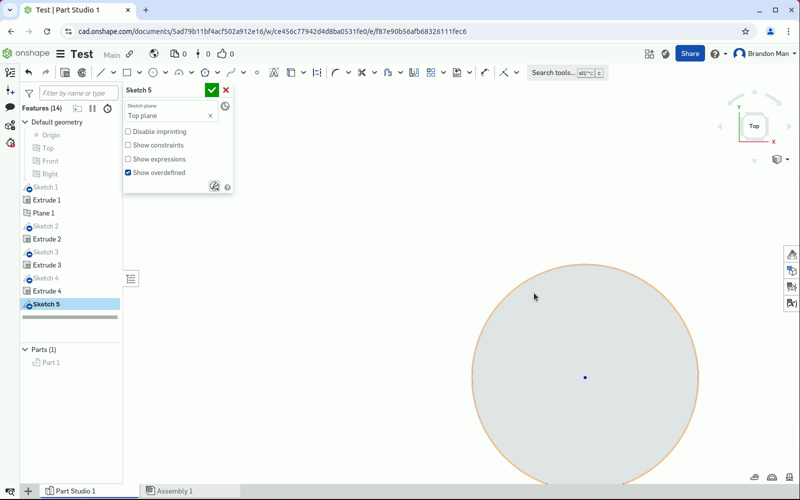
click(534, 292)
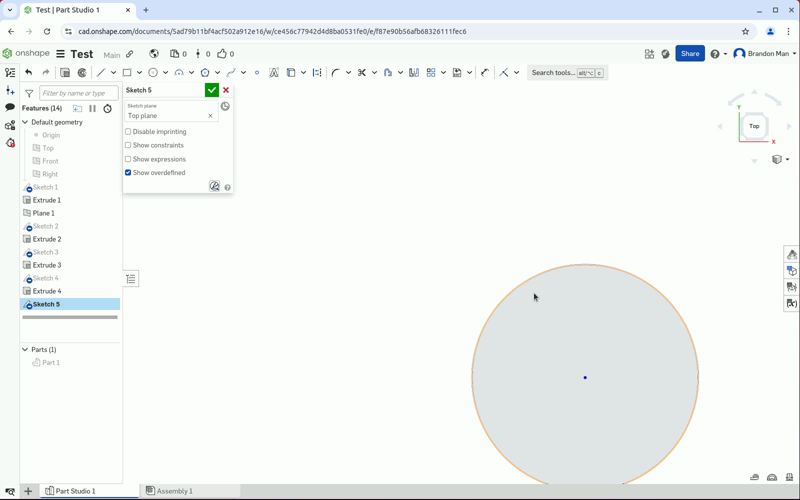
scroll(-6)
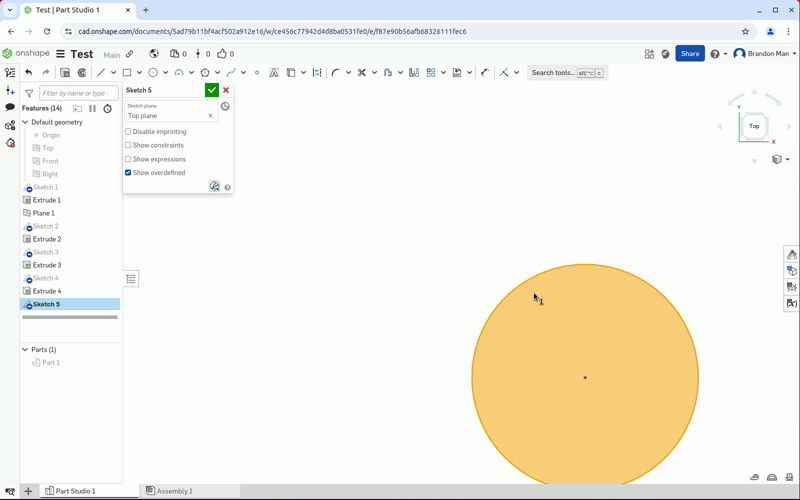
scroll(-6)
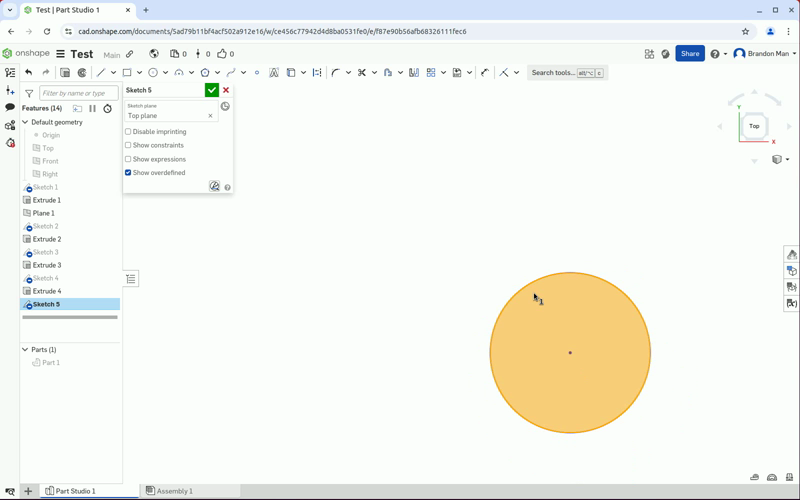
scroll(-6)
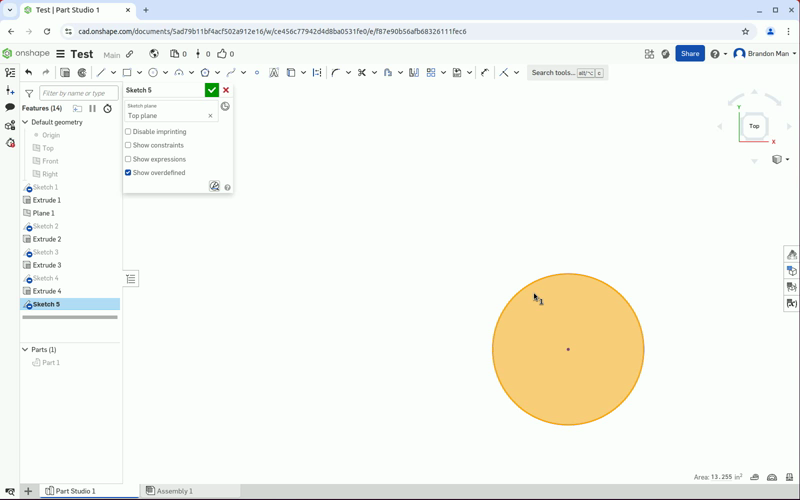
scroll(-6)
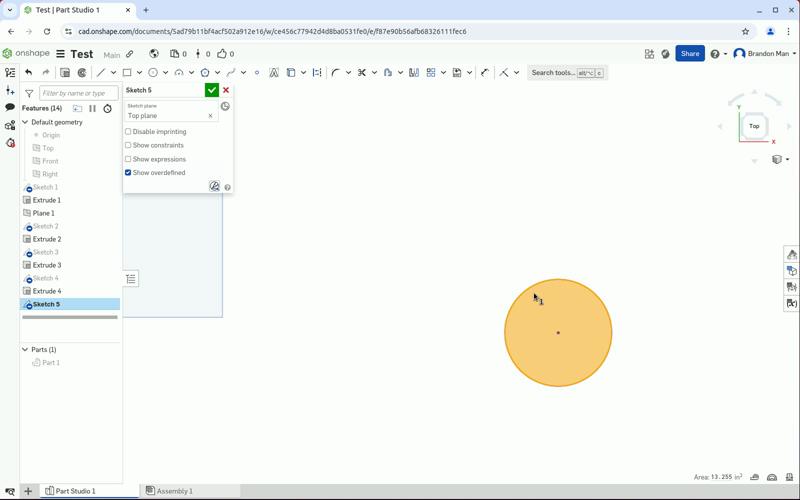
scroll(-6)
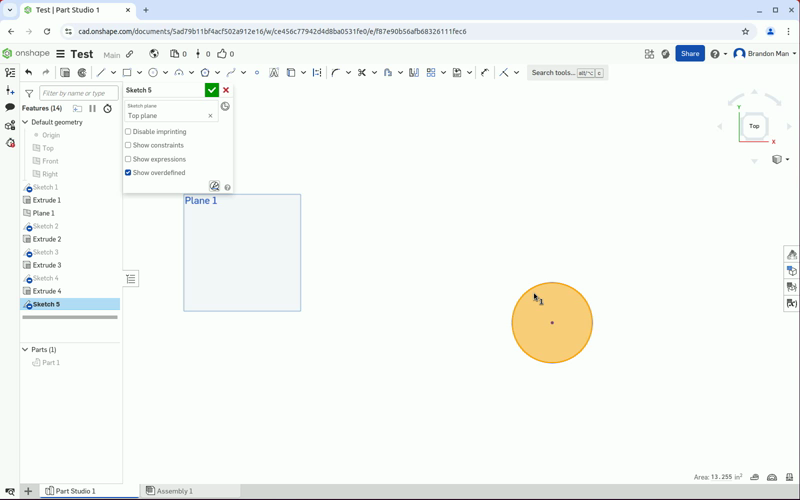
scroll(-6)
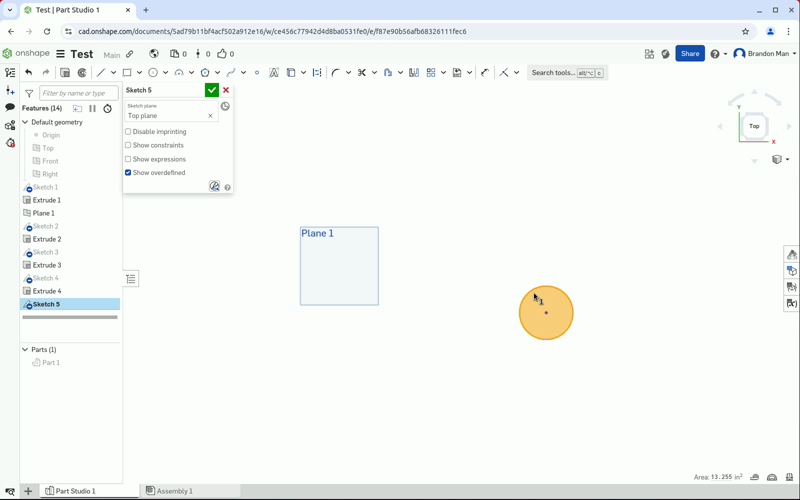
scroll(-6)
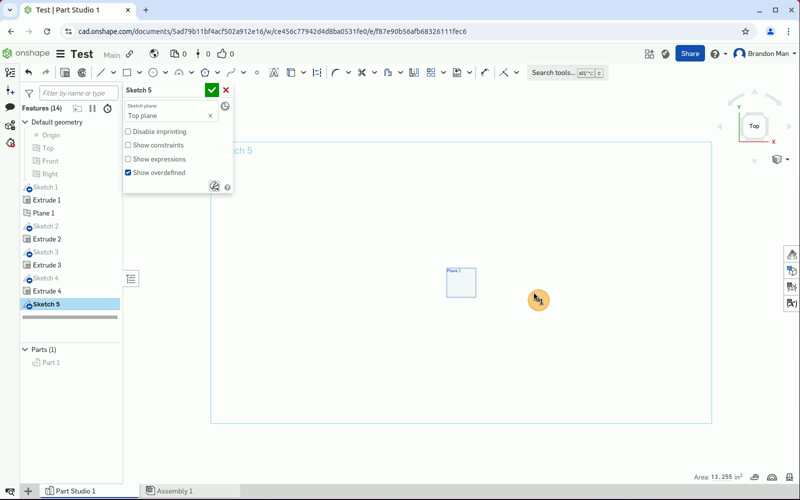
mouse_move(73, 352)
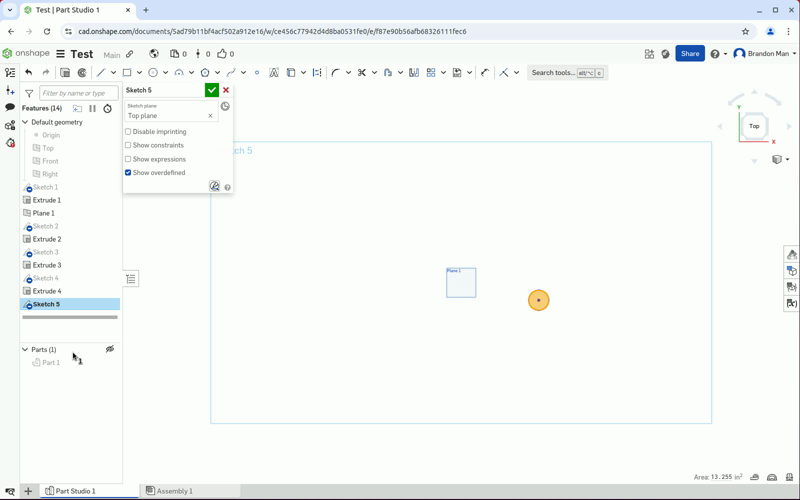
key(shift+y)
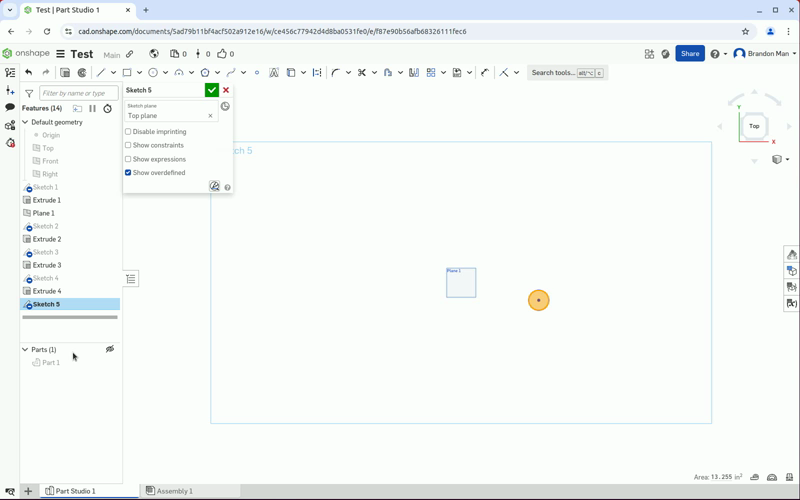
key(shift+e)
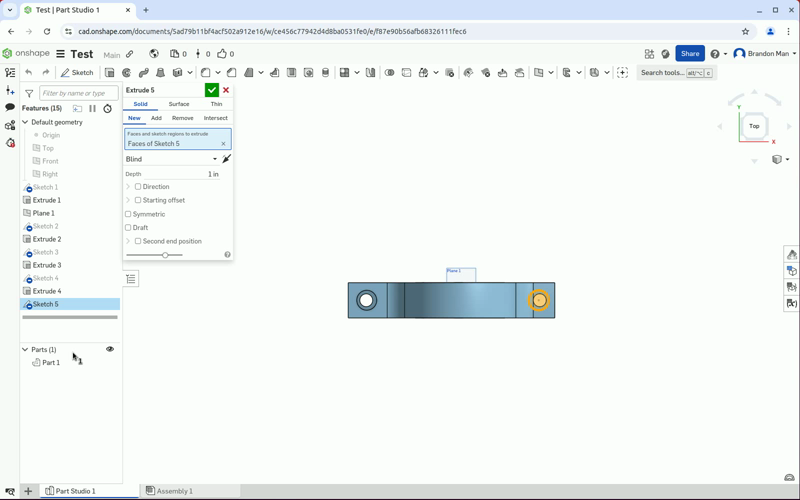
mouse_move(143, 106)
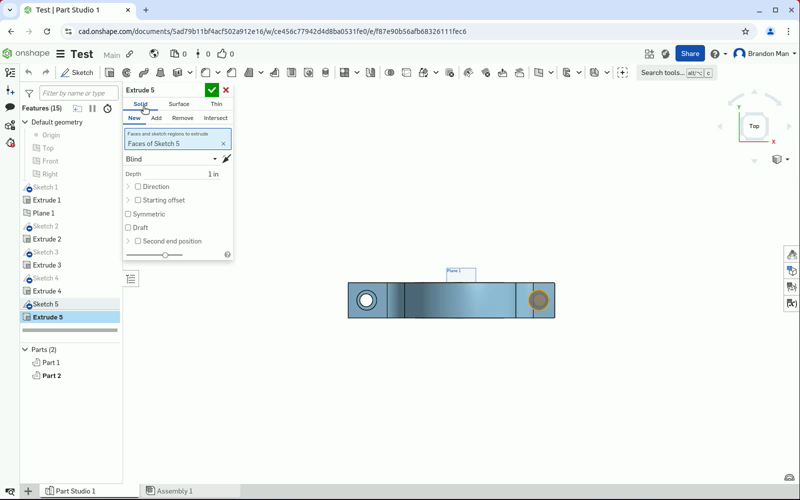
click(143, 106)
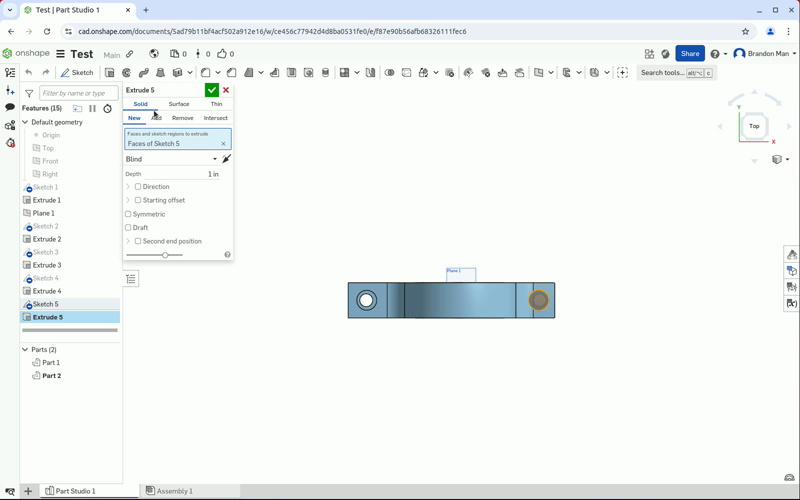
mouse_move(186, 120)
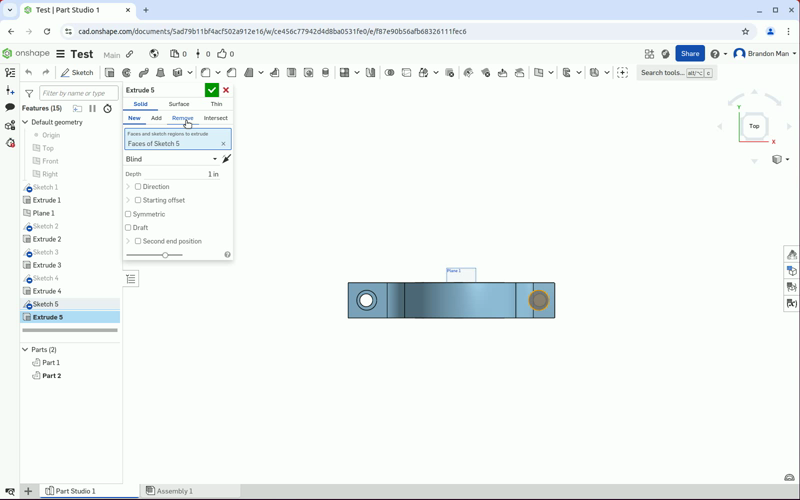
click(186, 120)
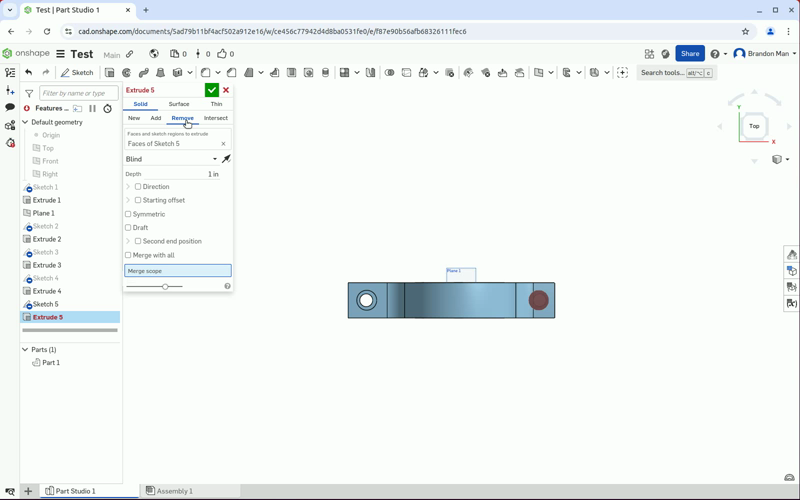
key(tab, 4)
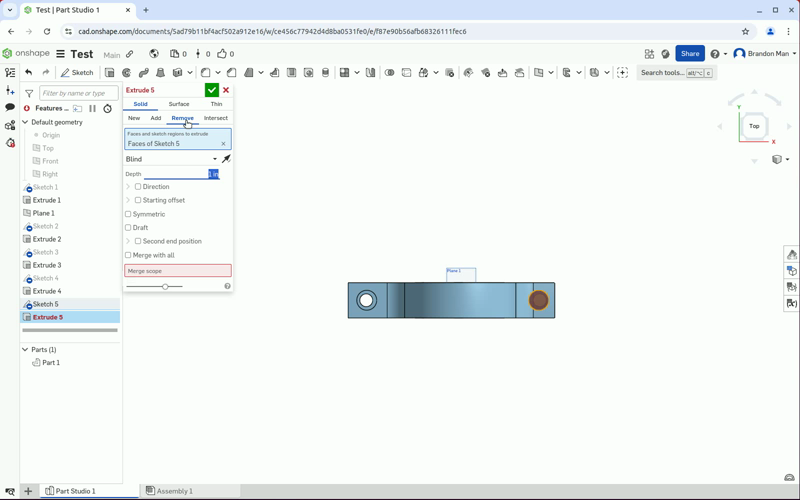
text(7.703)
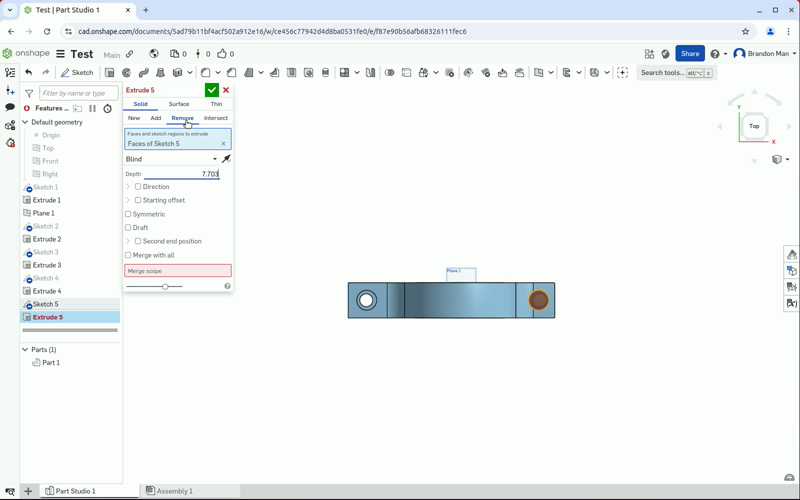
key(tab, 6)
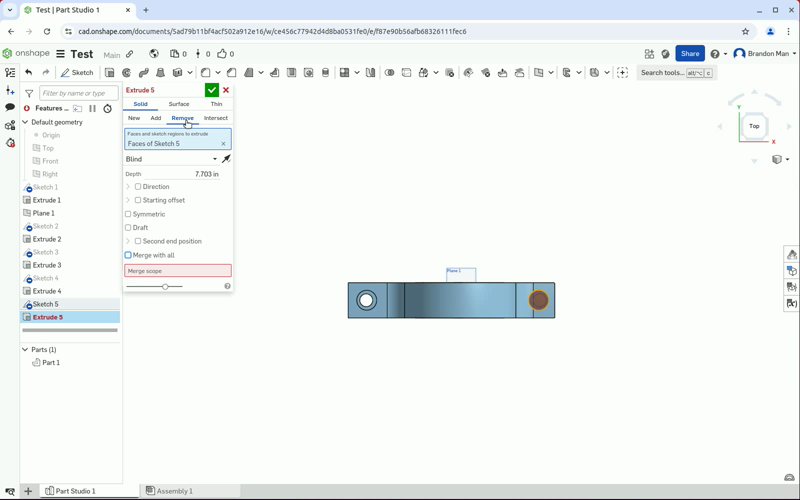
key(space)
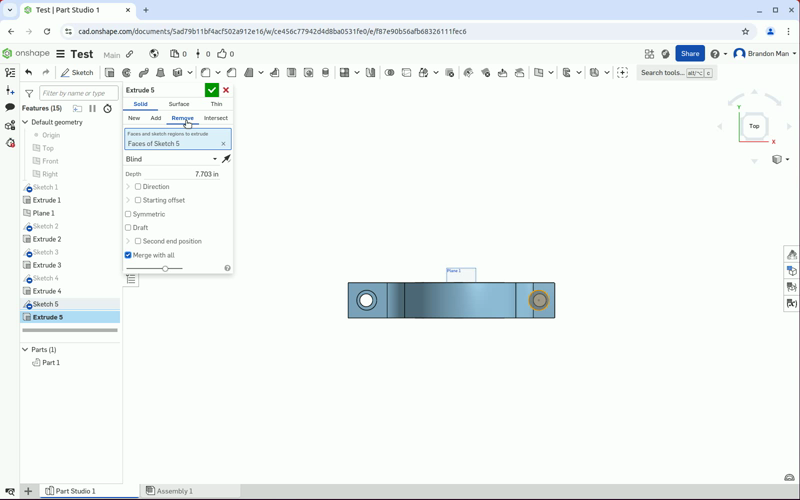
key(enter)
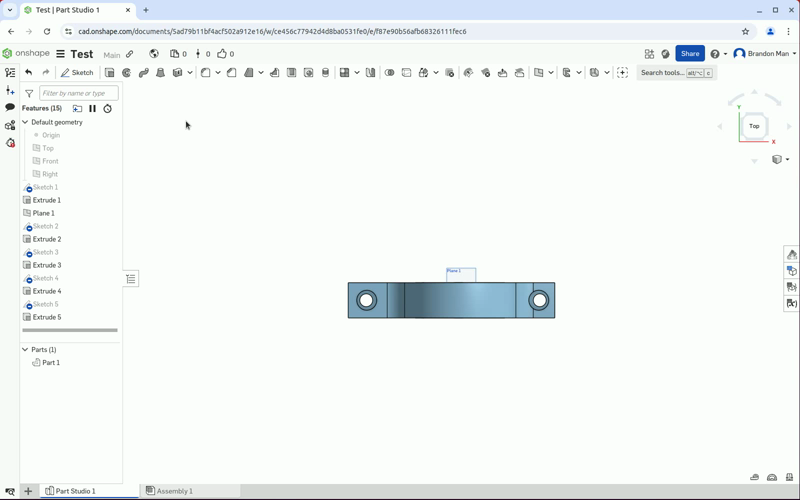
key(shift+h)
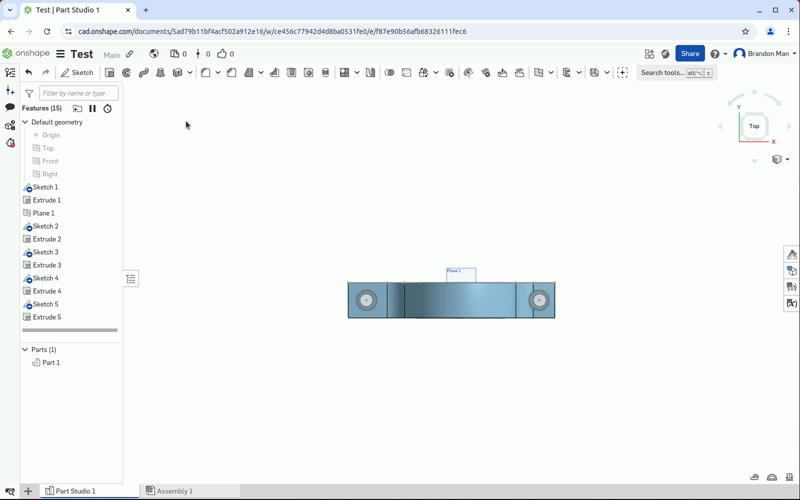
key(shift+h)
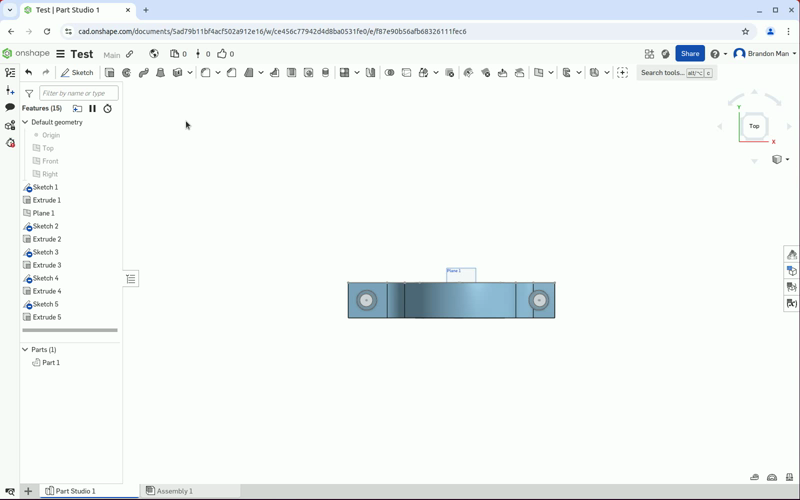
key(shift+7)
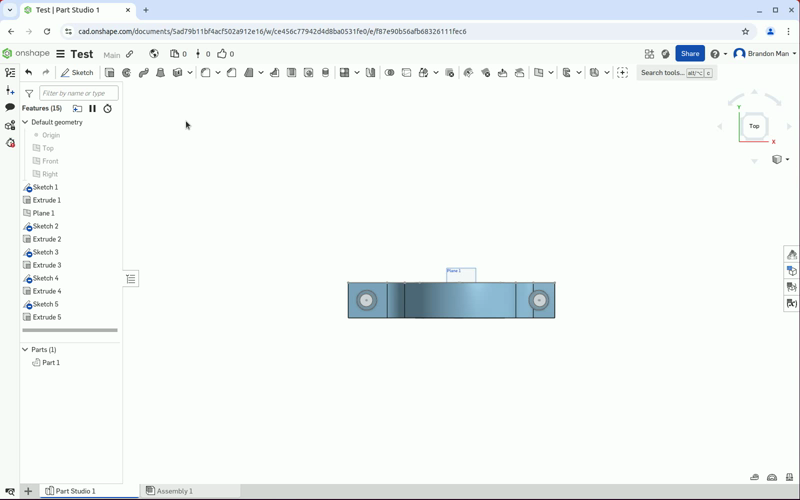
key(up, 3)
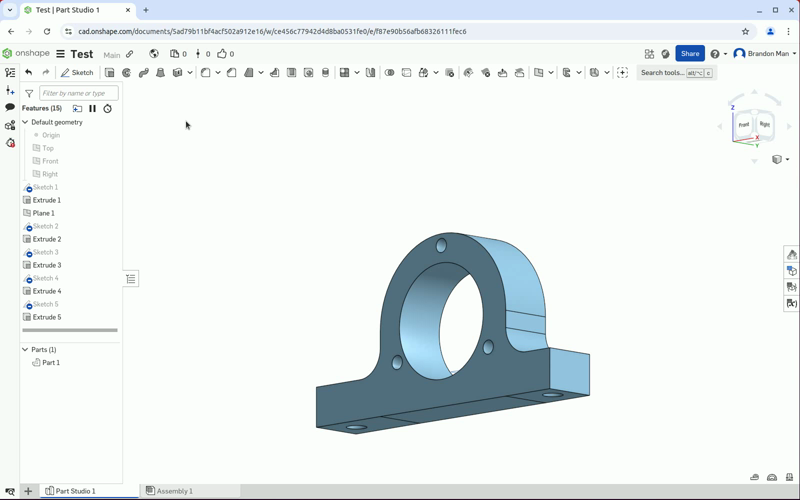
key(left, 3)
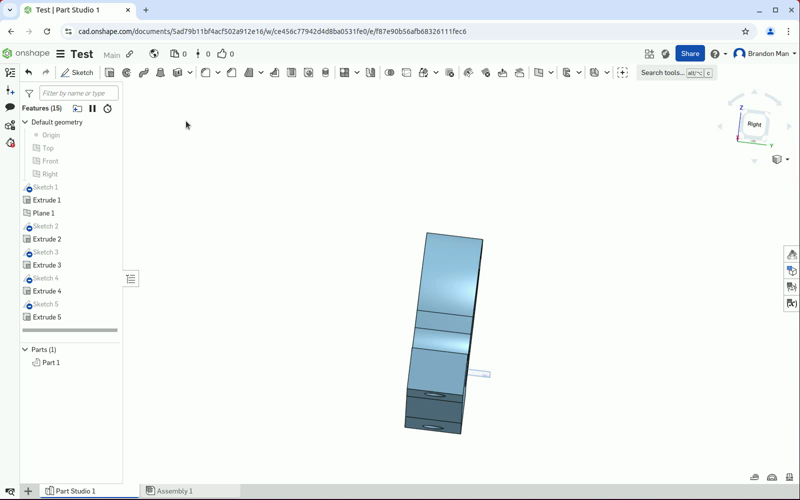
key(right, 3)
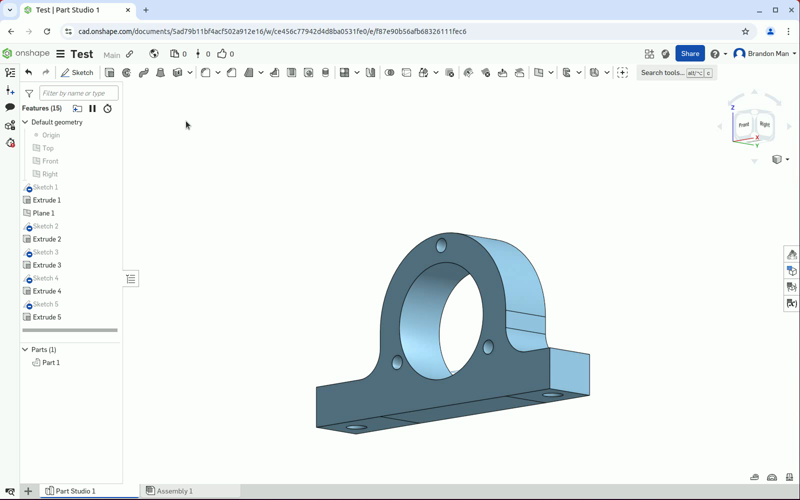
key(down, 3)
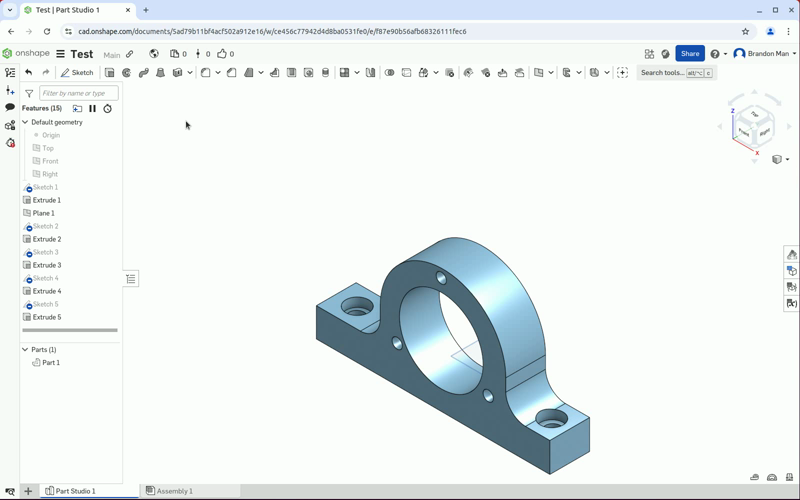
mouse_move(73, 189)
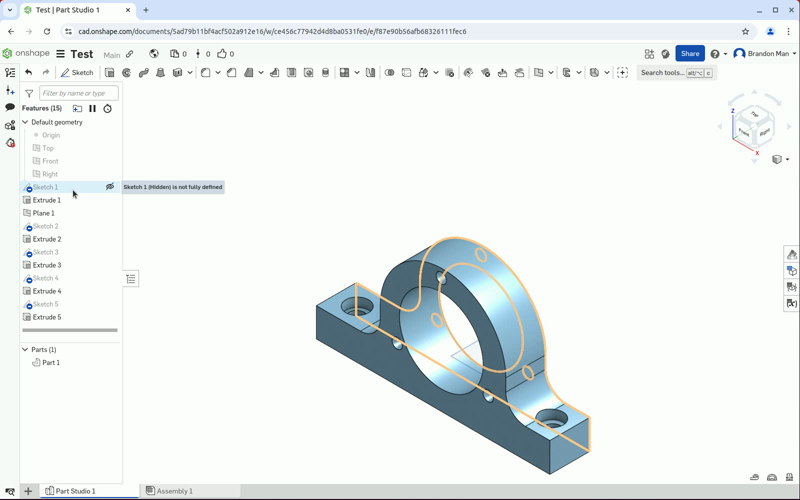
click(73, 189)